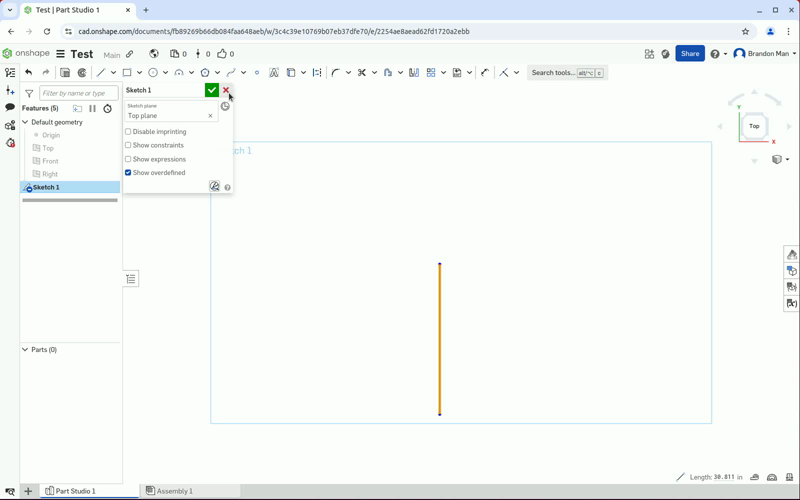
key(shift+h)
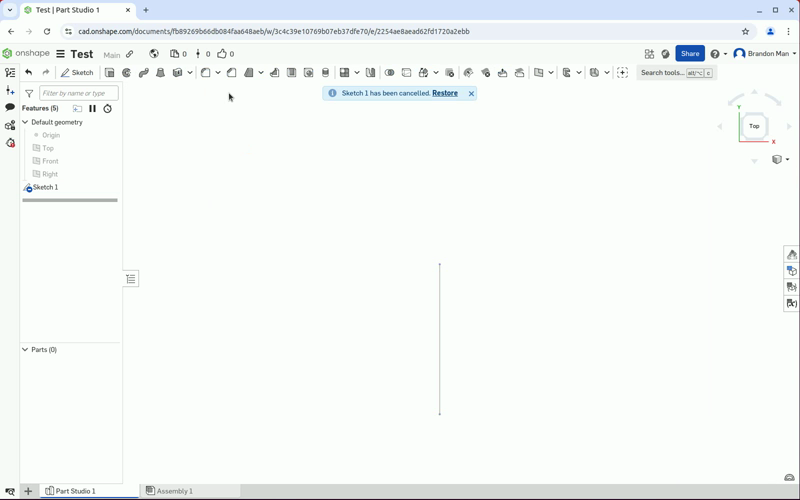
mouse_move(73, 352)
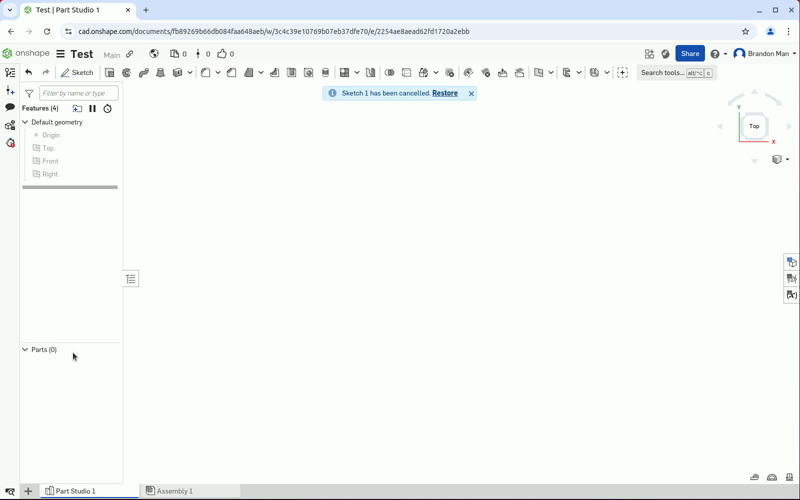
key(y)
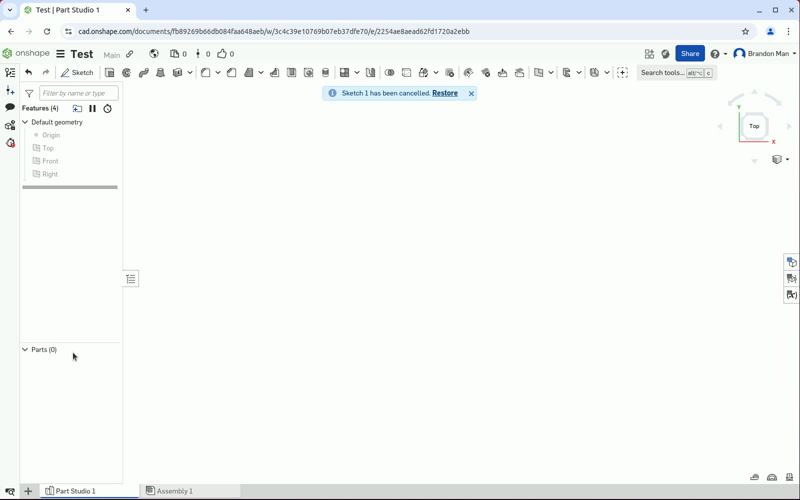
key(shift+p)
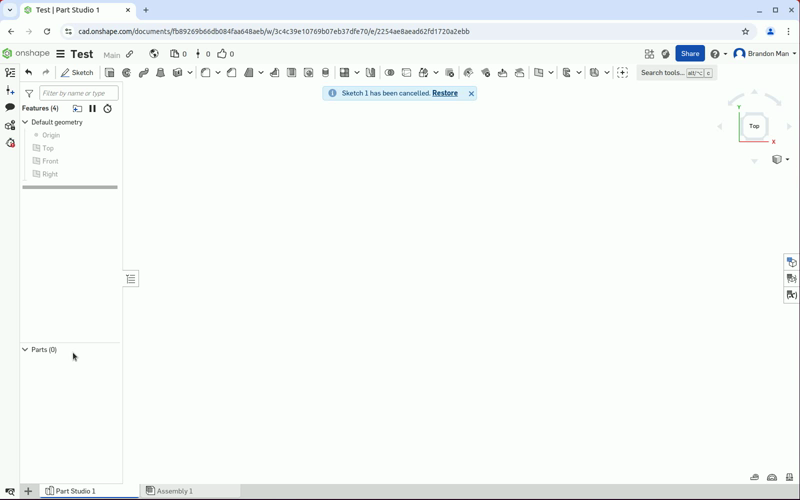
key(space)
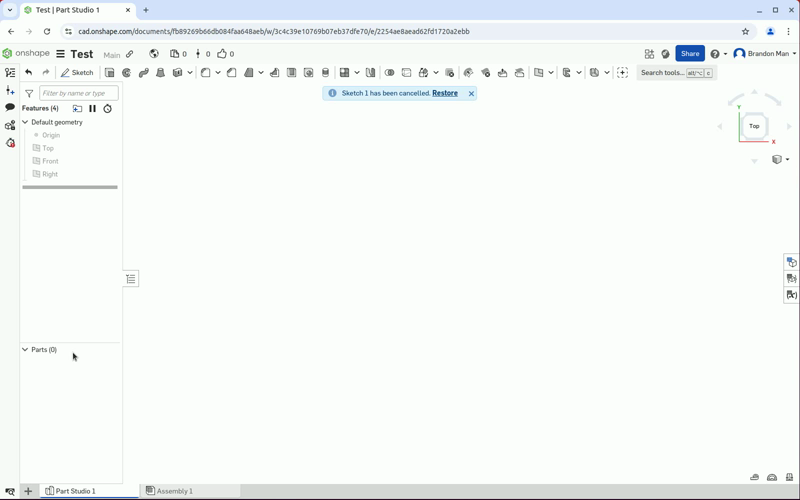
key_down(shift)
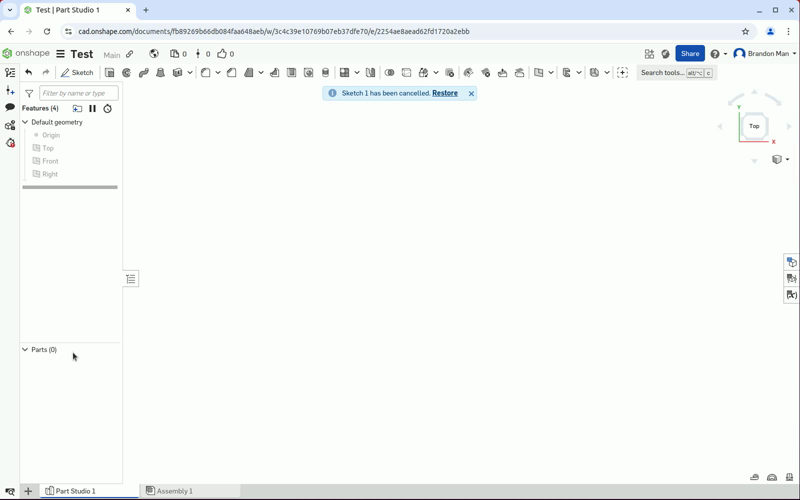
key(up)
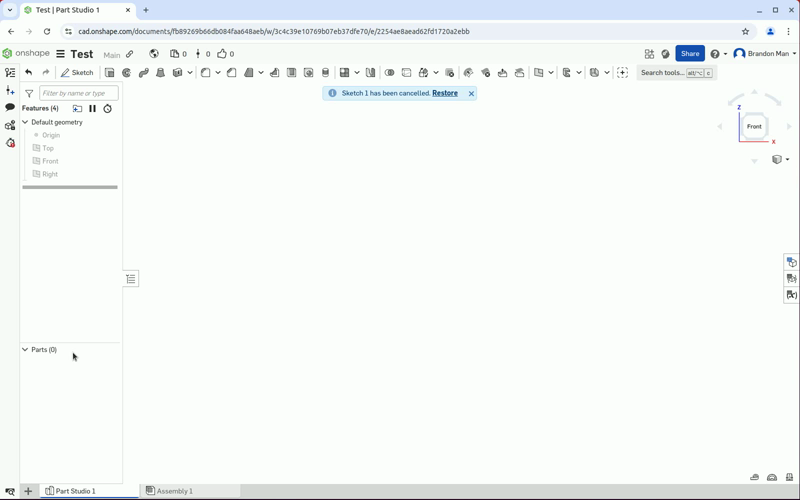
key_up(shift)
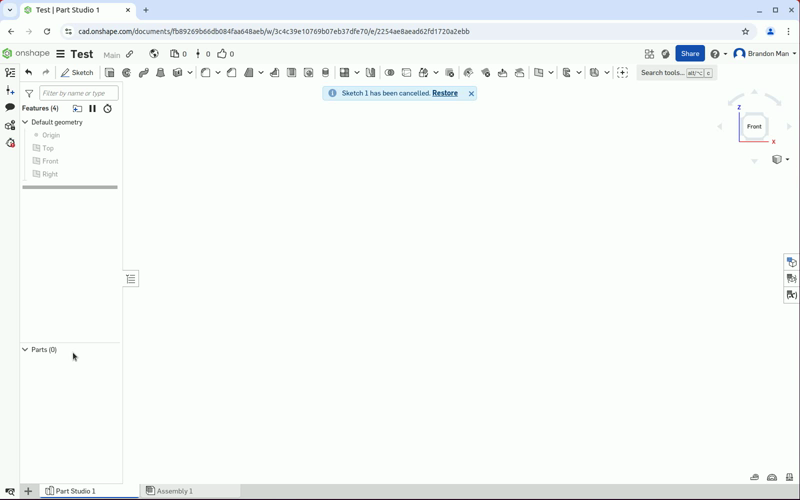
mouse_move(73, 352)
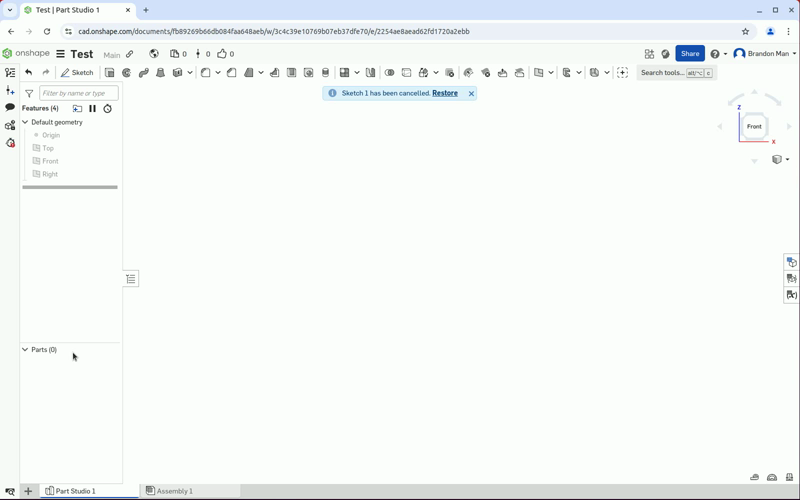
key(shift+y)
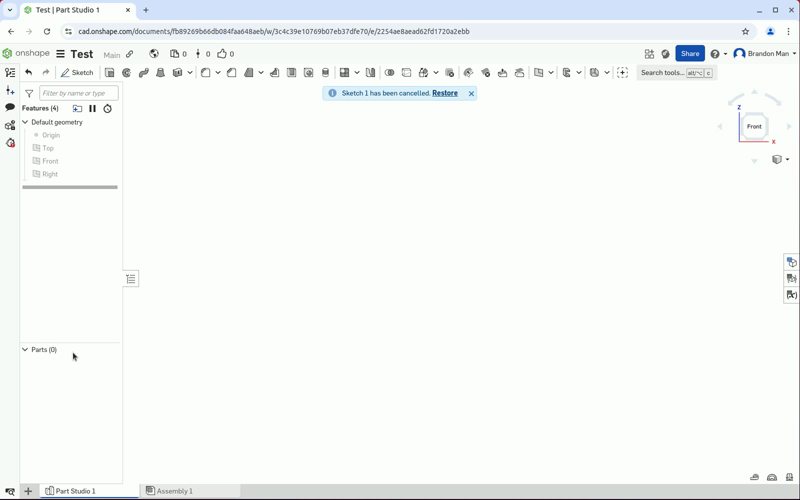
key(shift+s)
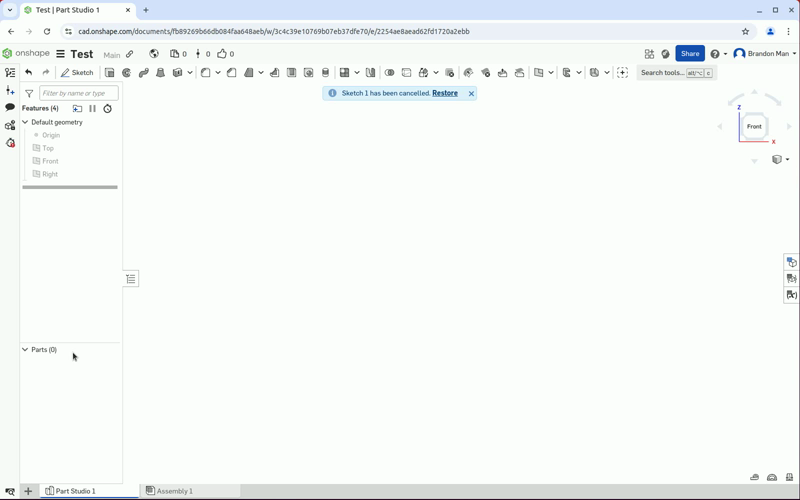
mouse_move(73, 163)
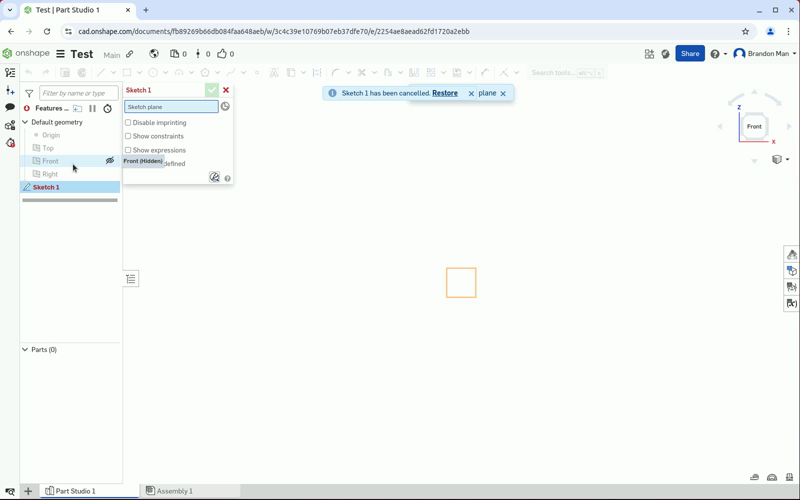
click(73, 163)
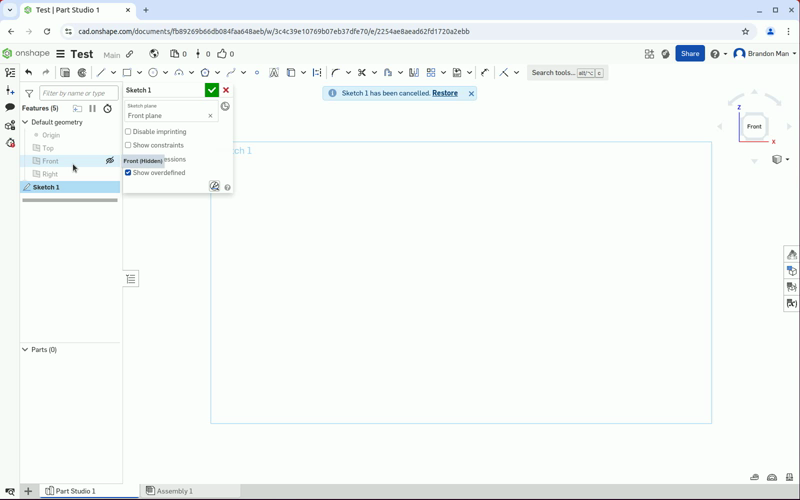
mouse_move(73, 352)
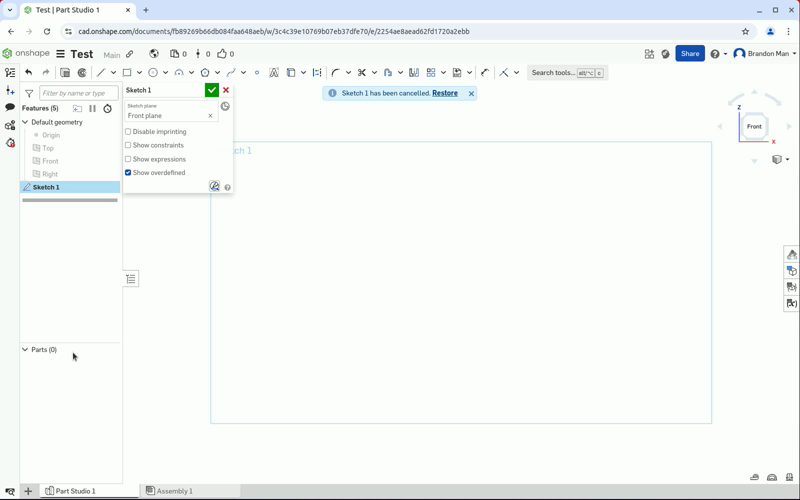
key(y)
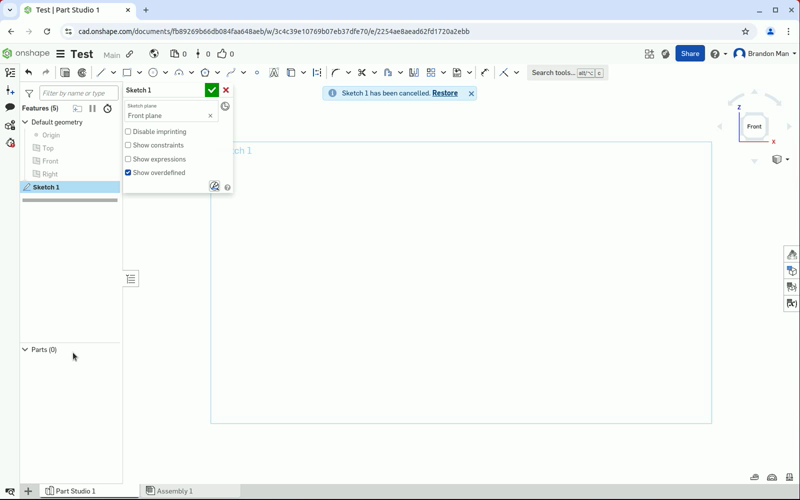
key(c)
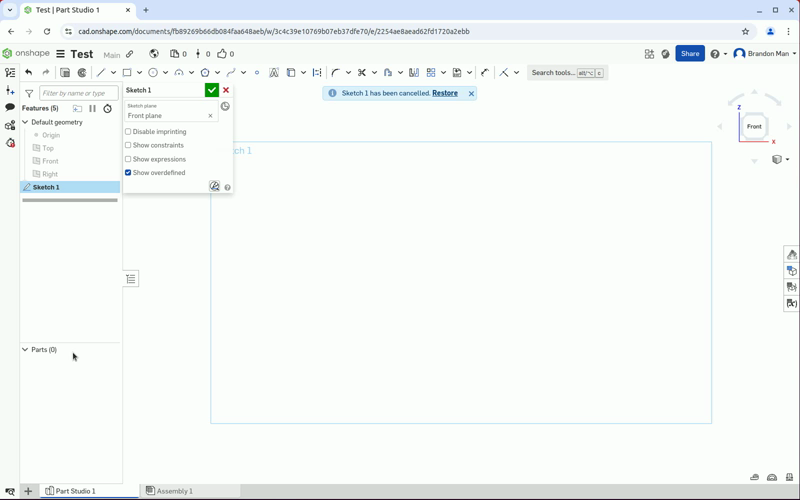
key_down(shift)
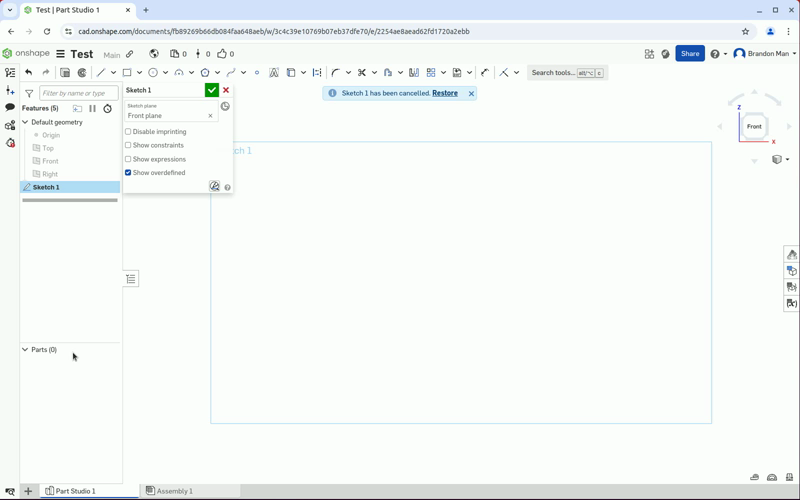
mouse_move(461, 282)
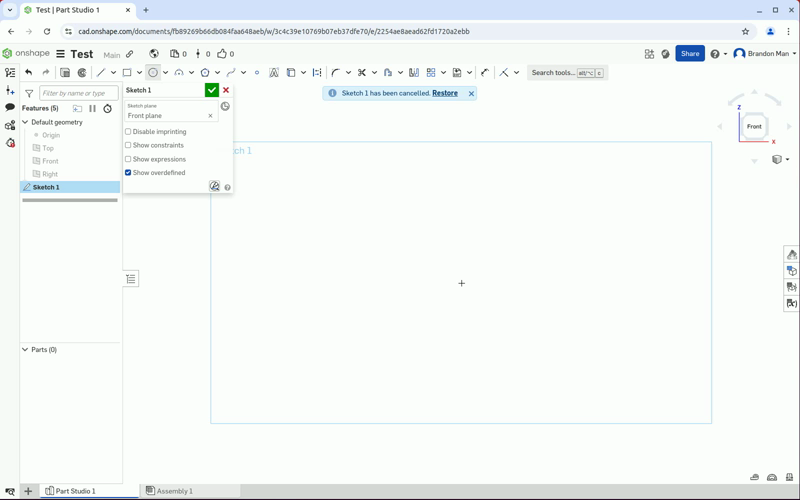
click(461, 282)
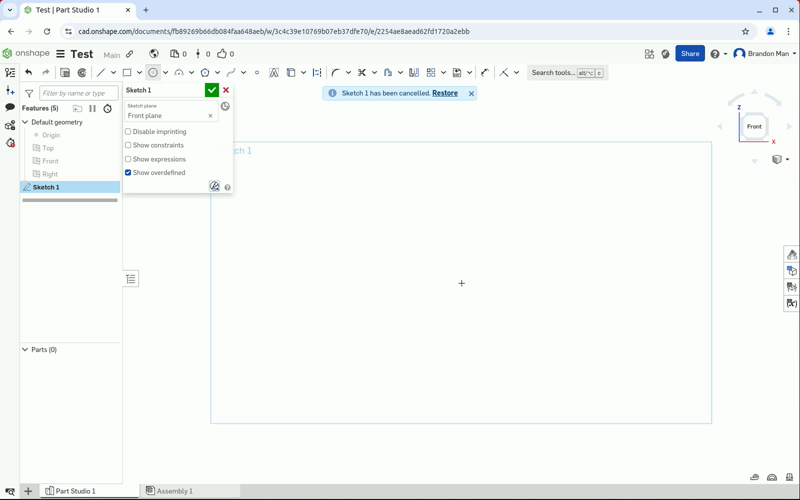
key_up(shift)
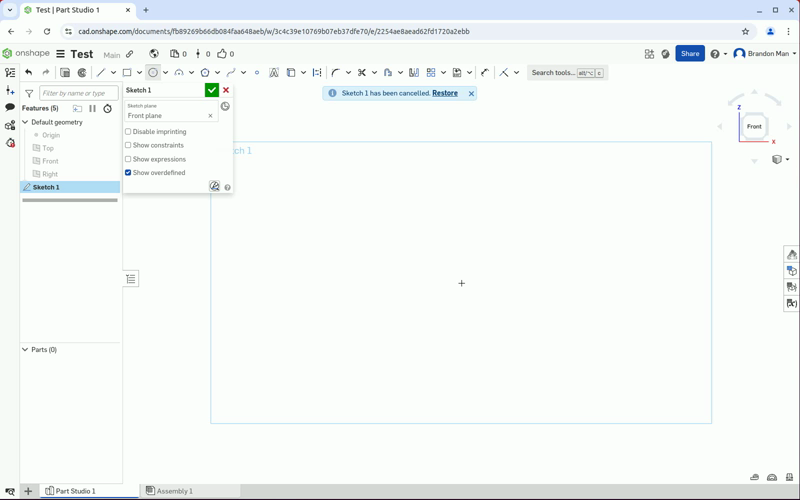
mouse_move(471, 282)
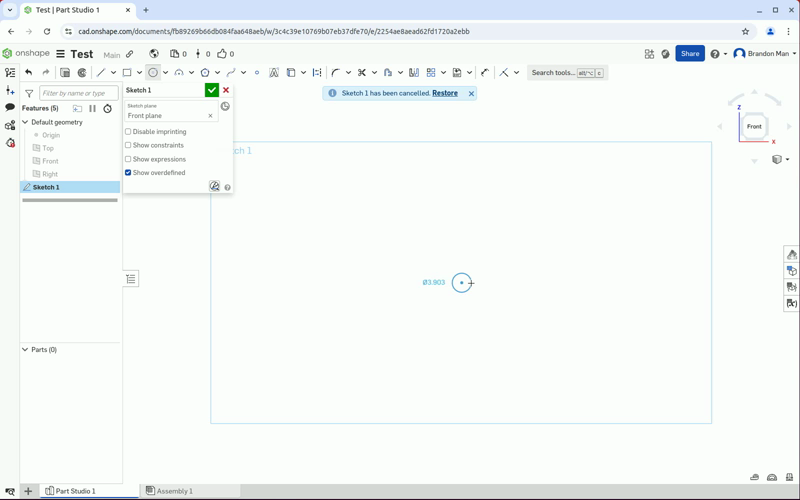
click(471, 282)
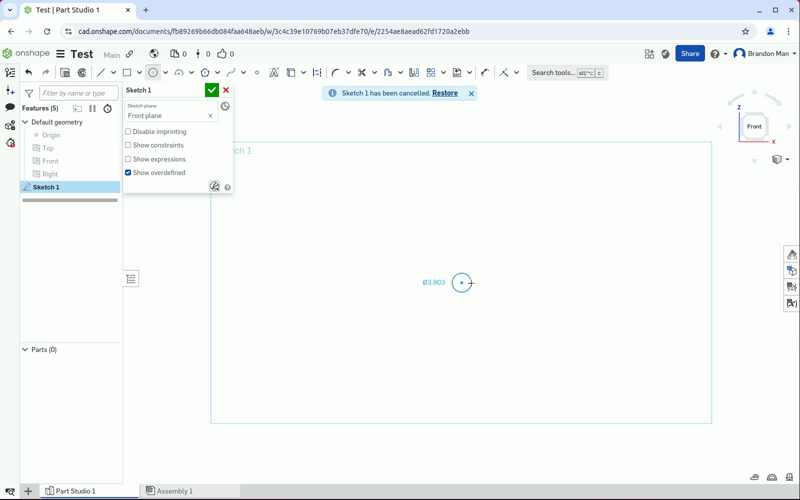
key(esc)
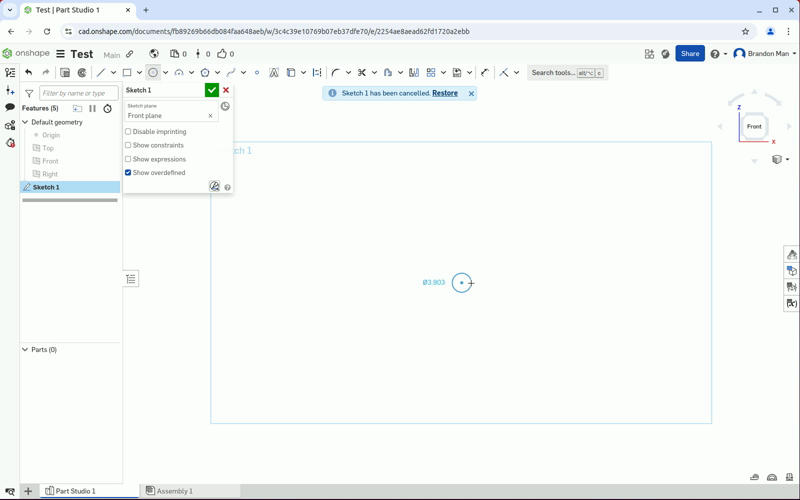
key(c)
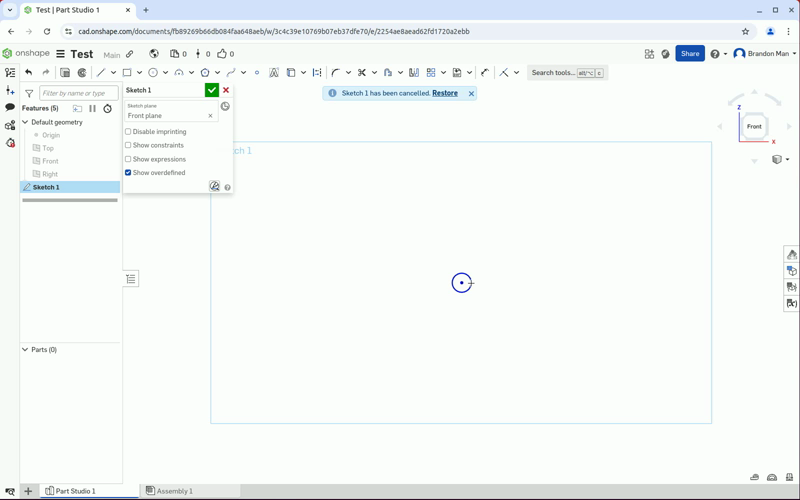
key_down(shift)
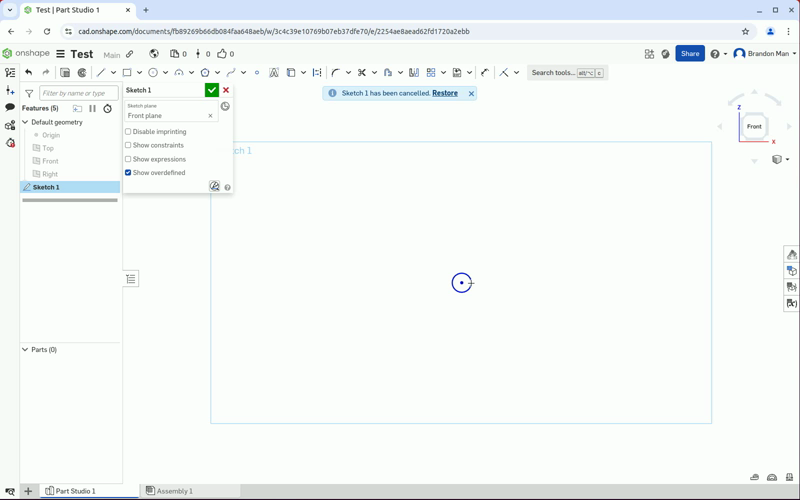
mouse_move(461, 282)
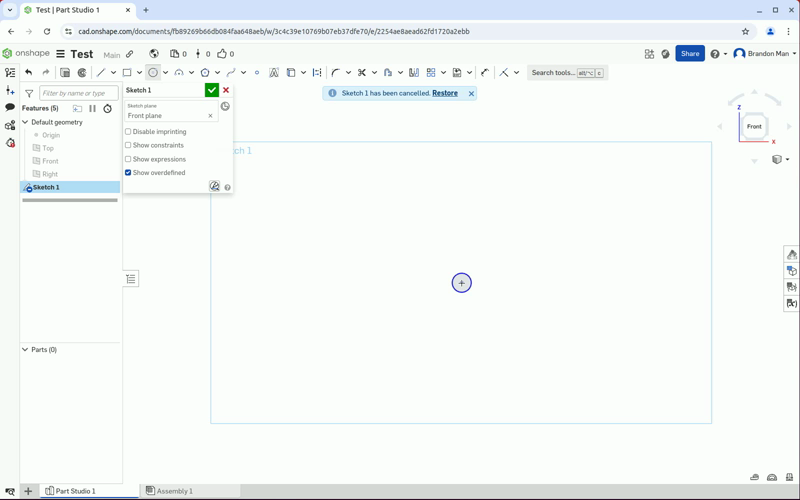
click(461, 282)
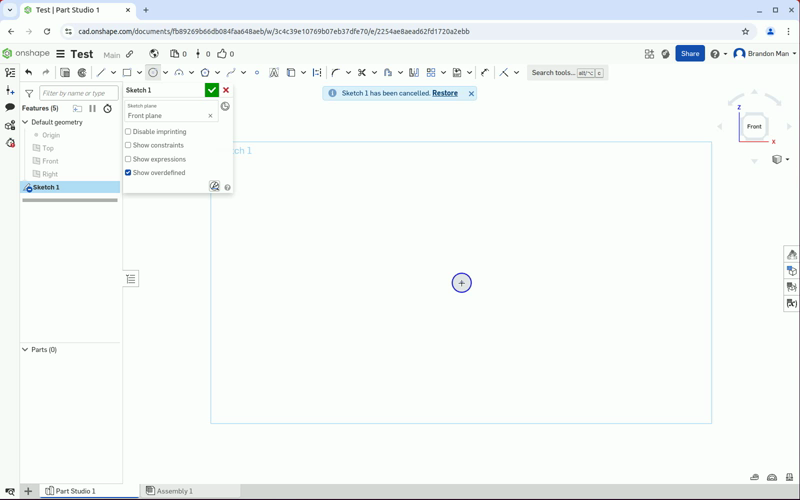
key_up(shift)
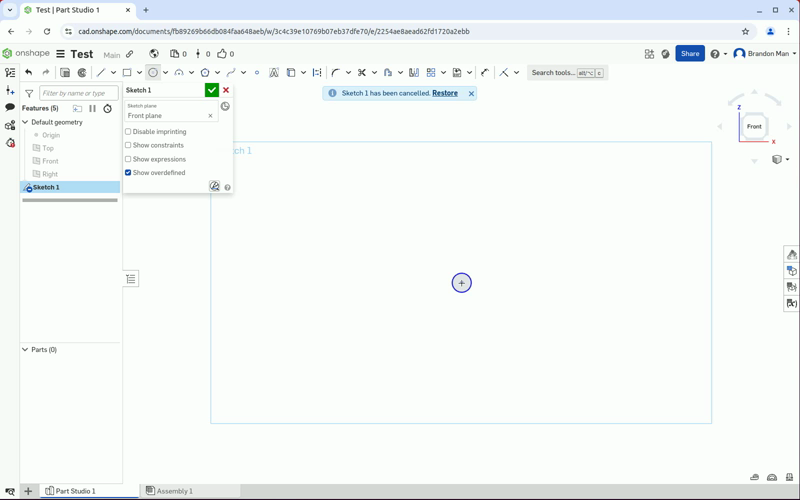
mouse_move(464, 282)
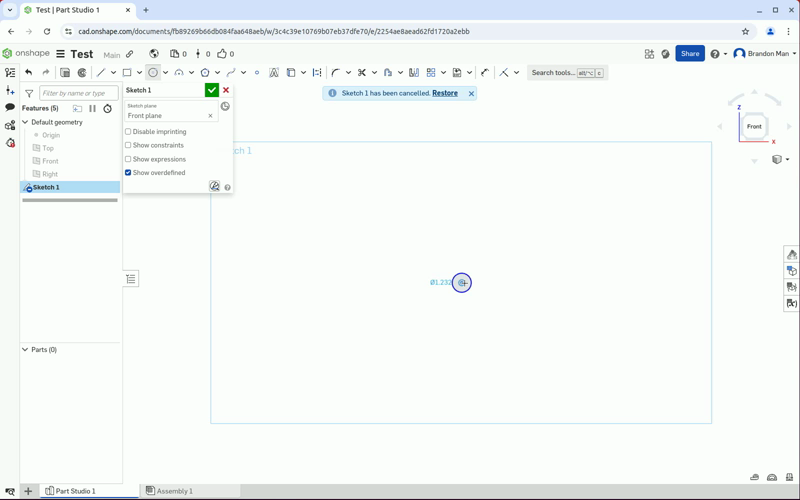
scroll(6)
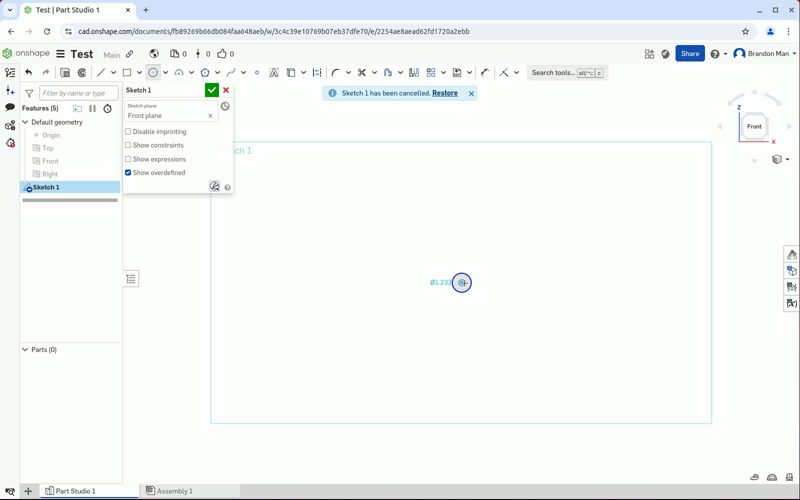
scroll(6)
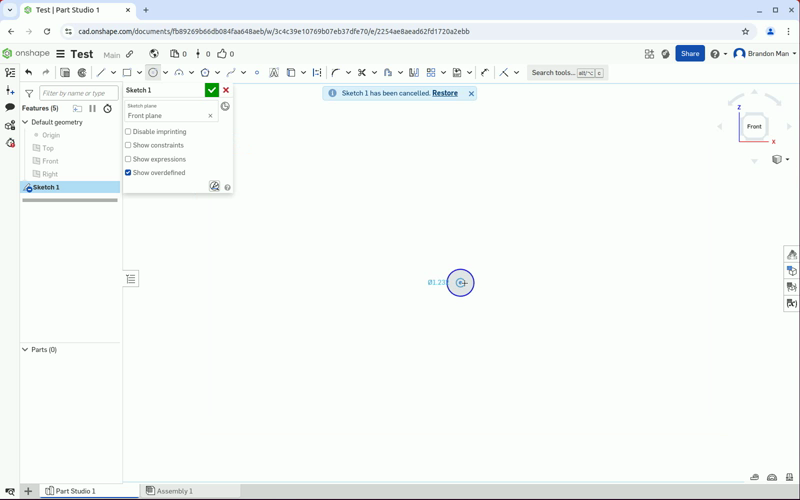
scroll(6)
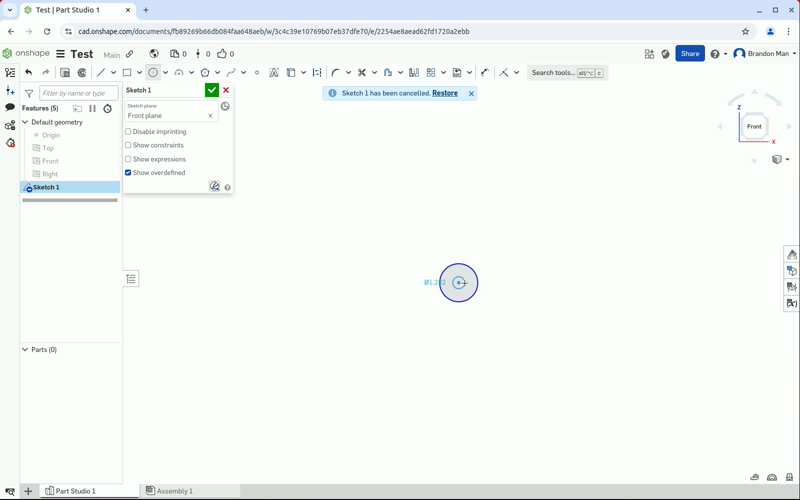
scroll(6)
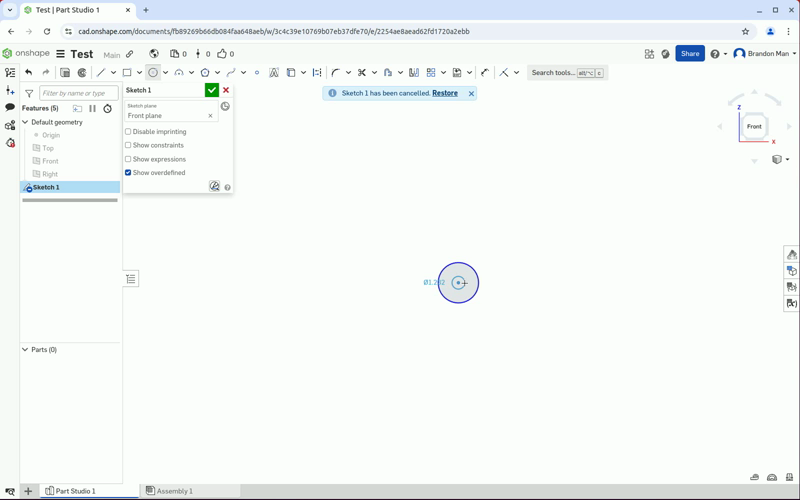
scroll(6)
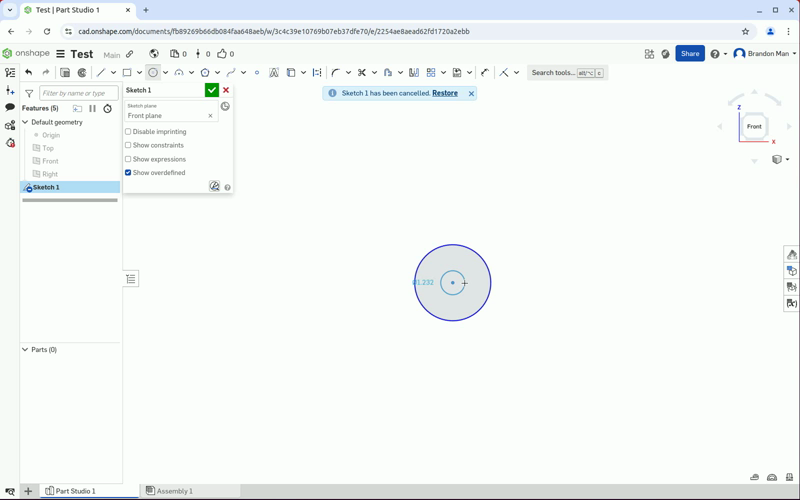
scroll(6)
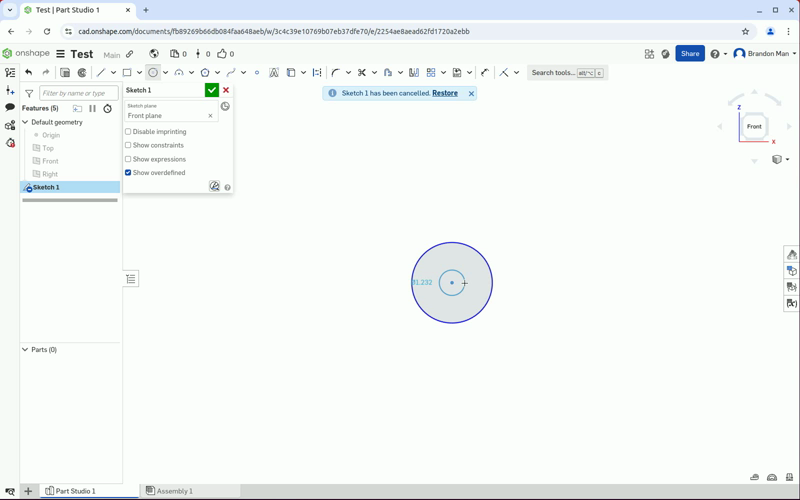
scroll(6)
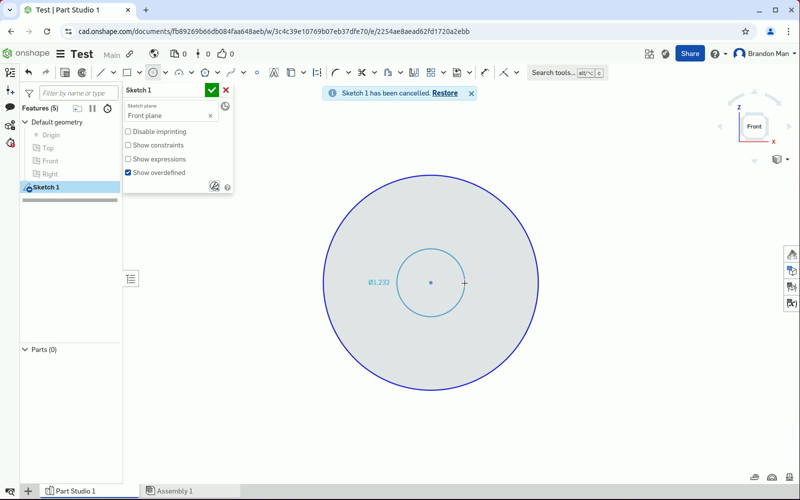
click(464, 282)
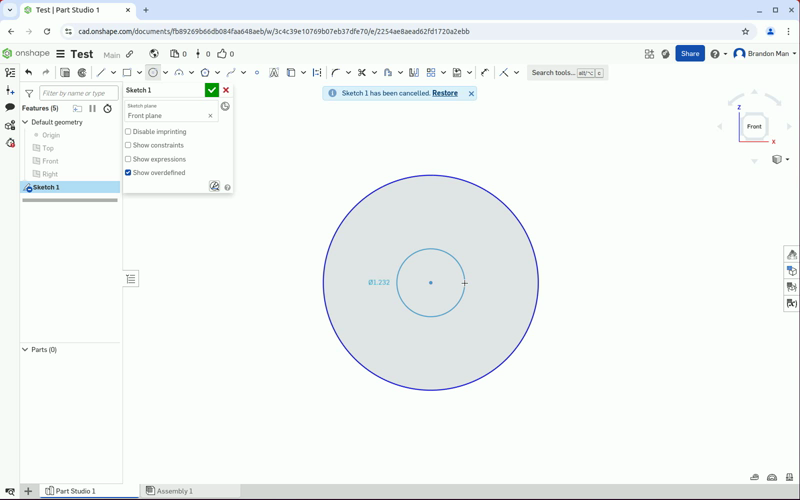
scroll(-6)
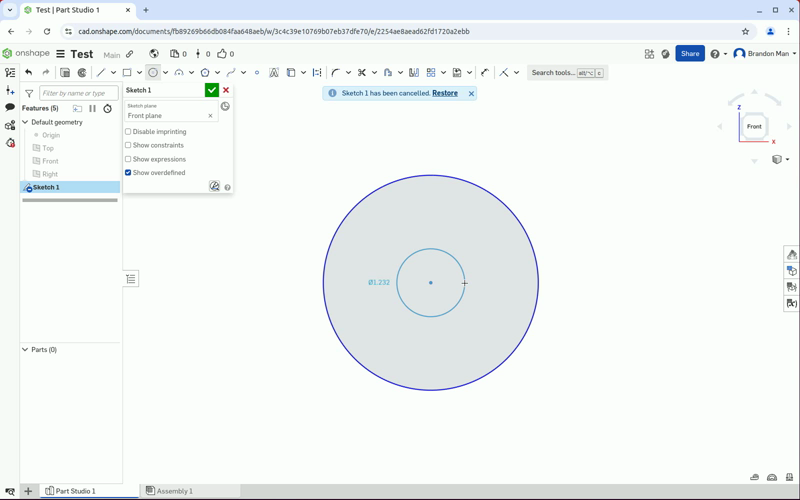
scroll(-6)
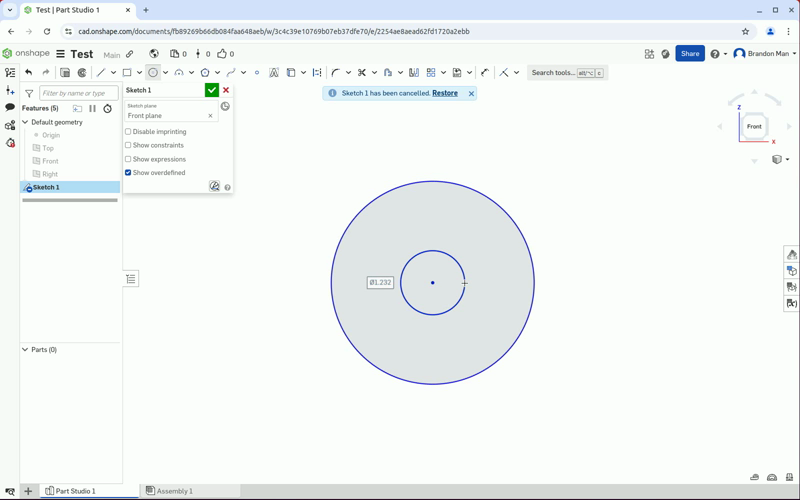
scroll(-6)
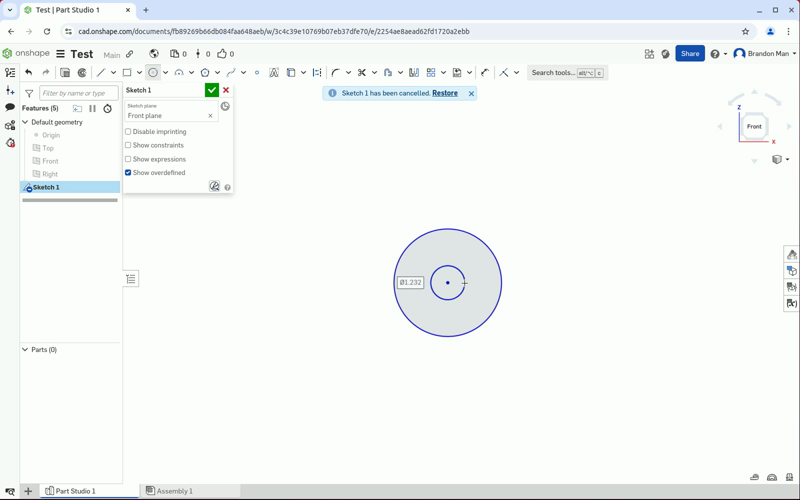
scroll(-6)
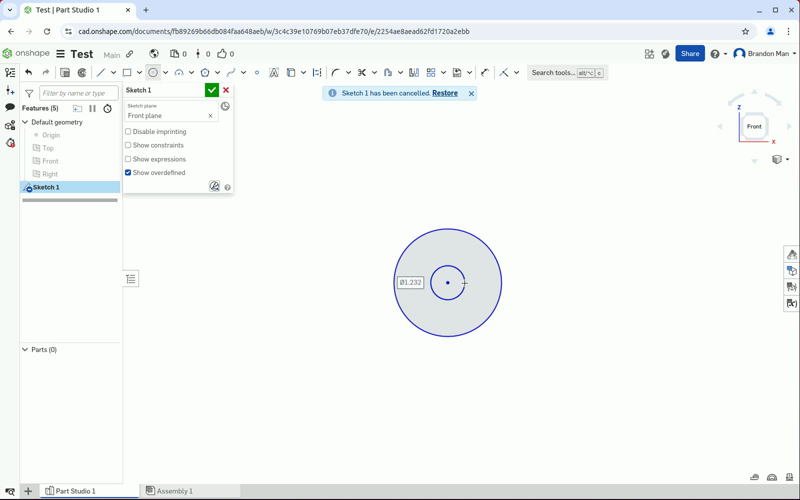
scroll(-6)
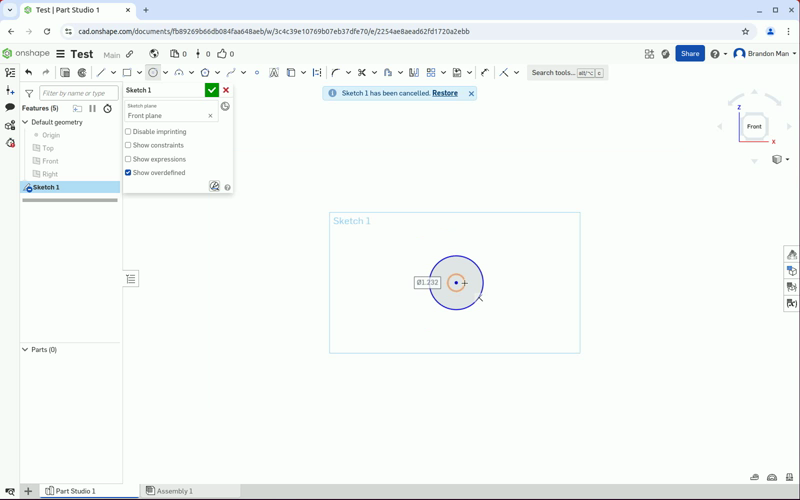
scroll(-6)
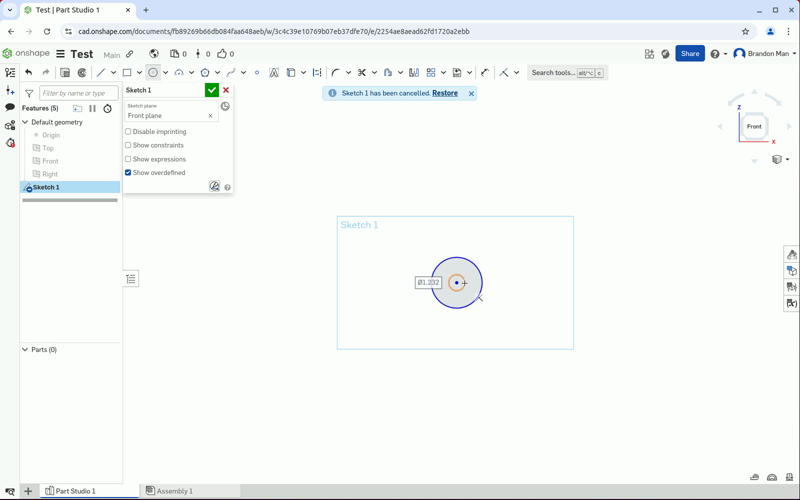
scroll(-6)
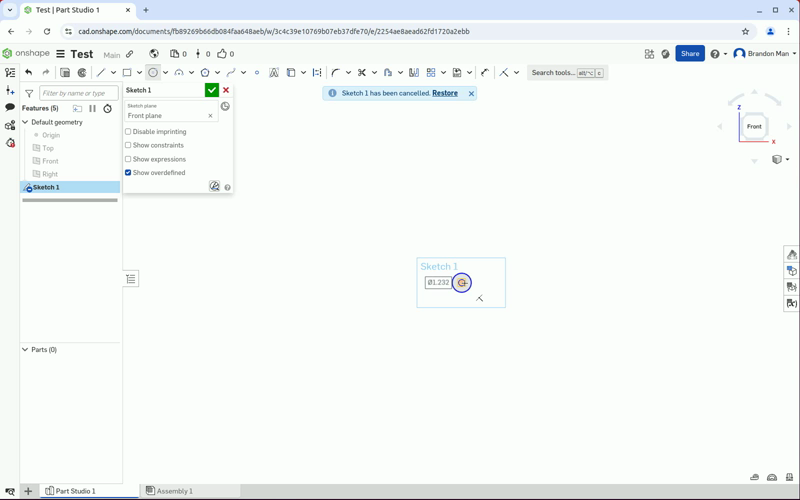
key(esc)
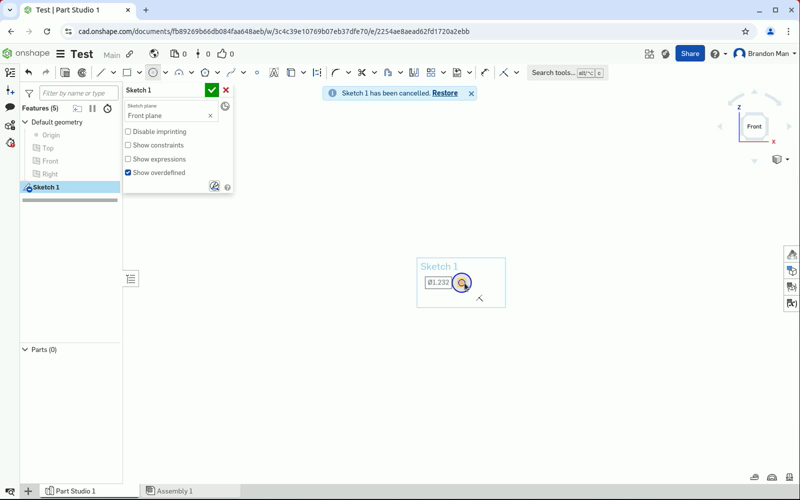
mouse_move(467, 275)
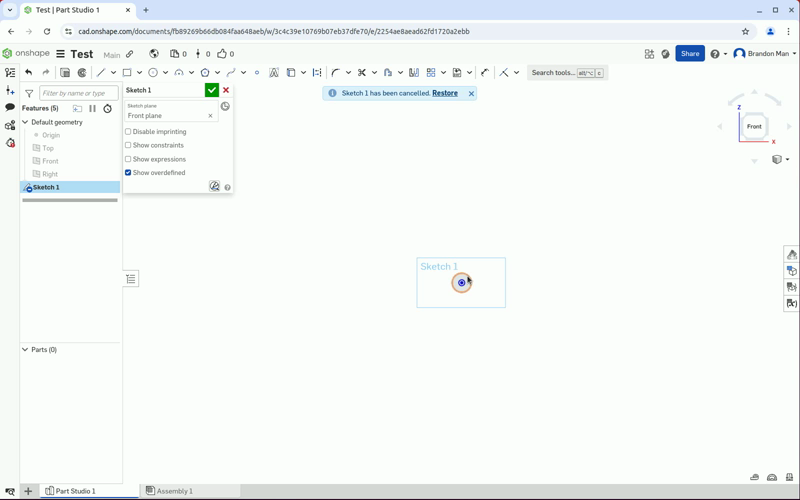
scroll(6)
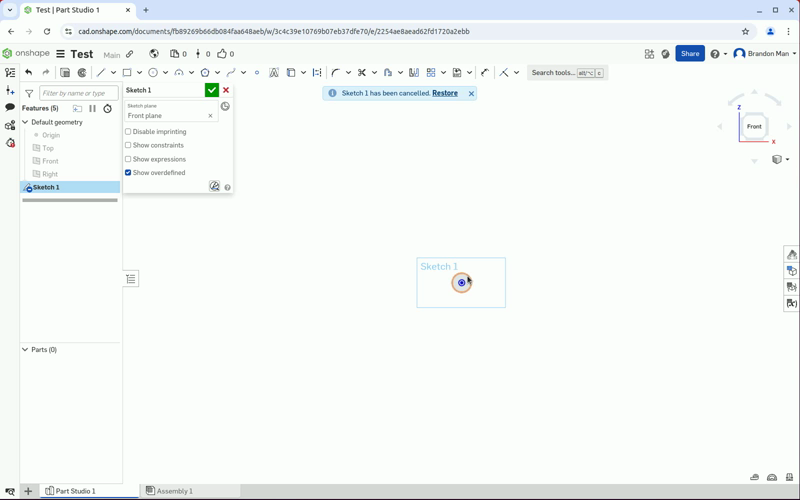
scroll(6)
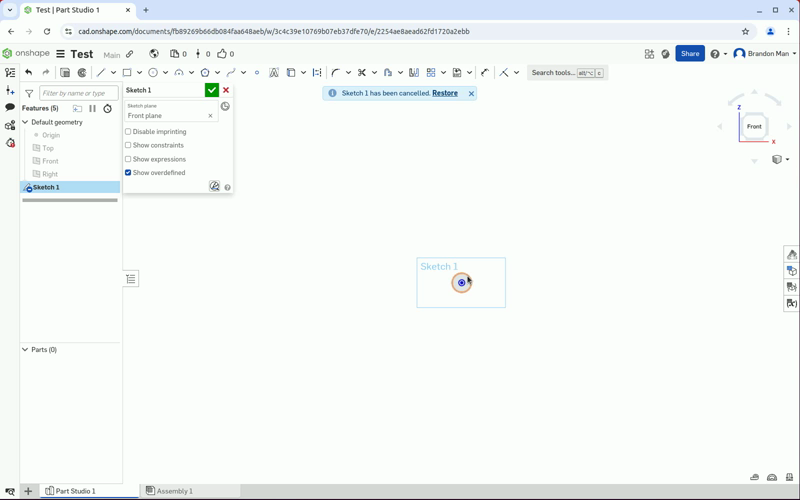
scroll(6)
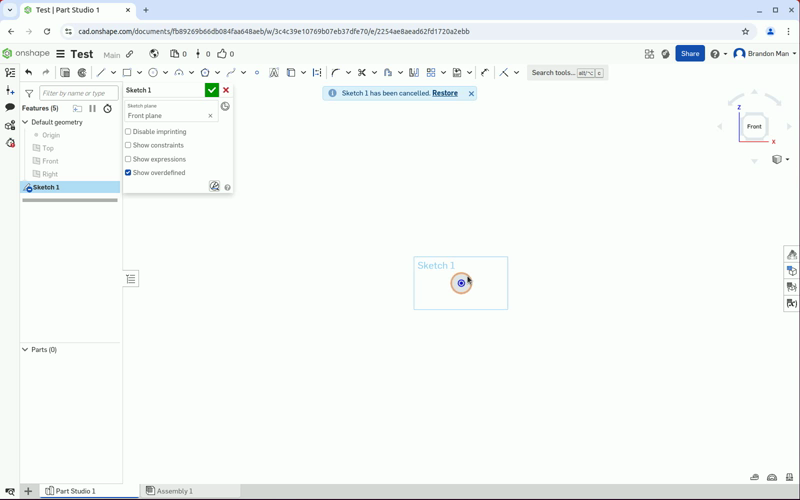
scroll(6)
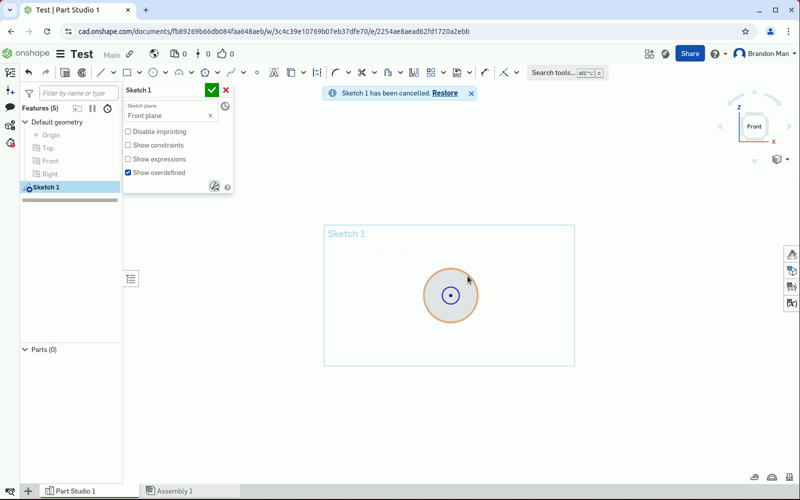
scroll(6)
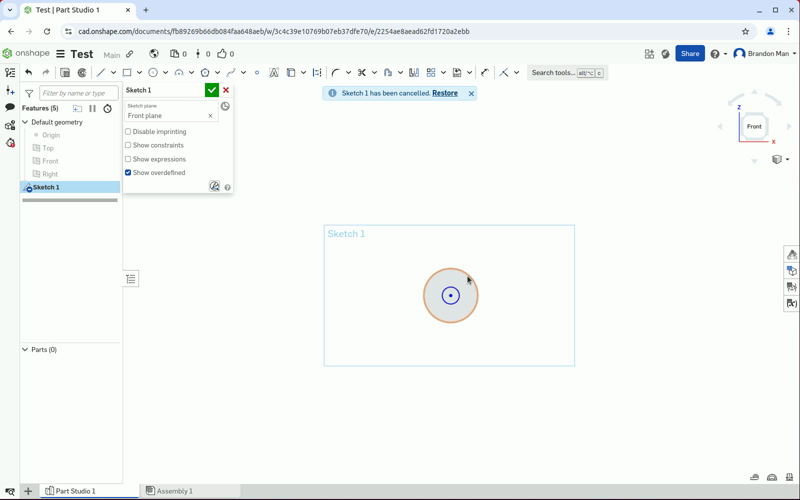
scroll(6)
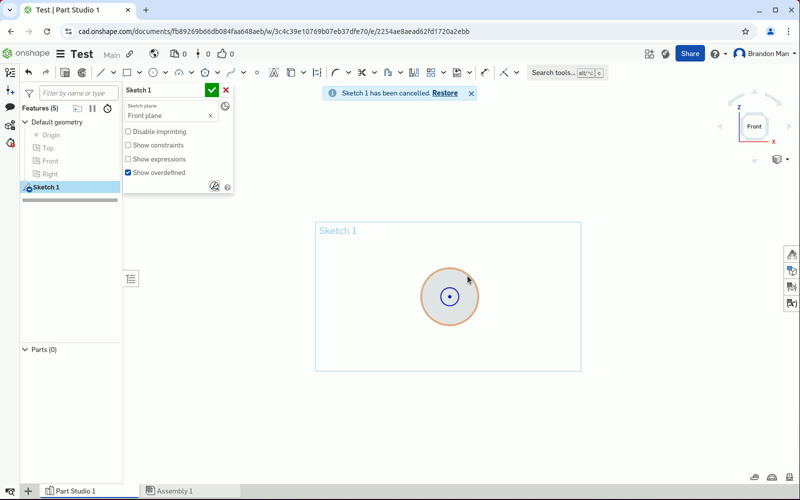
scroll(6)
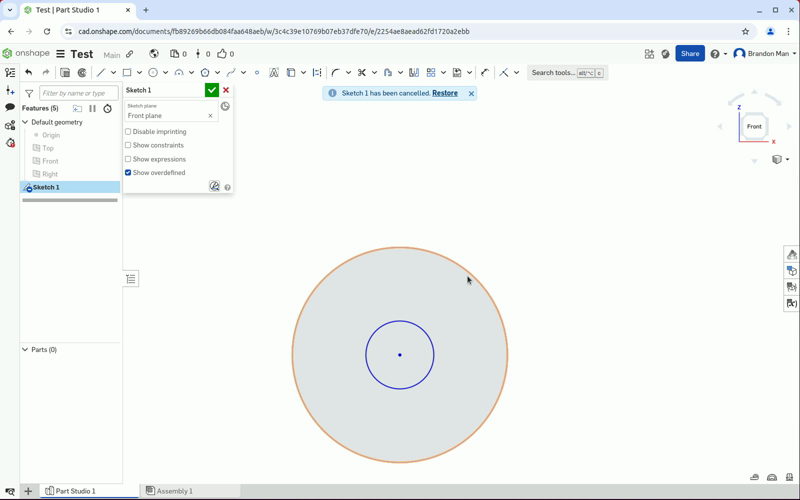
click(467, 275)
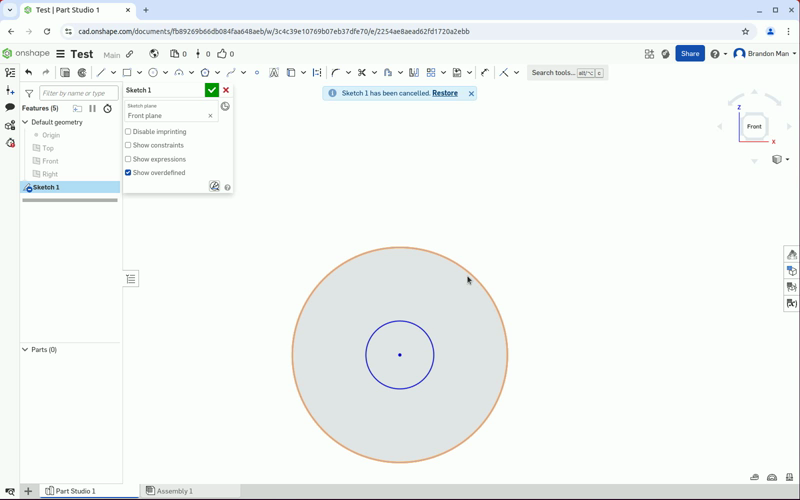
scroll(-6)
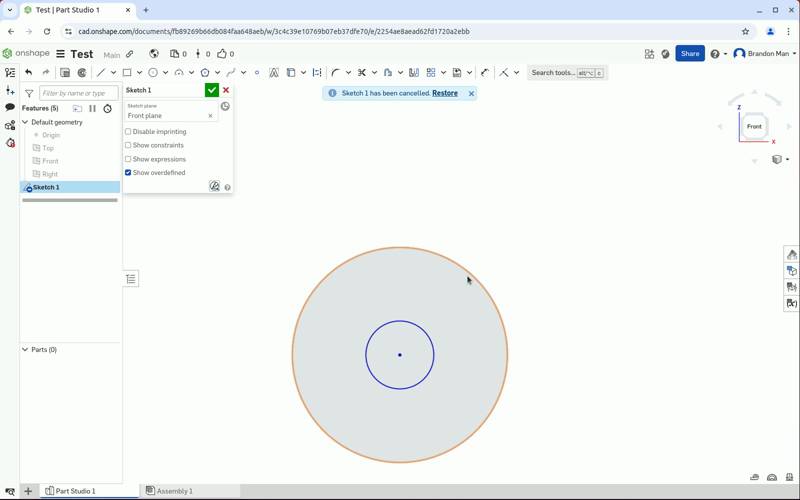
scroll(-6)
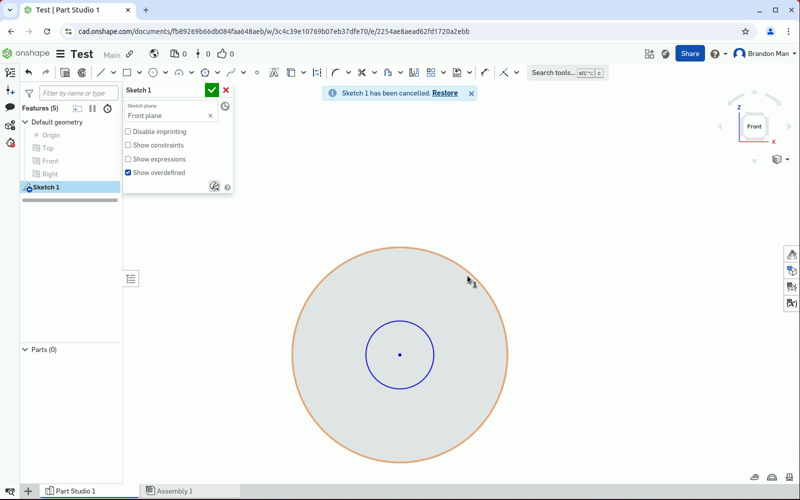
scroll(-6)
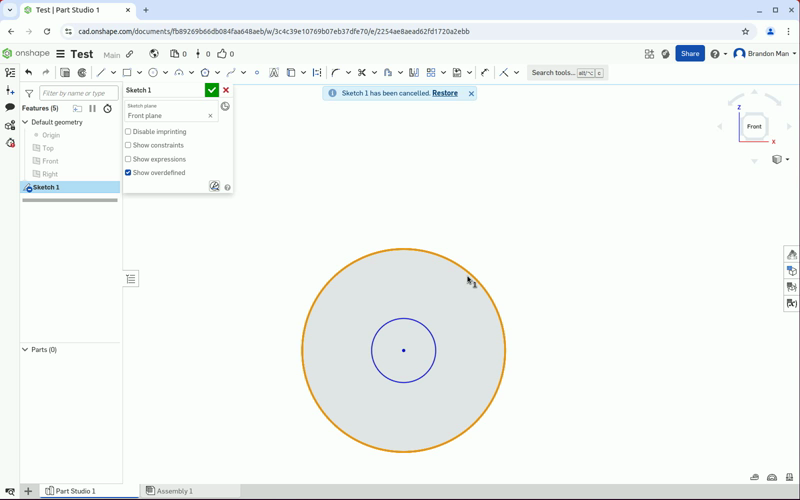
scroll(-6)
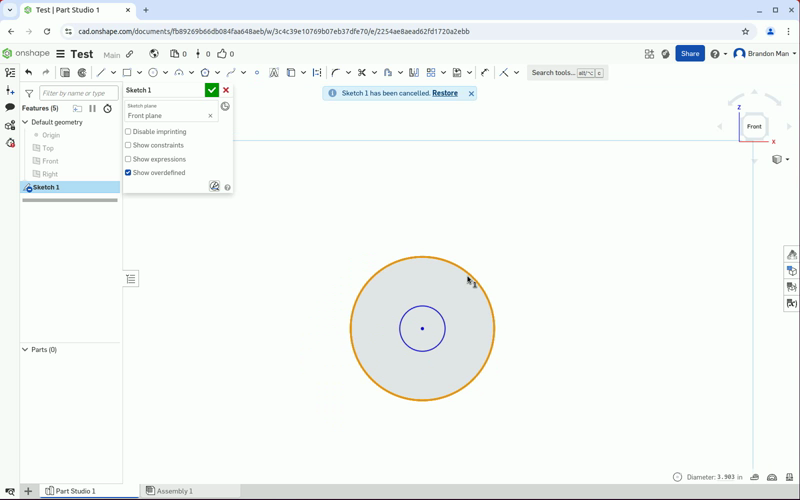
scroll(-6)
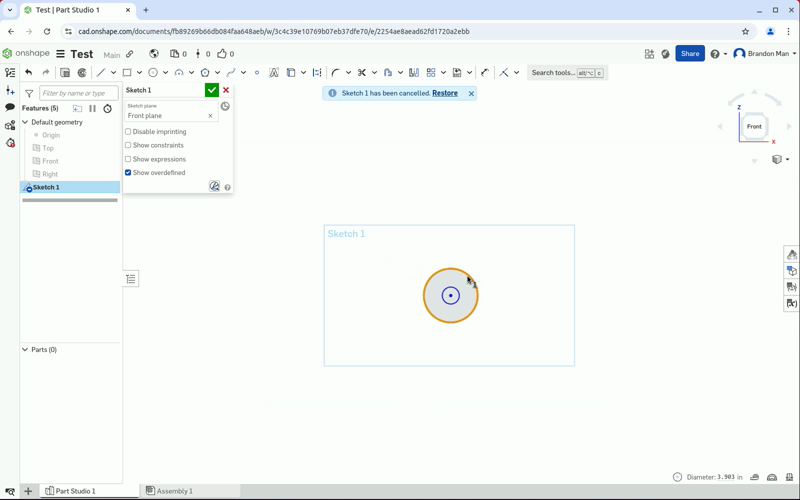
scroll(-6)
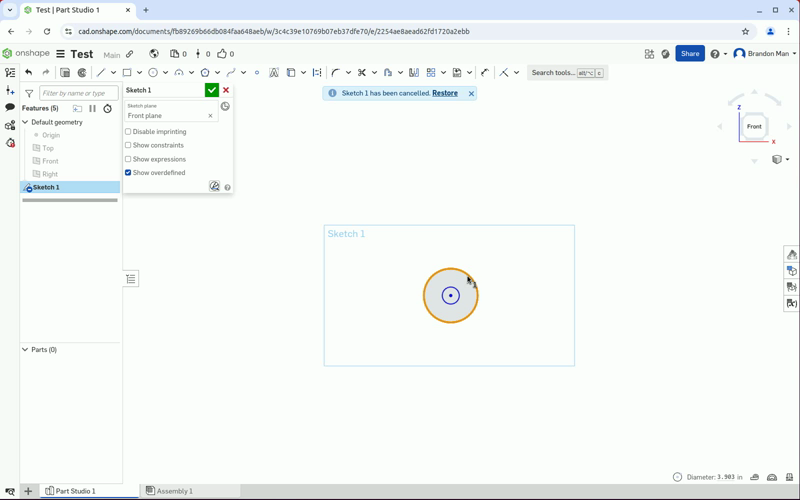
scroll(-6)
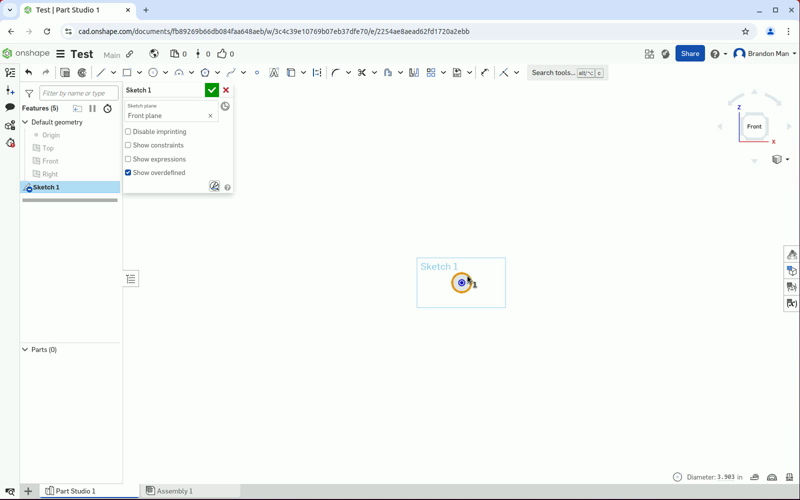
mouse_move(73, 352)
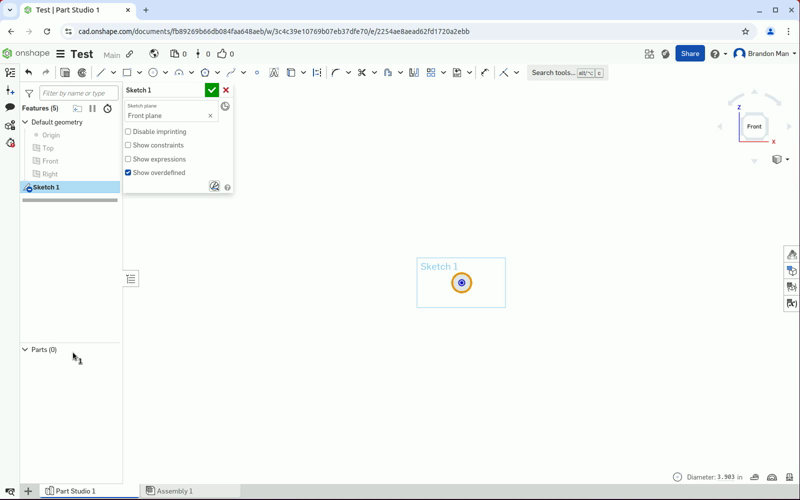
key(shift+y)
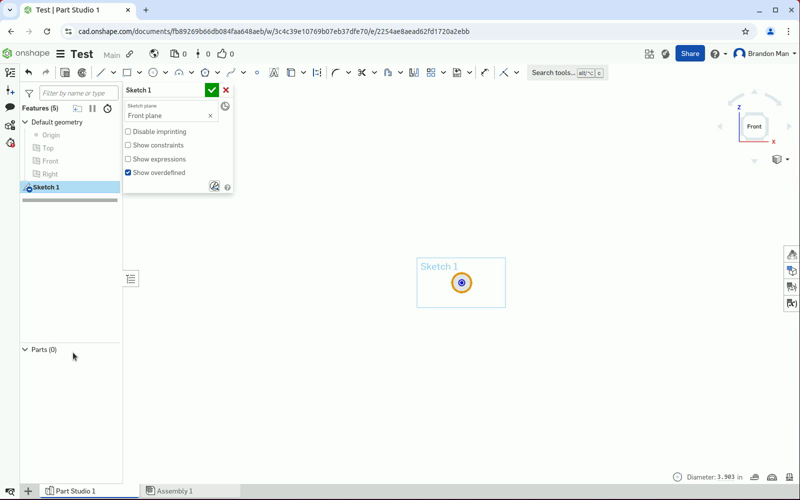
key(shift+e)
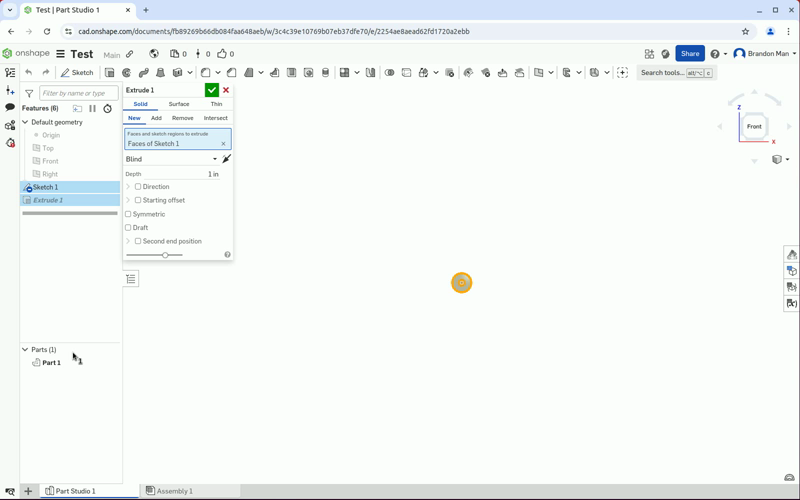
mouse_move(143, 106)
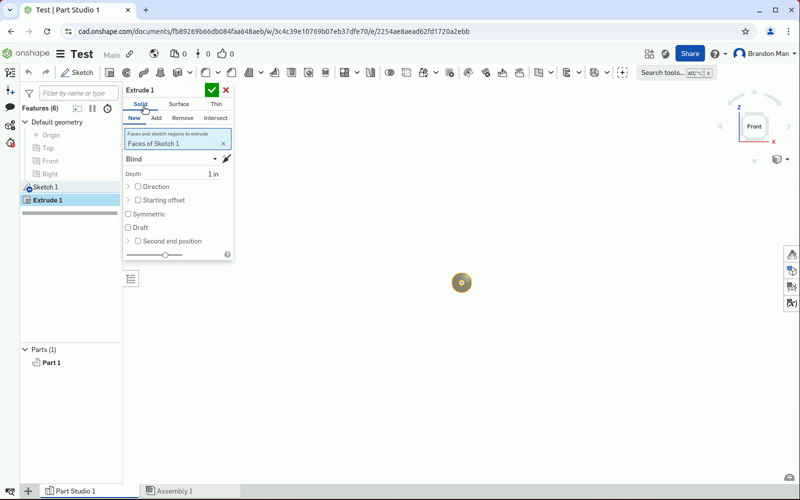
click(143, 106)
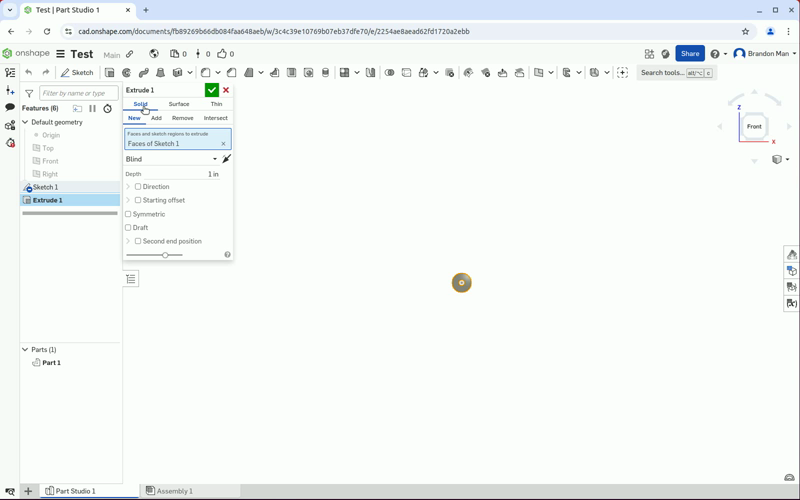
mouse_move(137, 120)
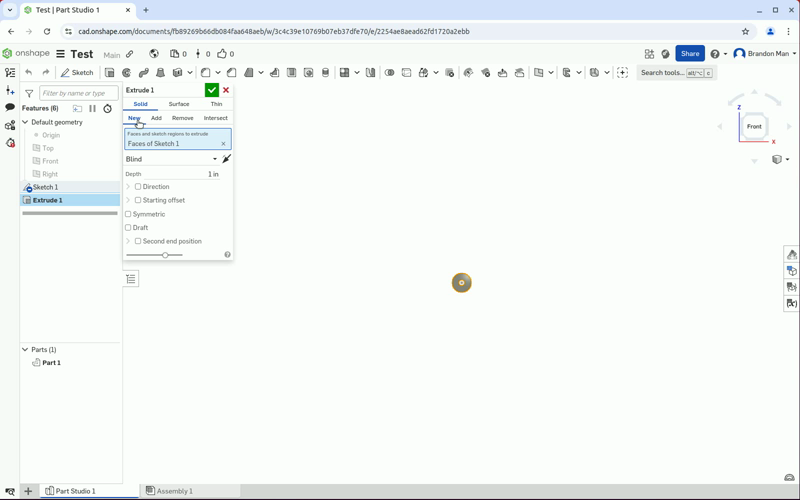
click(137, 120)
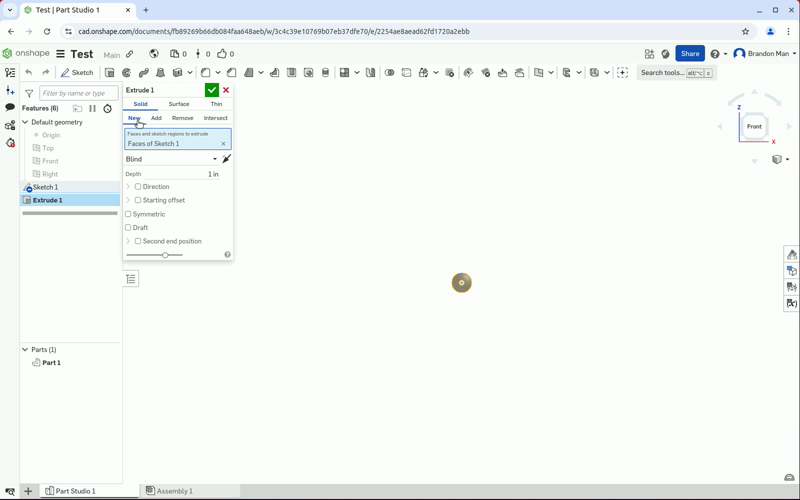
key(tab, 4)
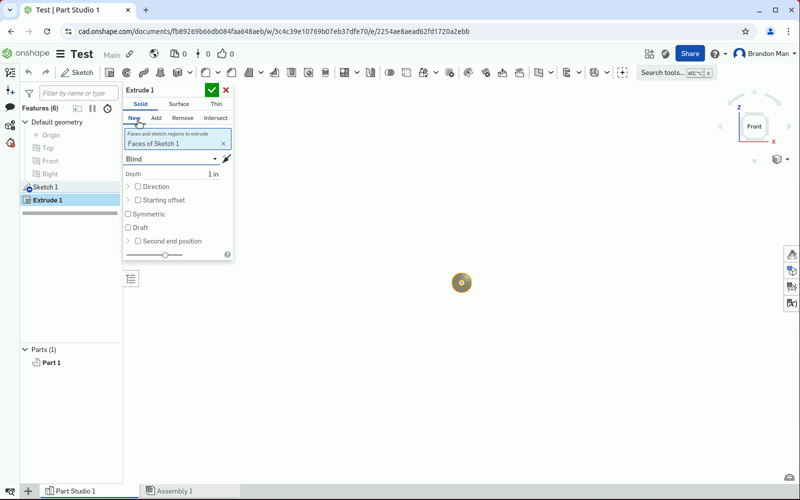
text(0.481)
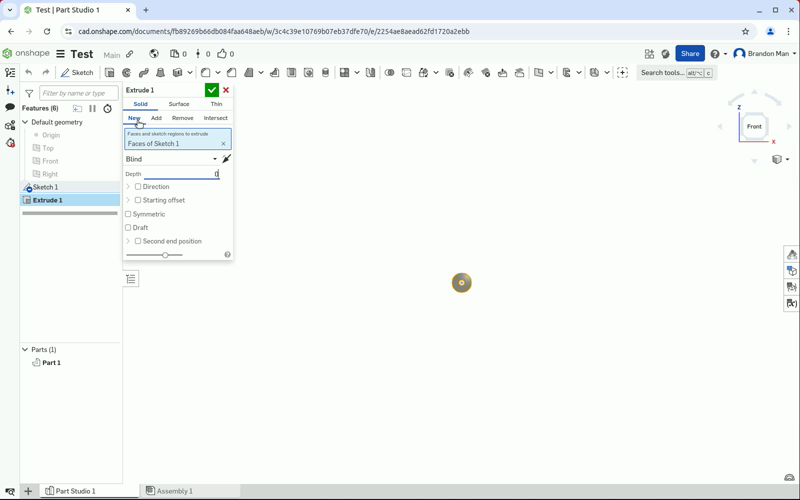
key(enter)
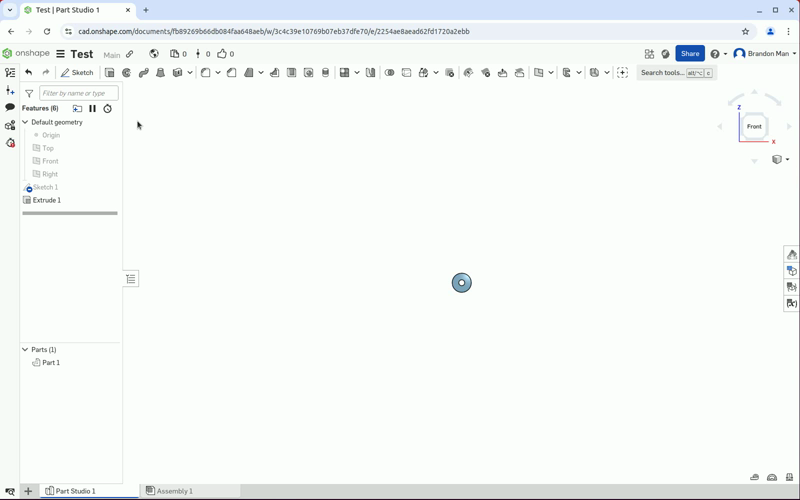
key(shift+h)
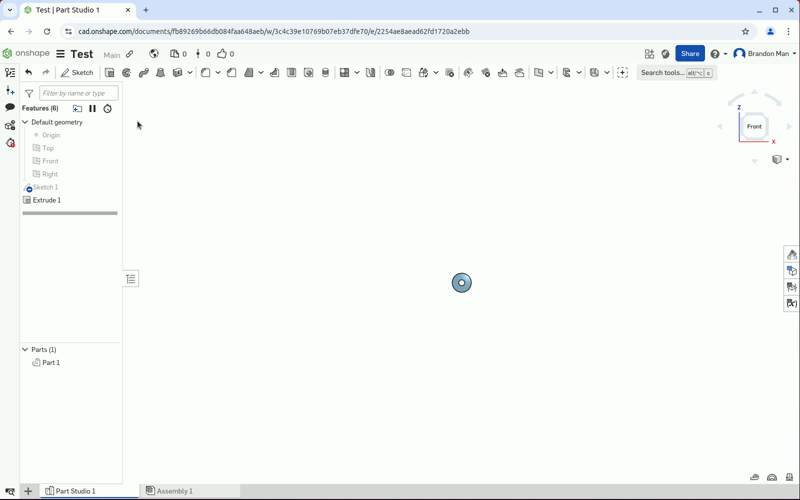
key(shift+h)
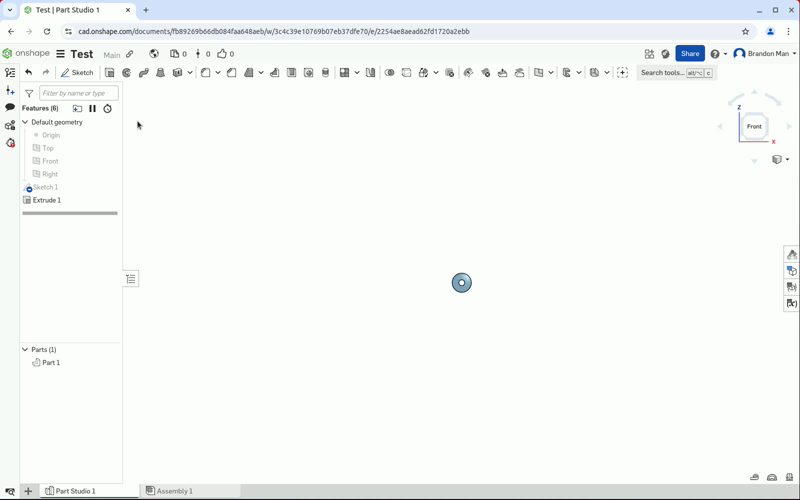
mouse_move(73, 189)
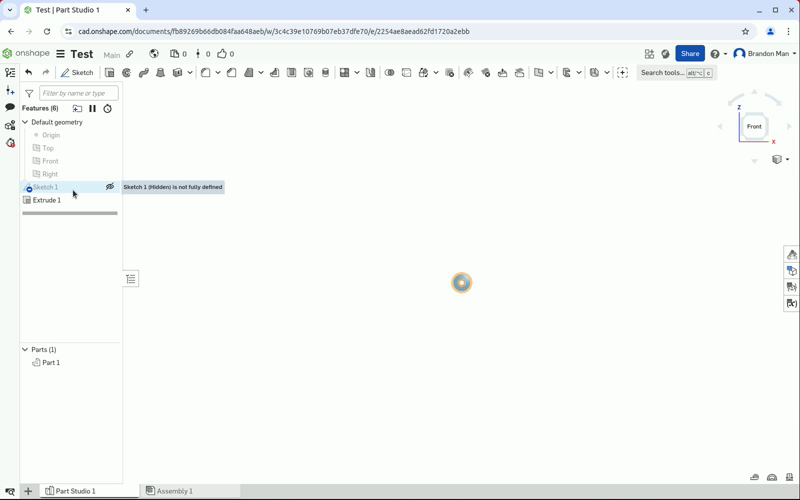
click(73, 189)
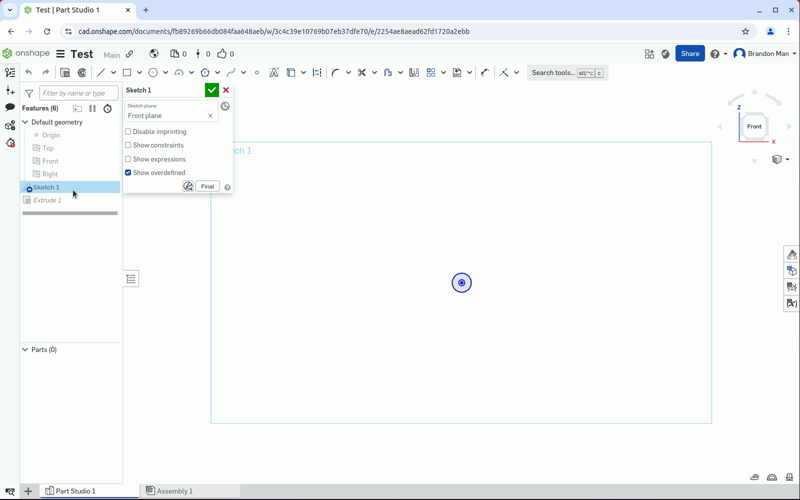
mouse_move(229, 92)
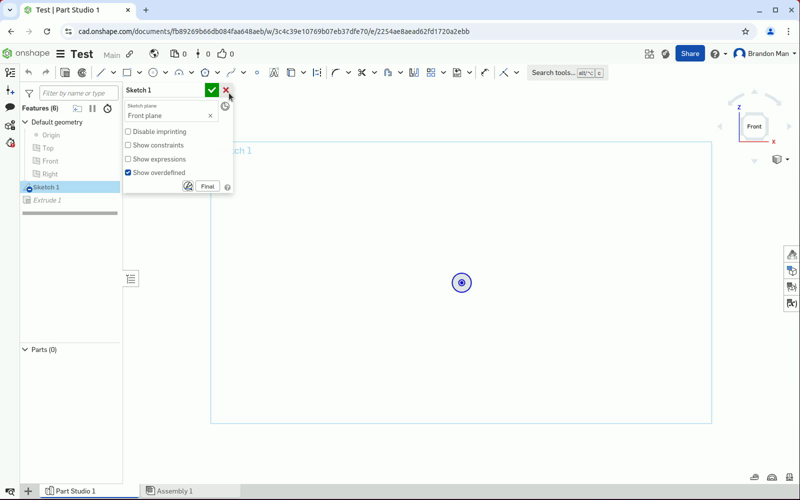
click(229, 92)
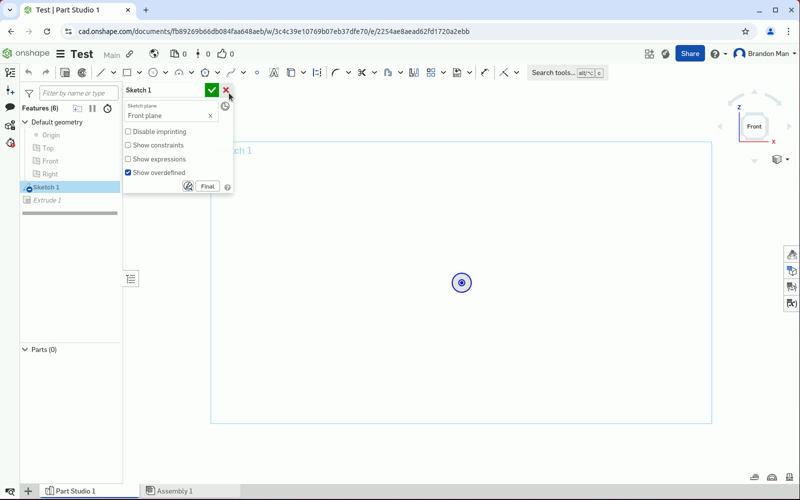
key(shift+s)
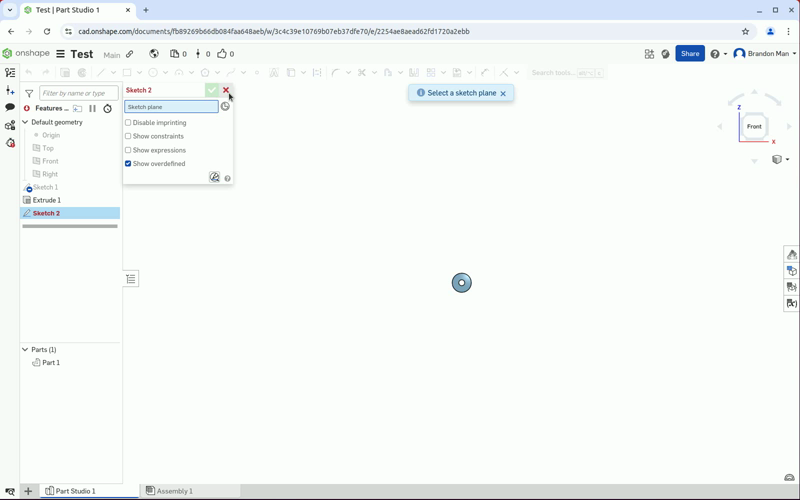
mouse_move(73, 163)
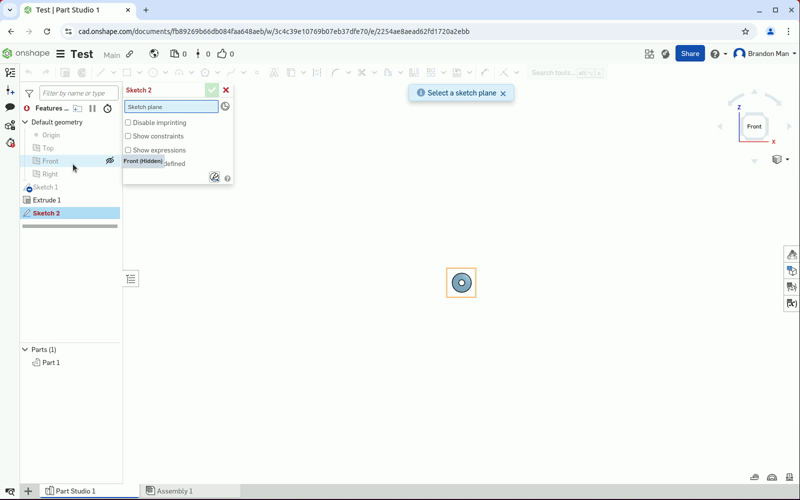
click(73, 163)
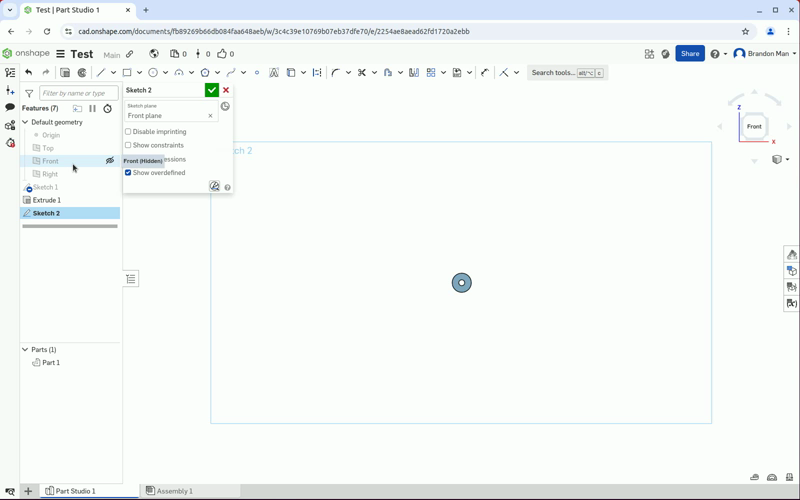
mouse_move(73, 352)
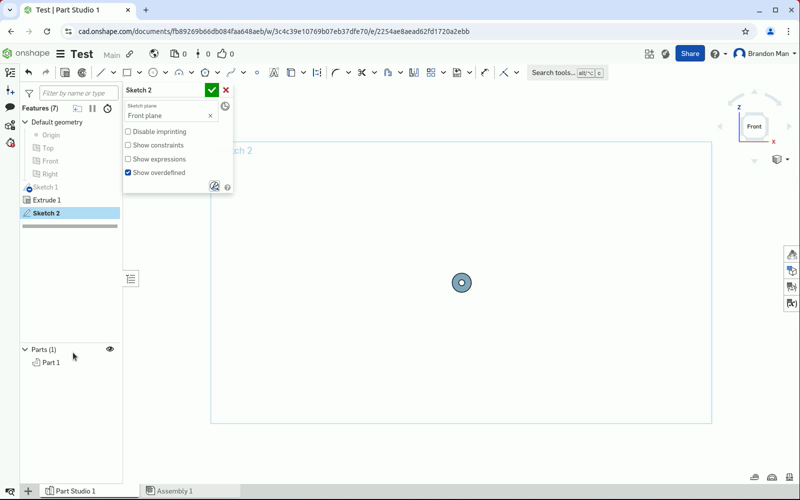
key(y)
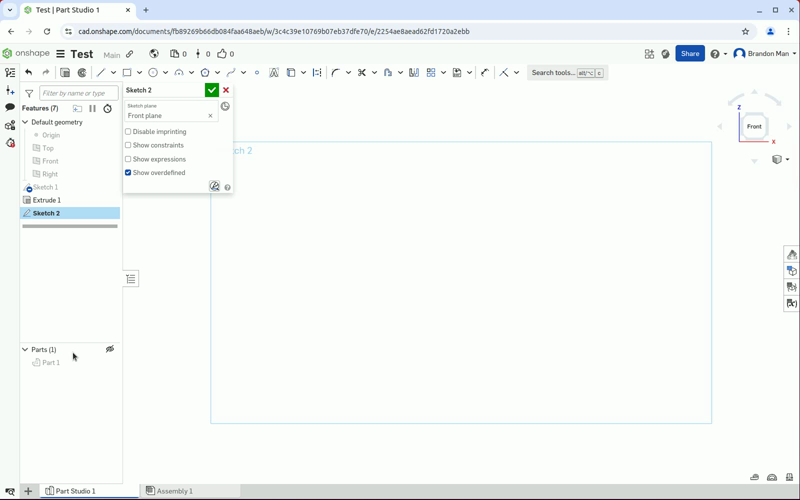
key(c)
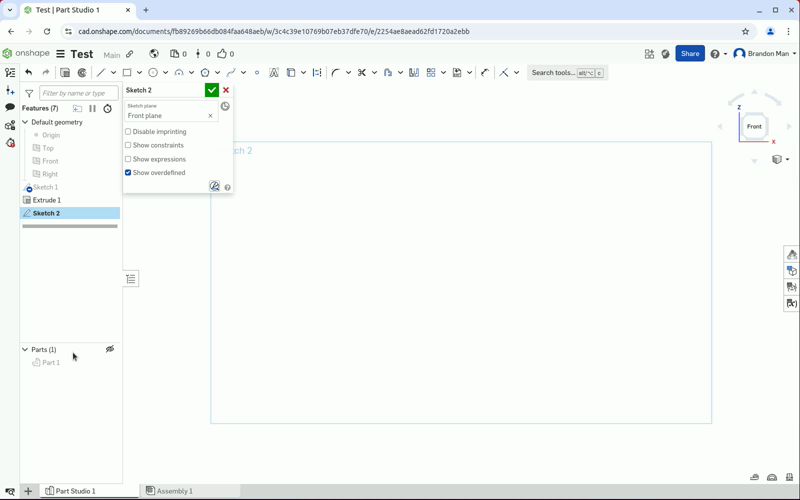
key_down(shift)
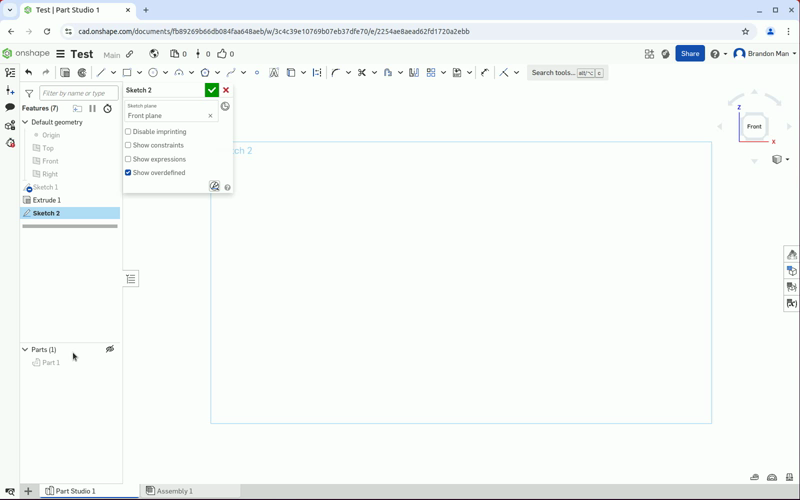
mouse_move(461, 178)
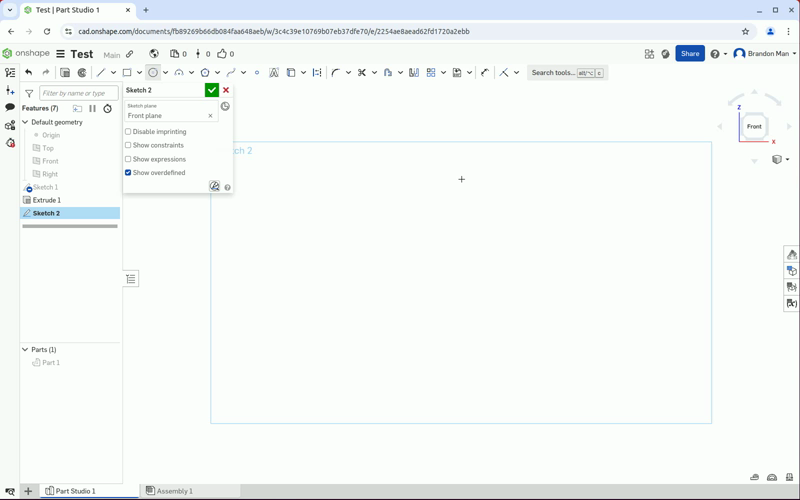
click(461, 178)
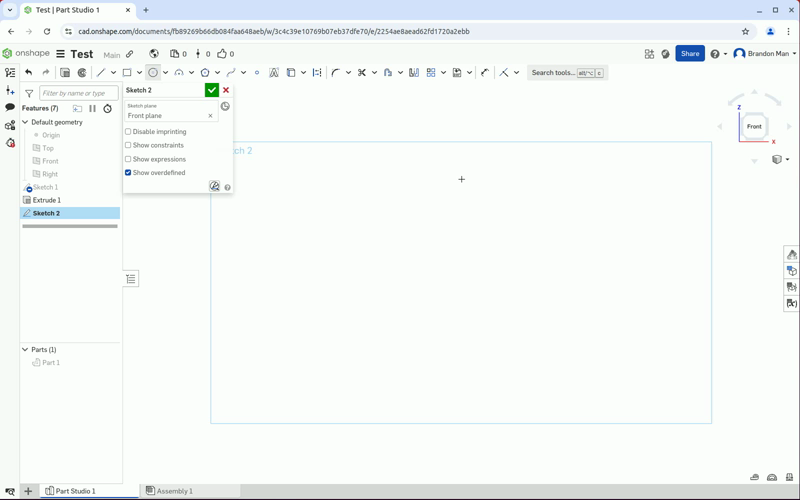
key_up(shift)
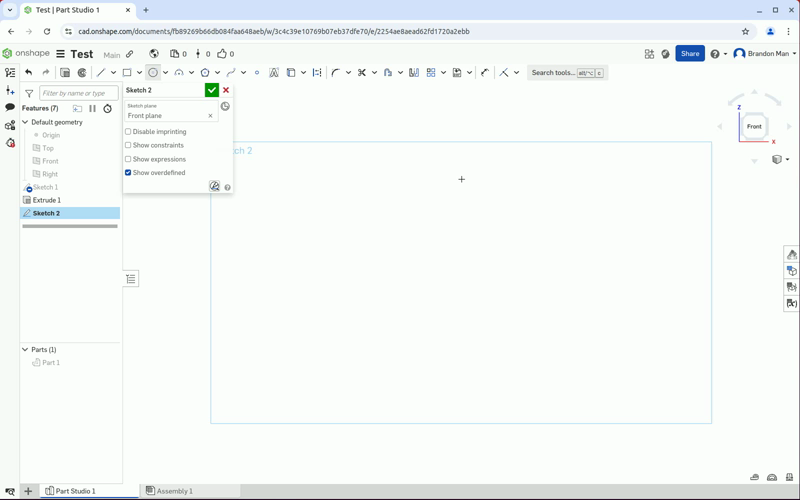
mouse_move(471, 178)
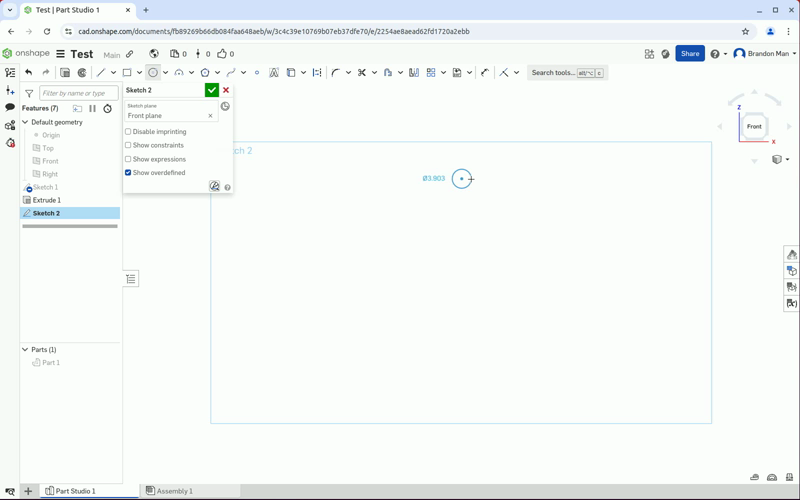
click(471, 178)
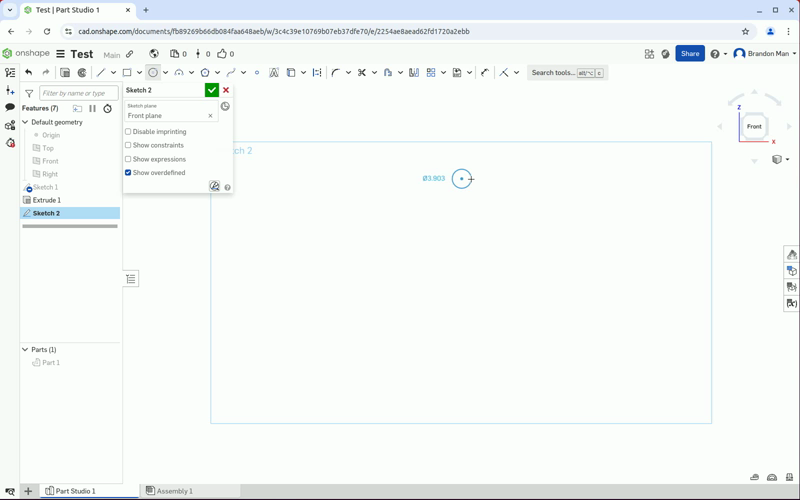
key(esc)
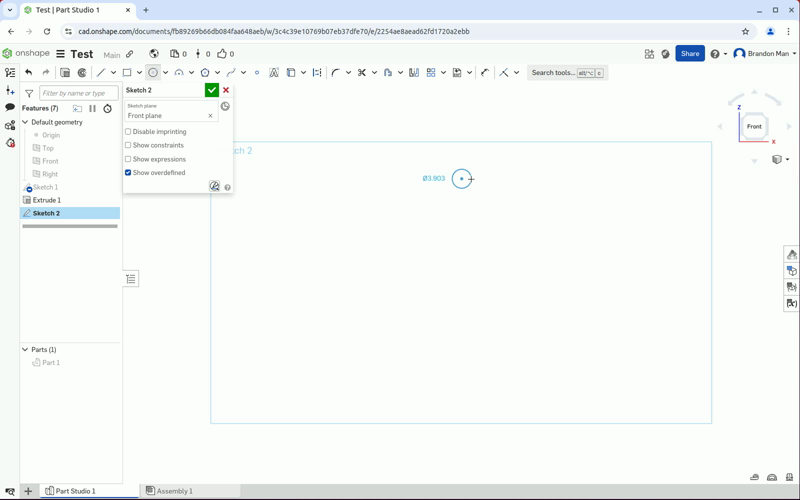
key(c)
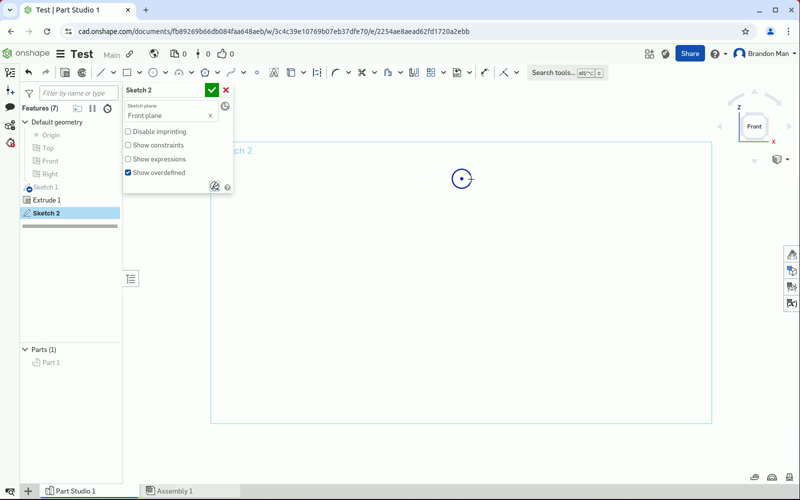
key_down(shift)
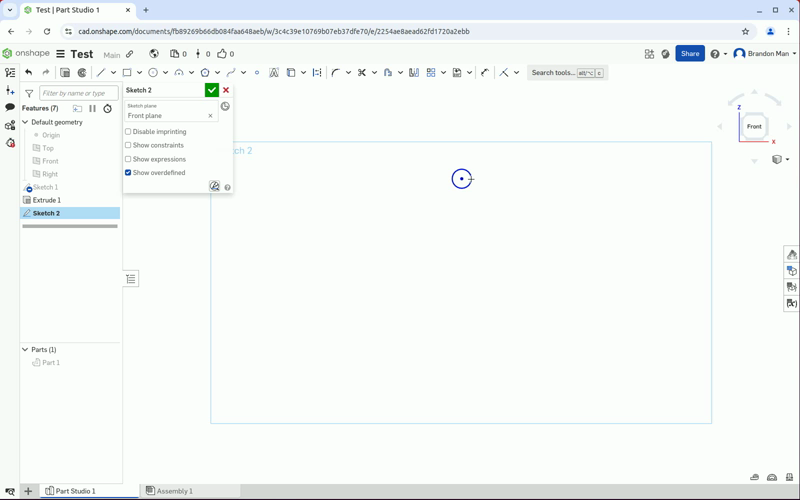
mouse_move(461, 178)
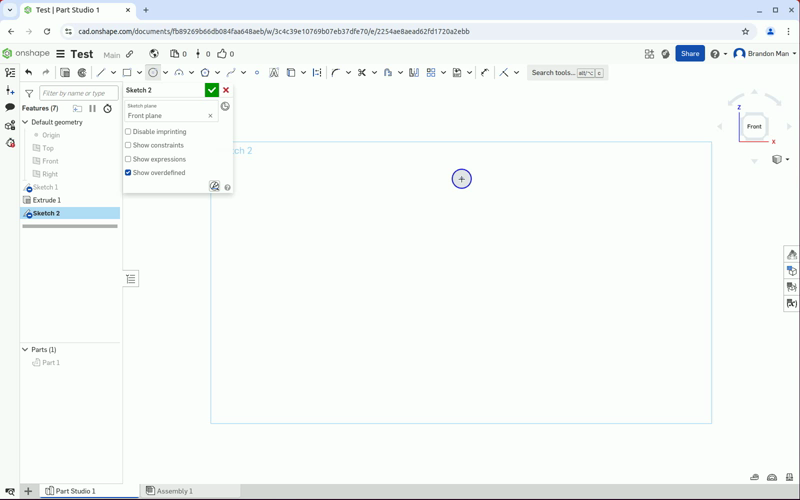
click(461, 178)
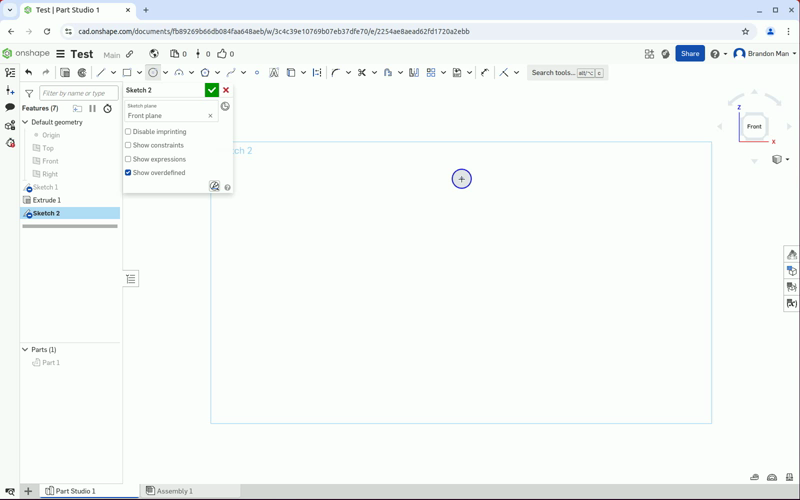
key_up(shift)
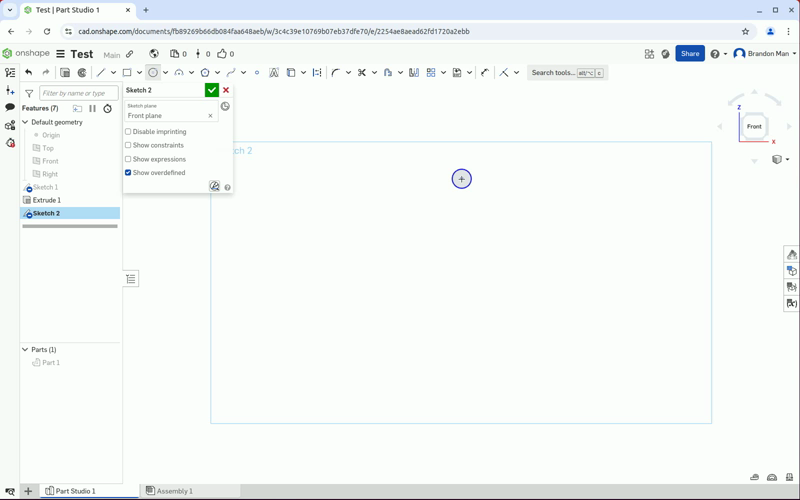
mouse_move(464, 178)
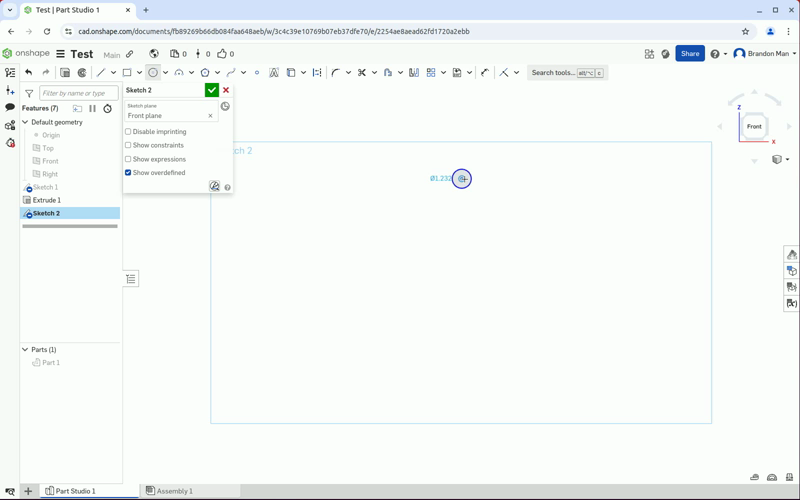
scroll(6)
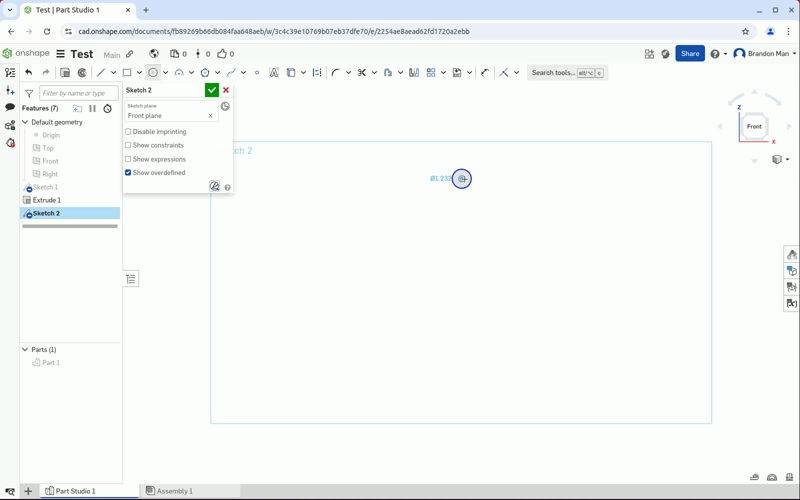
scroll(6)
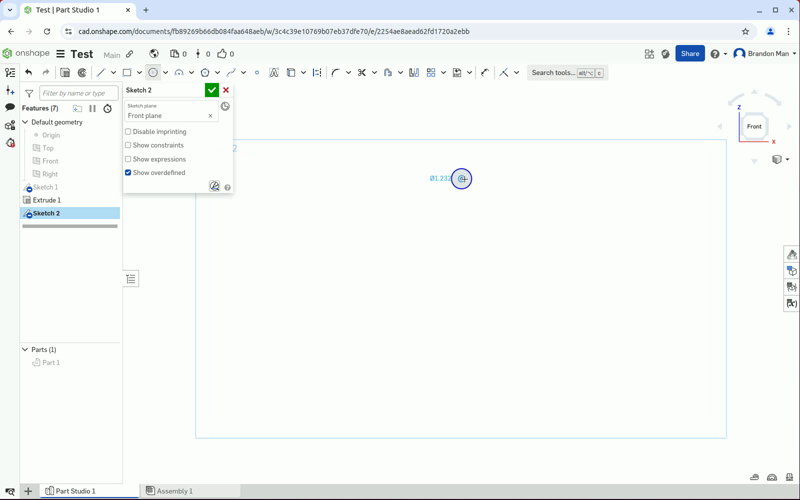
scroll(6)
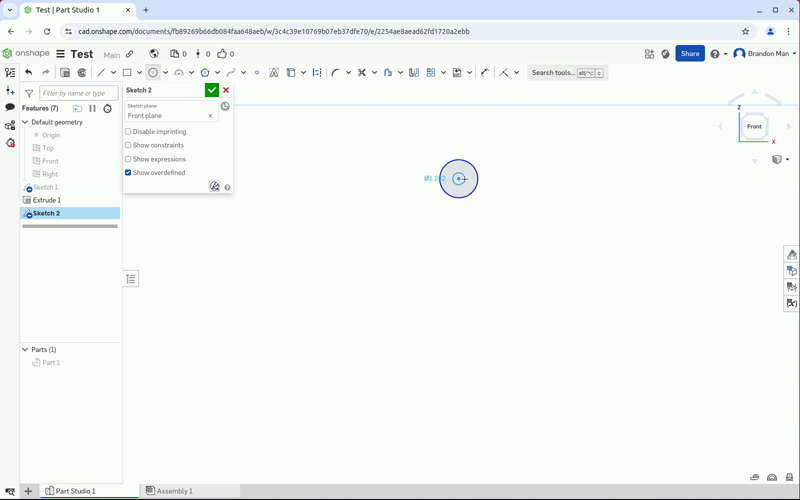
scroll(6)
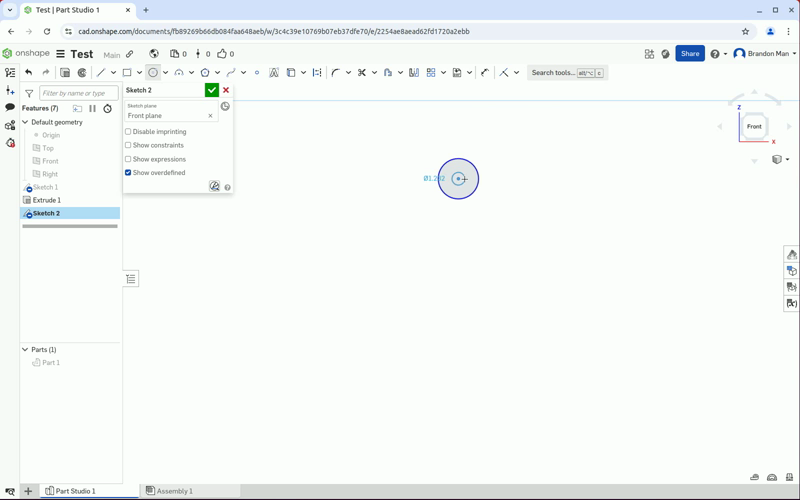
scroll(6)
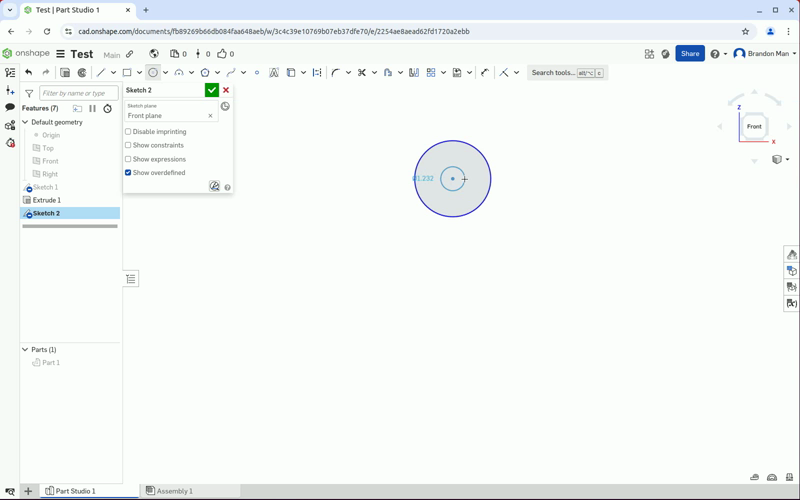
scroll(6)
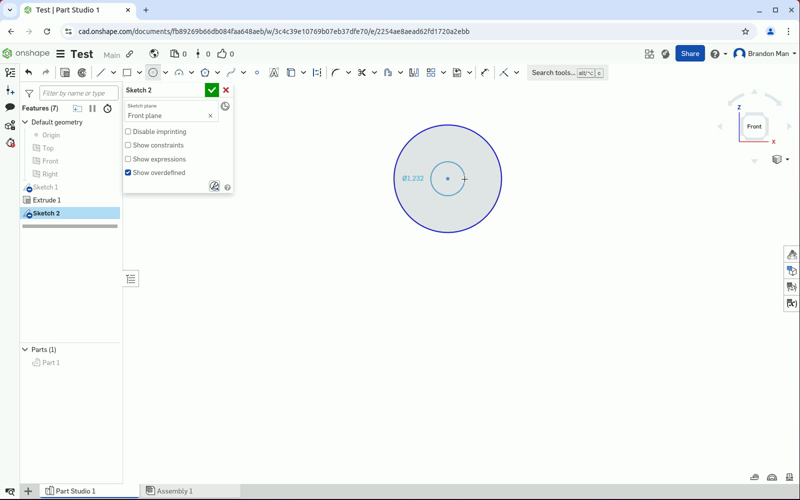
scroll(6)
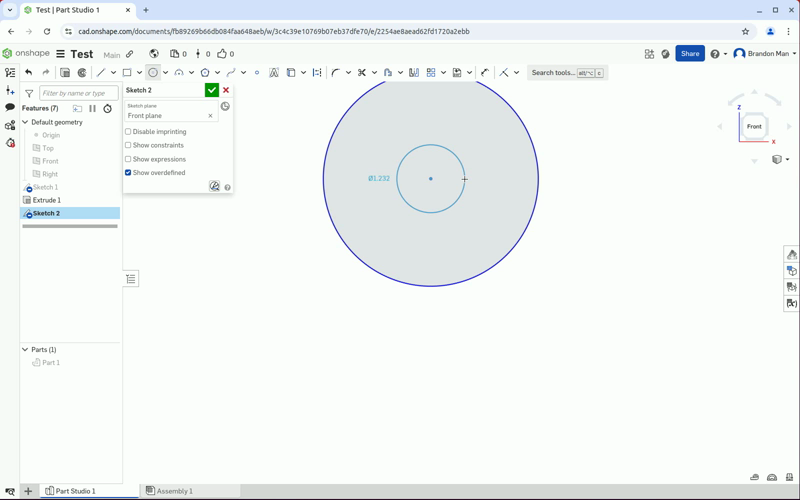
click(464, 178)
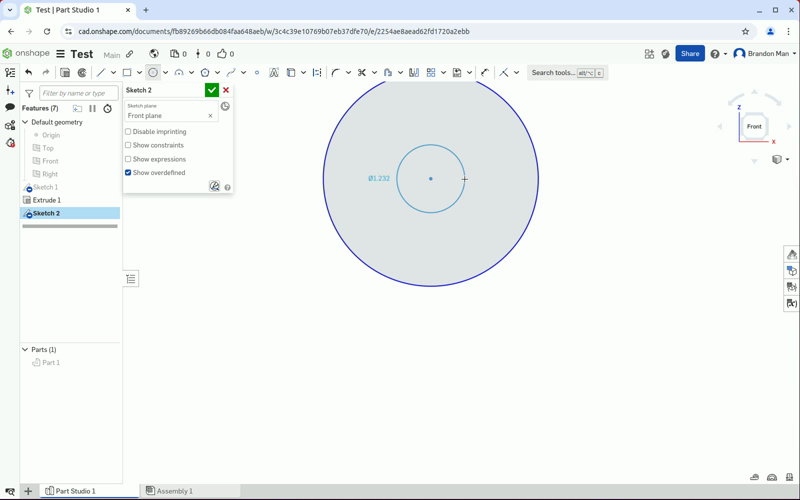
scroll(-6)
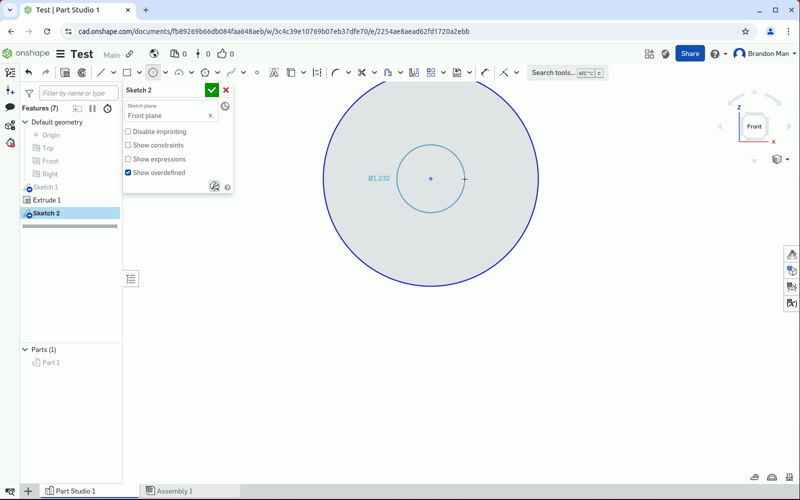
scroll(-6)
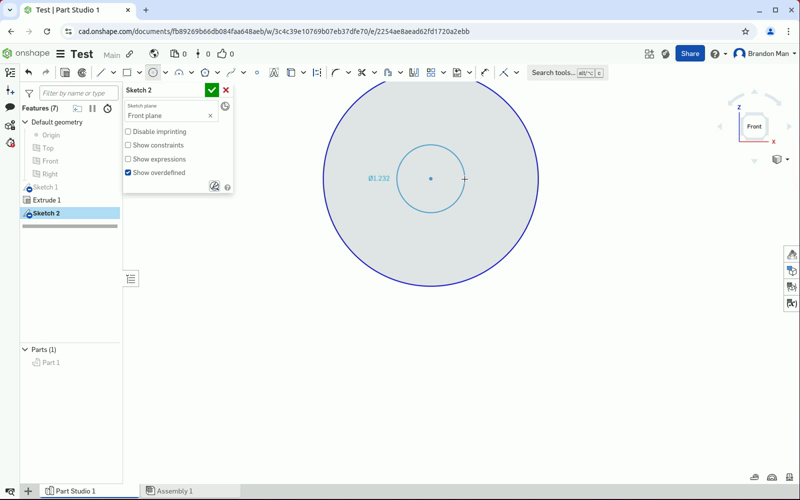
scroll(-6)
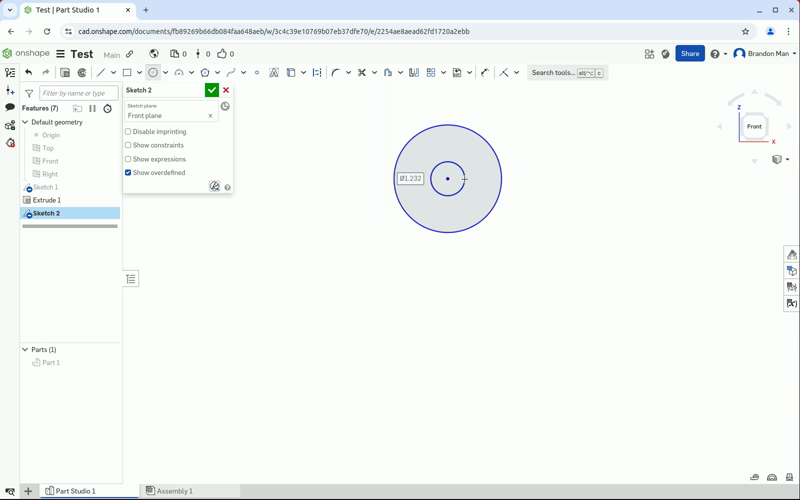
scroll(-6)
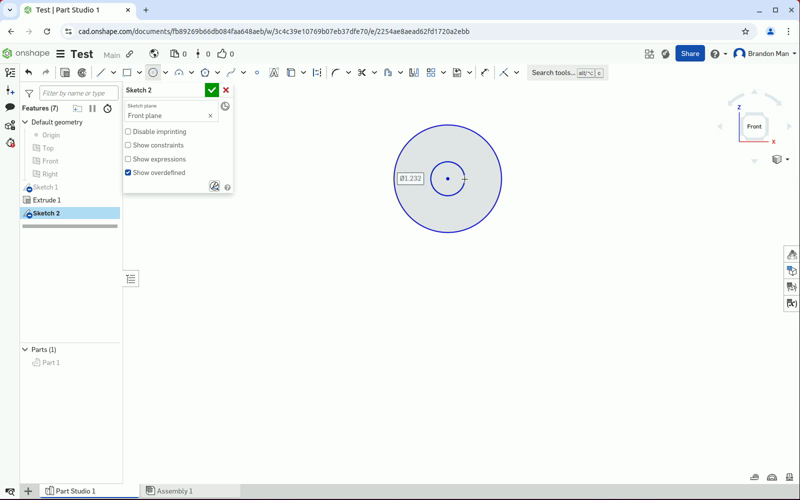
scroll(-6)
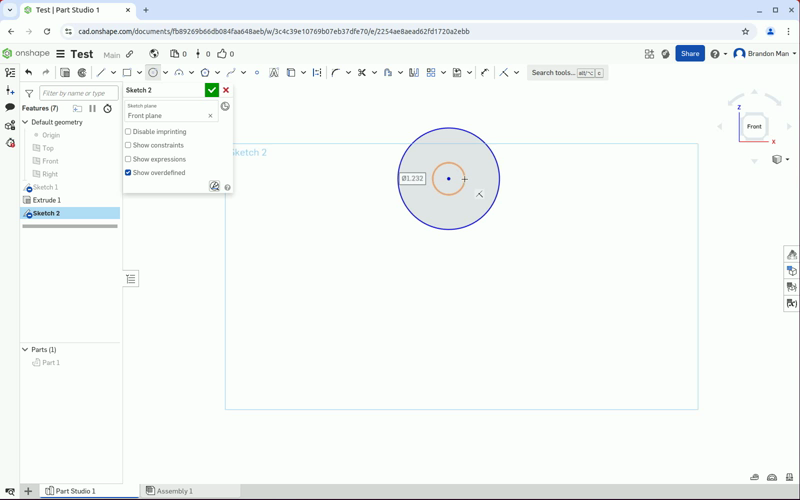
scroll(-6)
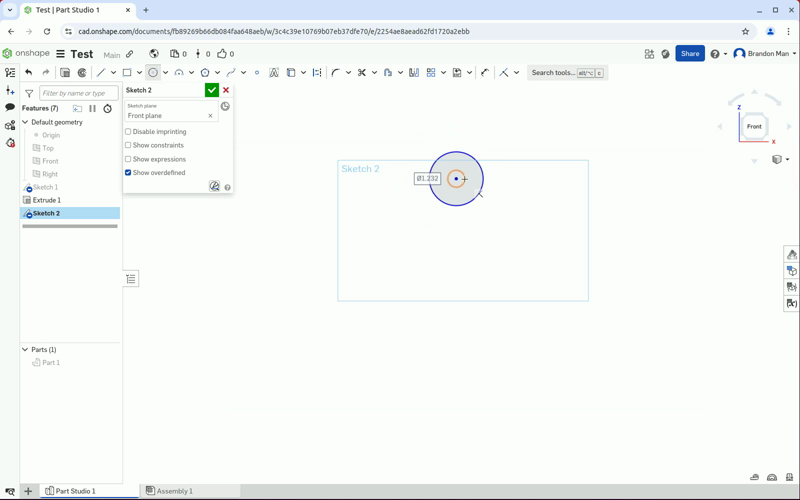
scroll(-6)
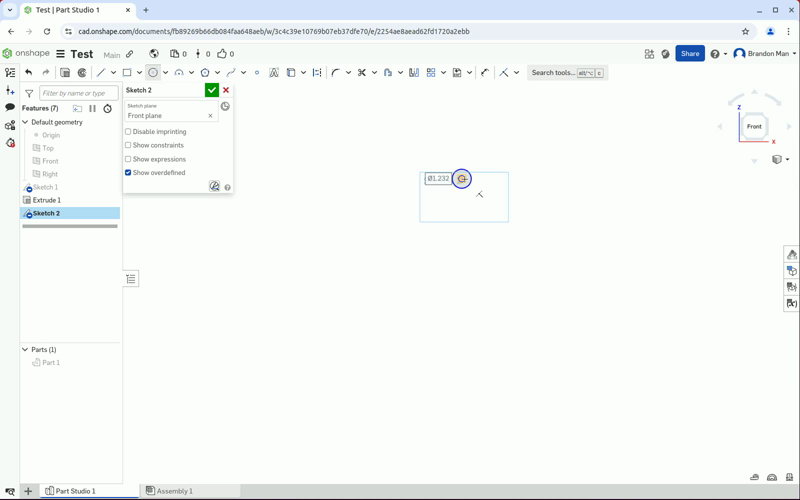
key(esc)
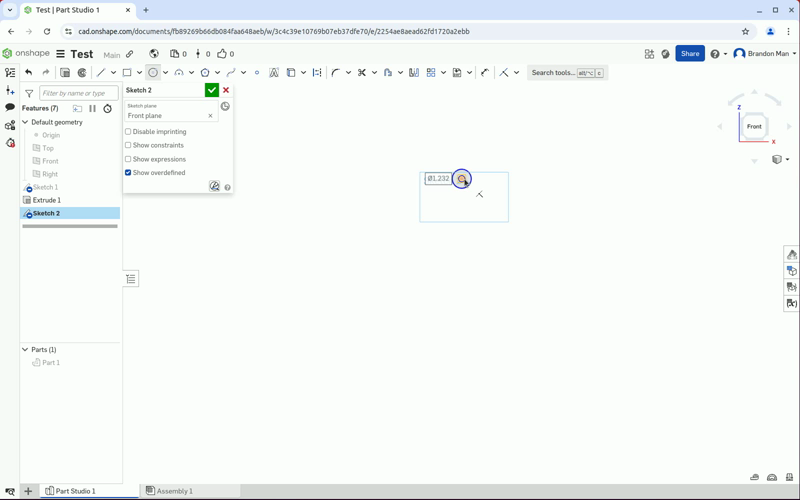
mouse_move(458, 186)
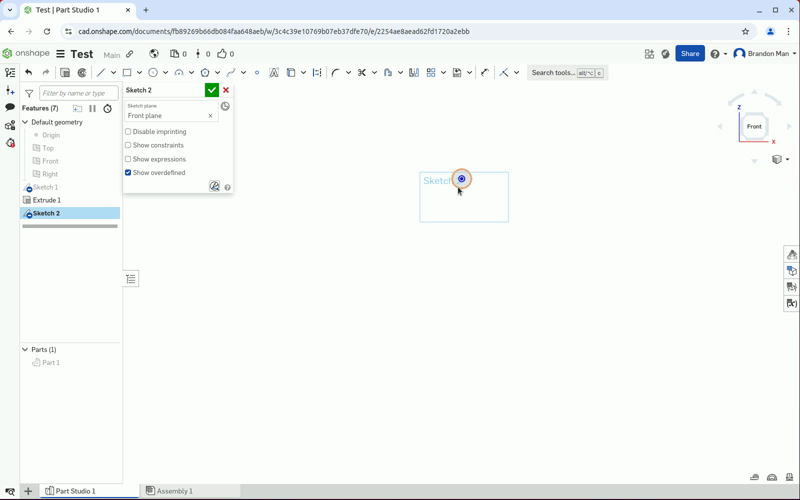
scroll(6)
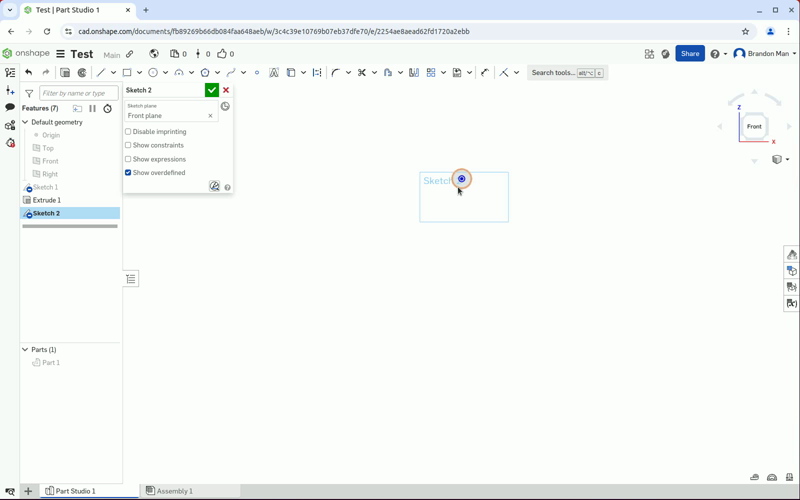
scroll(6)
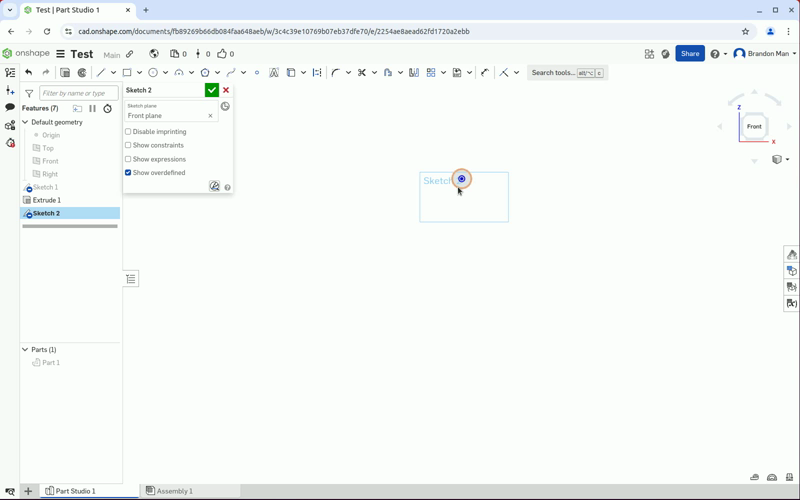
scroll(6)
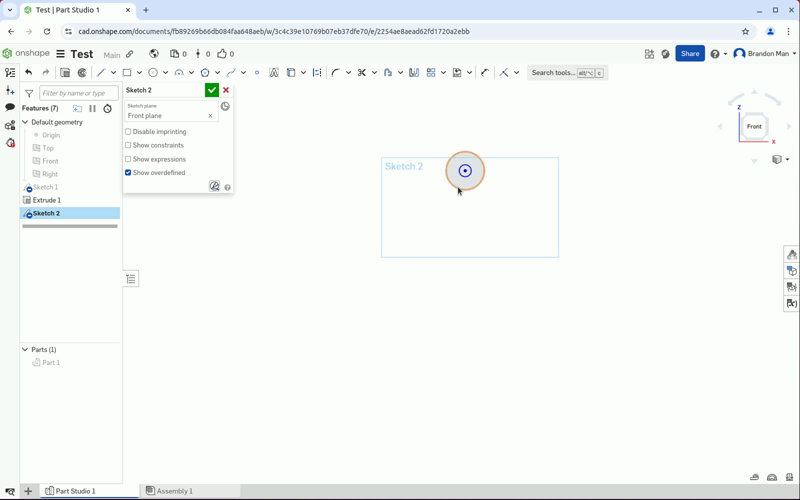
scroll(6)
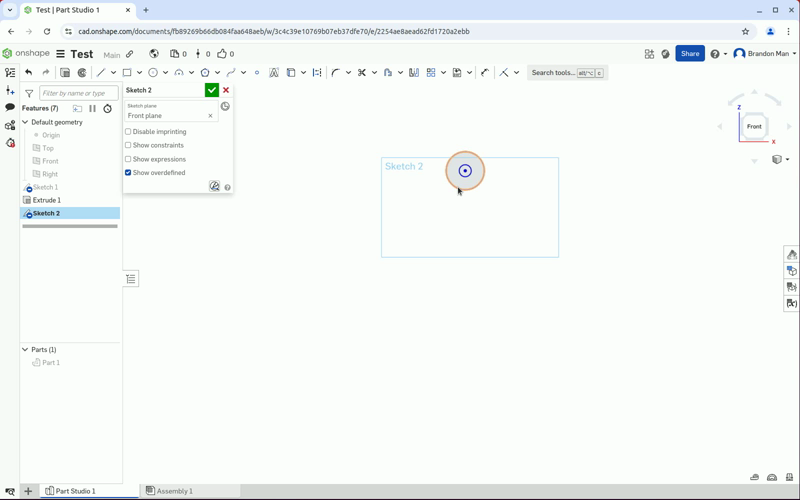
scroll(6)
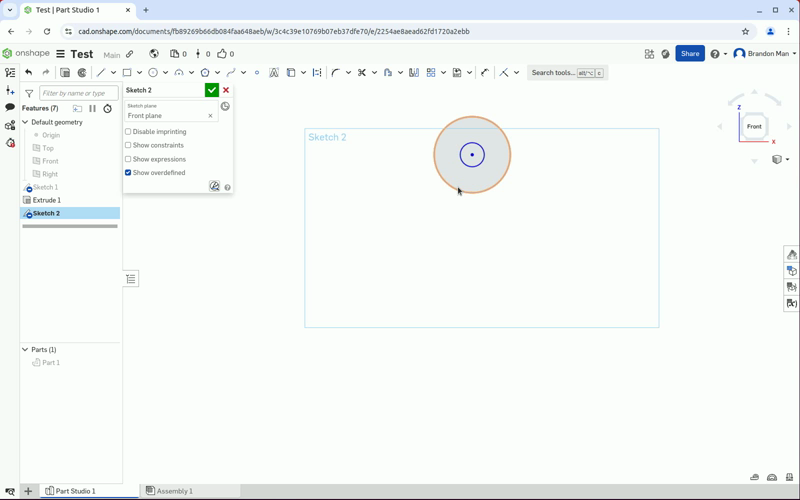
scroll(6)
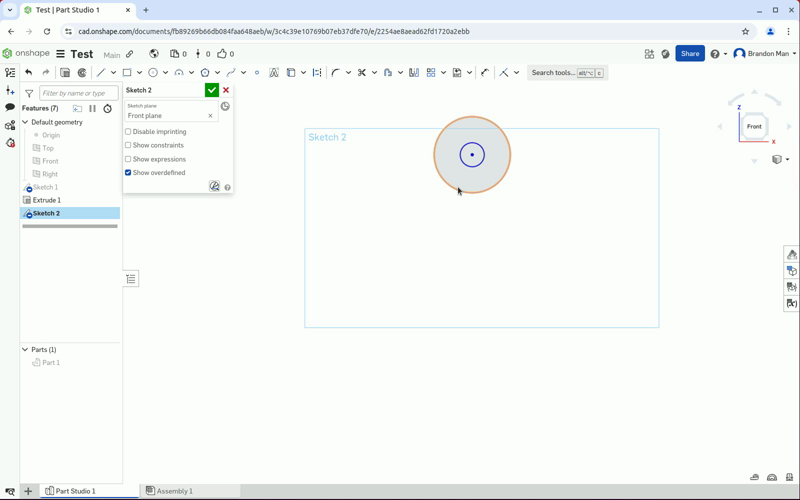
scroll(6)
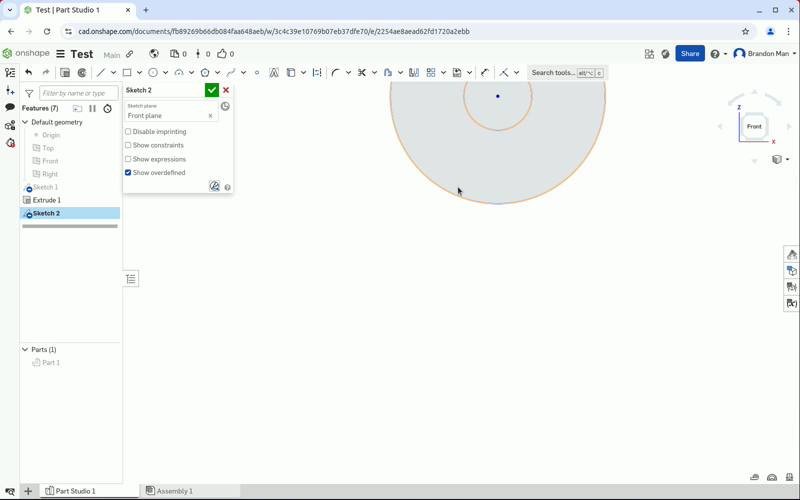
click(458, 186)
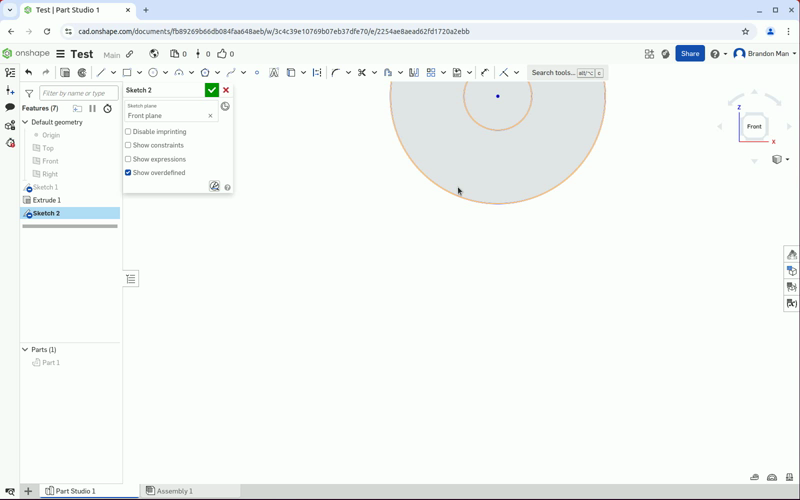
scroll(-6)
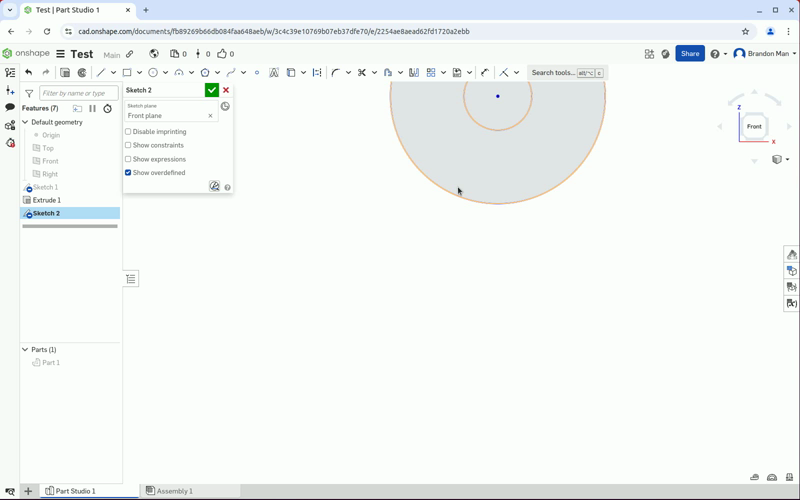
scroll(-6)
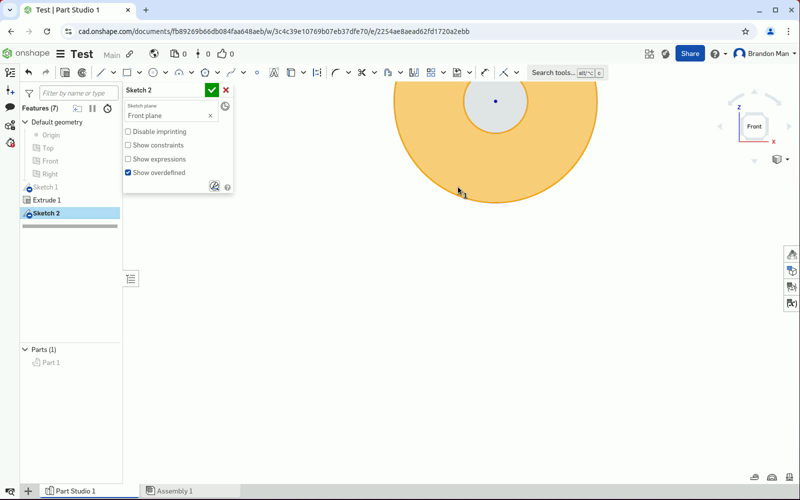
scroll(-6)
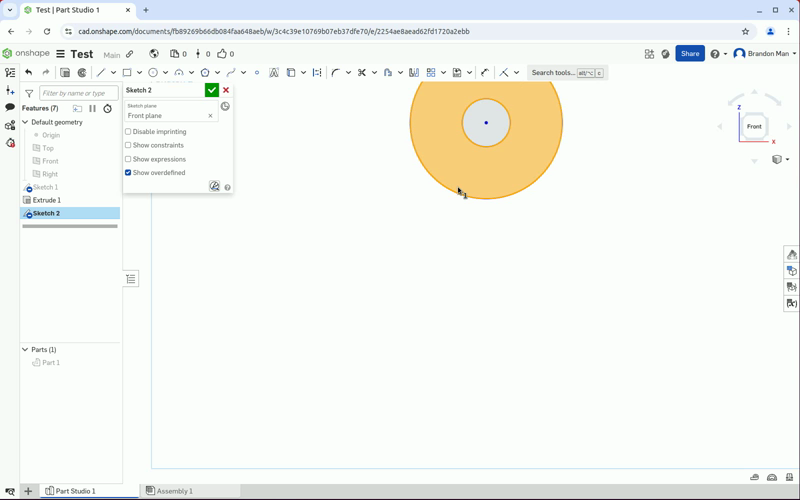
scroll(-6)
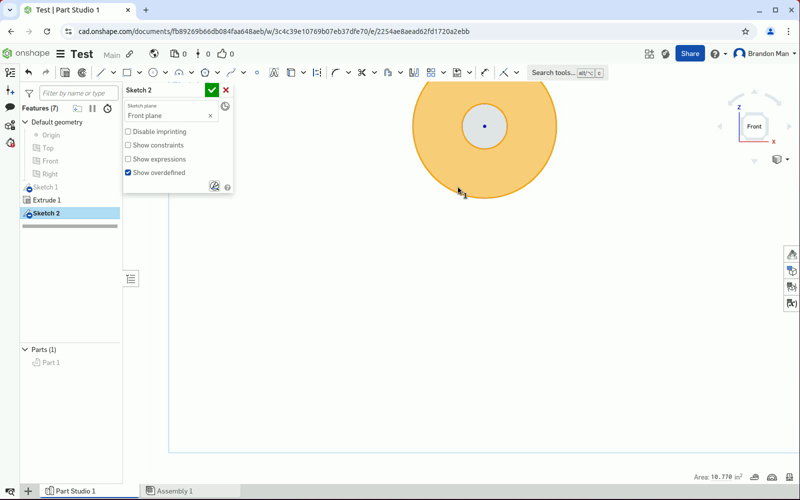
scroll(-6)
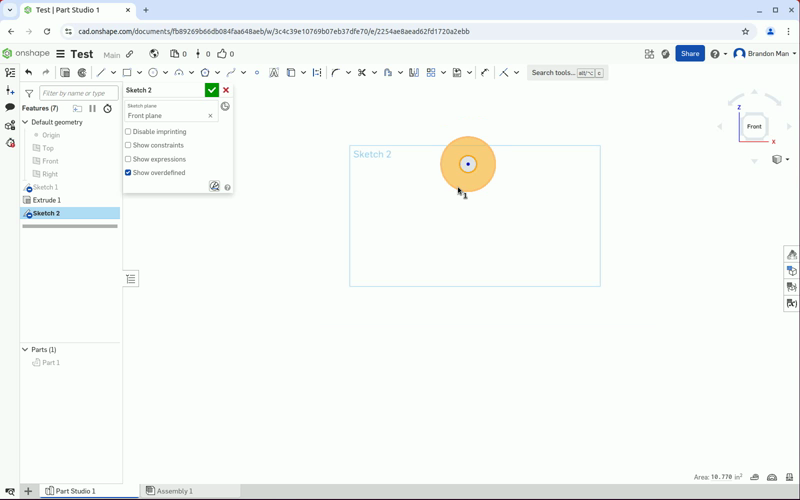
scroll(-6)
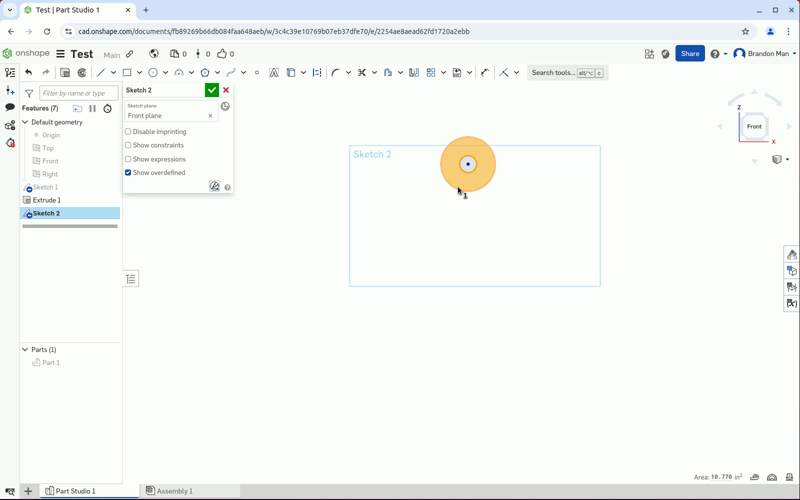
scroll(-6)
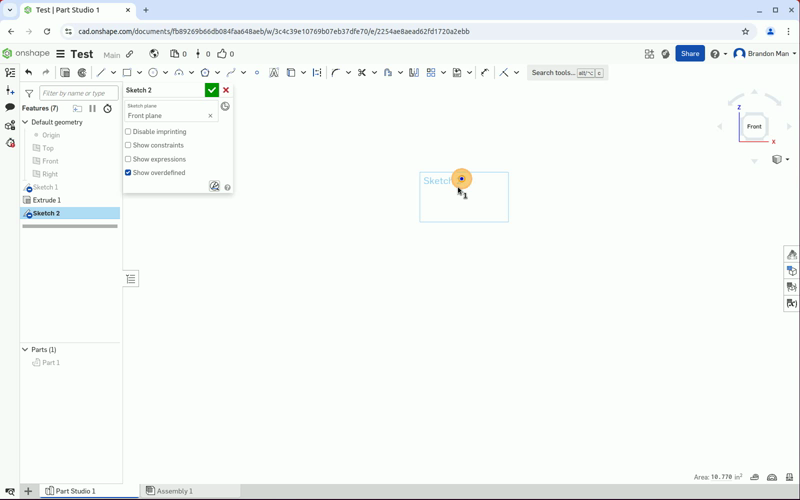
mouse_move(73, 352)
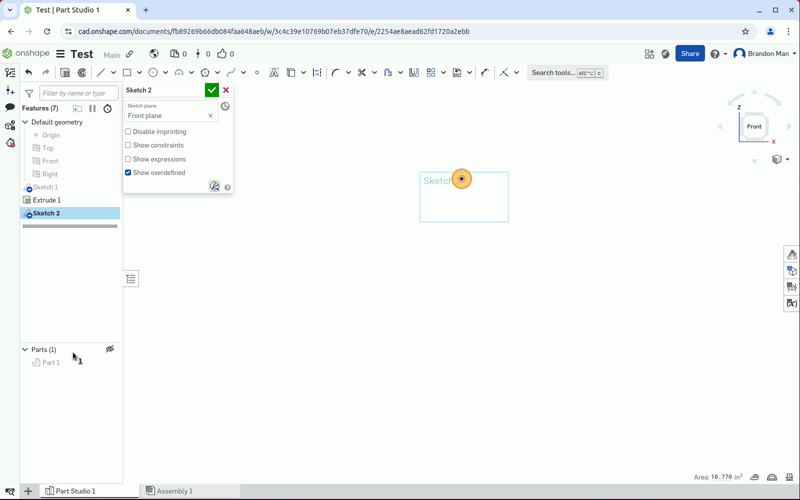
key(shift+y)
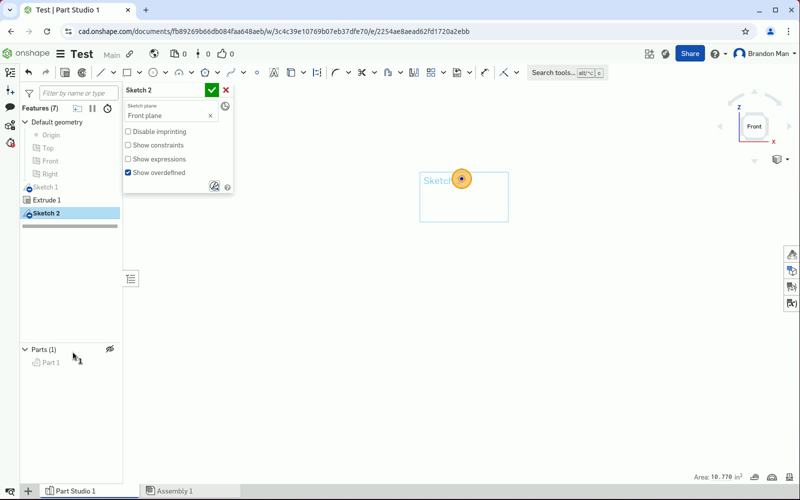
key(shift+e)
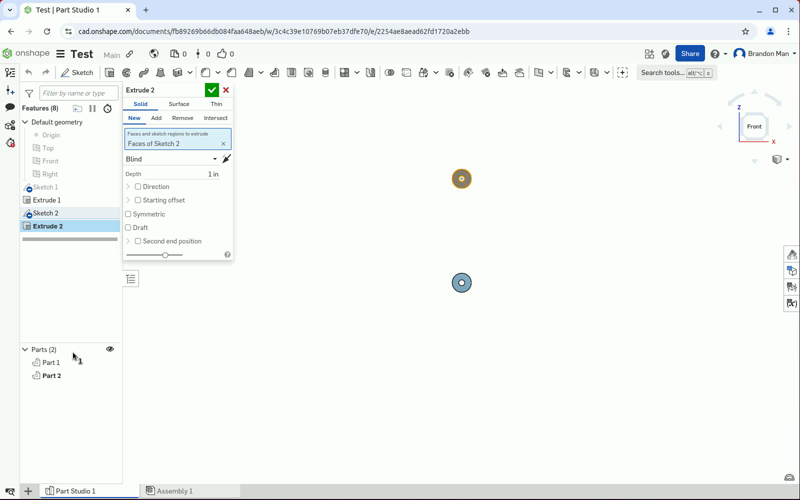
mouse_move(143, 106)
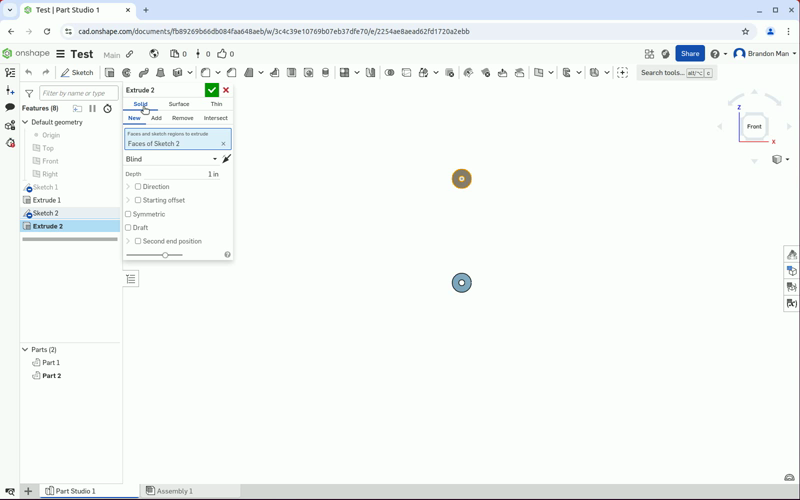
click(143, 106)
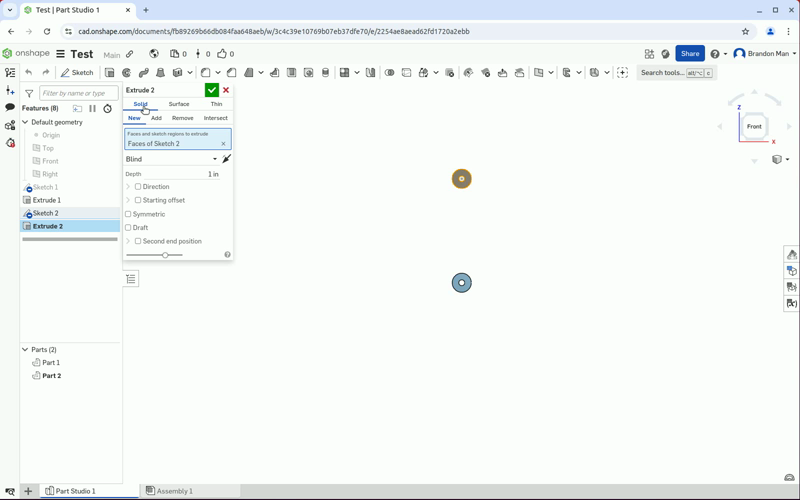
mouse_move(137, 120)
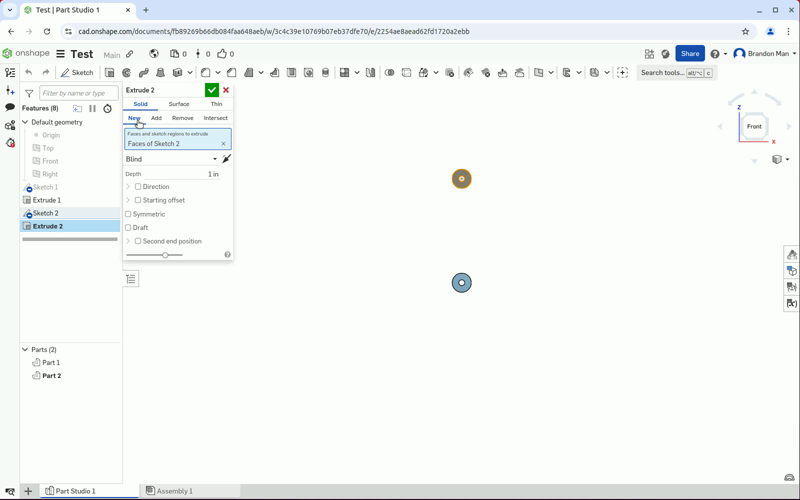
click(137, 120)
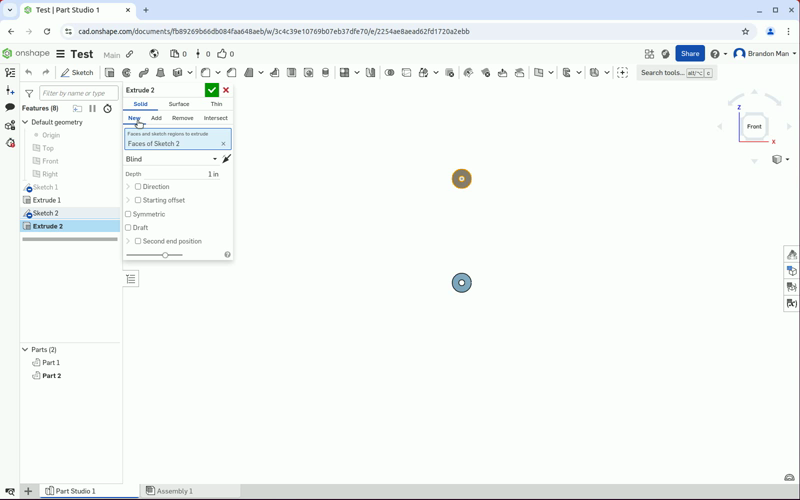
key(tab, 4)
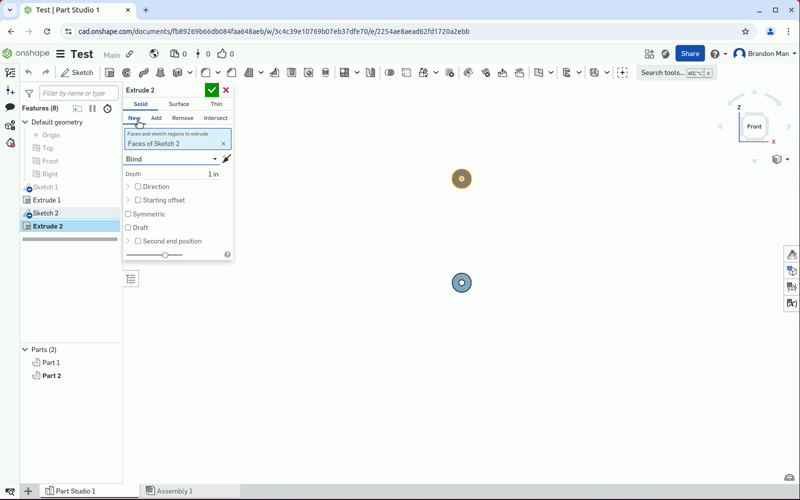
text(0.481)
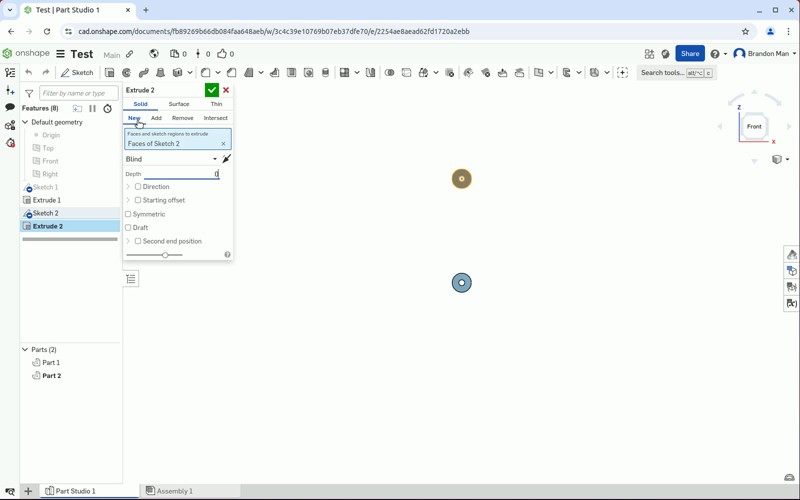
key(enter)
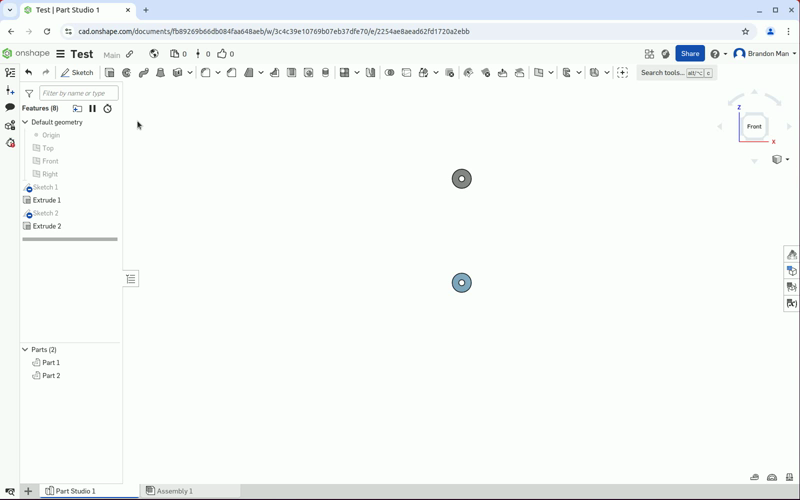
key(shift+h)
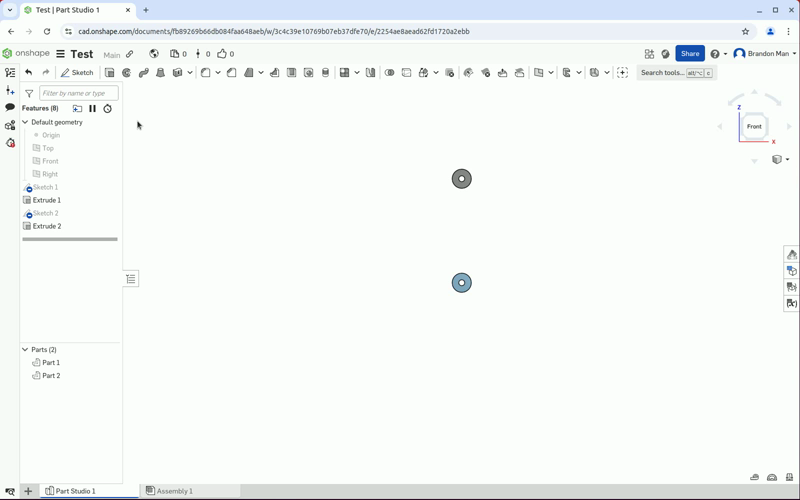
key(shift+h)
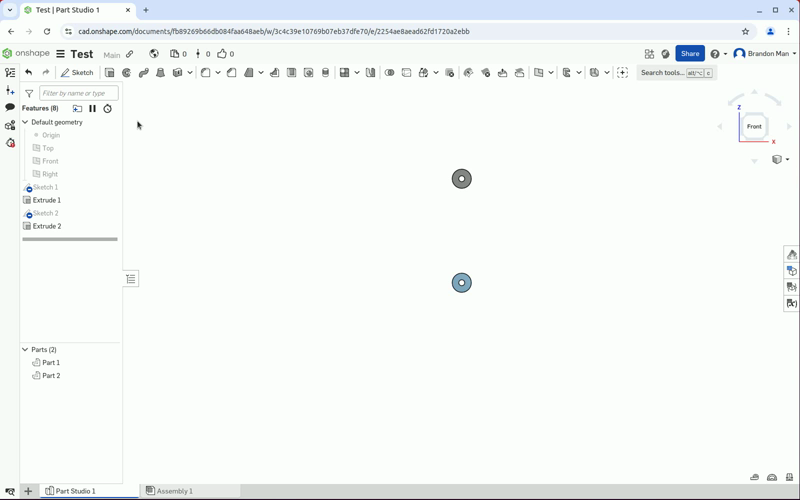
mouse_move(73, 189)
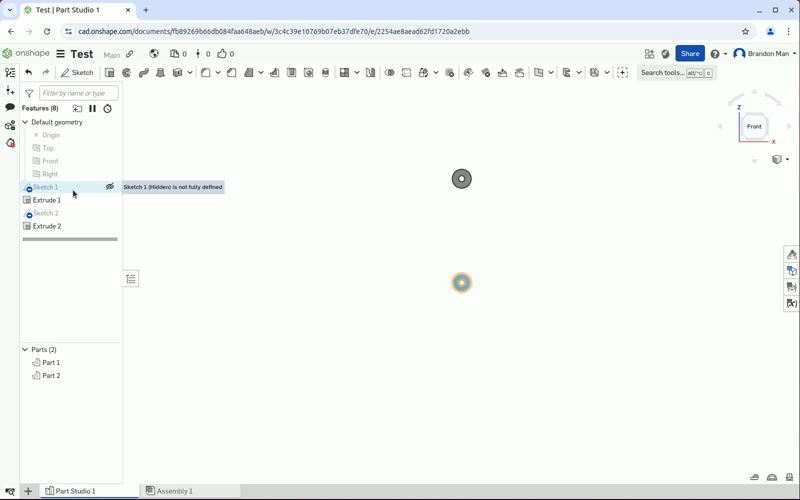
click(73, 189)
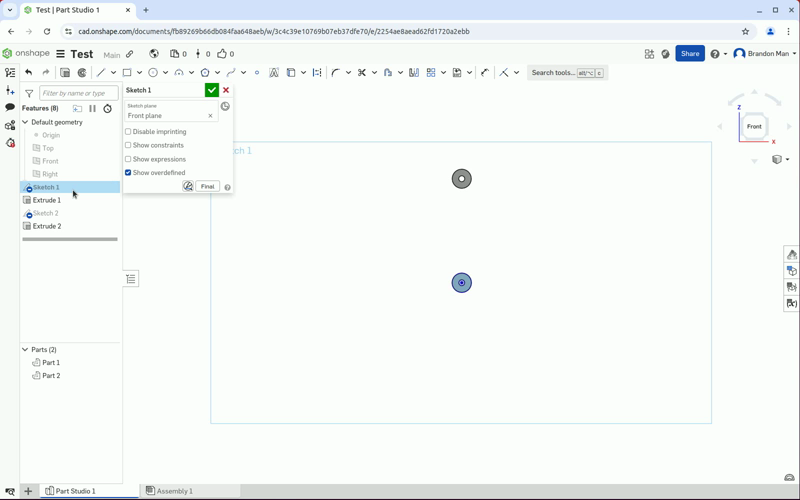
mouse_move(229, 92)
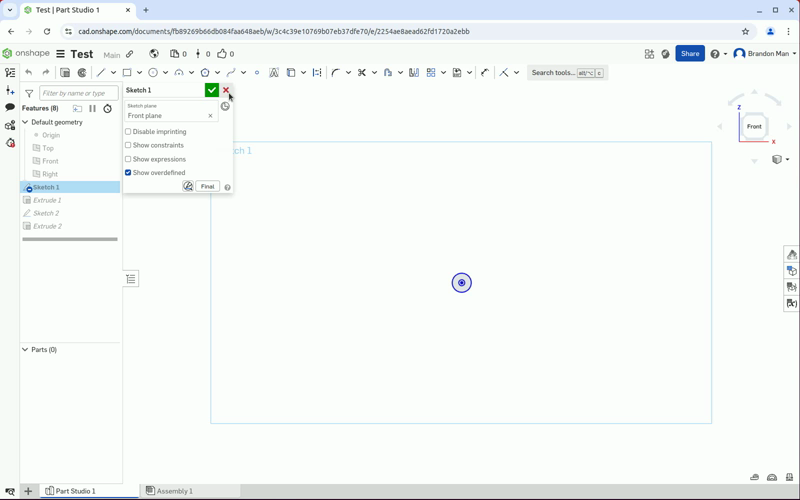
click(229, 92)
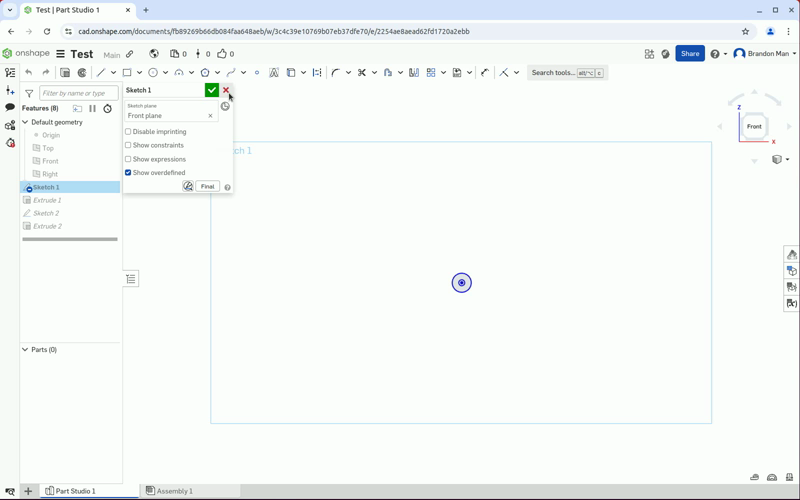
key(shift+s)
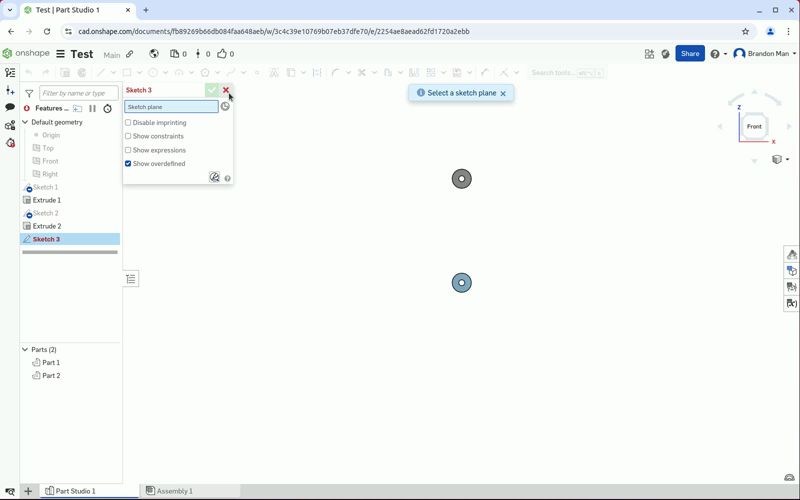
mouse_move(73, 163)
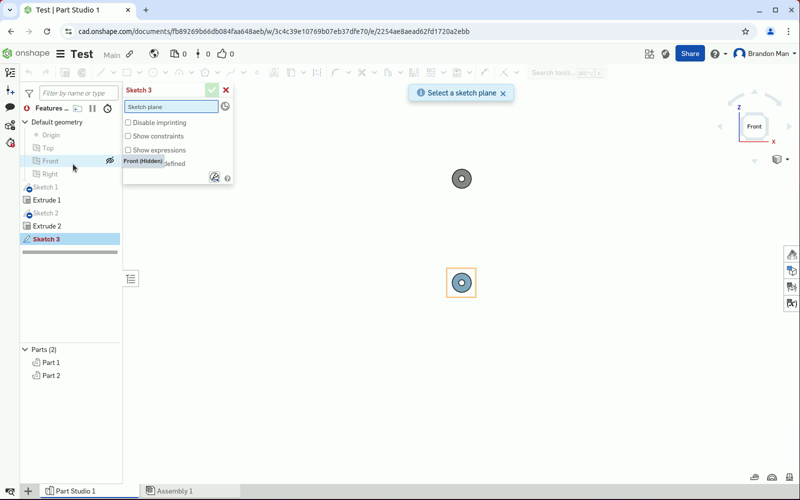
click(73, 163)
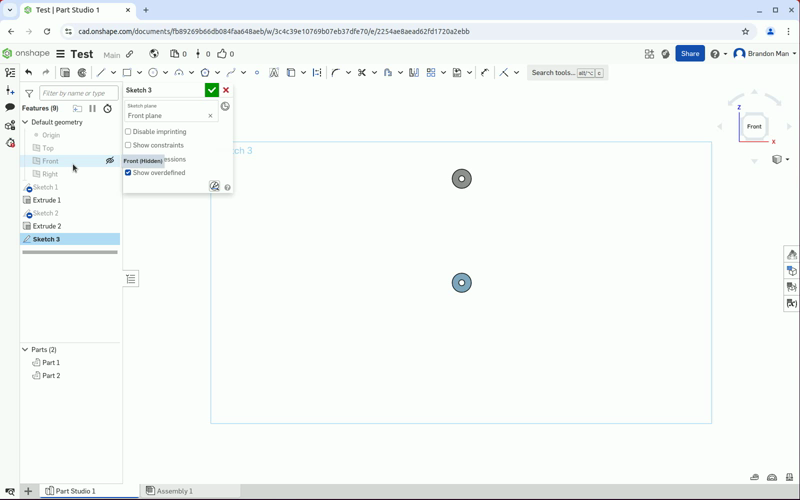
mouse_move(73, 352)
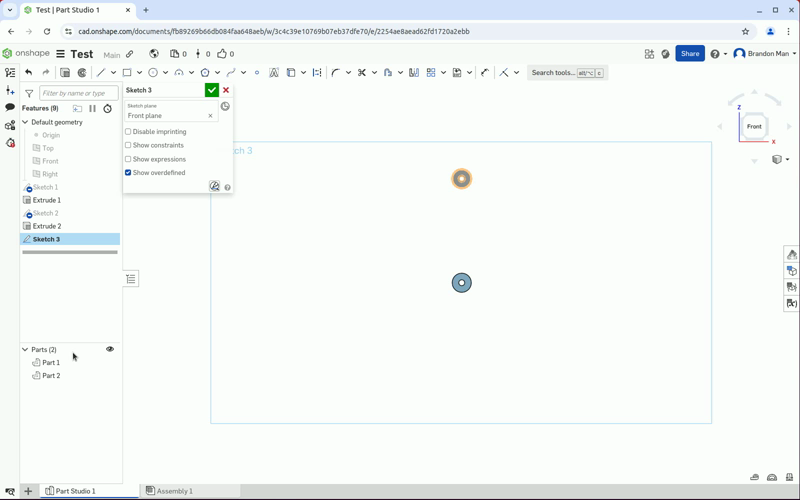
key(y)
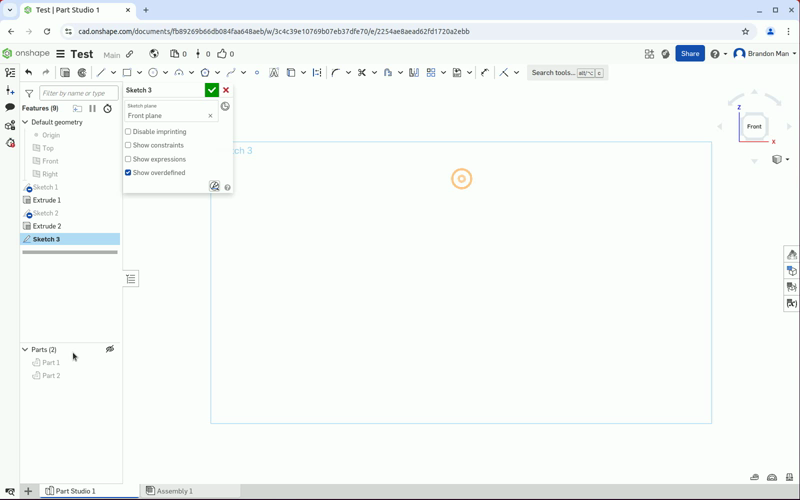
key(c)
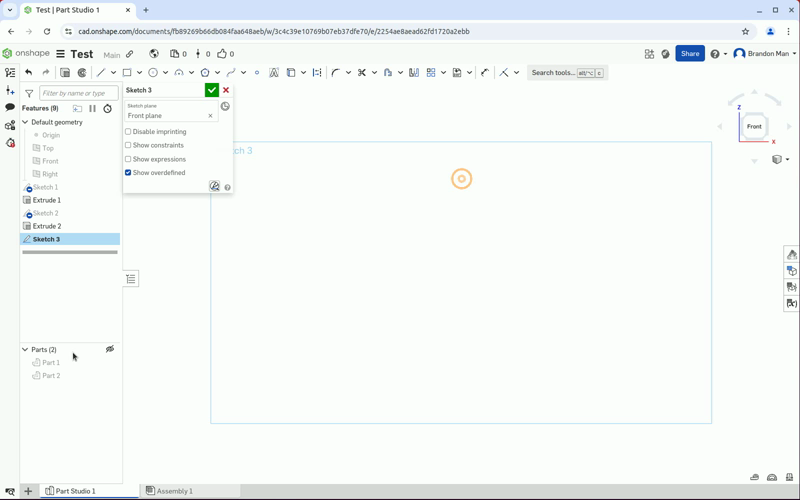
key_down(shift)
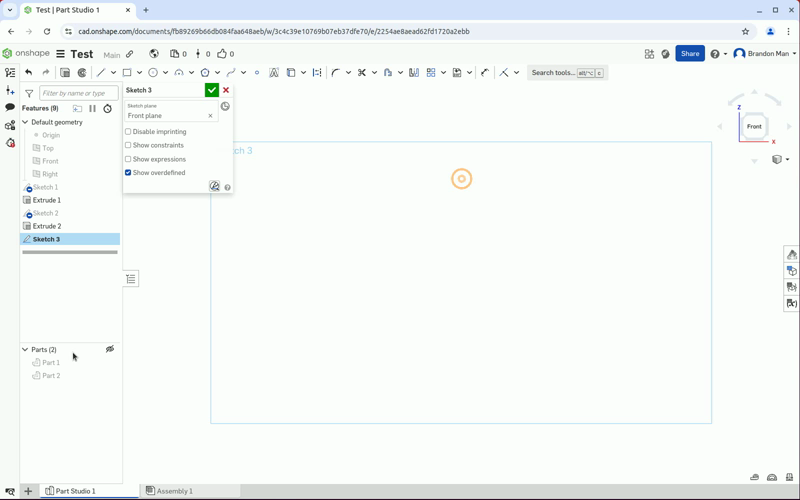
mouse_move(501, 282)
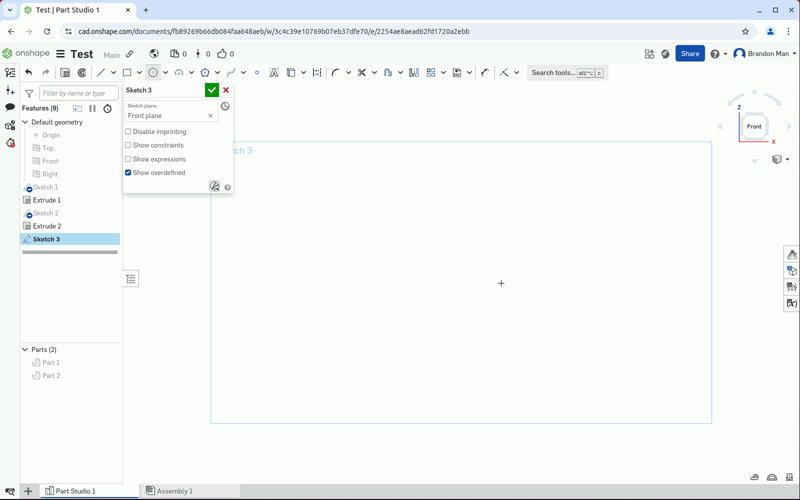
click(501, 282)
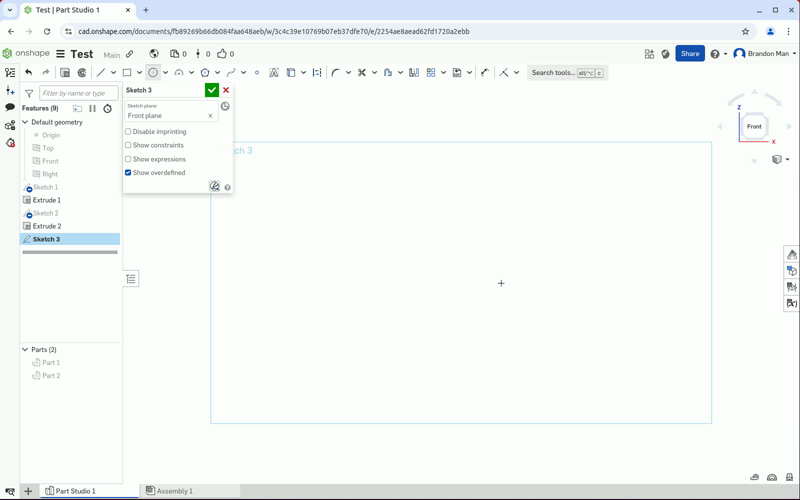
key_up(shift)
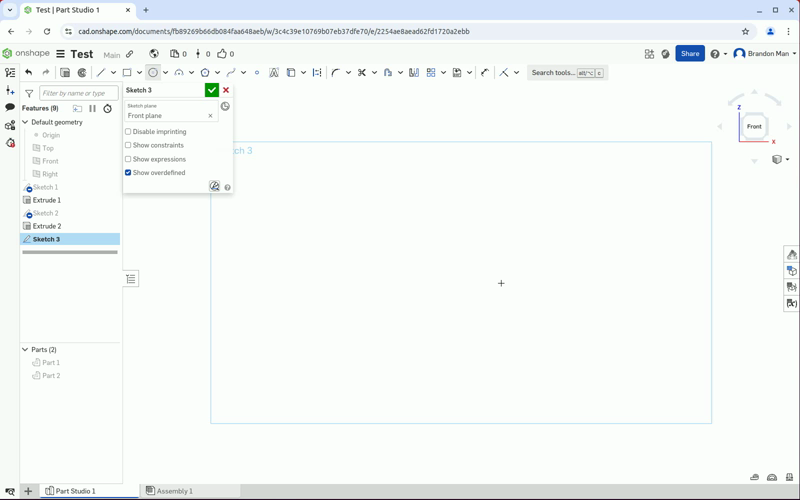
mouse_move(508, 282)
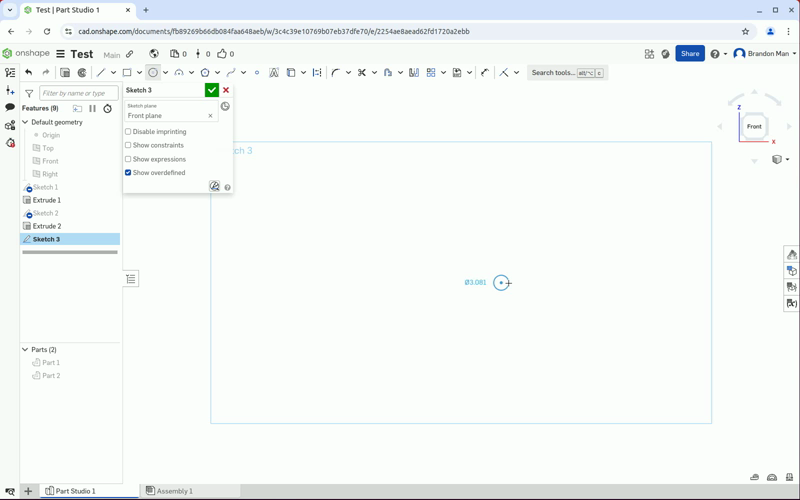
click(508, 282)
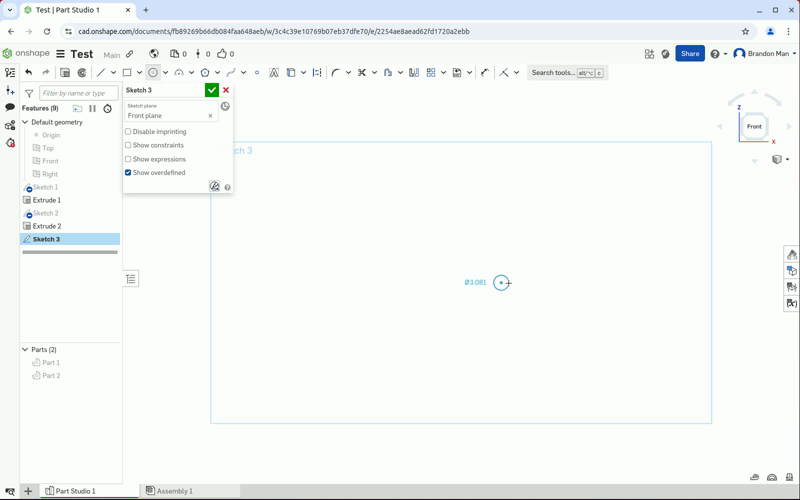
key(esc)
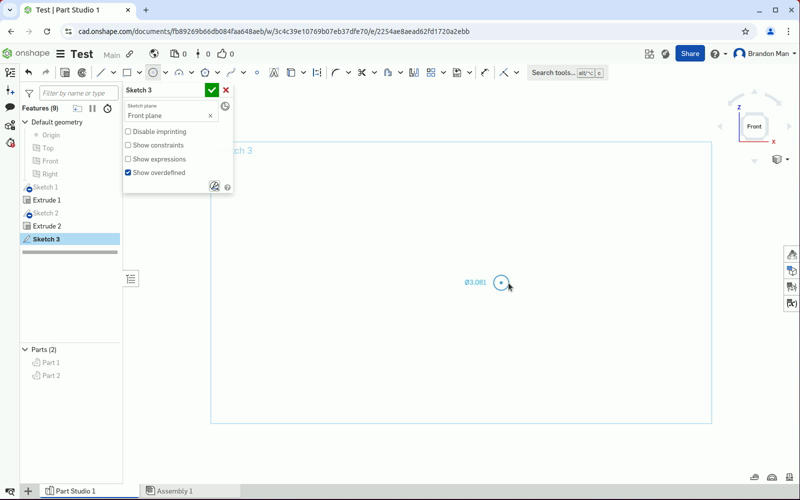
key(c)
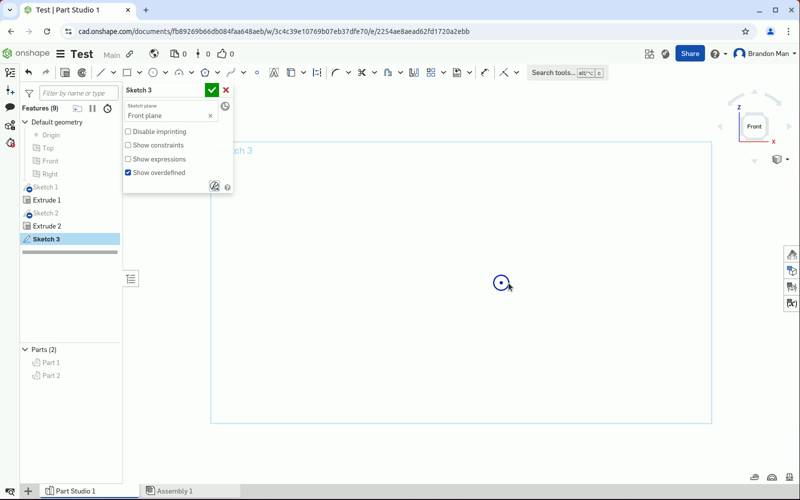
key_down(shift)
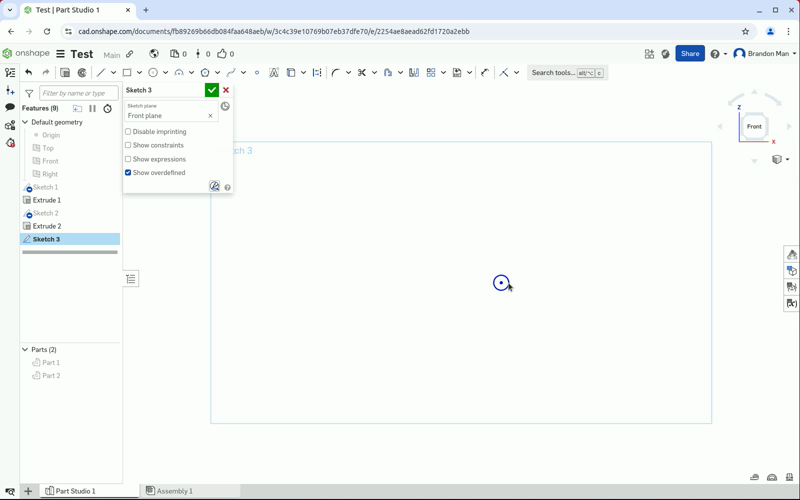
mouse_move(501, 282)
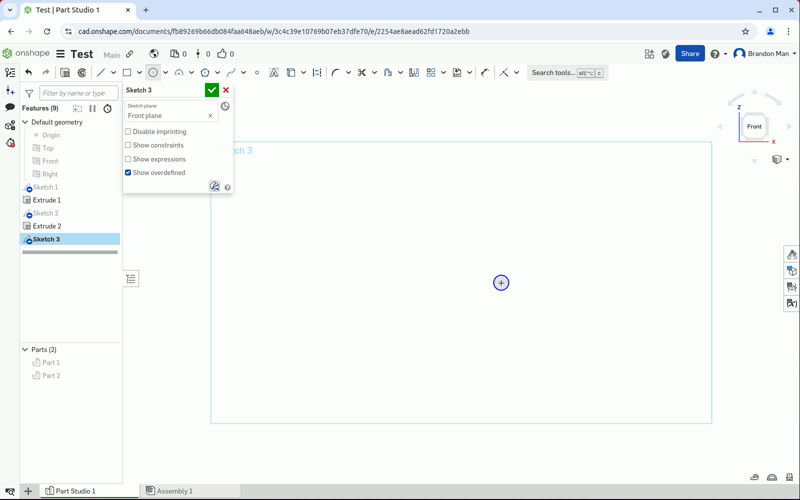
click(501, 282)
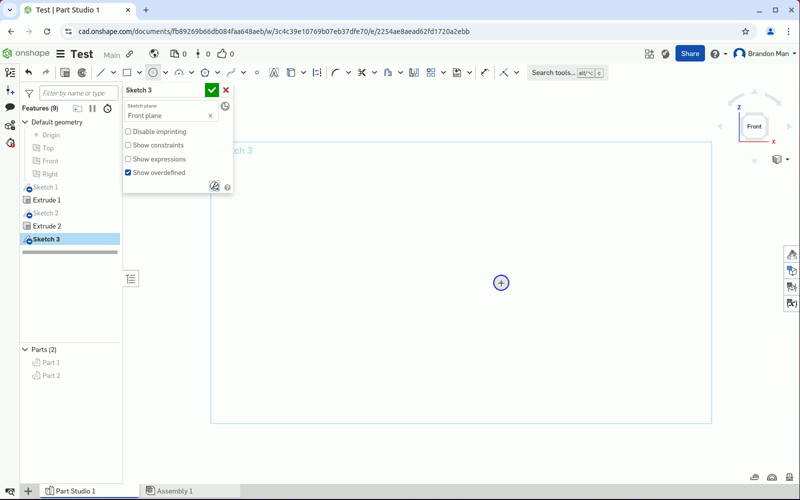
key_up(shift)
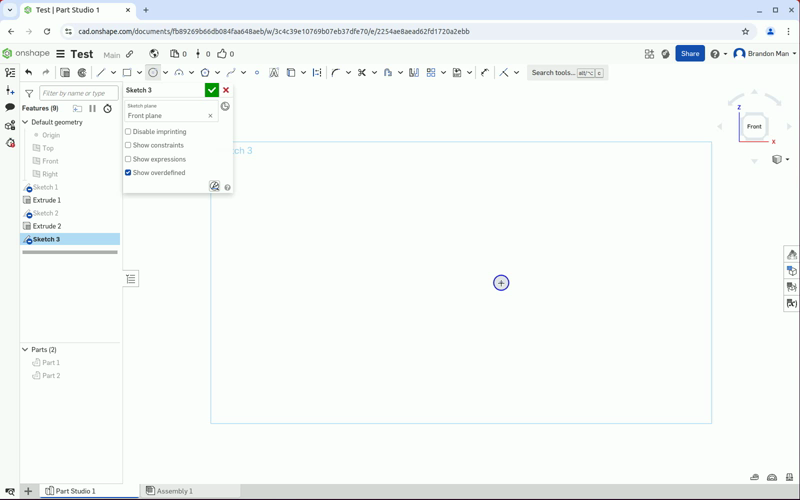
mouse_move(504, 282)
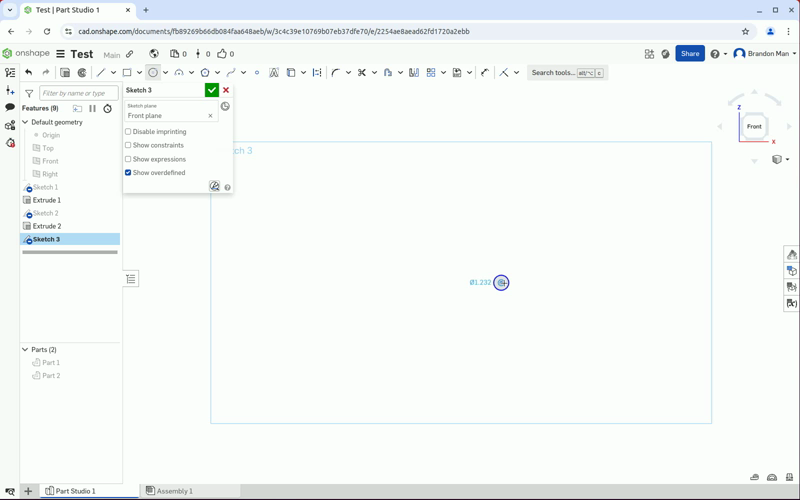
scroll(6)
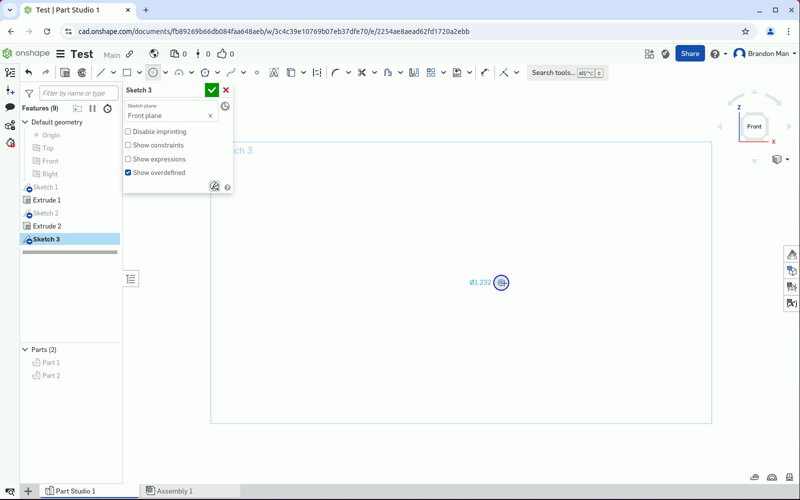
scroll(6)
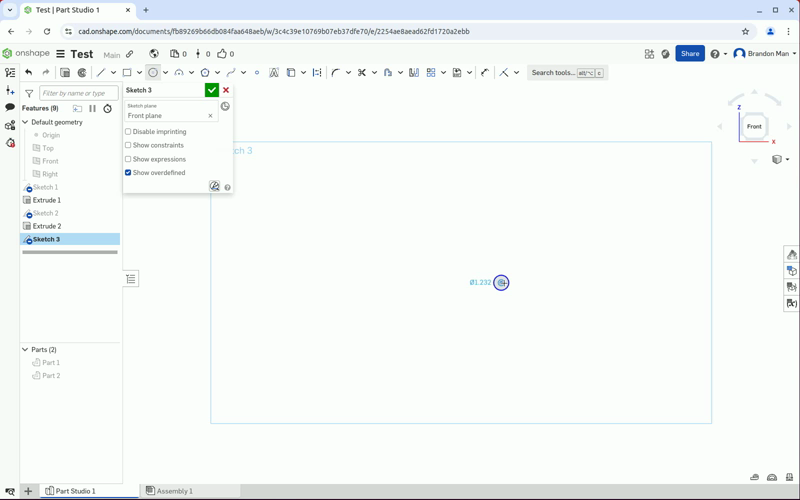
scroll(6)
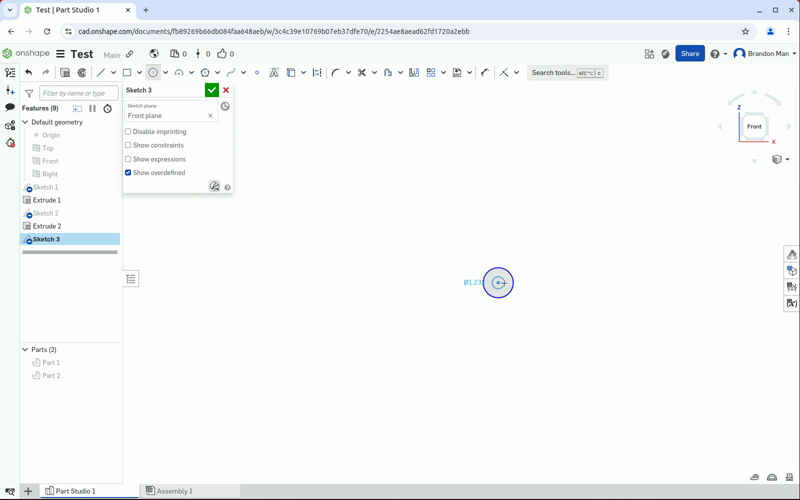
scroll(6)
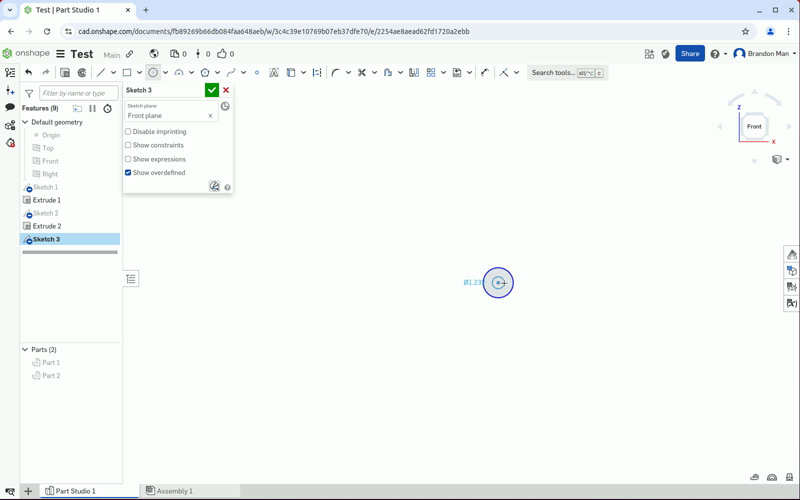
scroll(6)
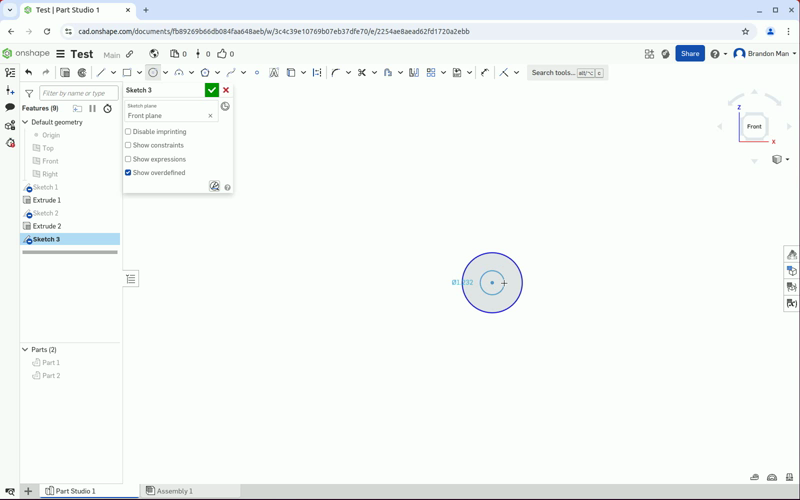
scroll(6)
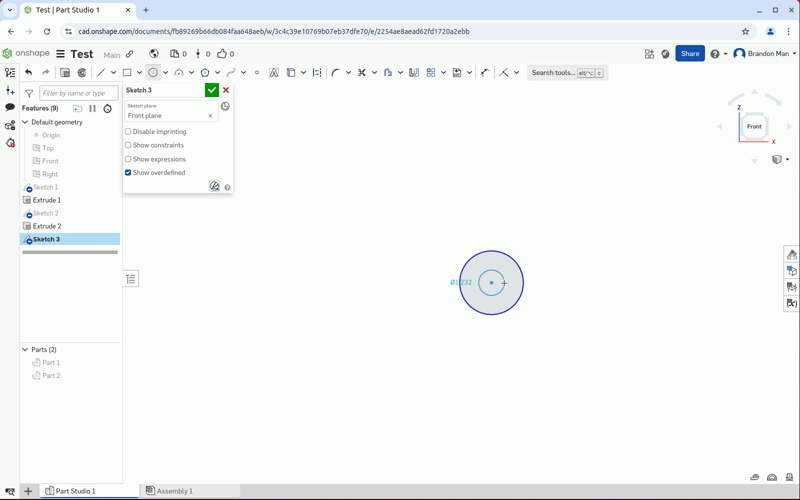
scroll(6)
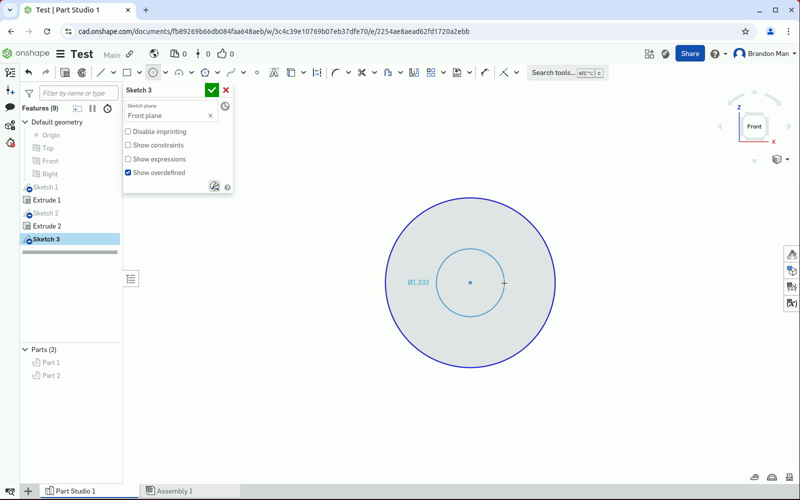
click(504, 282)
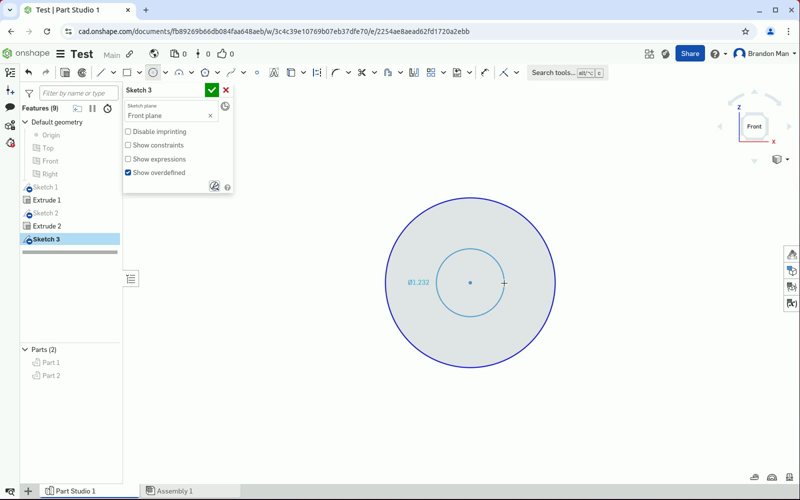
scroll(-6)
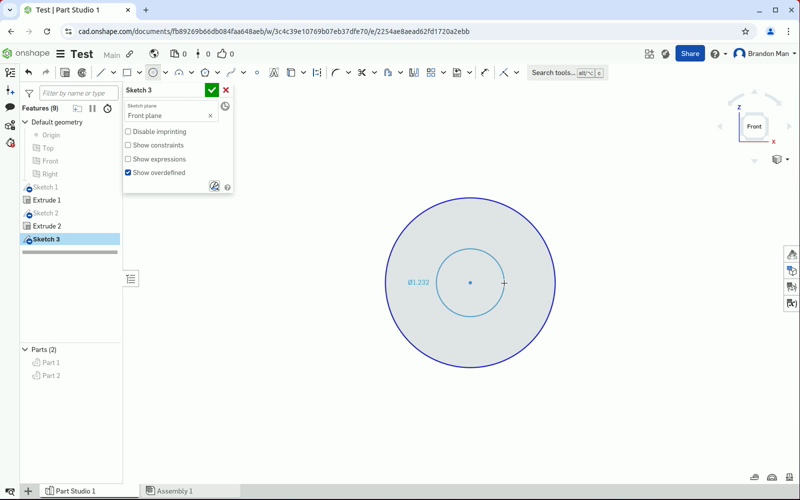
scroll(-6)
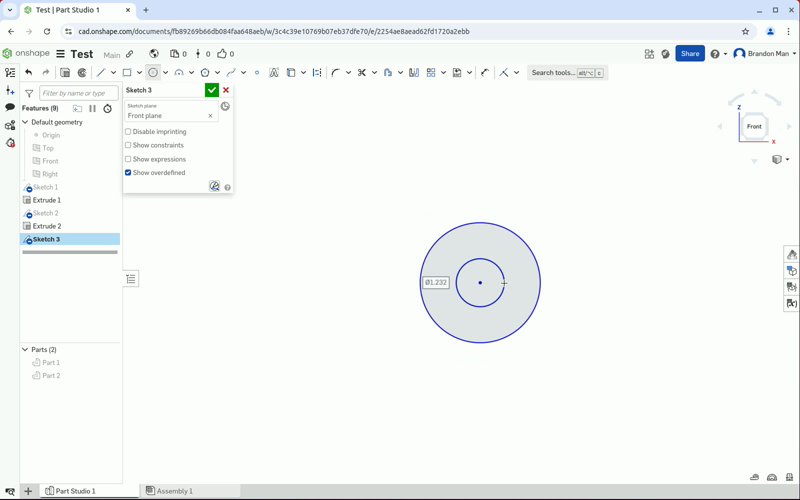
scroll(-6)
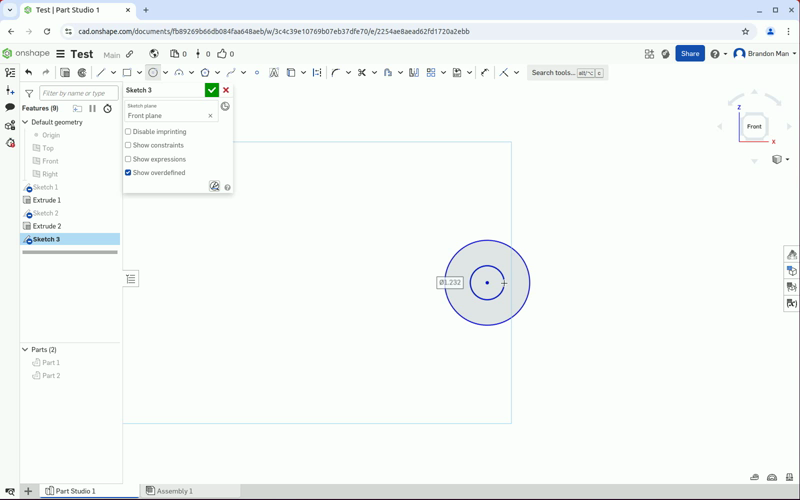
scroll(-6)
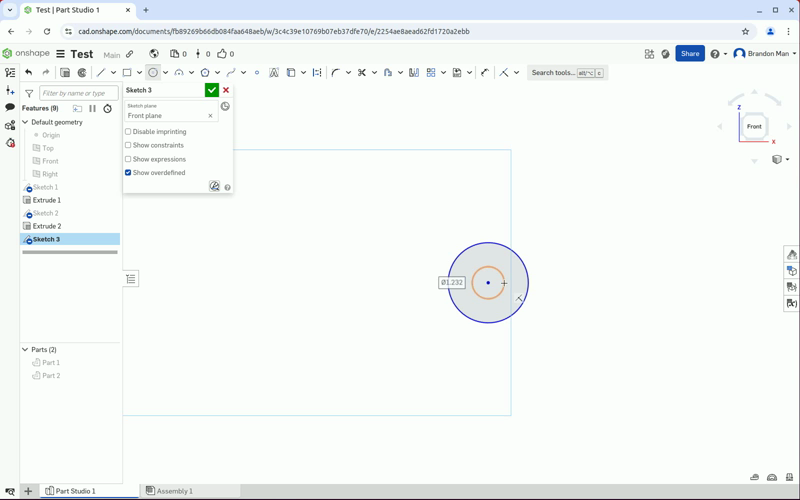
scroll(-6)
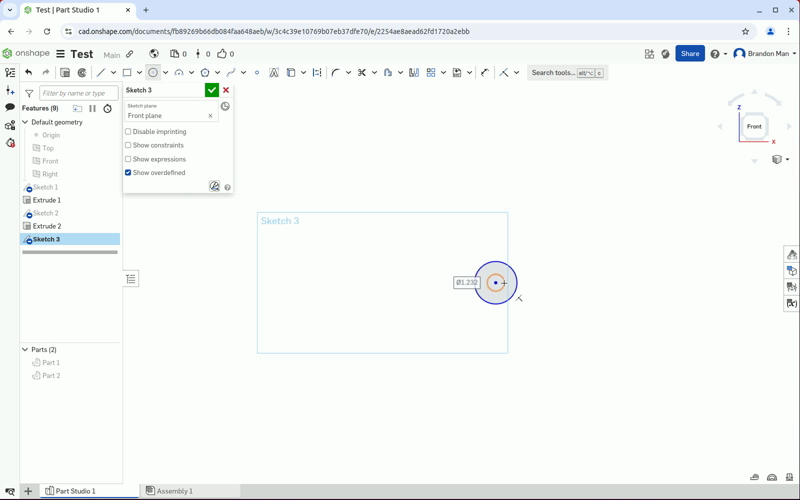
scroll(-6)
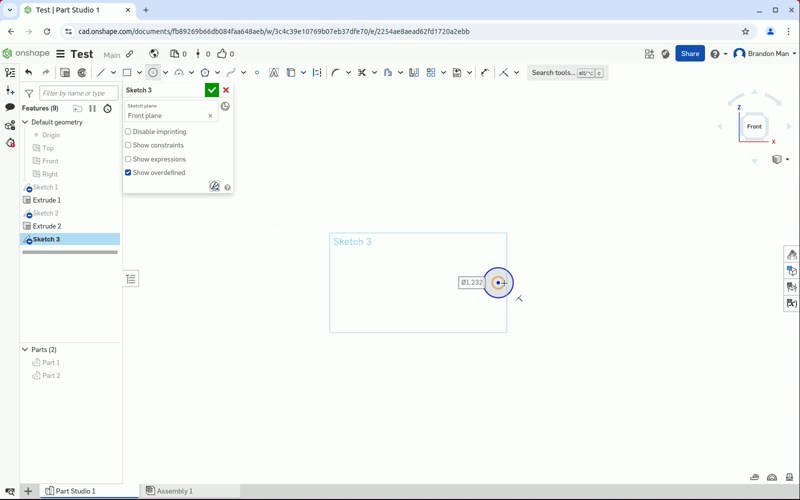
scroll(-6)
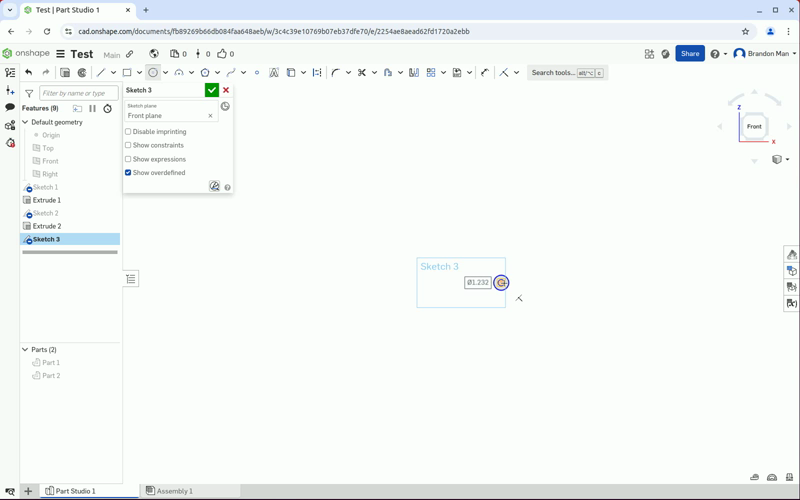
key(esc)
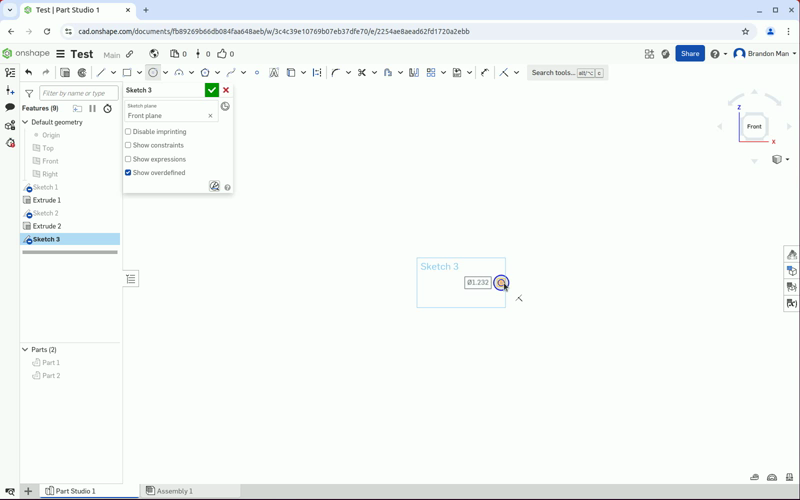
mouse_move(506, 284)
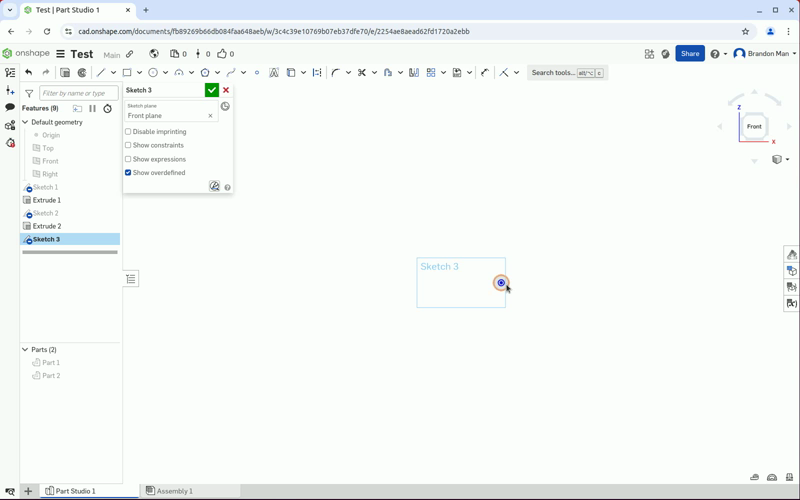
scroll(6)
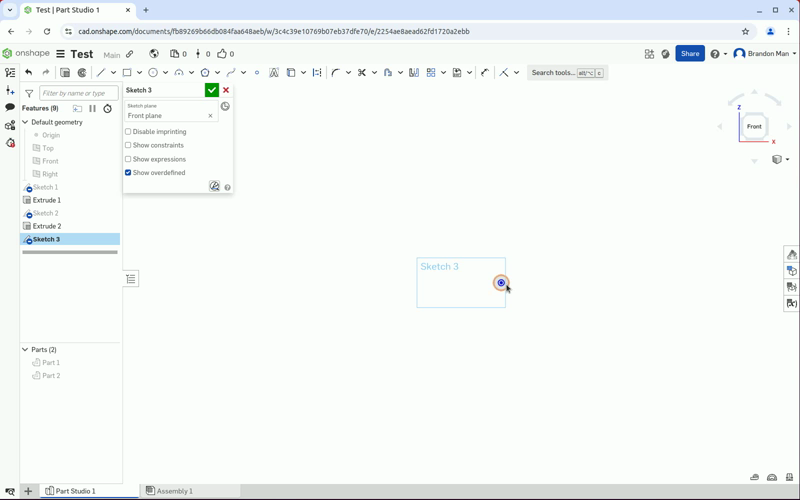
scroll(6)
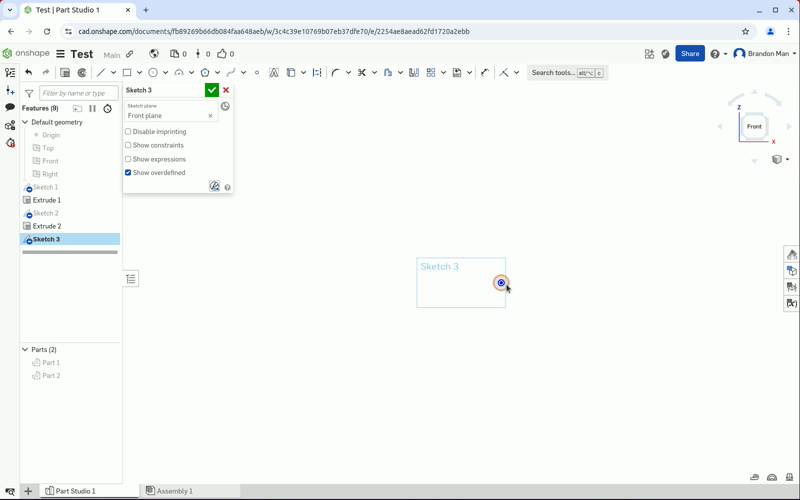
scroll(6)
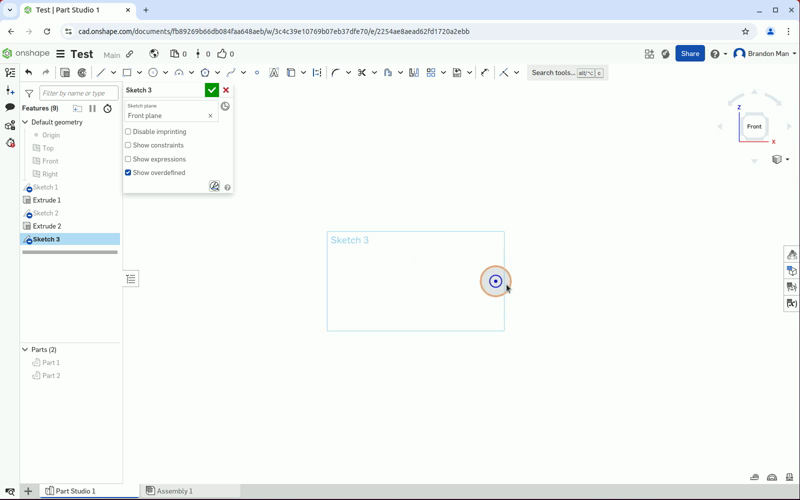
scroll(6)
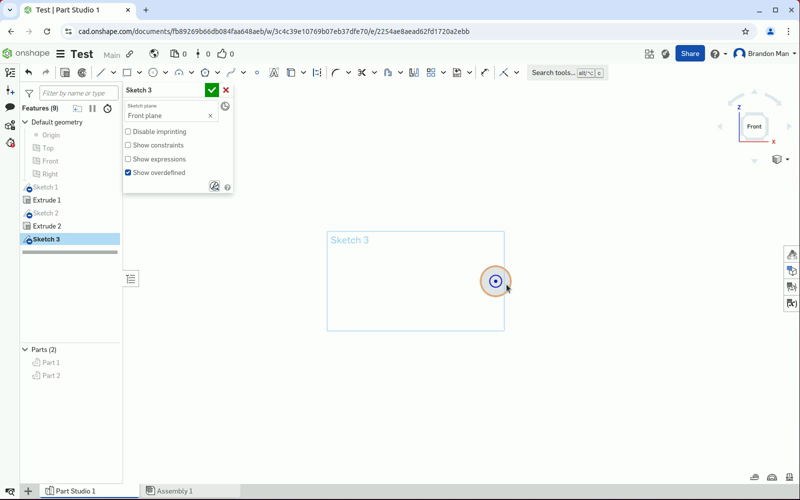
scroll(6)
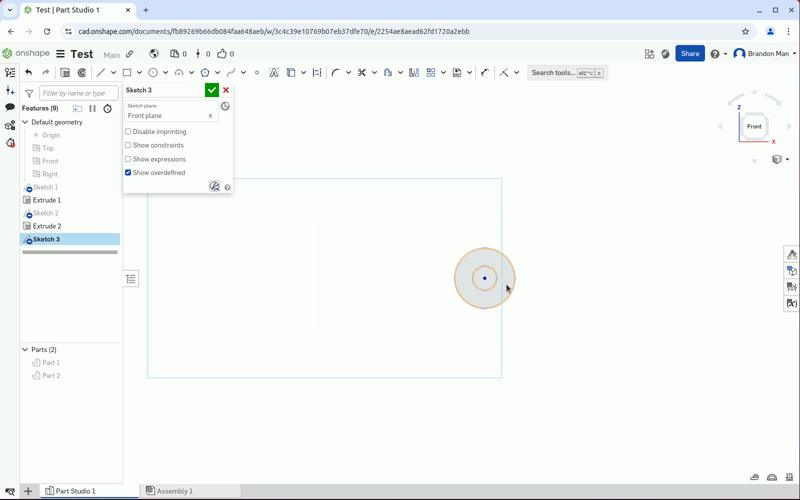
scroll(6)
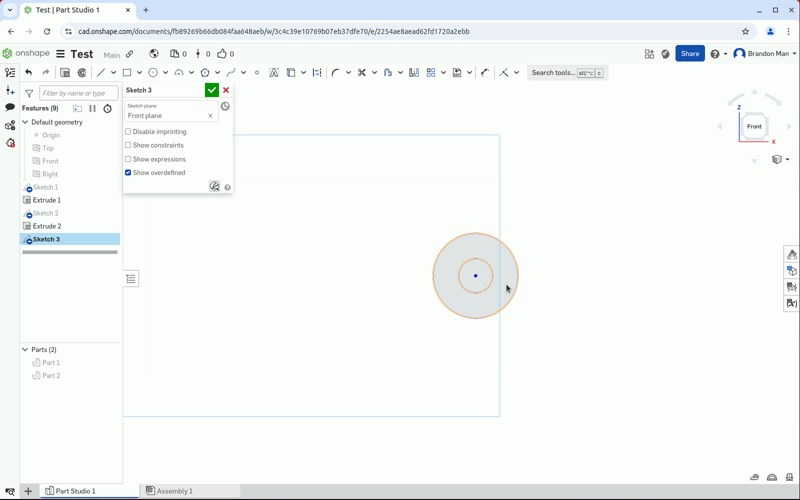
scroll(6)
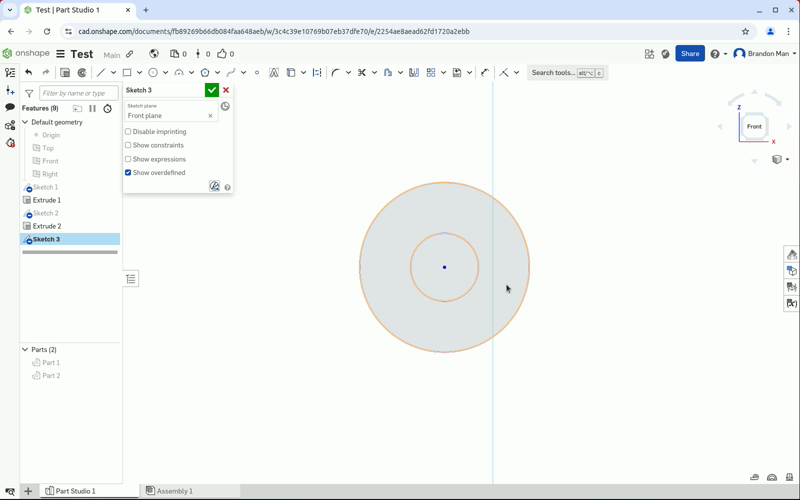
click(506, 284)
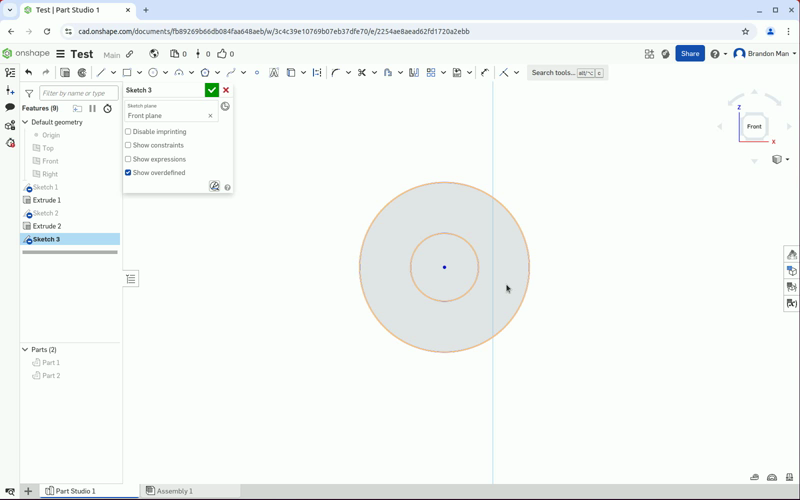
scroll(-6)
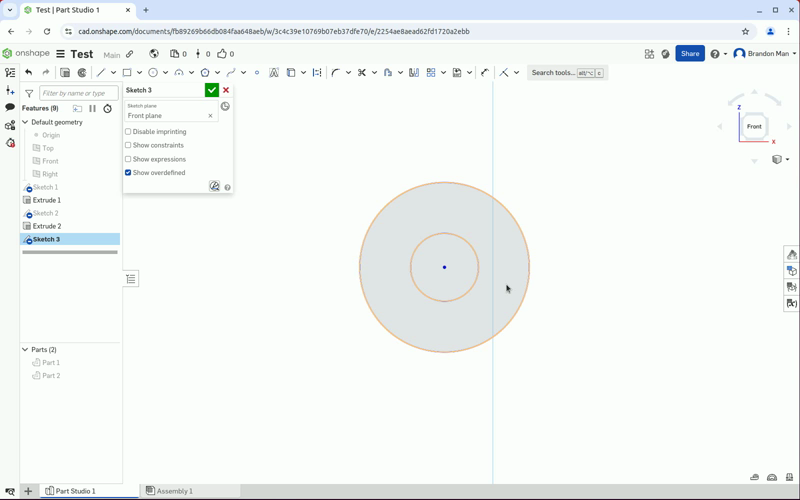
scroll(-6)
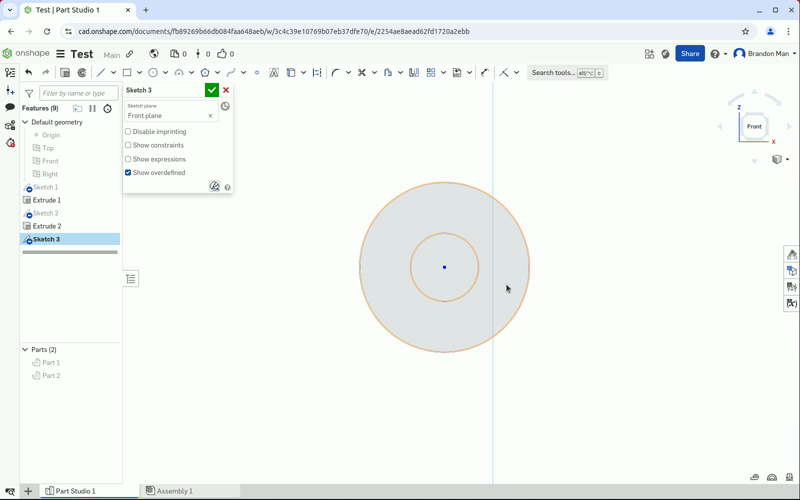
scroll(-6)
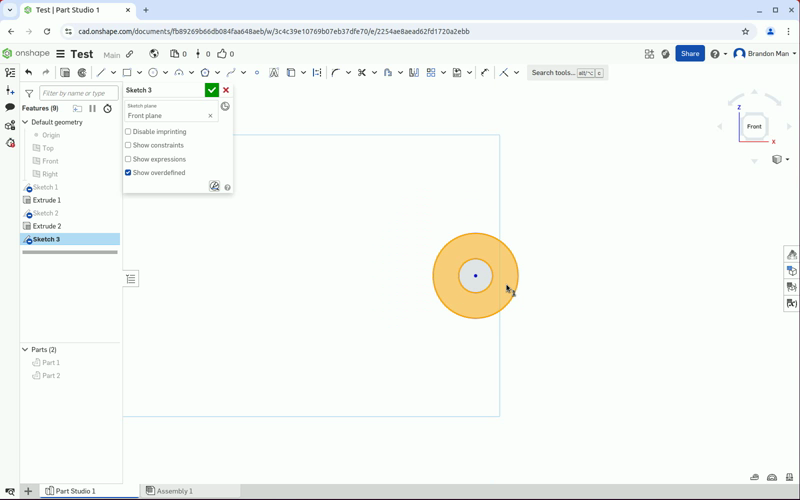
scroll(-6)
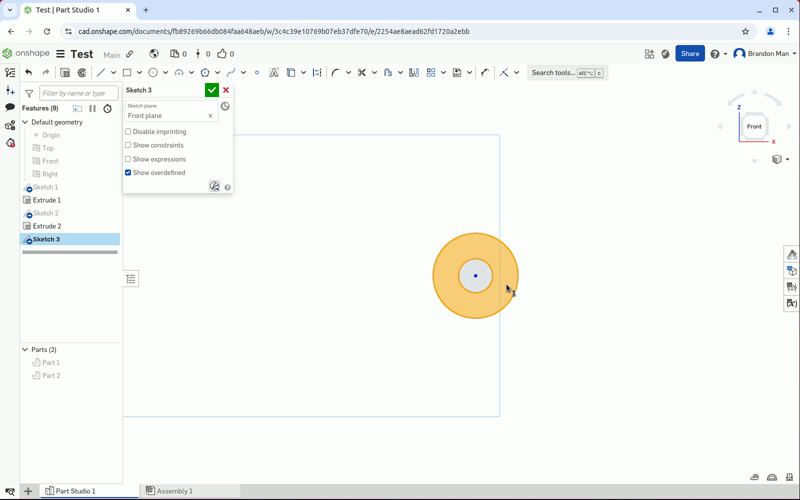
scroll(-6)
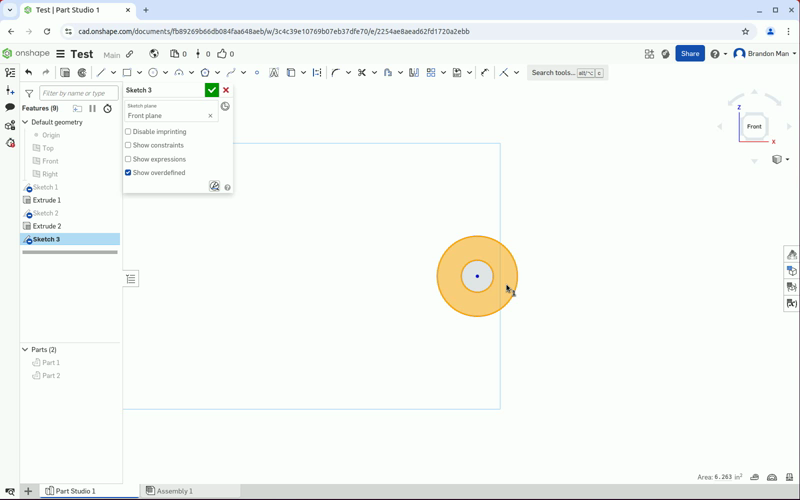
scroll(-6)
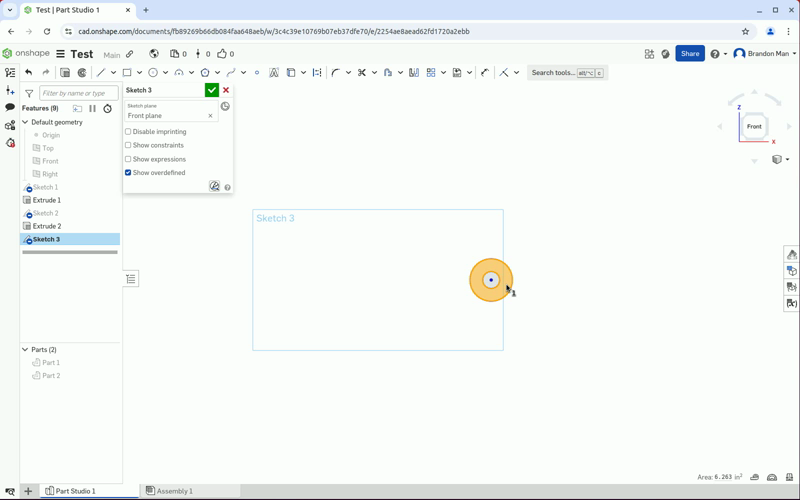
scroll(-6)
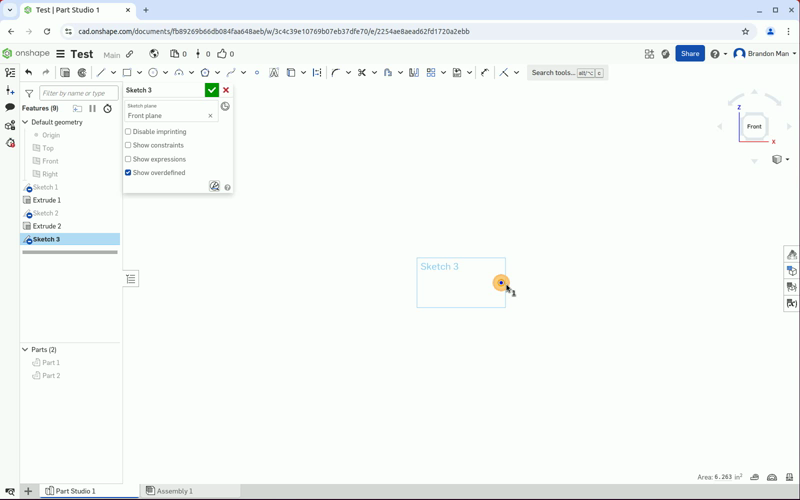
mouse_move(73, 352)
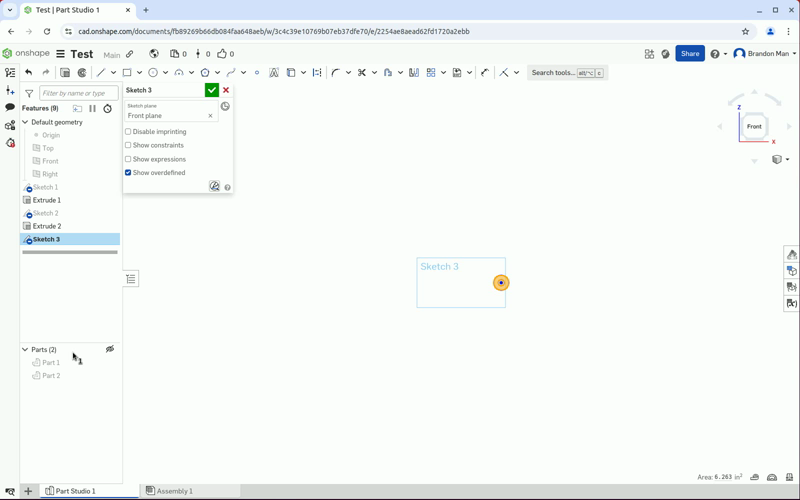
key(shift+y)
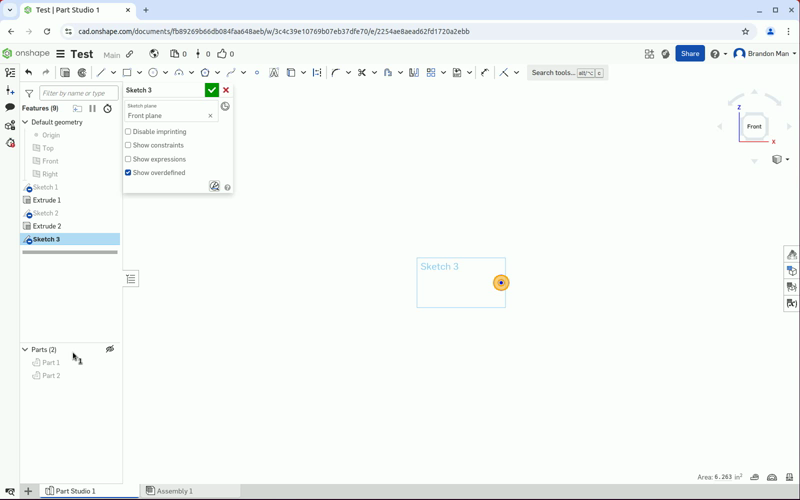
key(shift+e)
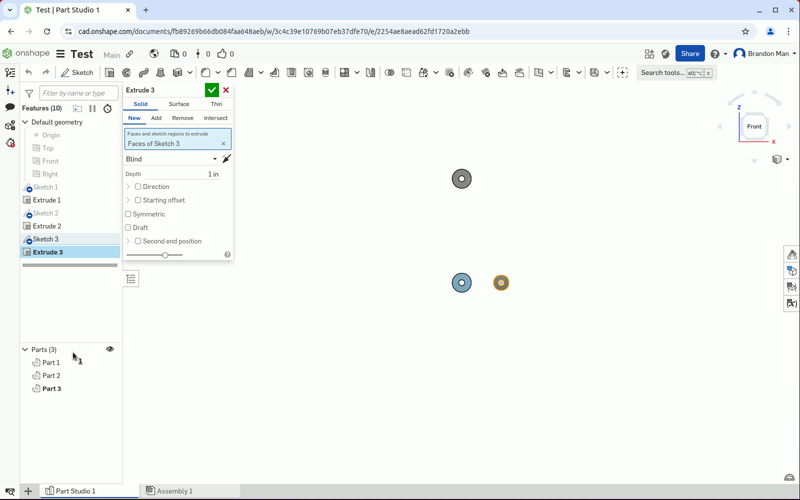
mouse_move(143, 106)
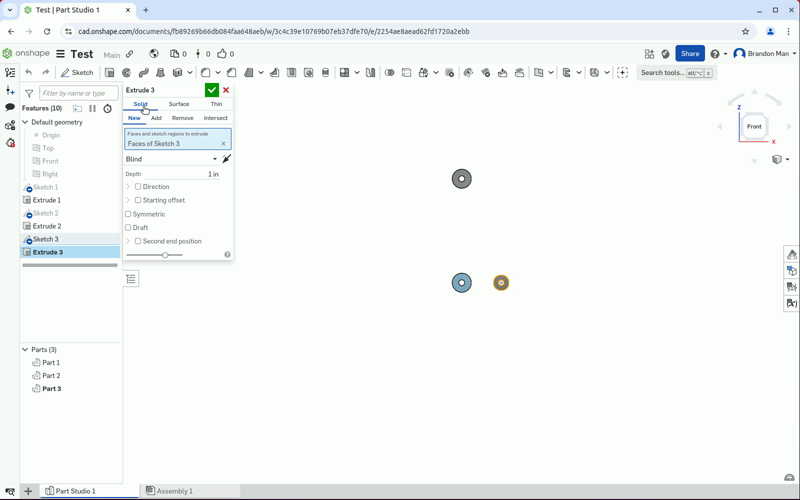
click(143, 106)
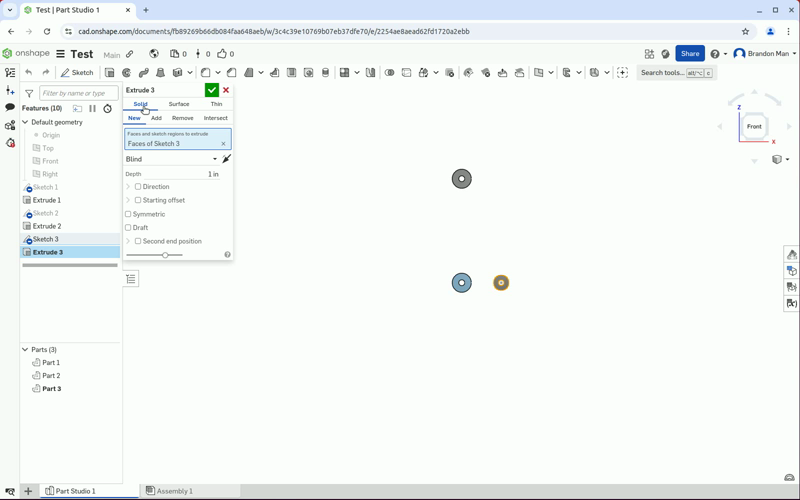
mouse_move(137, 120)
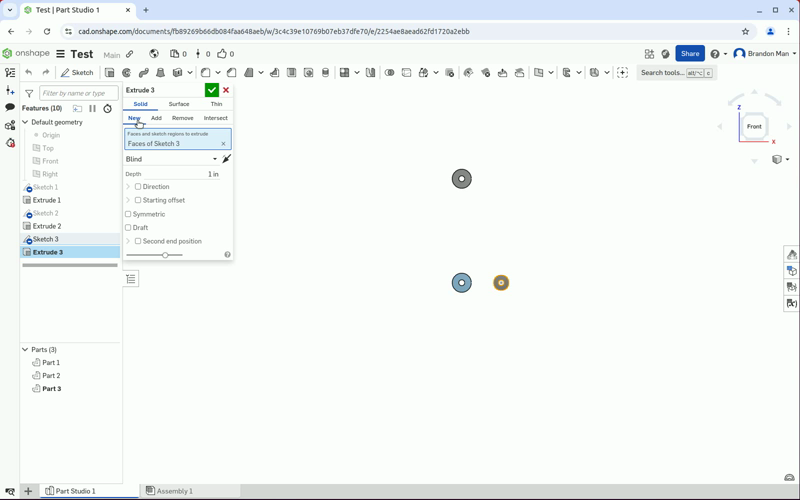
click(137, 120)
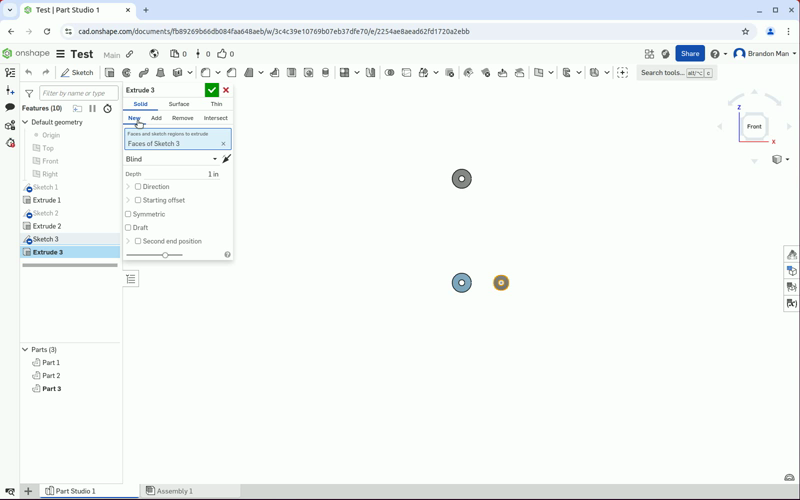
key(tab, 4)
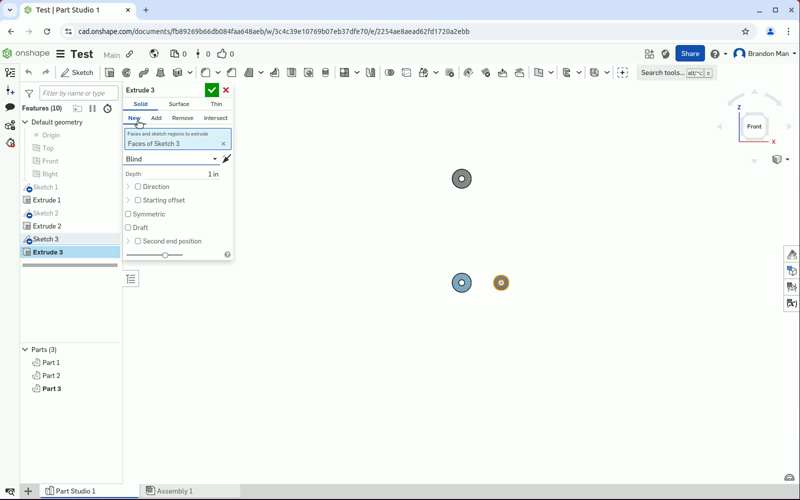
text(0.481)
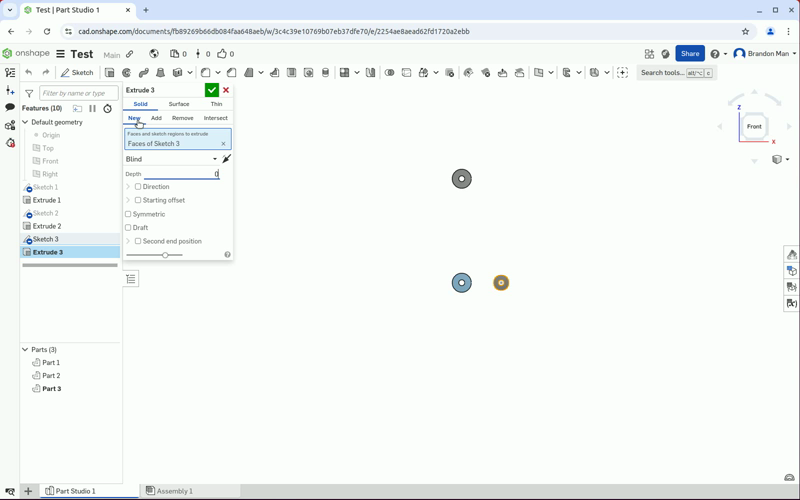
key(enter)
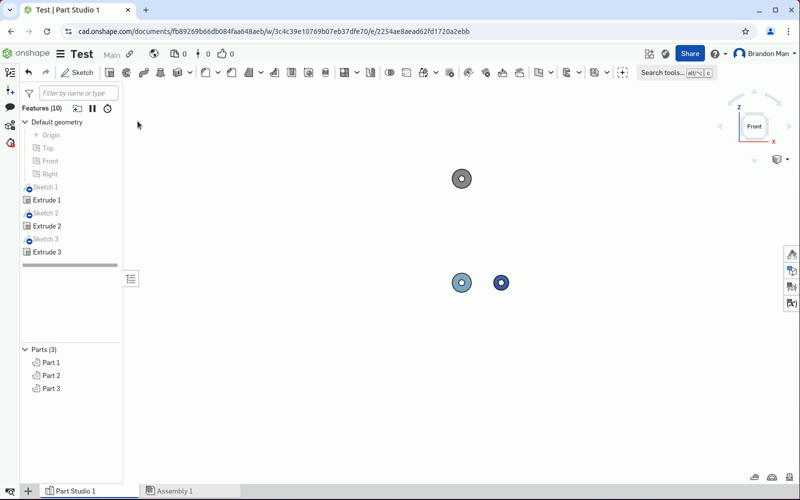
key(shift+h)
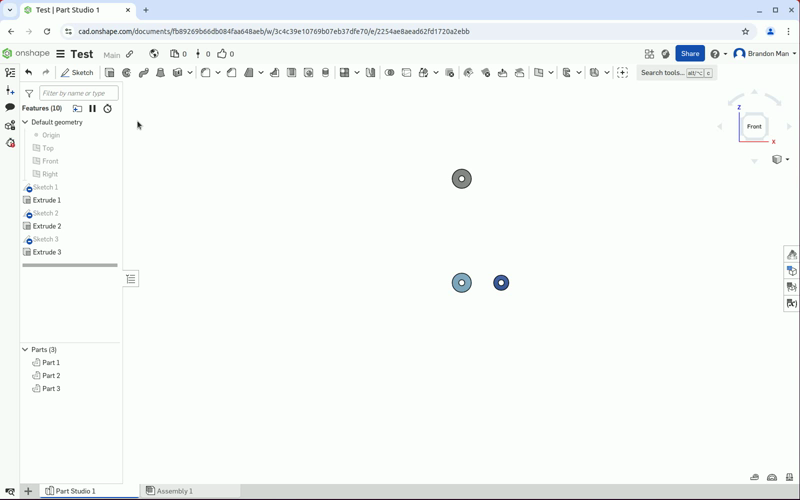
key(shift+h)
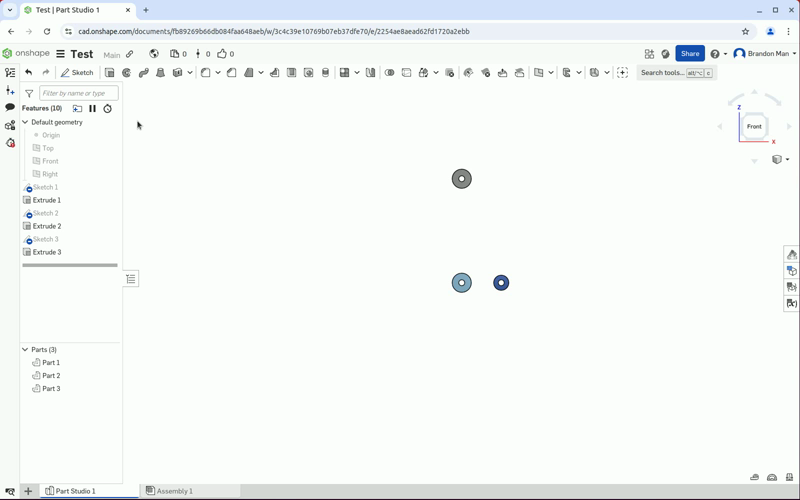
mouse_move(73, 189)
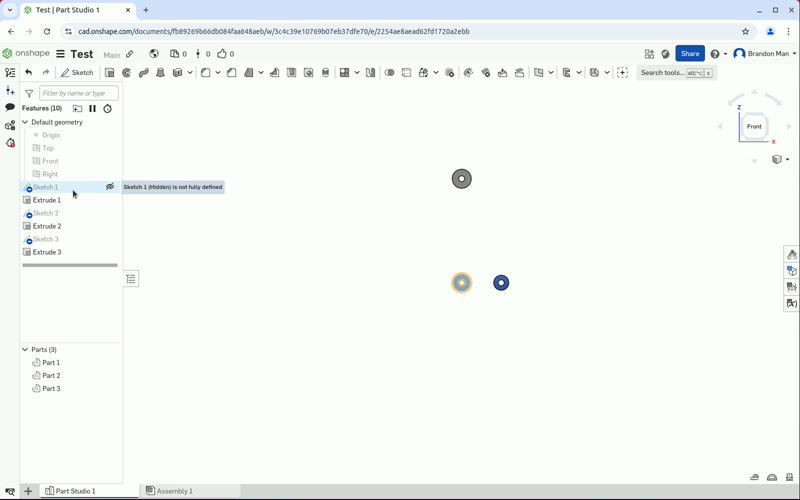
click(73, 189)
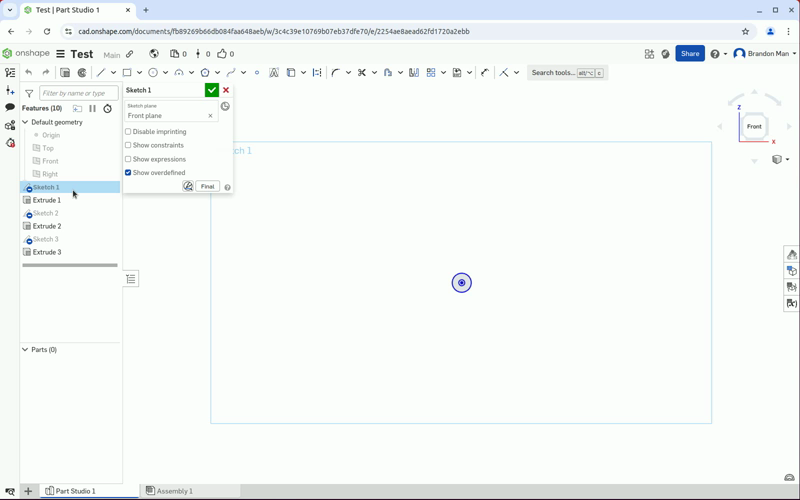
mouse_move(229, 92)
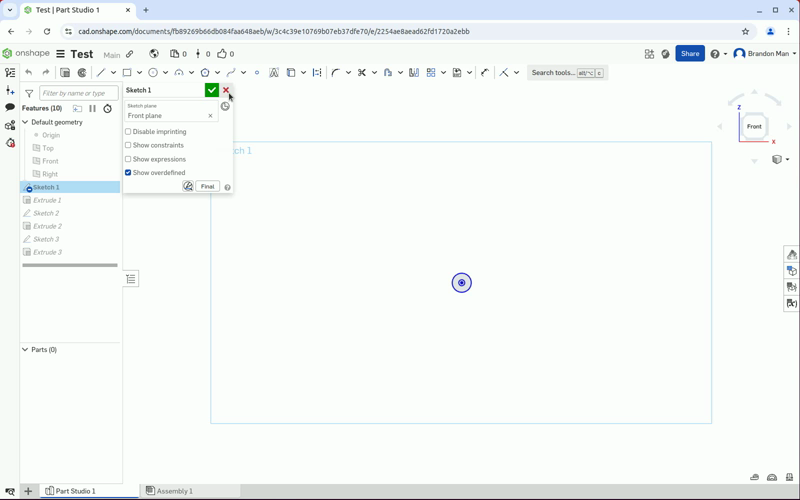
click(229, 92)
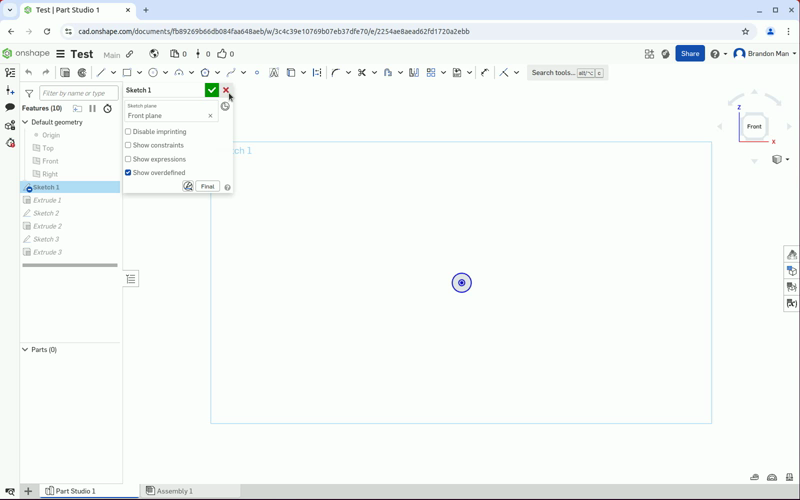
key(shift+s)
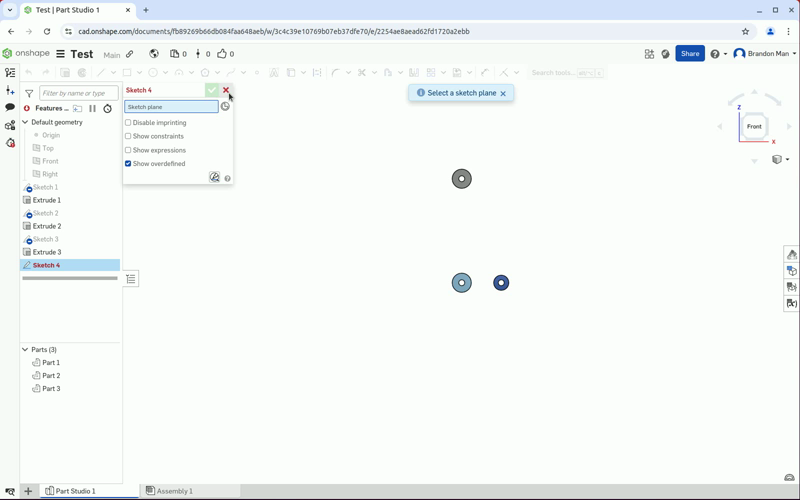
mouse_move(73, 163)
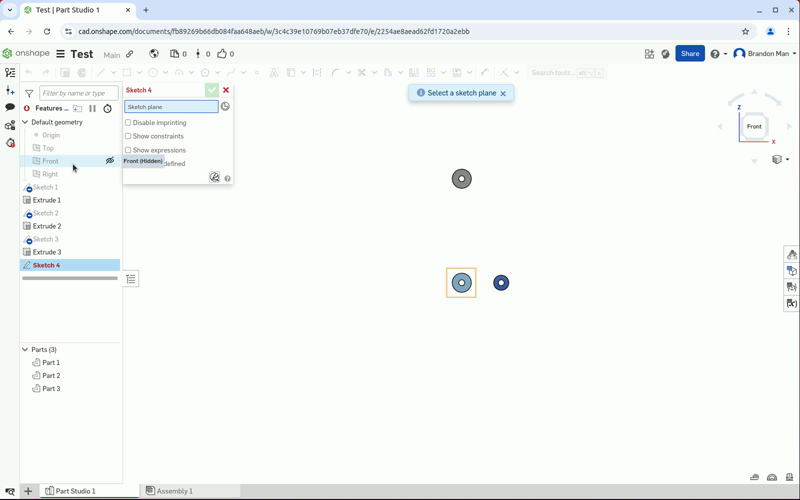
click(73, 163)
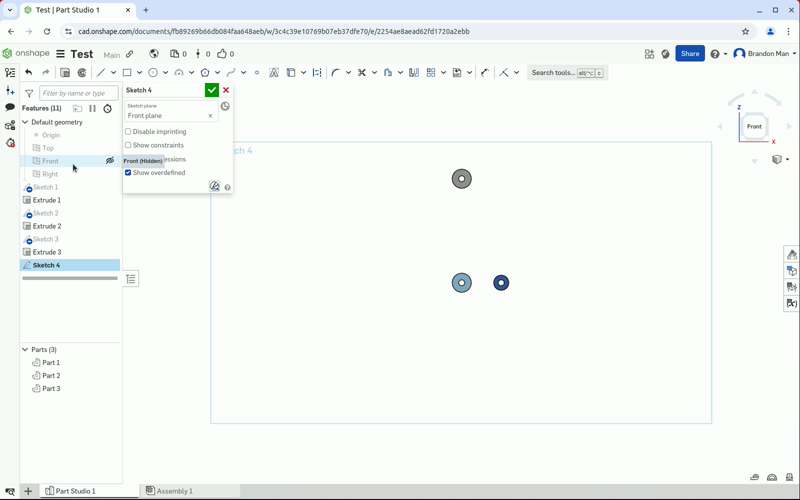
mouse_move(73, 352)
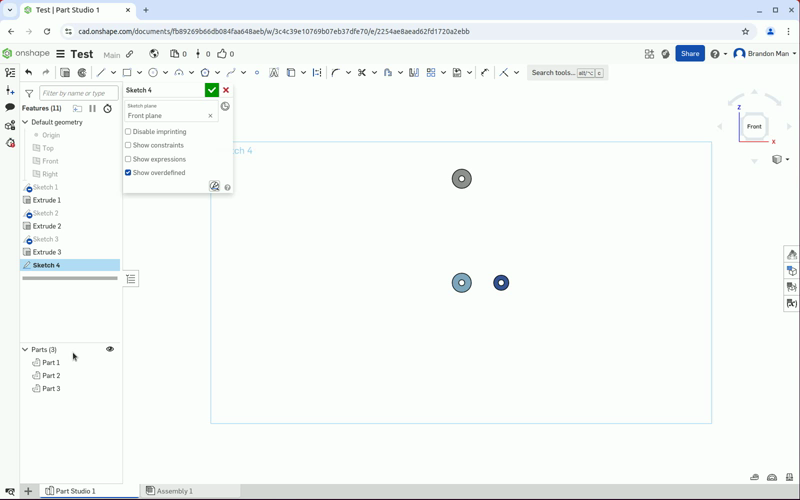
key(y)
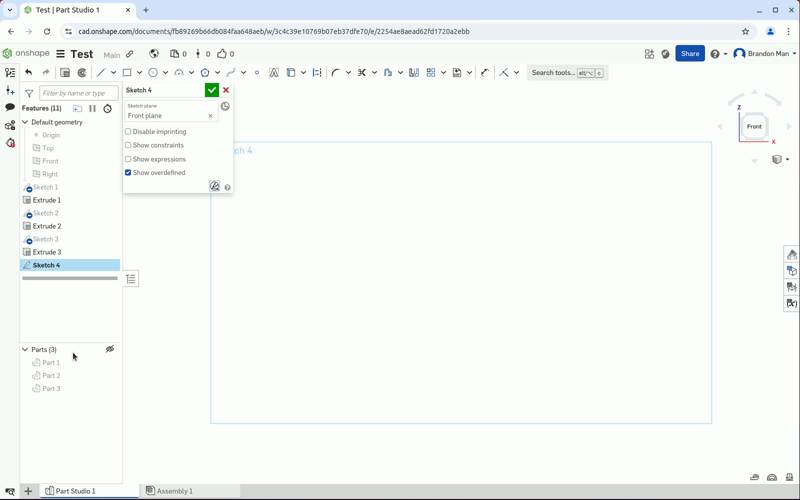
key(l)
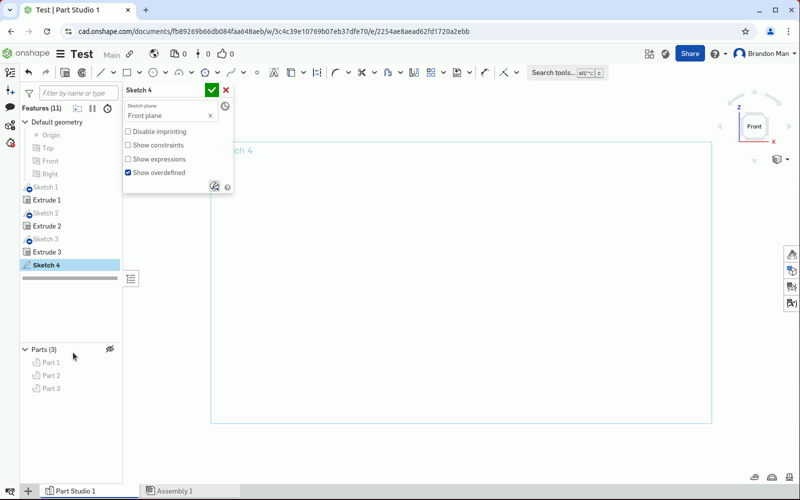
key_down(shift)
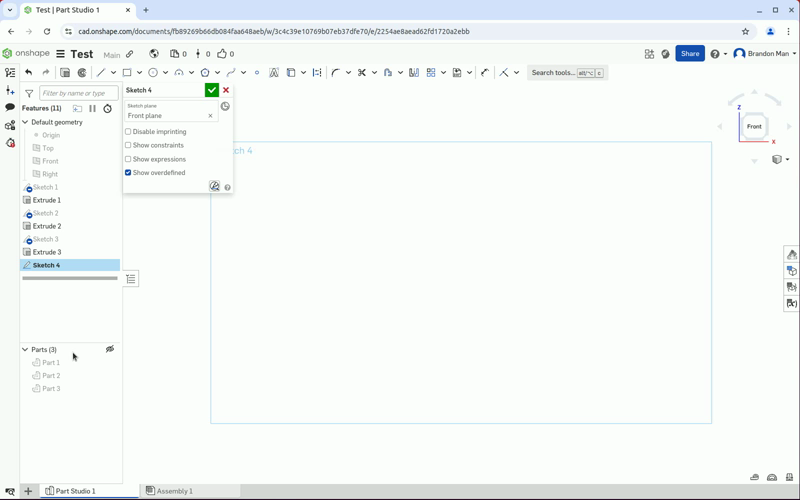
mouse_move(446, 226)
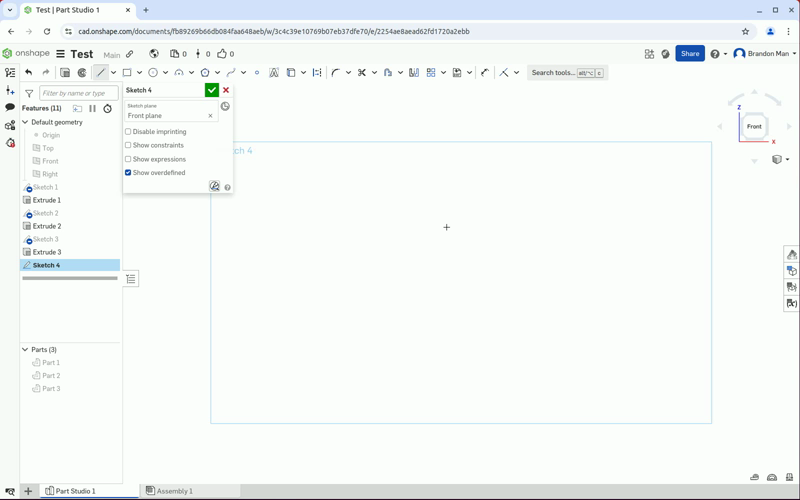
click(446, 226)
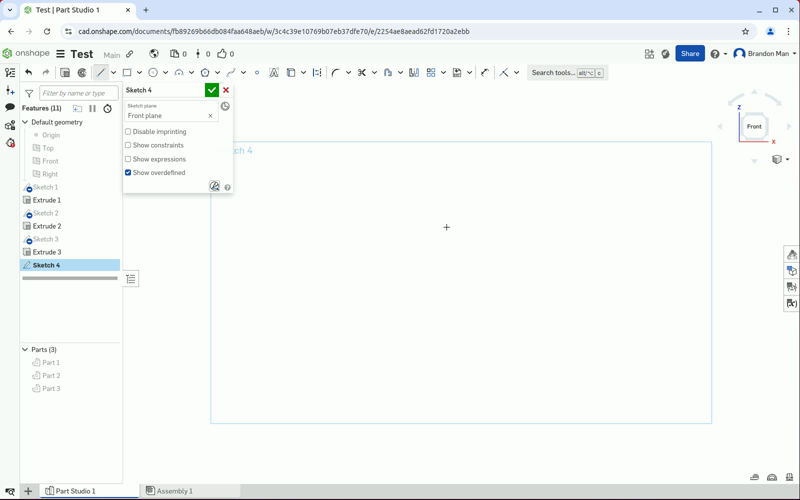
key_up(shift)
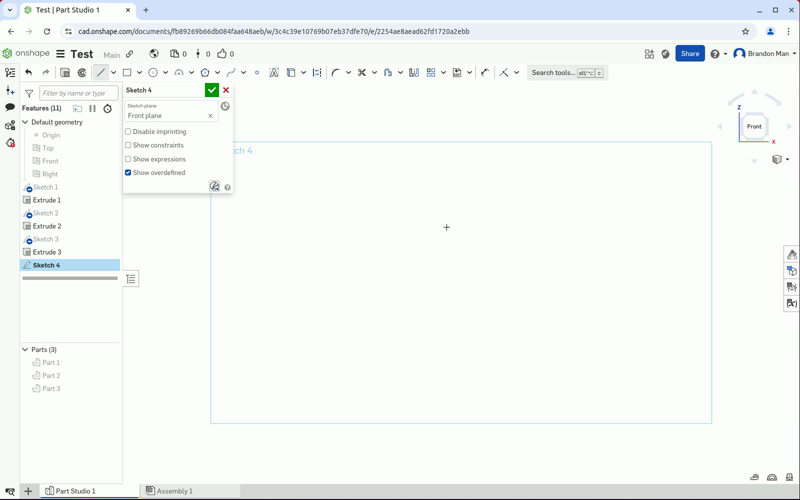
key_down(shift)
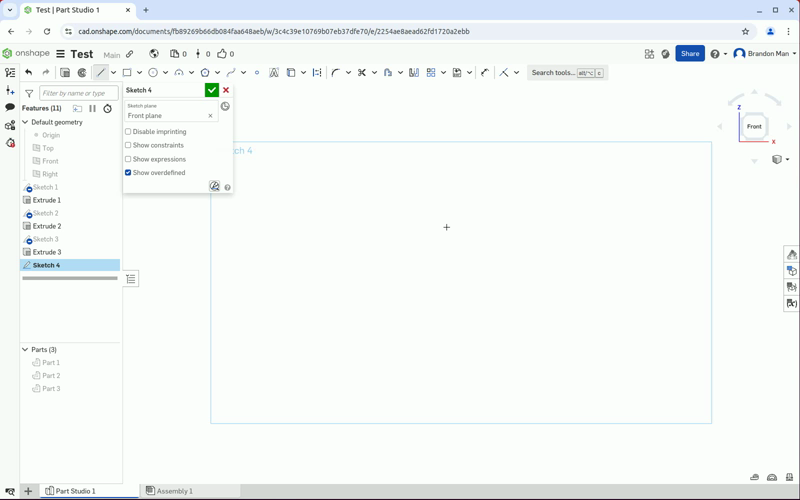
mouse_move(476, 226)
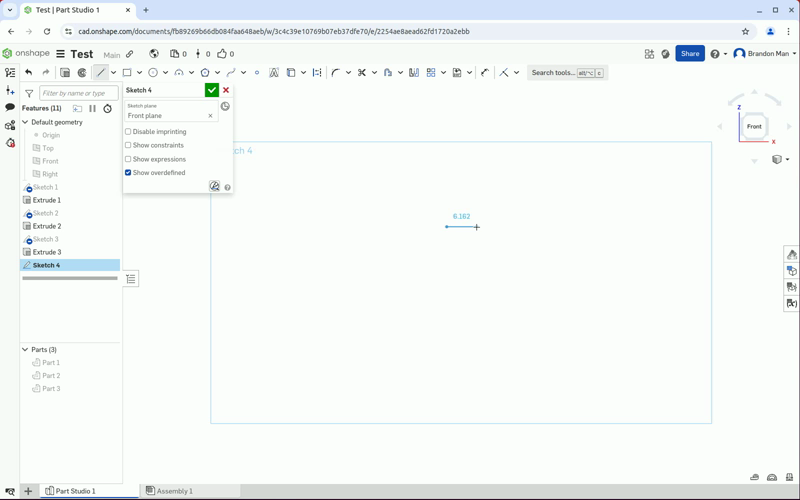
mouse_move(452, 284)
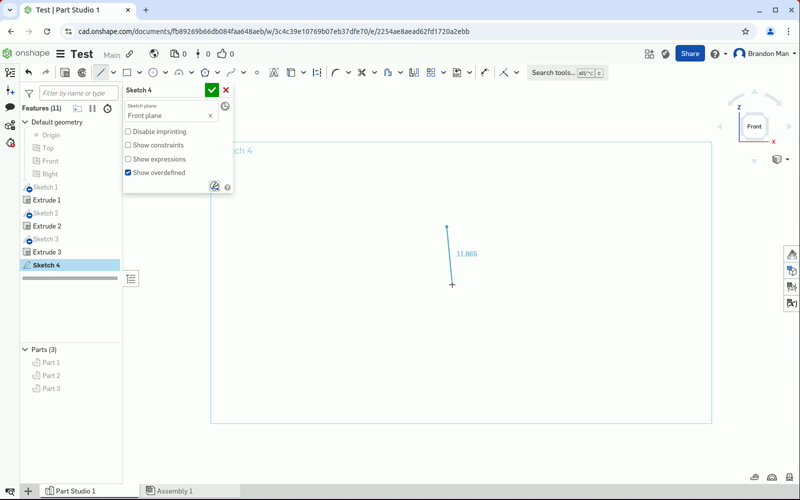
click(452, 284)
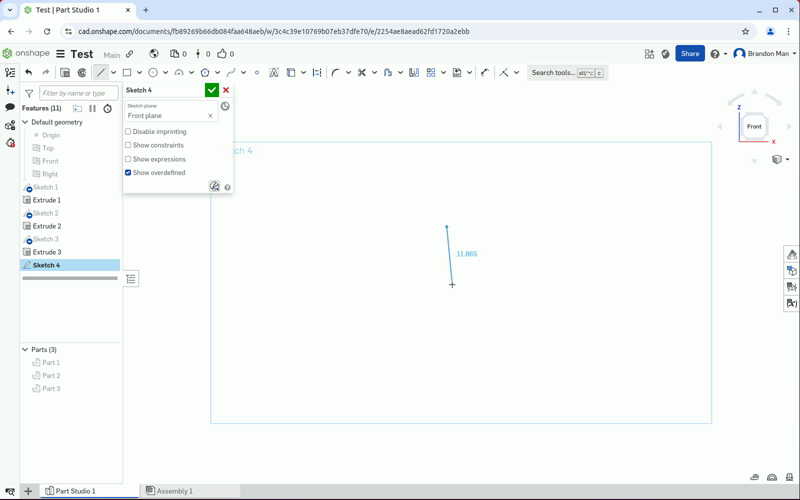
key_up(shift)
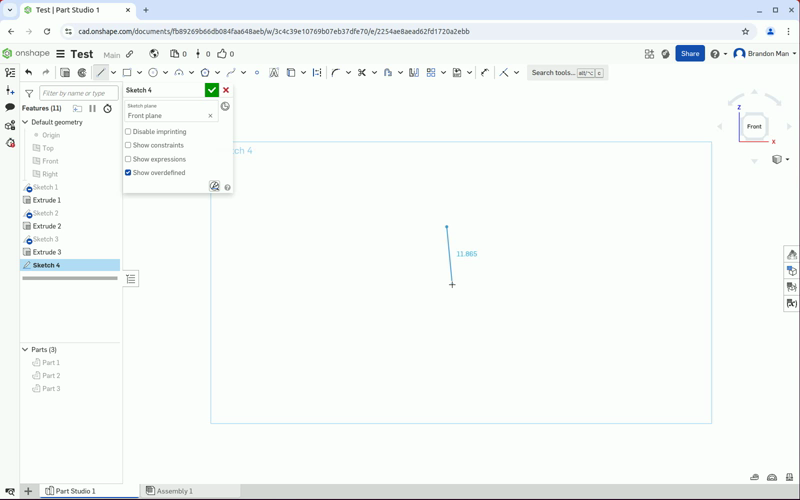
key(esc)
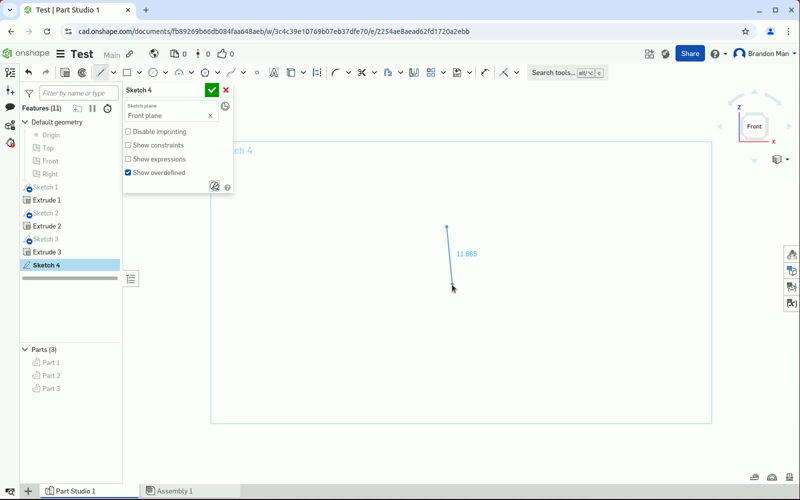
key(a)
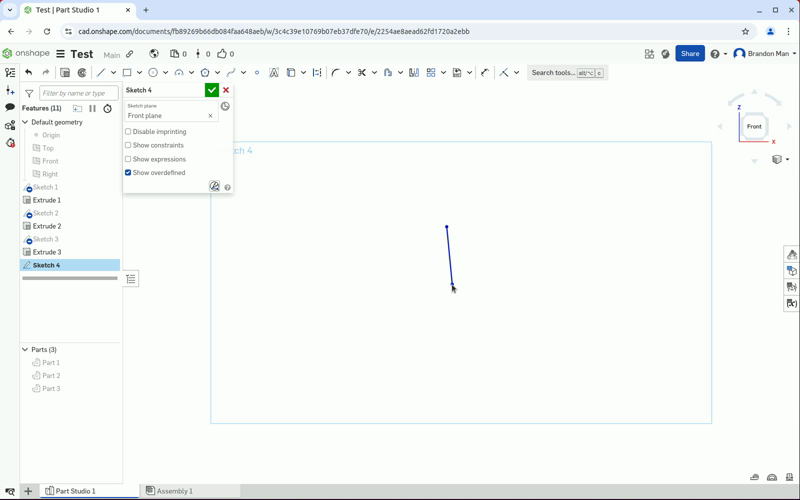
mouse_move(452, 284)
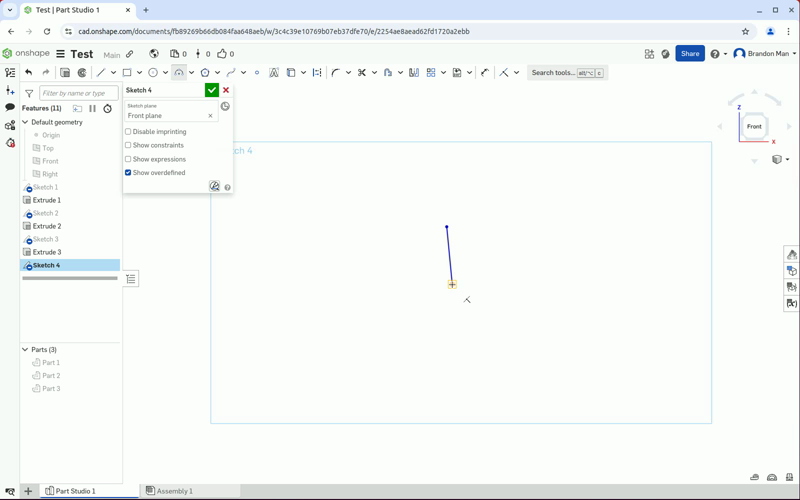
click(452, 284)
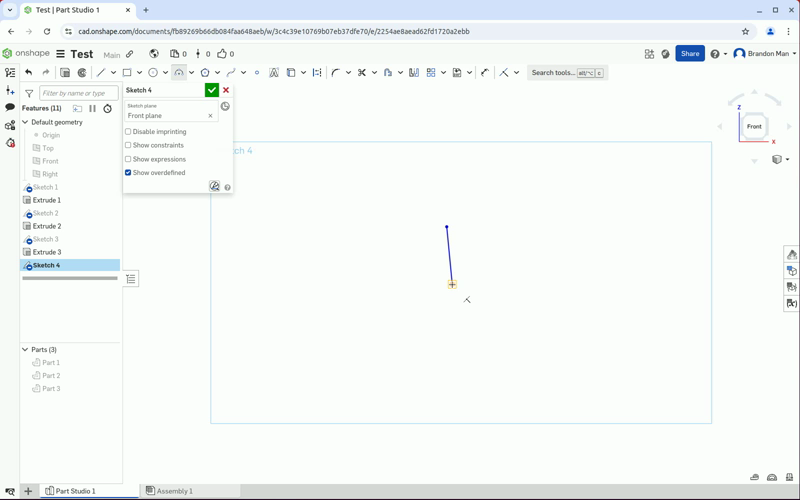
key_down(shift)
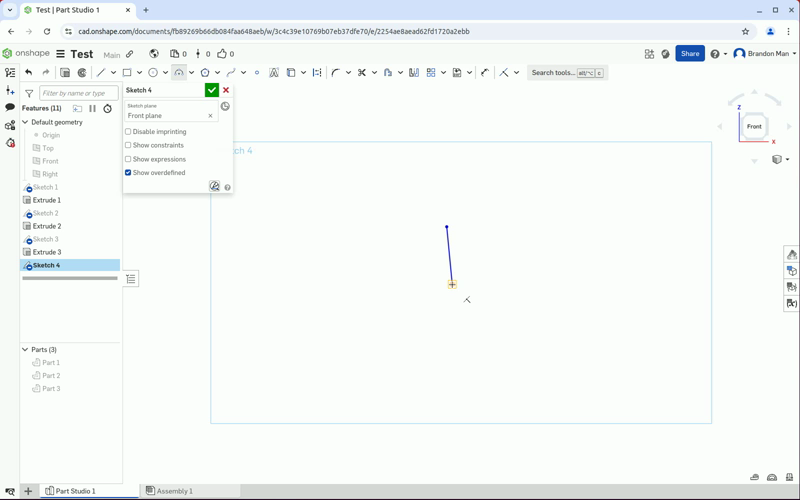
mouse_move(461, 291)
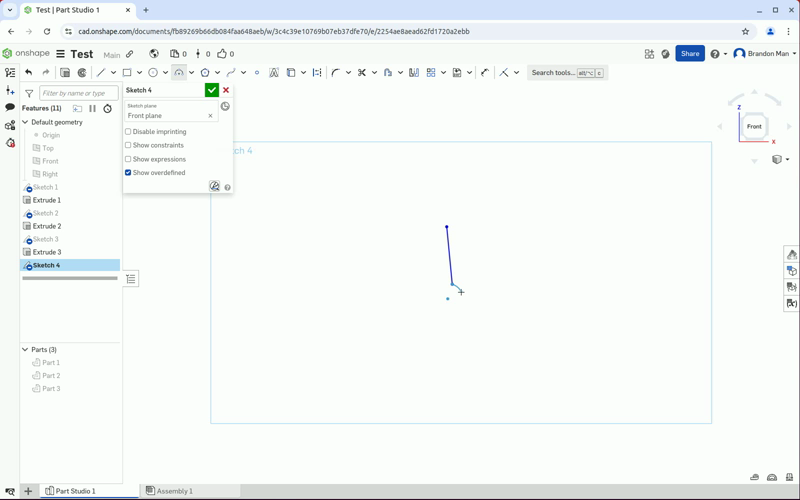
click(461, 291)
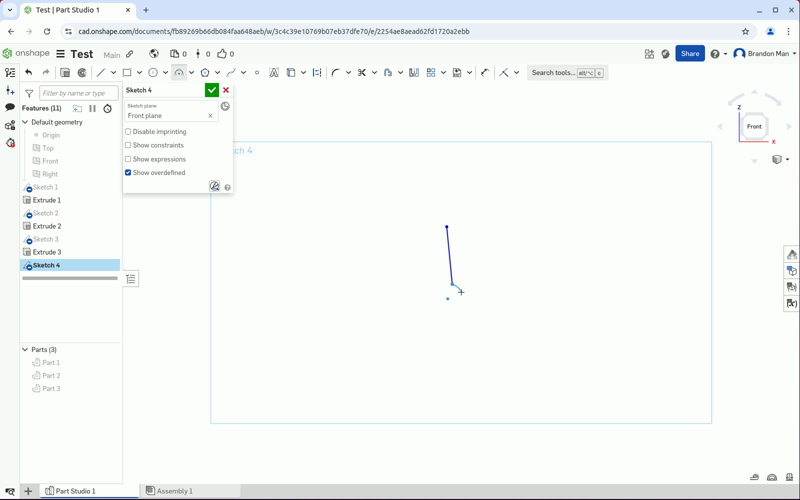
mouse_move(466, 276)
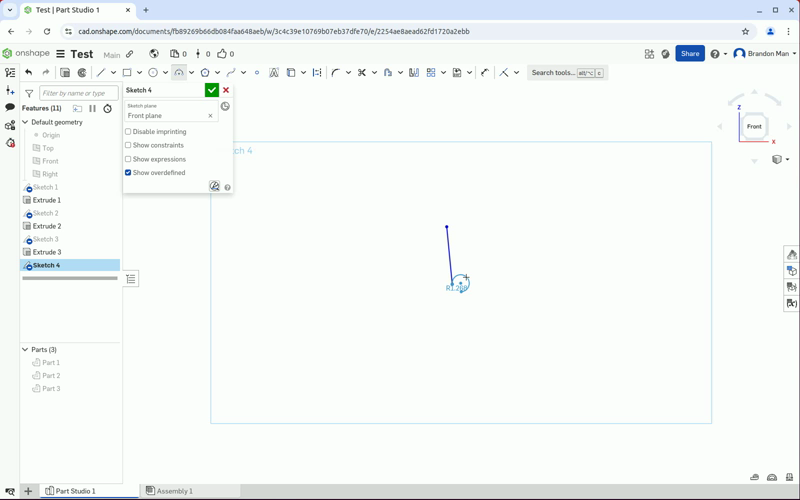
click(466, 276)
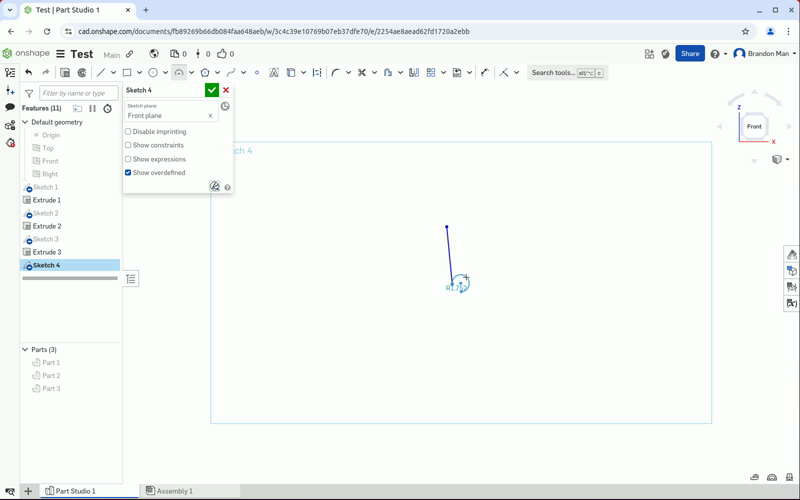
key_up(shift)
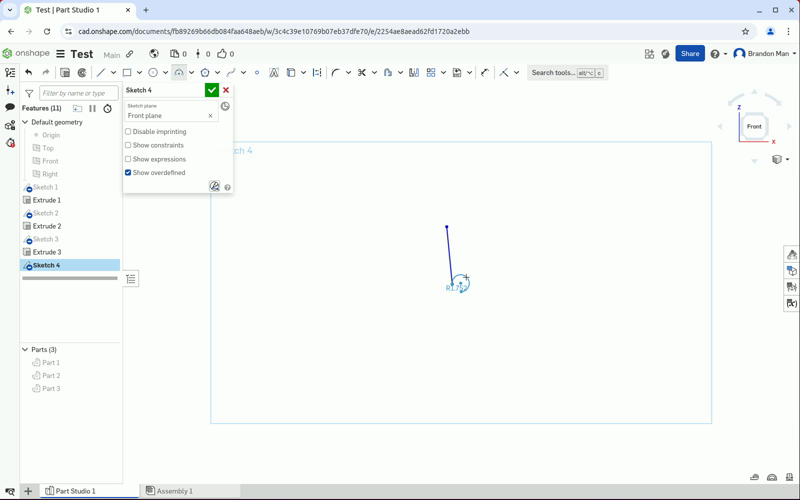
key(esc)
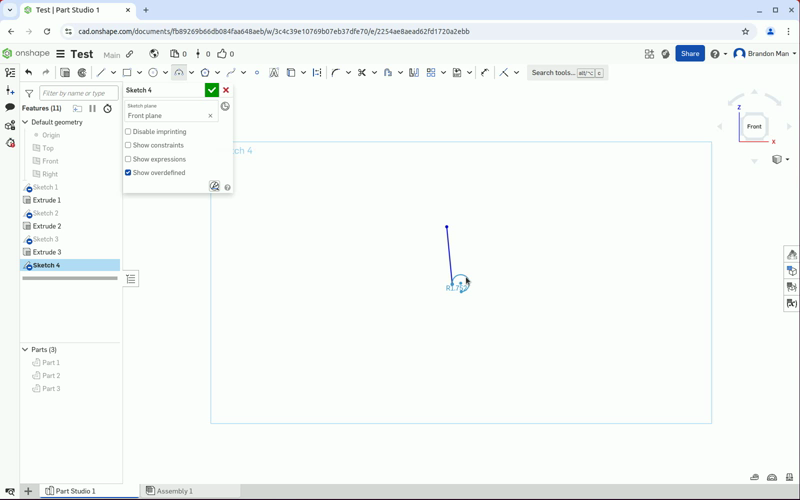
key(l)
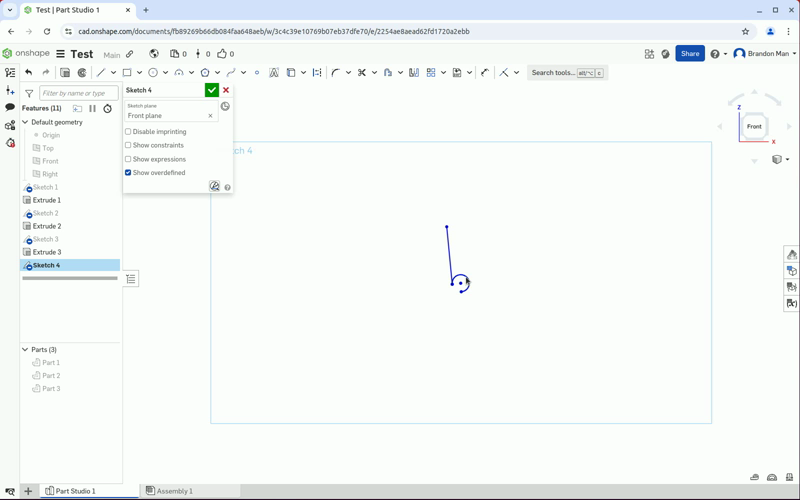
mouse_move(461, 291)
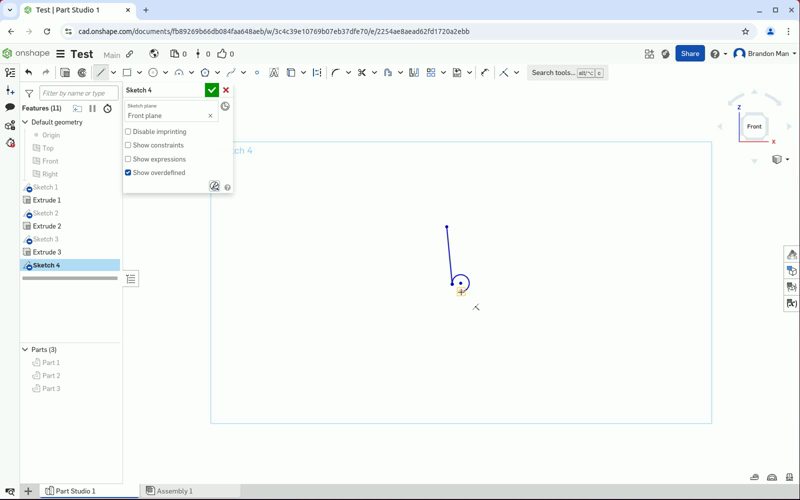
click(461, 291)
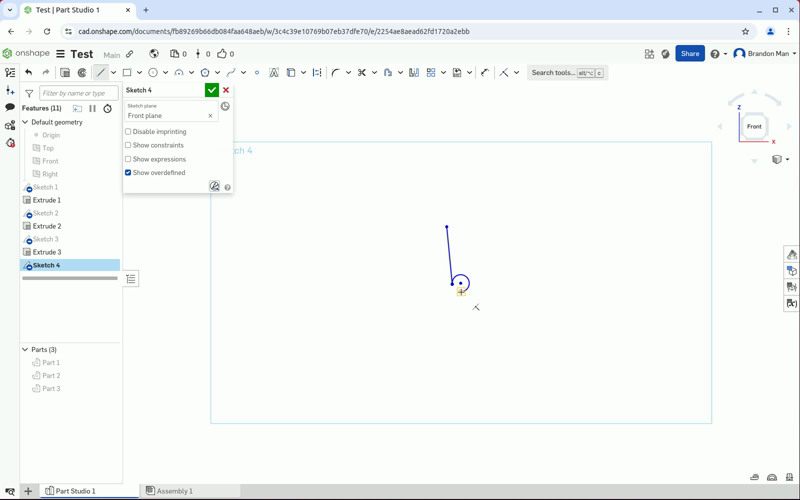
key_down(shift)
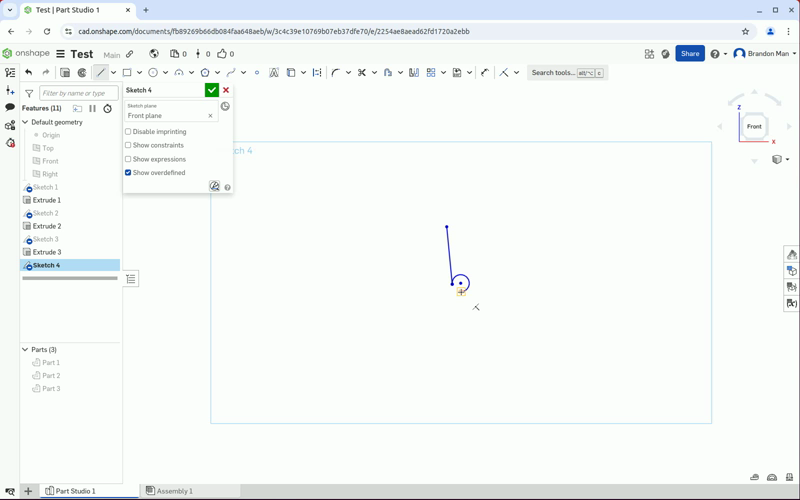
mouse_move(491, 291)
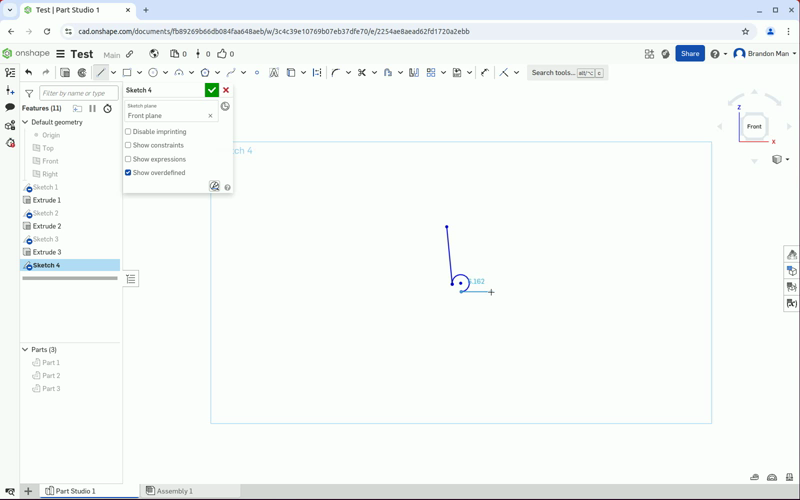
mouse_move(502, 290)
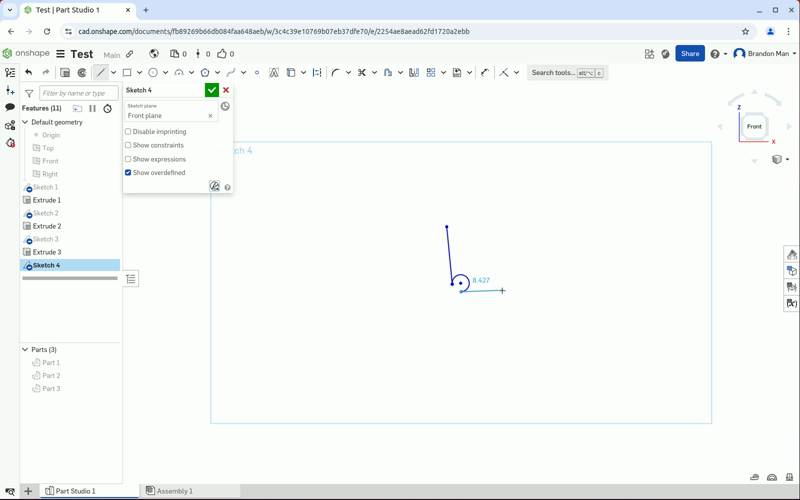
click(502, 290)
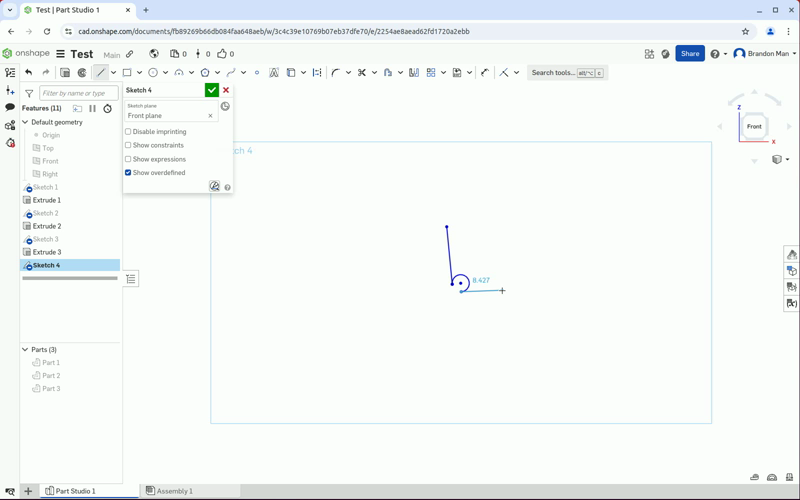
key_up(shift)
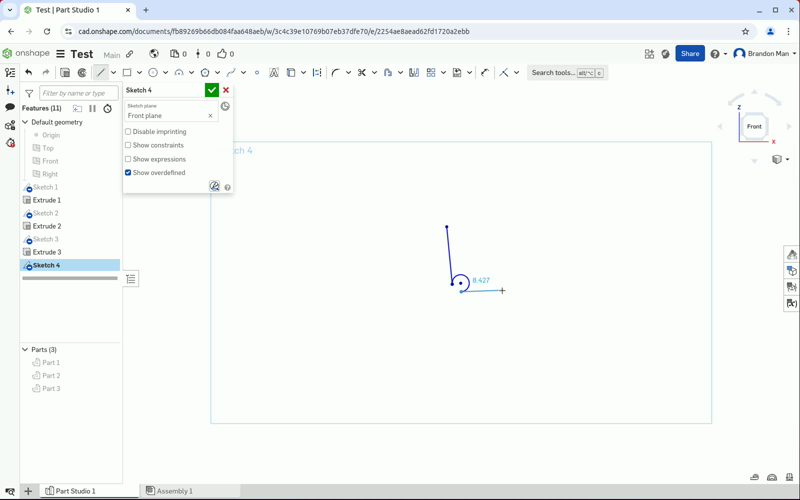
key(esc)
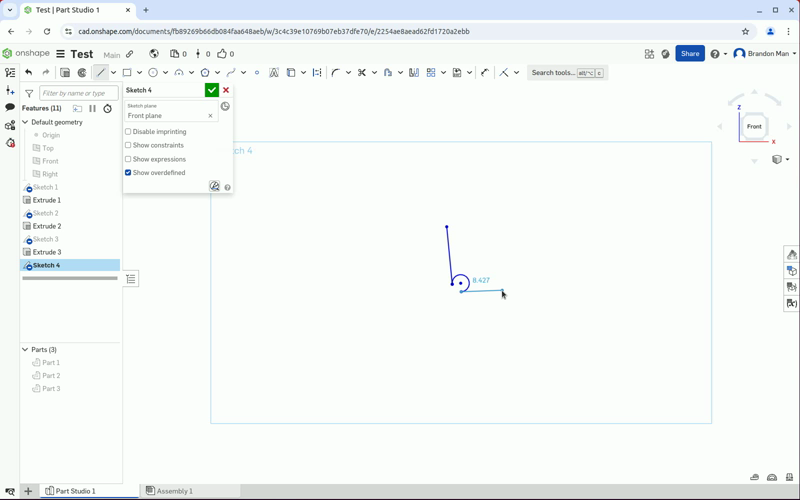
key(a)
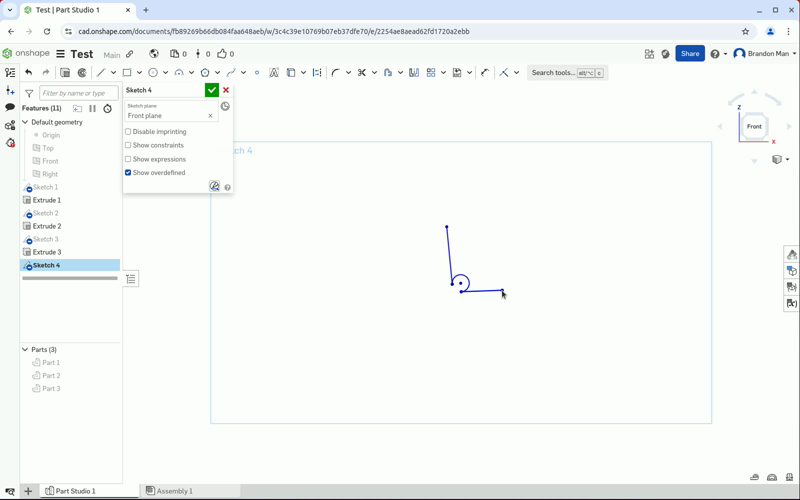
mouse_move(502, 290)
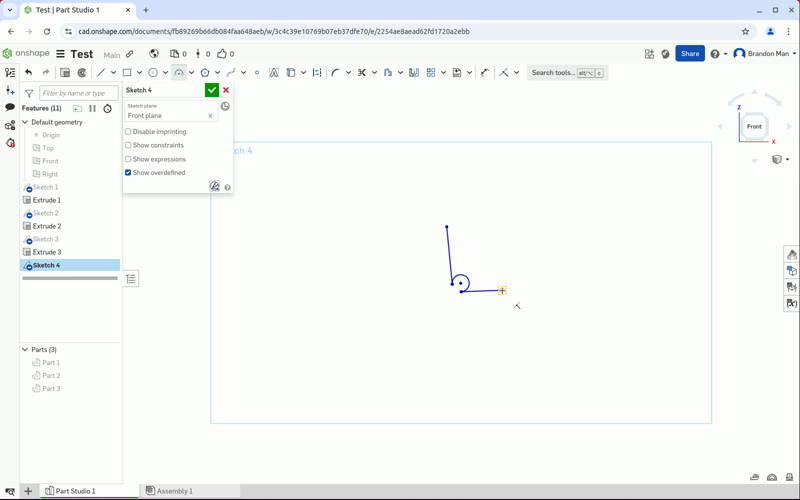
click(502, 290)
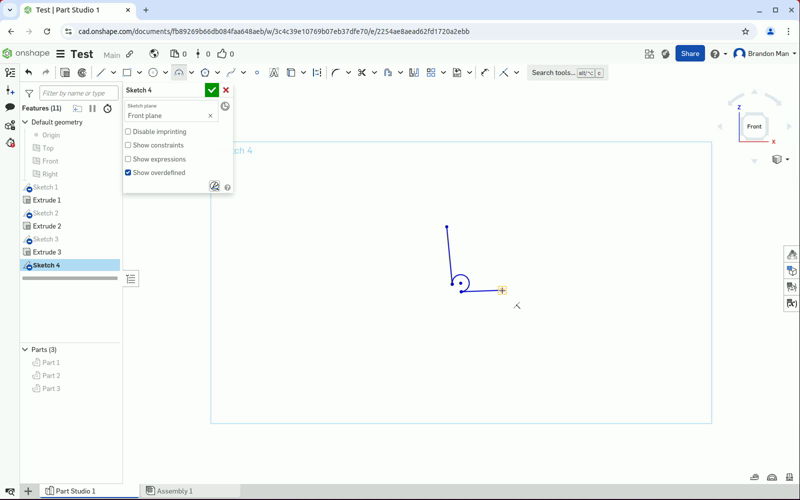
key_down(shift)
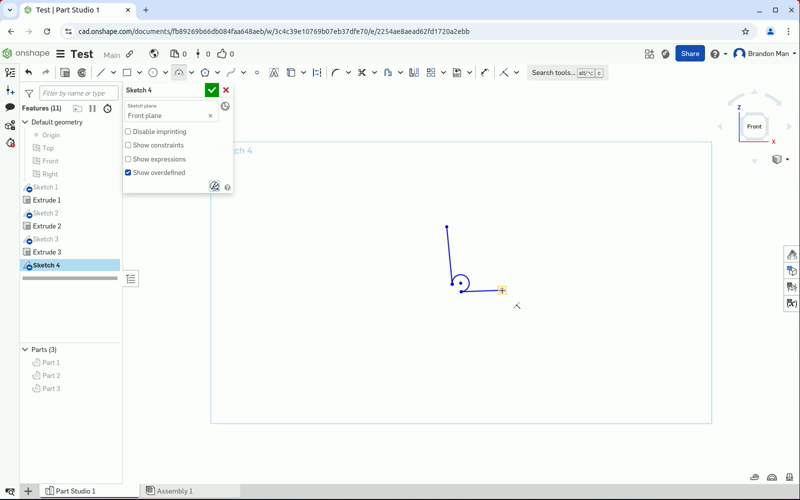
mouse_move(501, 276)
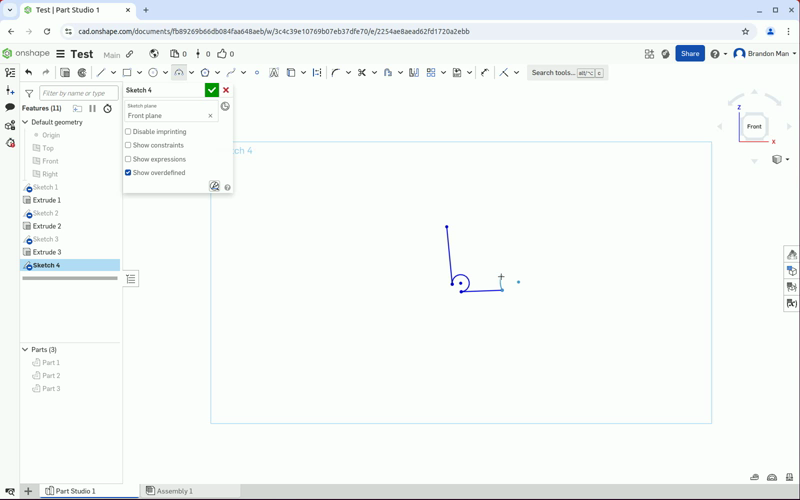
click(501, 276)
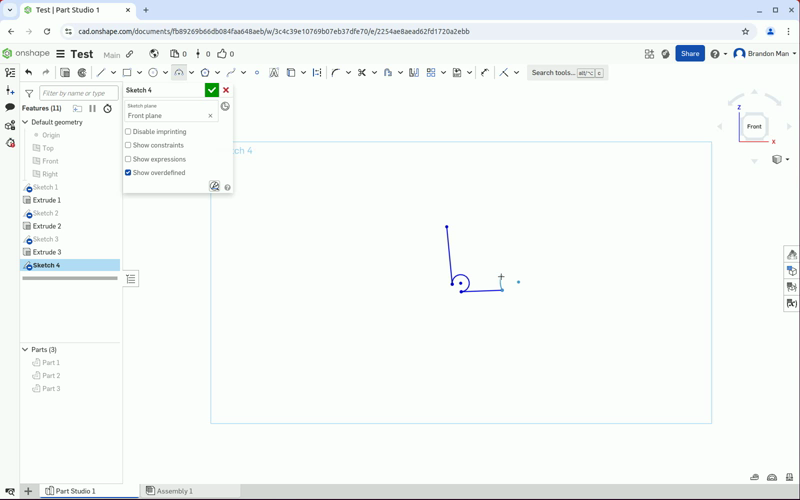
mouse_move(494, 283)
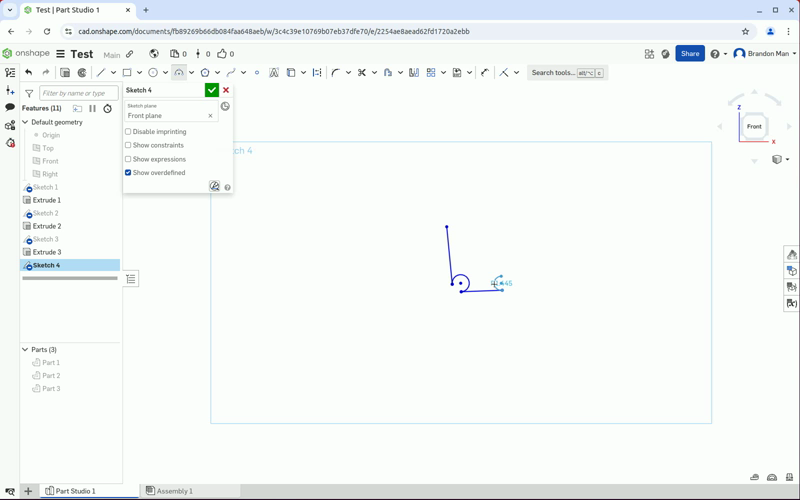
click(494, 283)
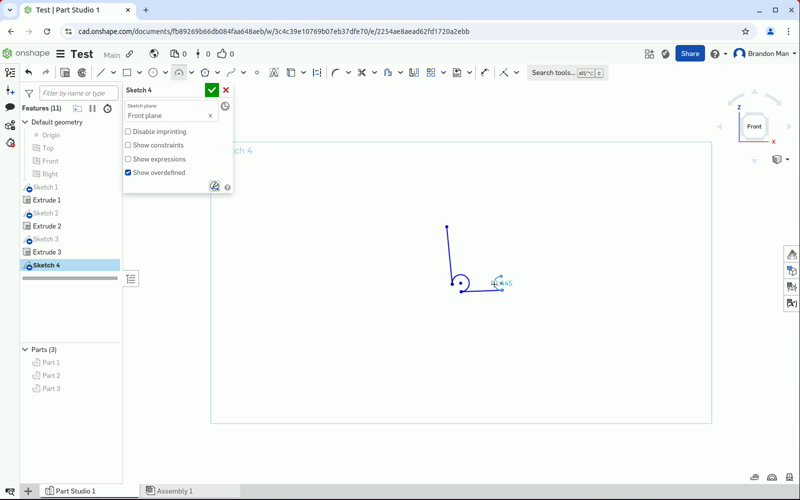
key_up(shift)
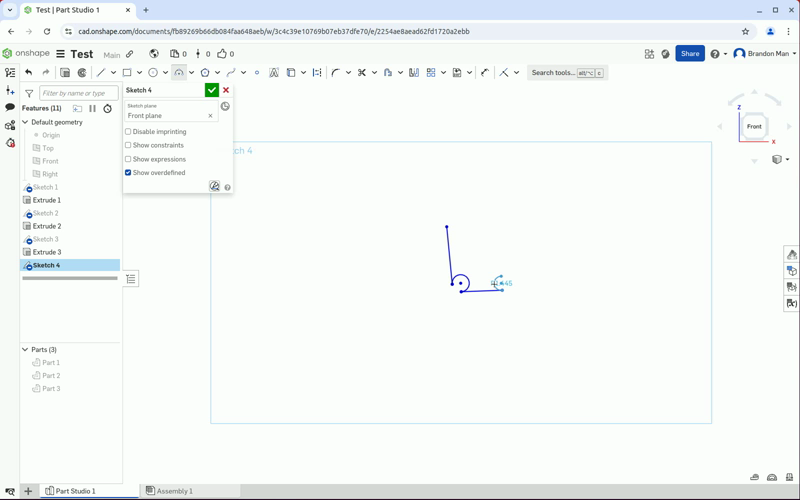
key(esc)
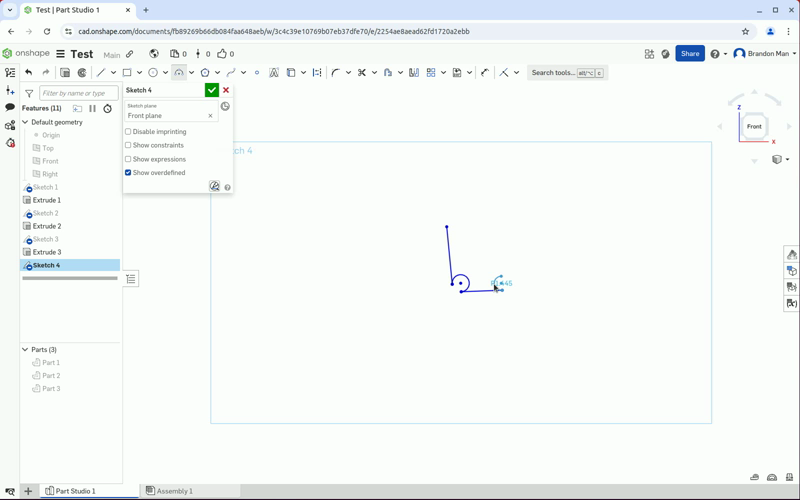
key(l)
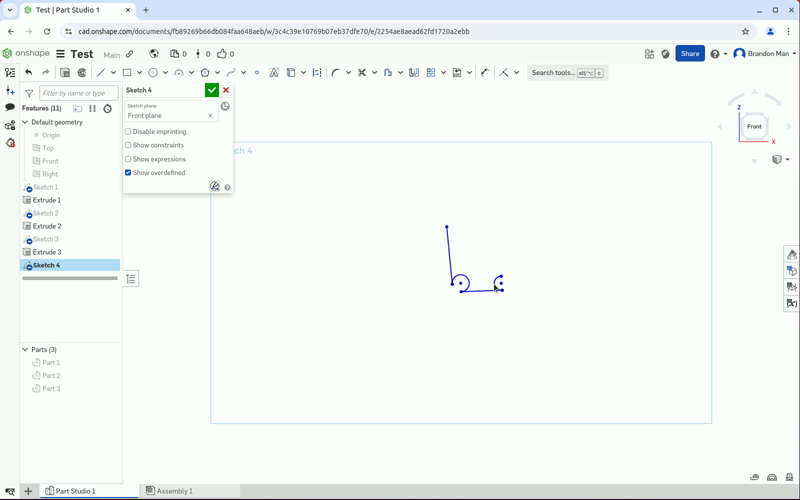
mouse_move(501, 276)
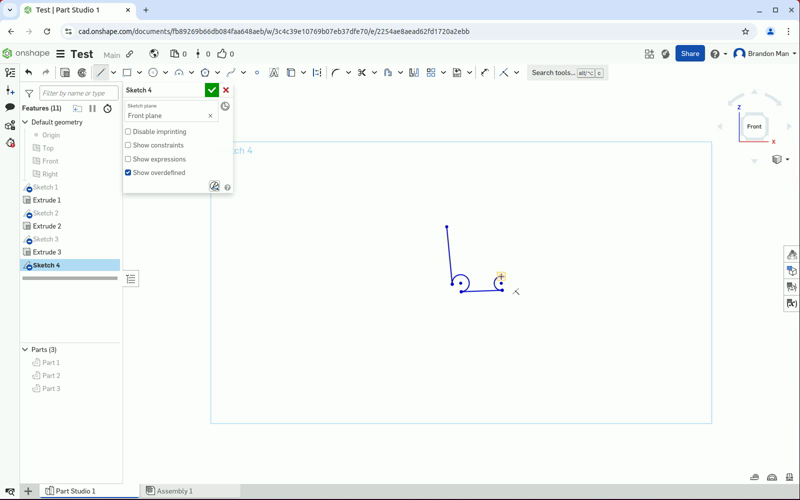
click(501, 276)
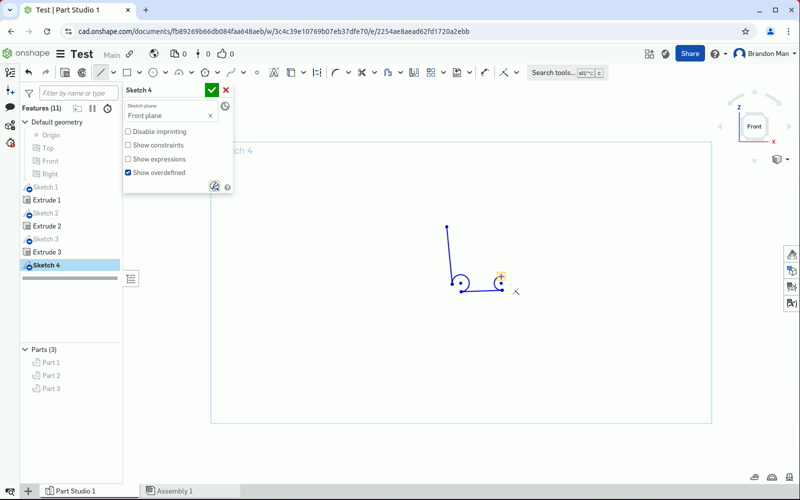
key_down(shift)
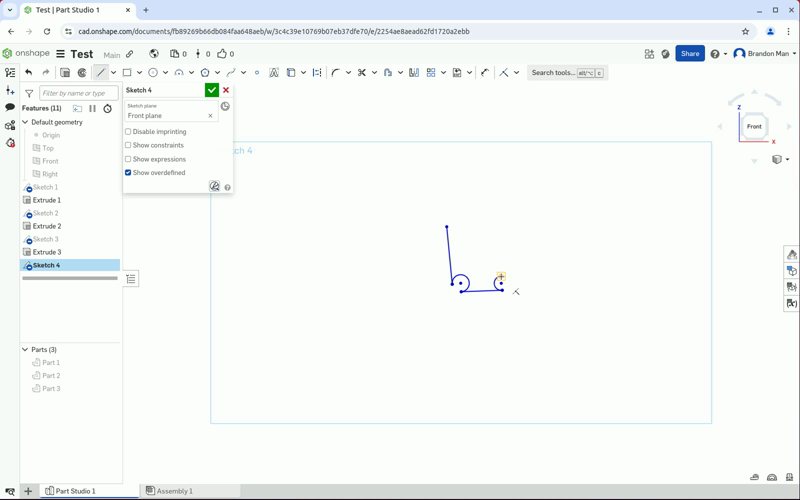
mouse_move(531, 276)
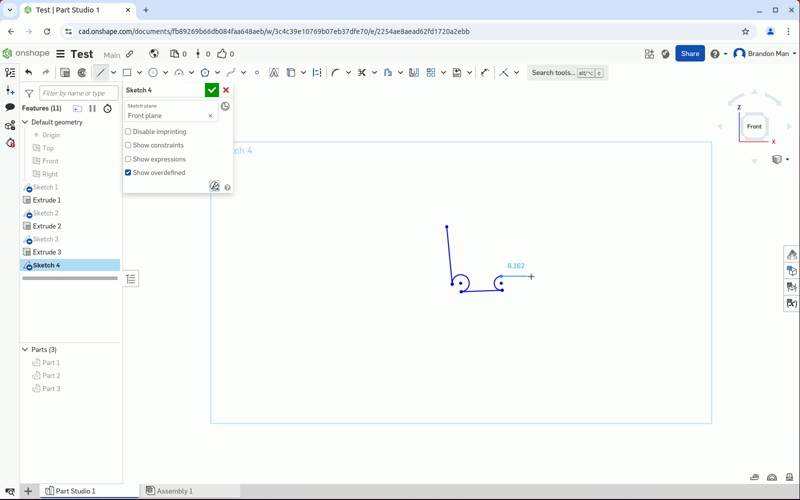
mouse_move(478, 275)
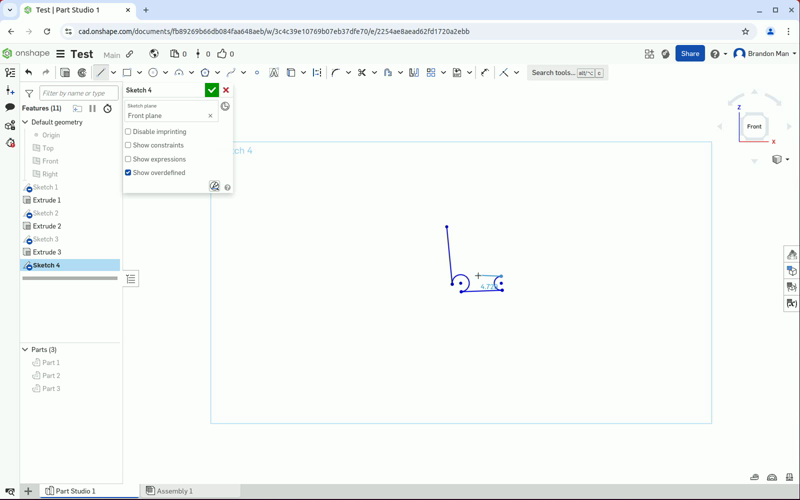
click(478, 275)
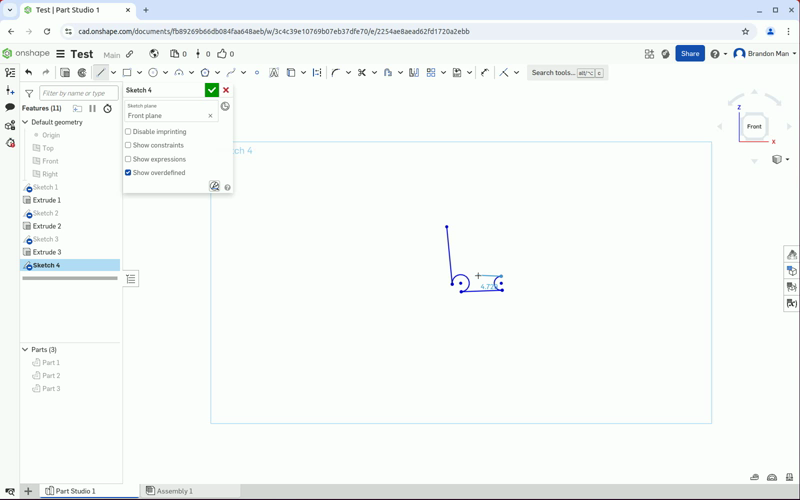
key_up(shift)
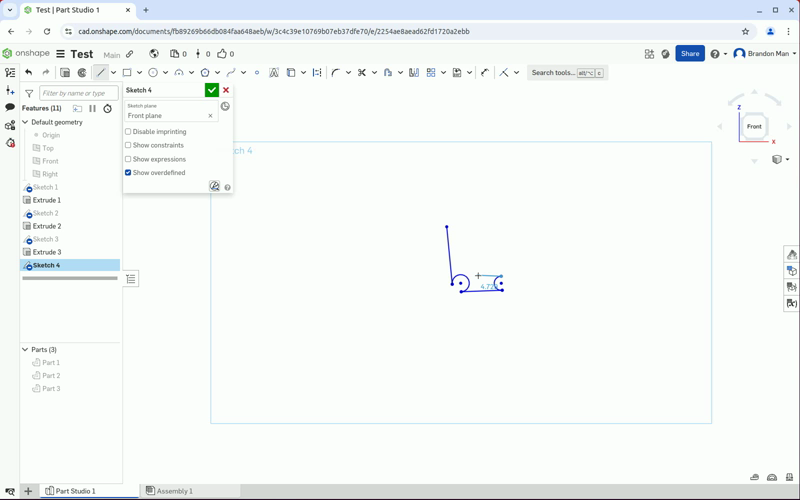
key(esc)
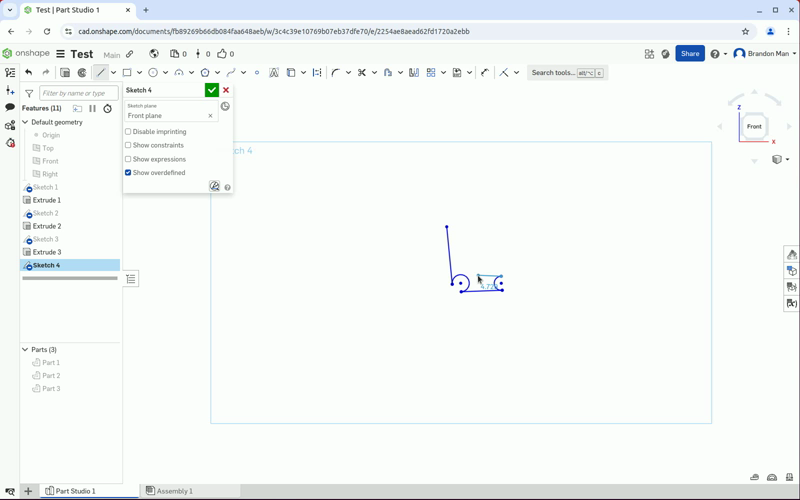
key(a)
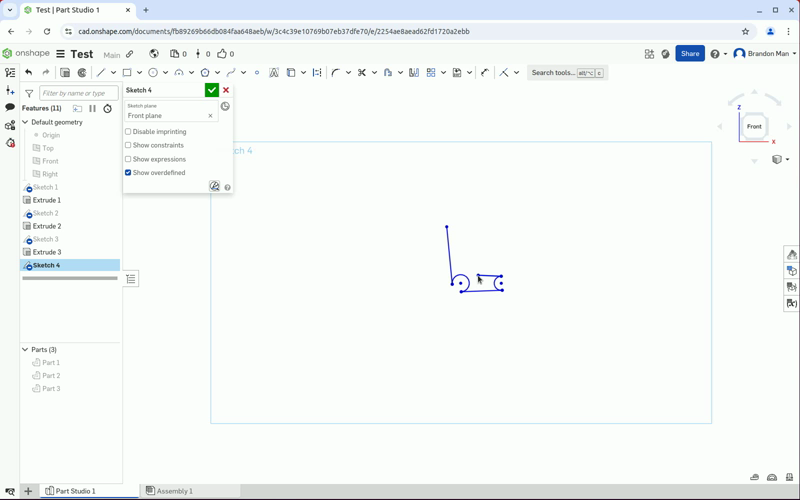
mouse_move(478, 275)
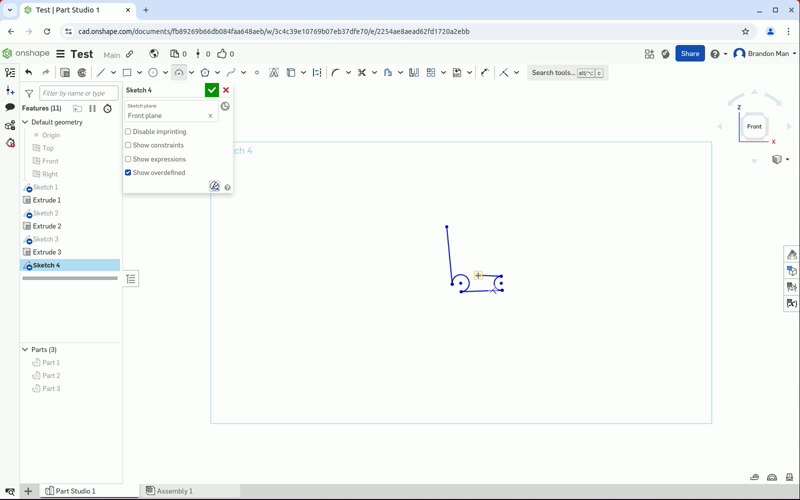
click(478, 275)
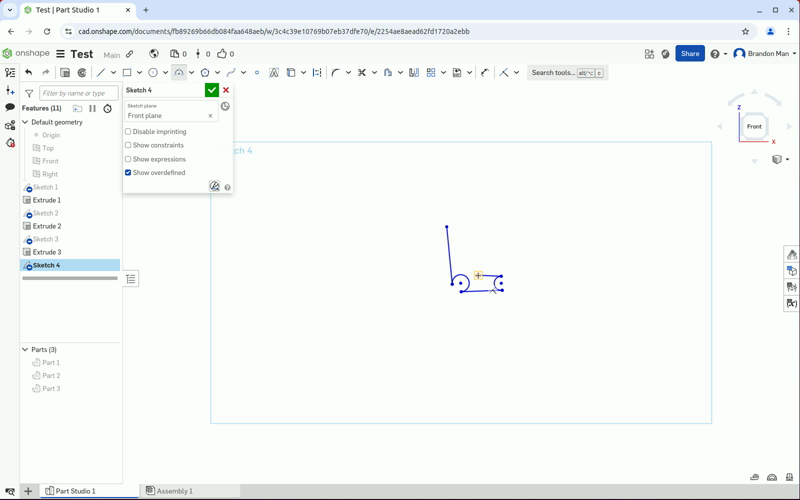
key_down(shift)
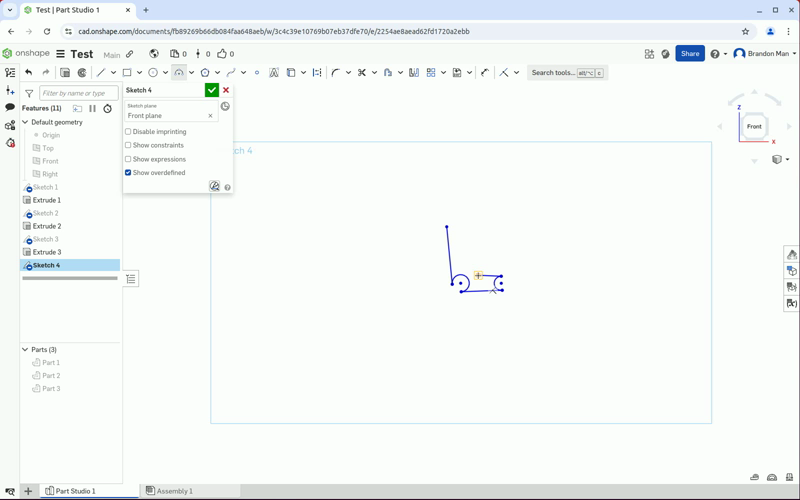
mouse_move(471, 267)
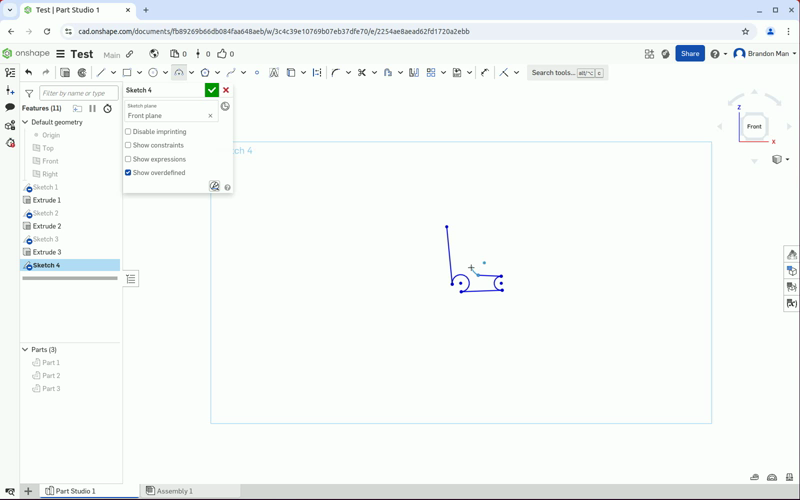
click(471, 267)
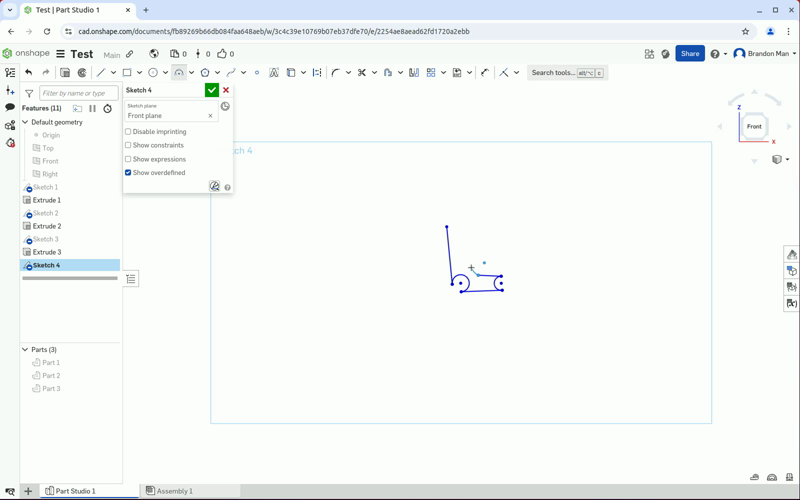
mouse_move(472, 272)
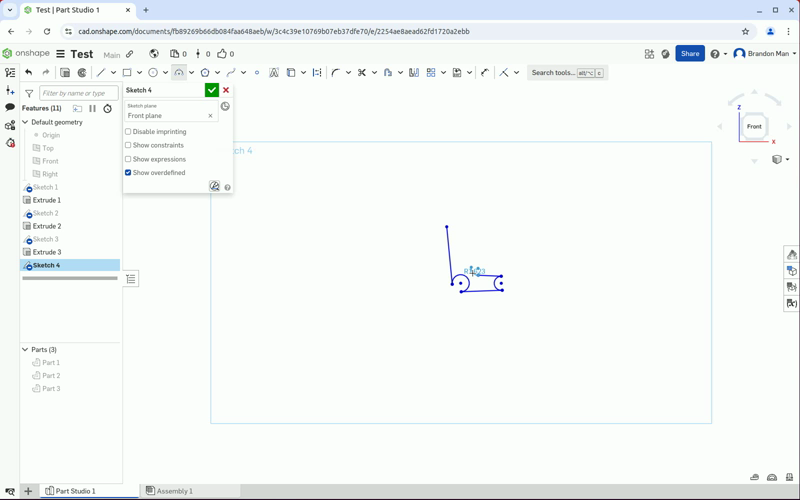
click(472, 272)
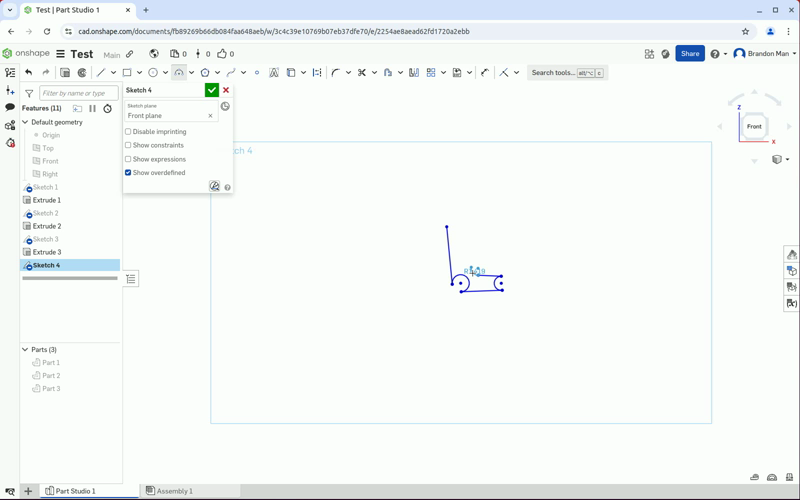
key_up(shift)
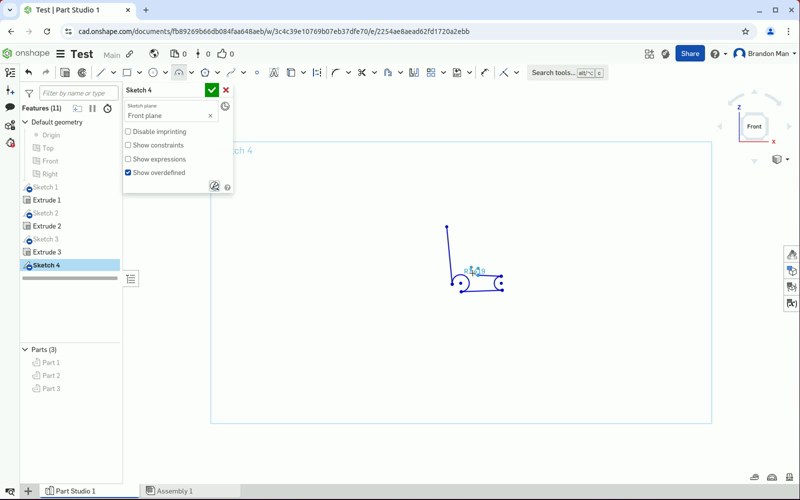
key(esc)
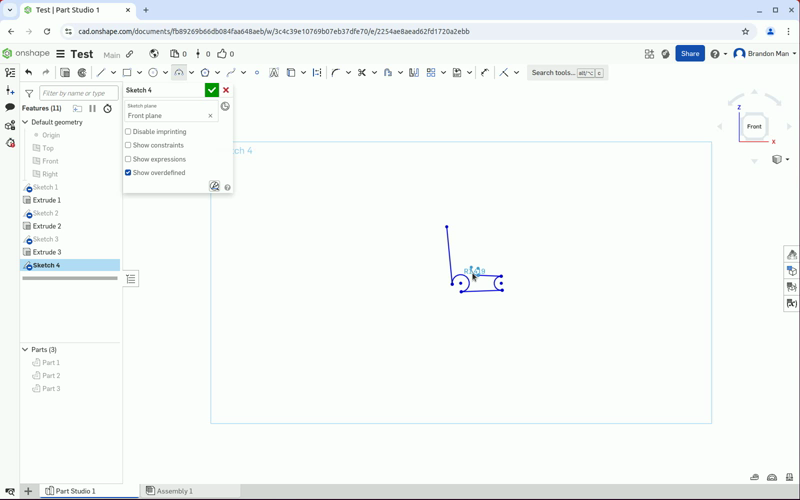
key(l)
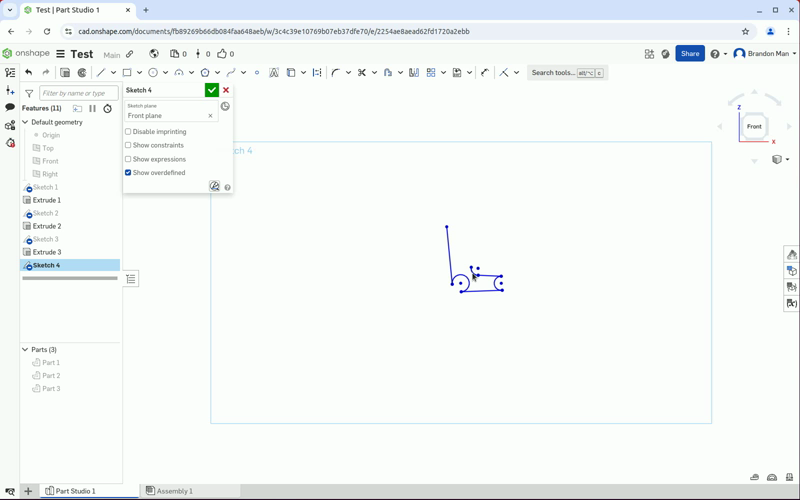
mouse_move(471, 267)
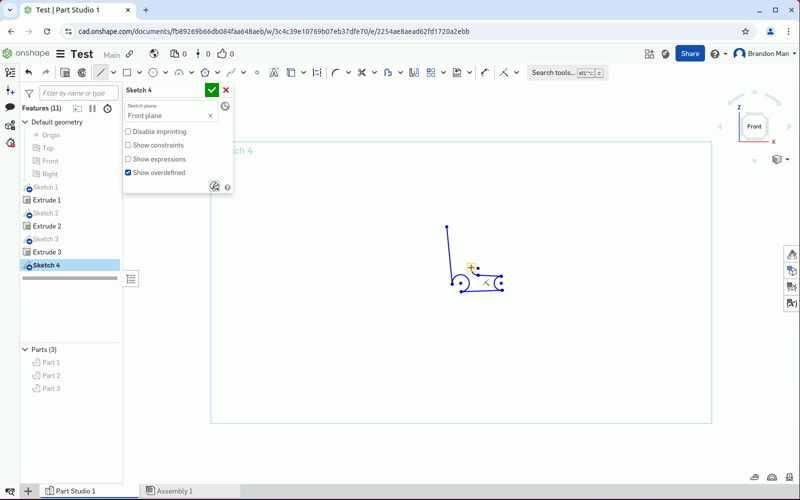
click(471, 267)
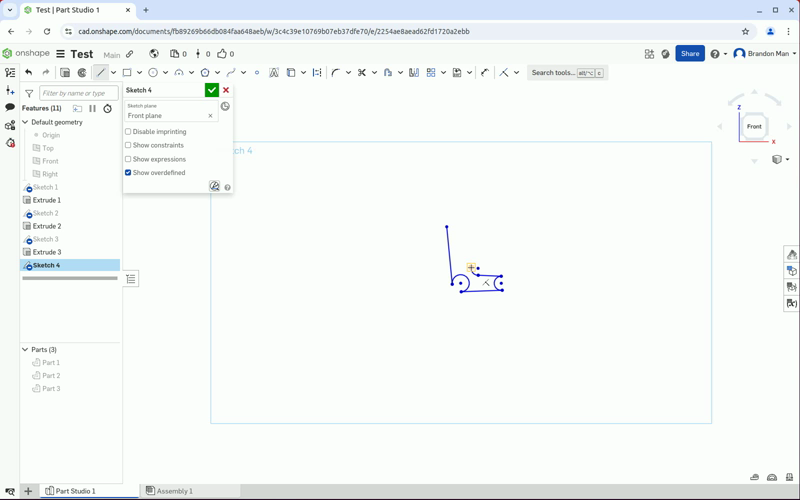
key_down(shift)
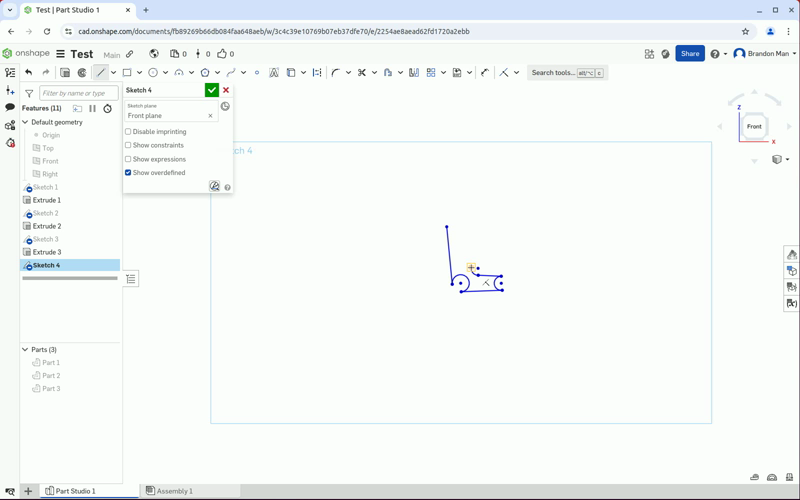
mouse_move(501, 267)
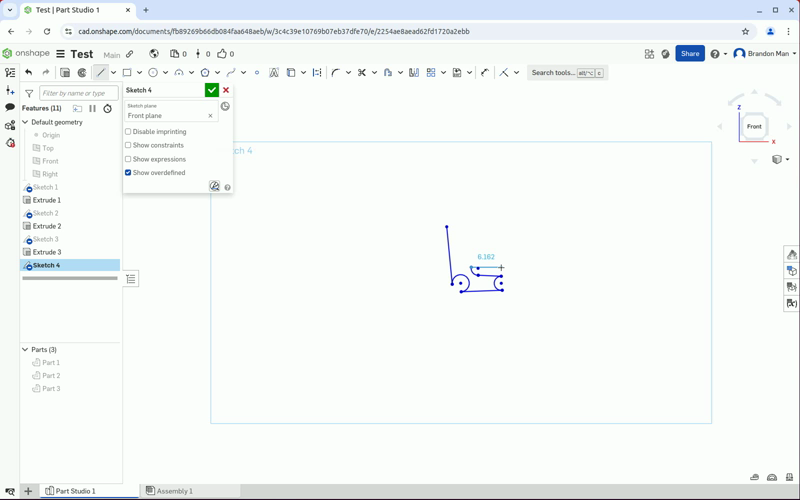
mouse_move(475, 226)
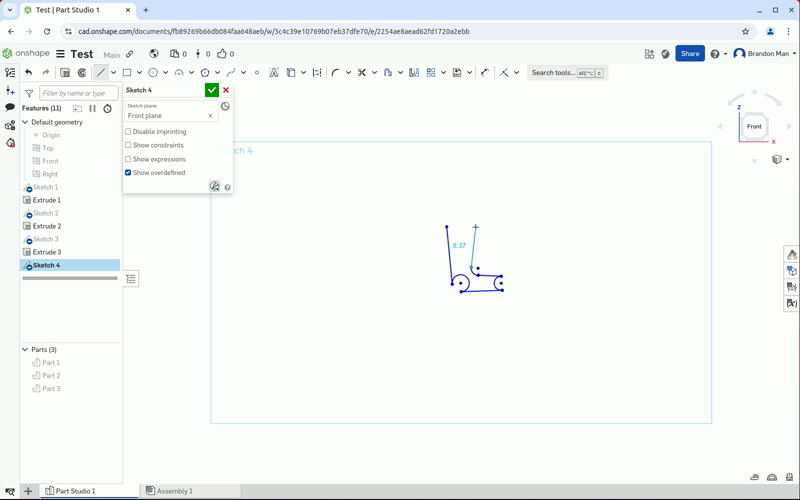
click(475, 226)
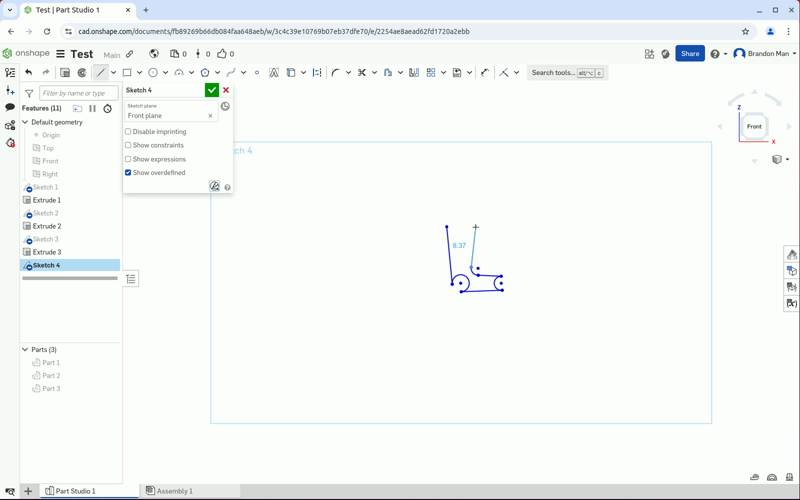
key_up(shift)
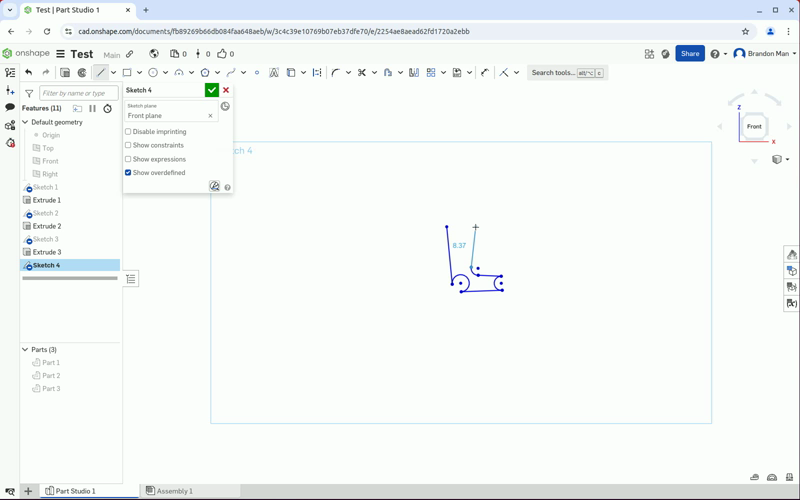
key(esc)
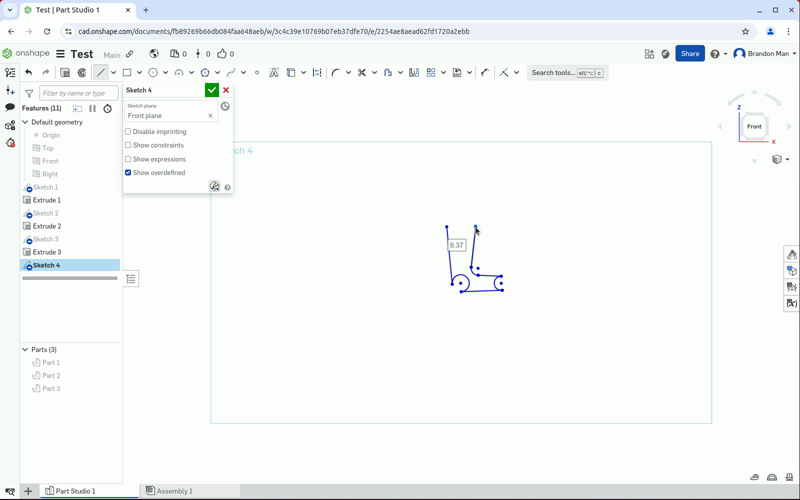
key(a)
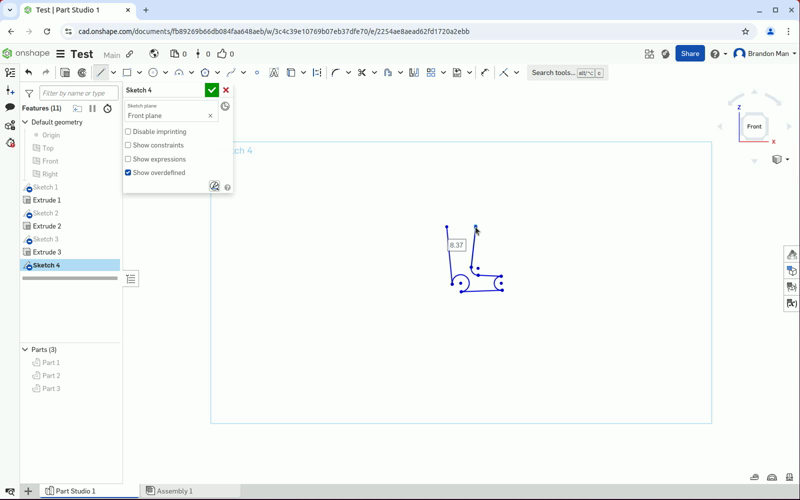
mouse_move(475, 226)
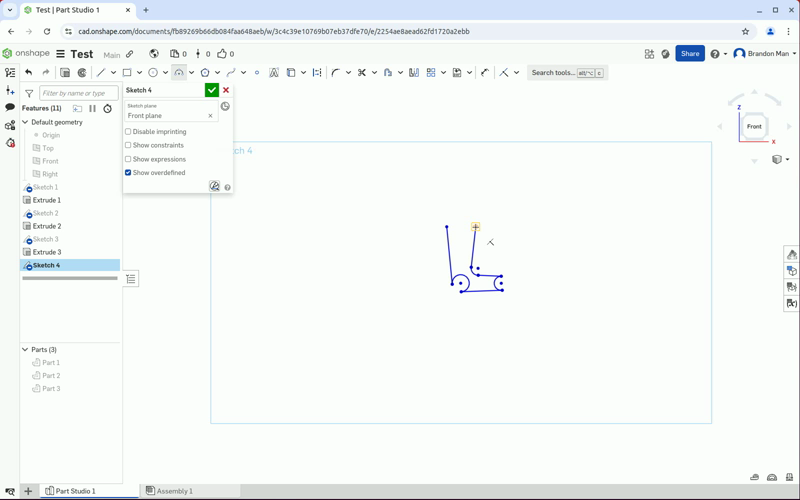
click(475, 226)
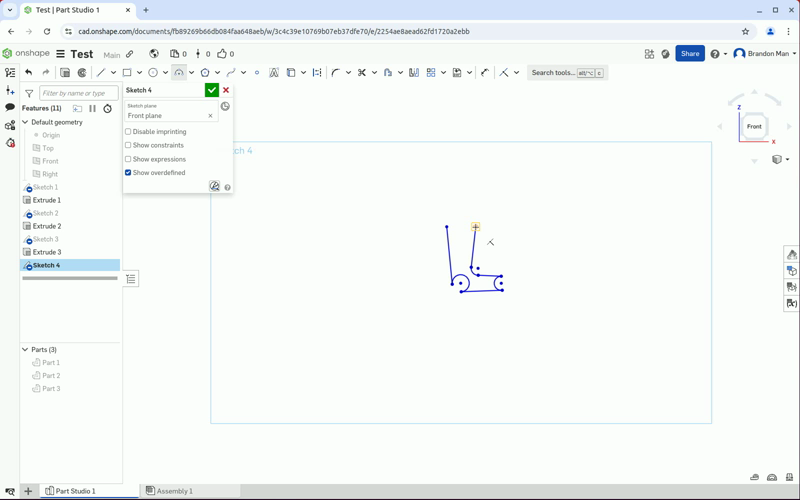
mouse_move(446, 226)
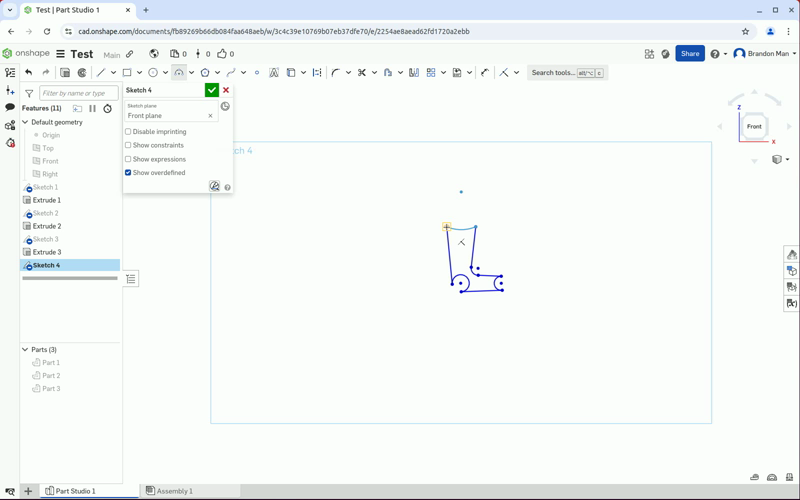
click(446, 226)
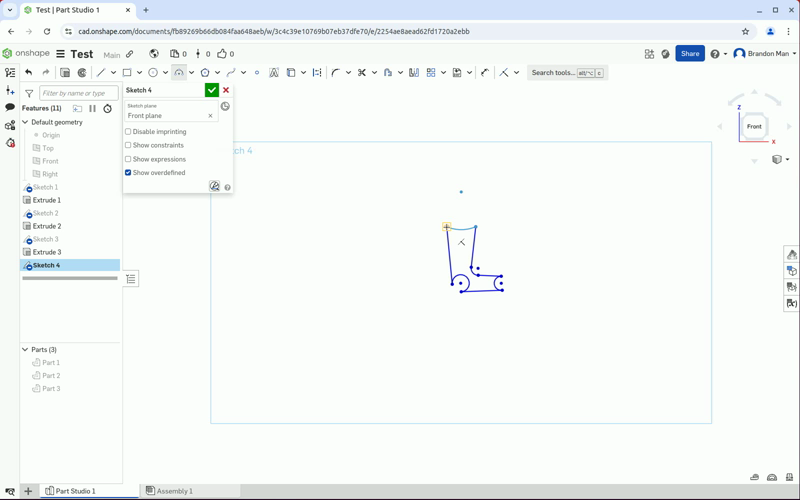
key_down(shift)
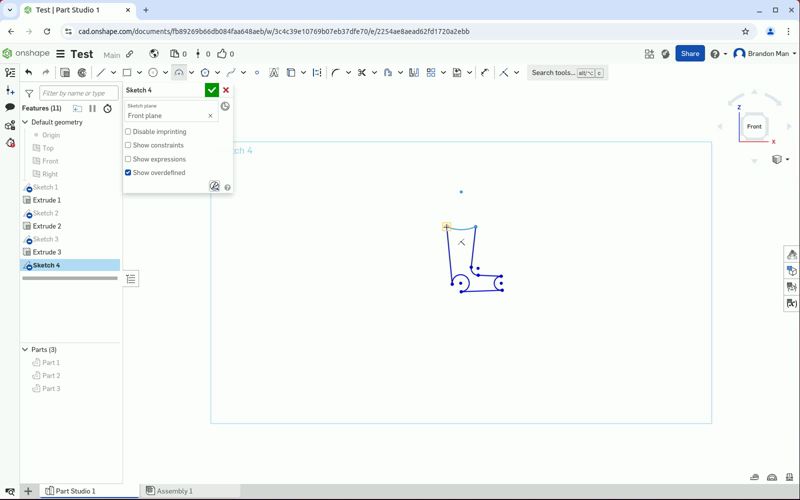
mouse_move(461, 239)
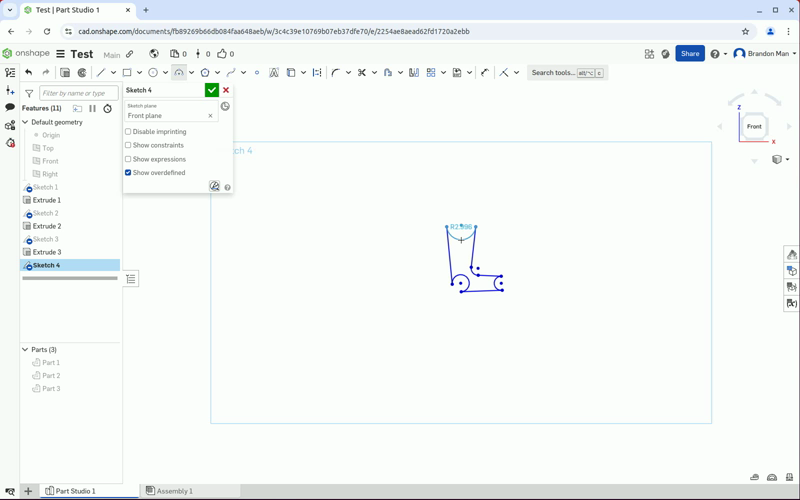
click(461, 239)
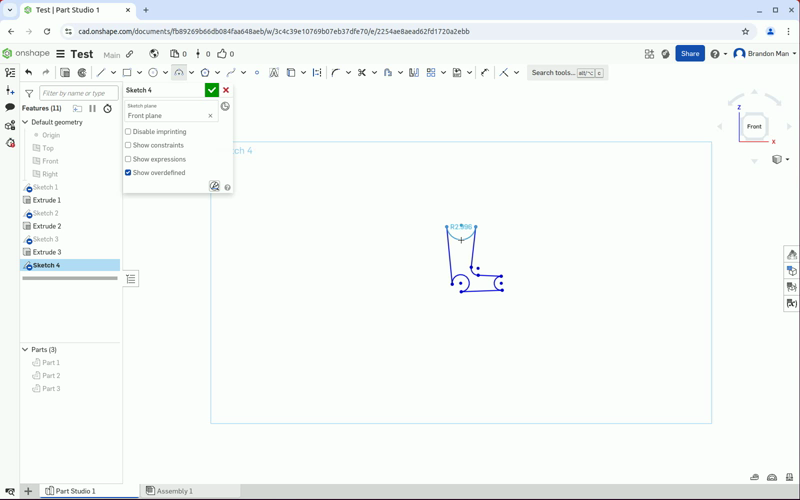
key_up(shift)
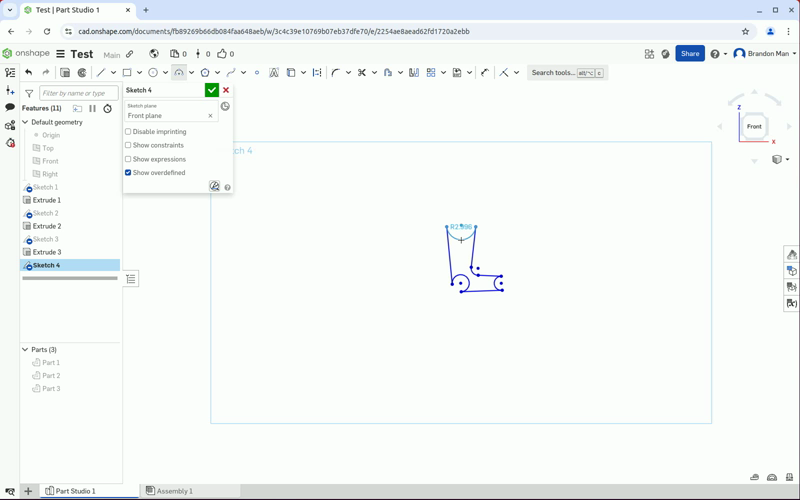
key(esc)
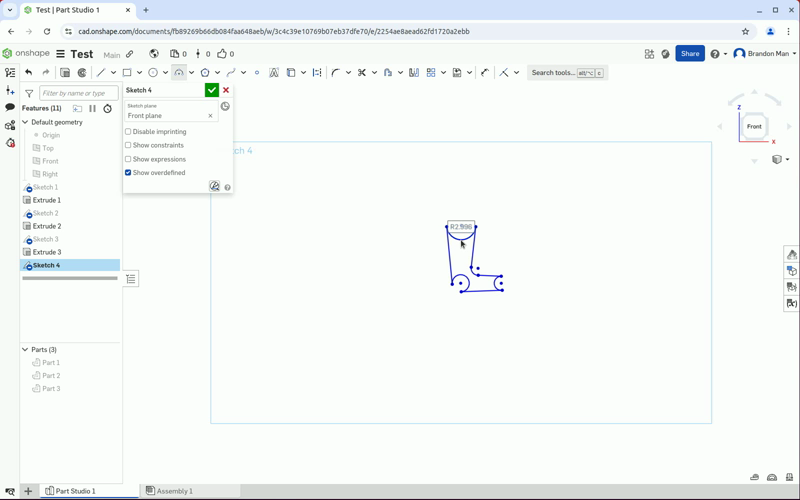
mouse_move(449, 243)
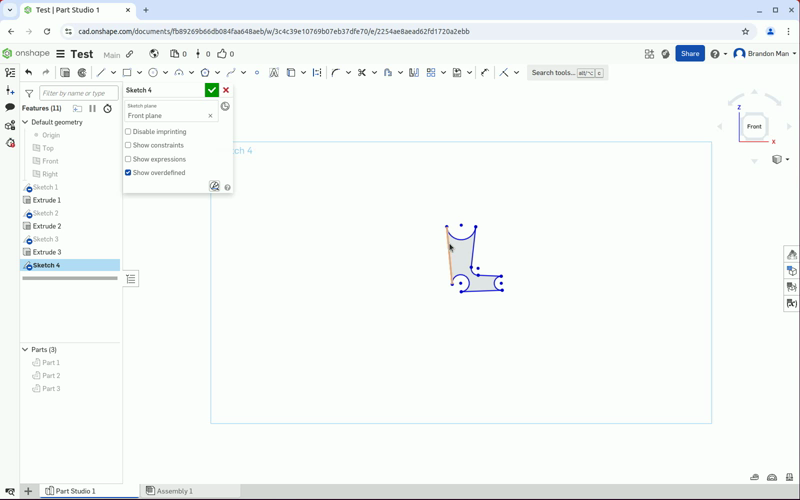
scroll(6)
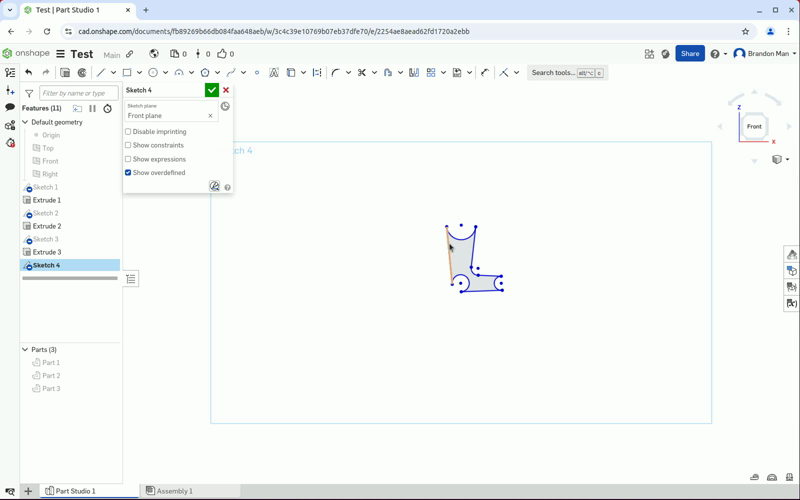
scroll(6)
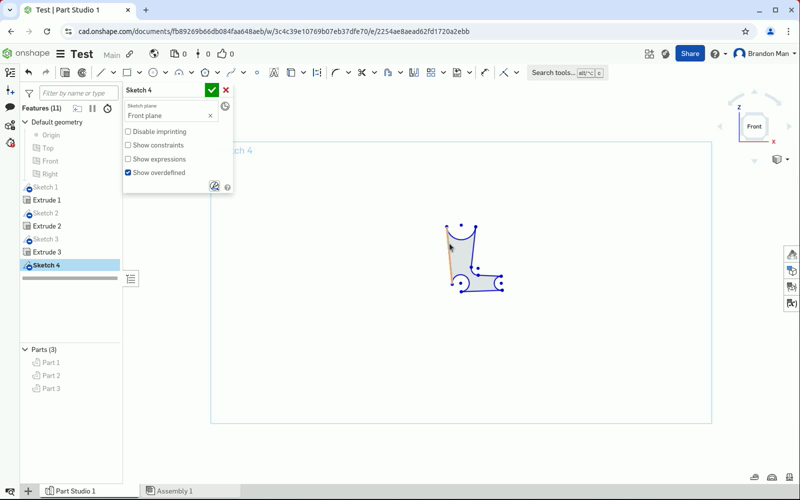
scroll(6)
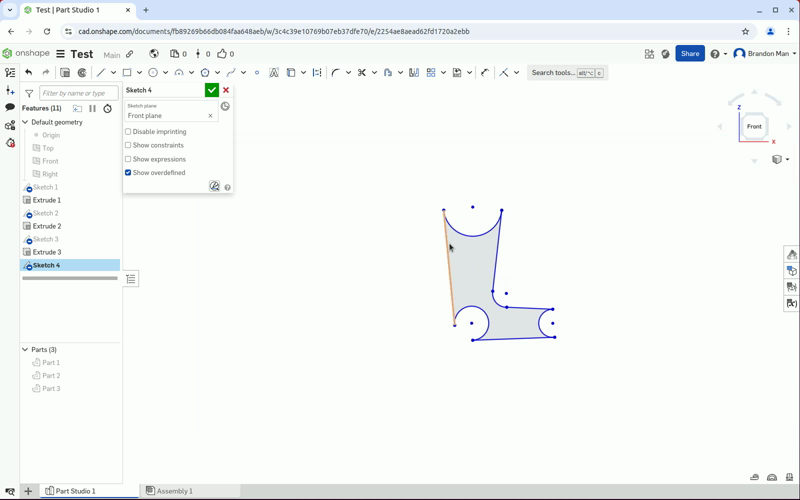
scroll(6)
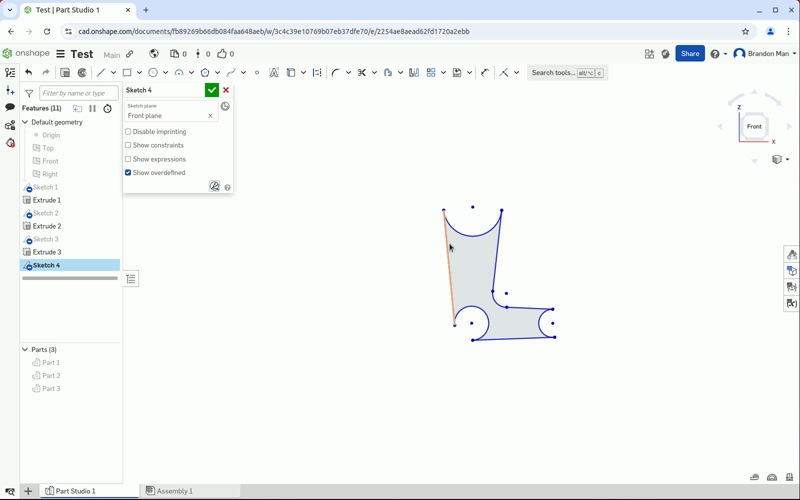
scroll(6)
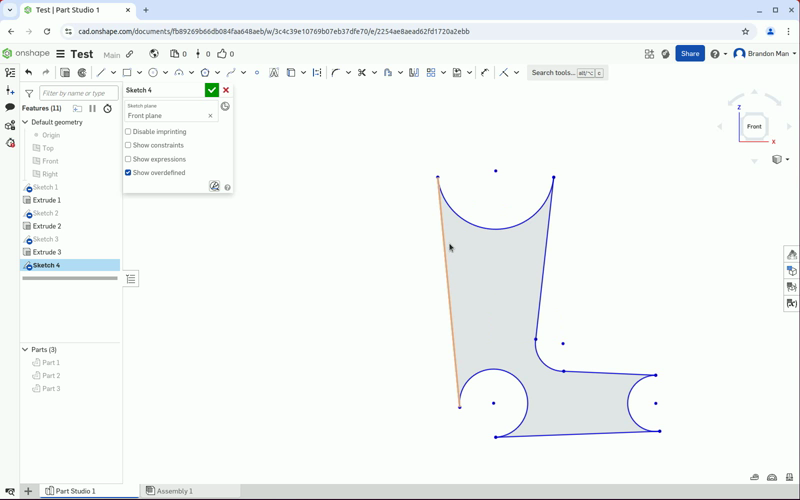
scroll(6)
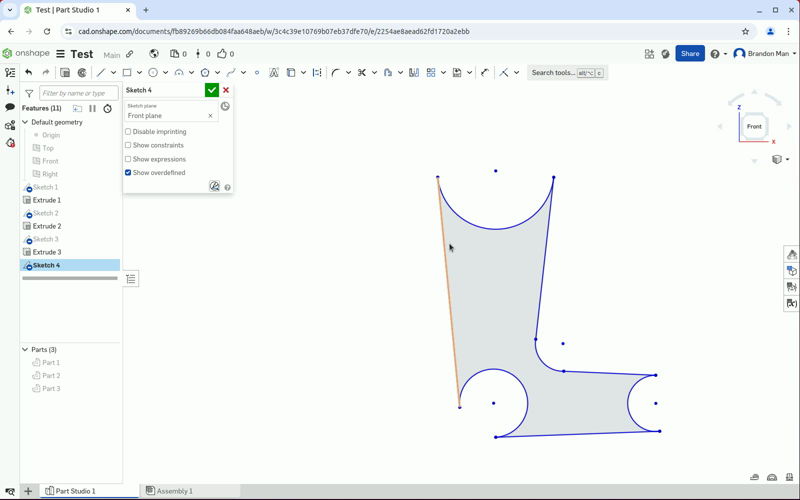
scroll(6)
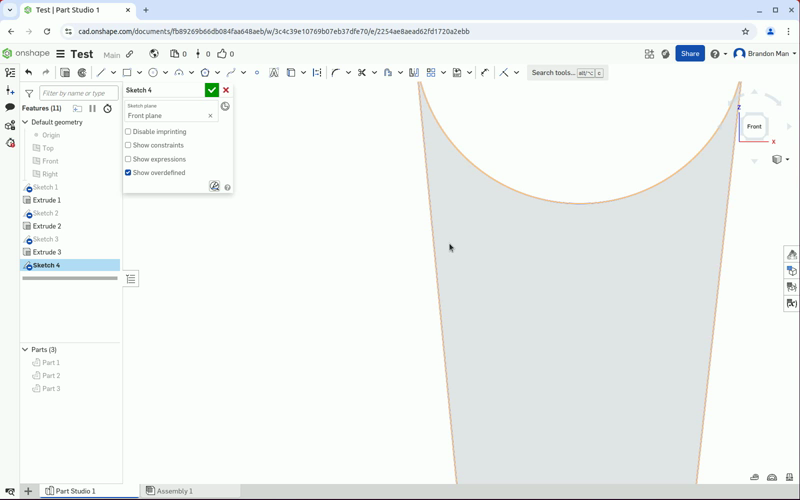
click(449, 243)
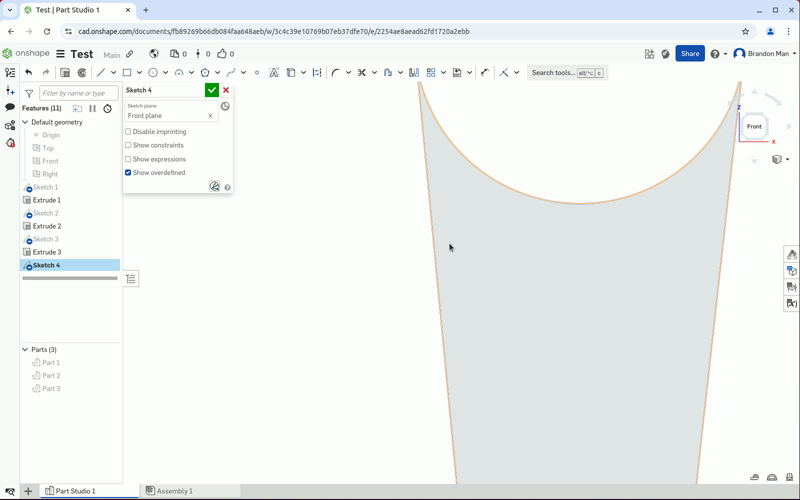
scroll(-6)
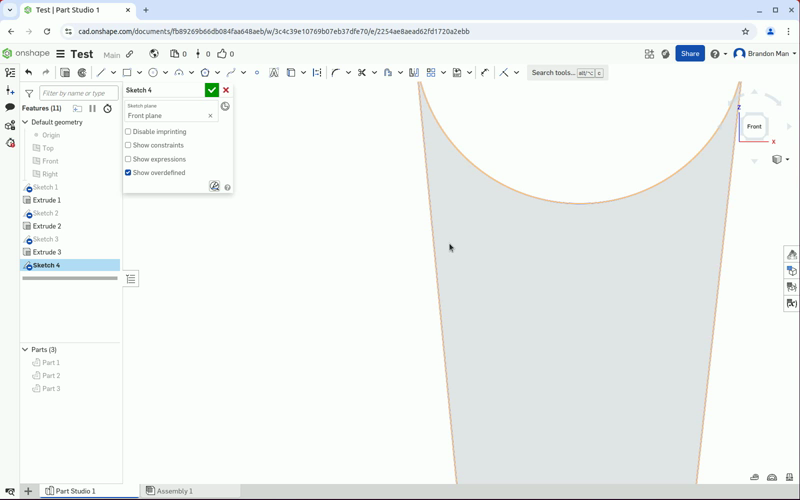
scroll(-6)
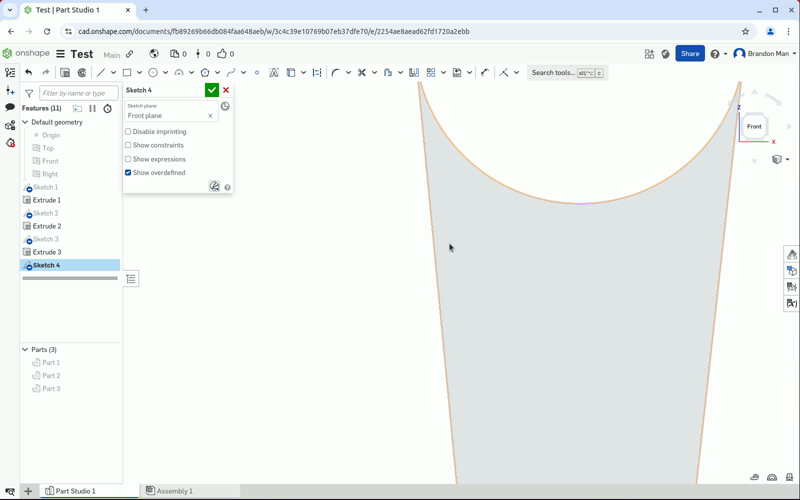
scroll(-6)
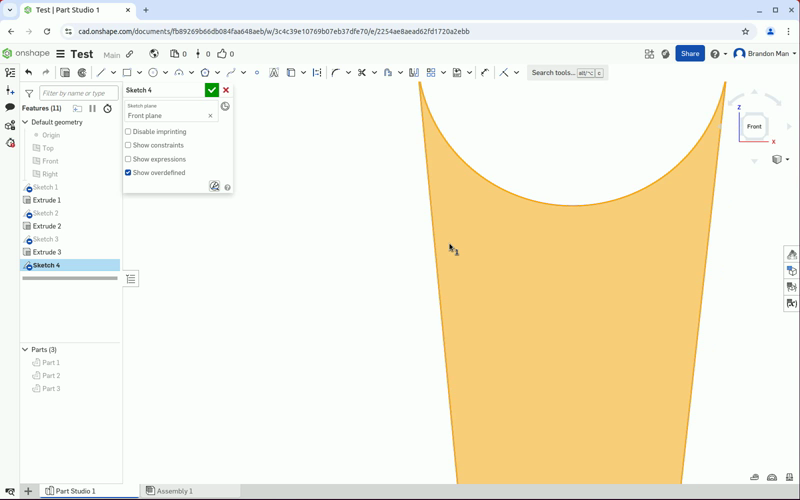
scroll(-6)
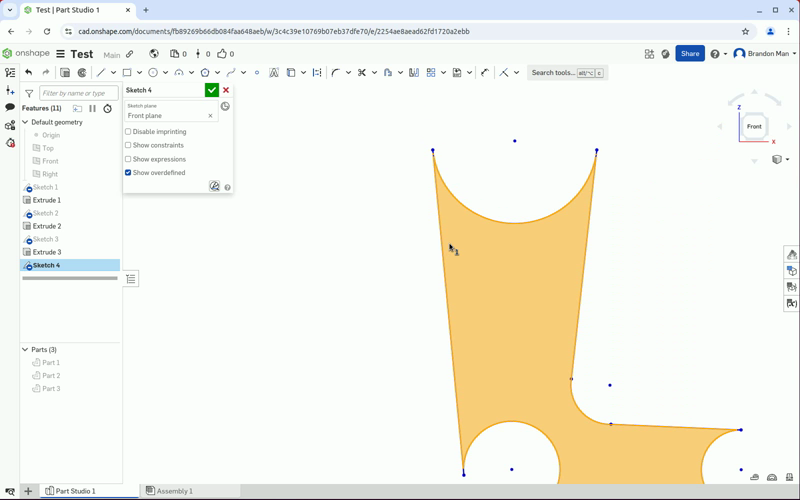
scroll(-6)
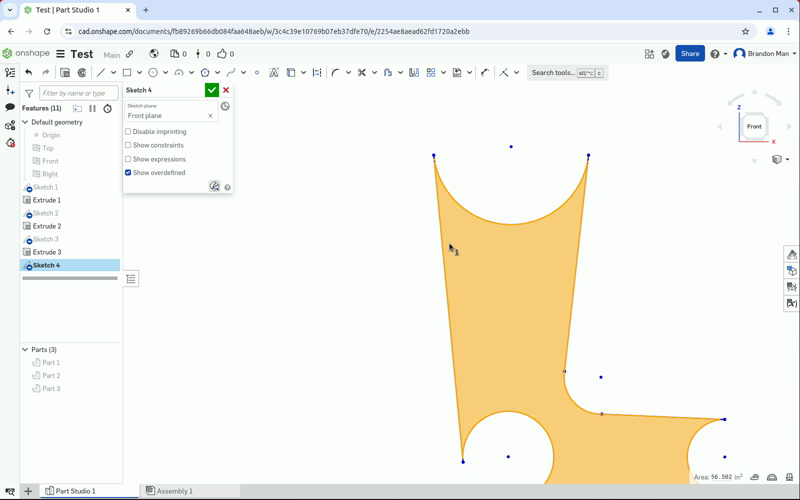
scroll(-6)
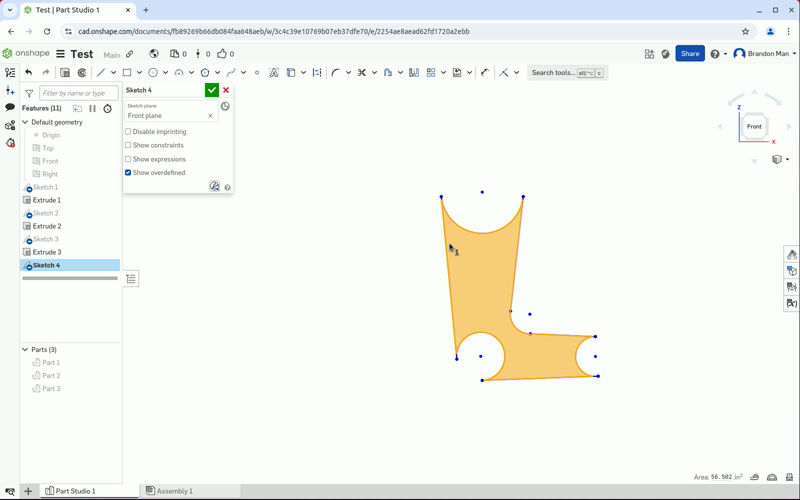
scroll(-6)
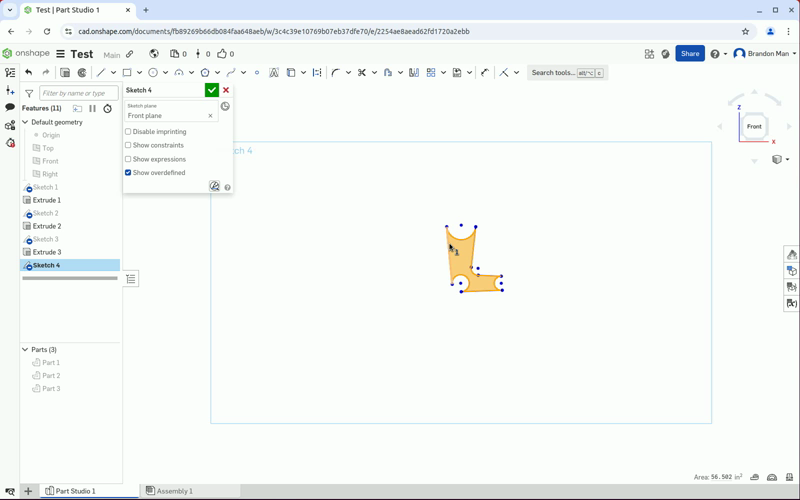
mouse_move(73, 352)
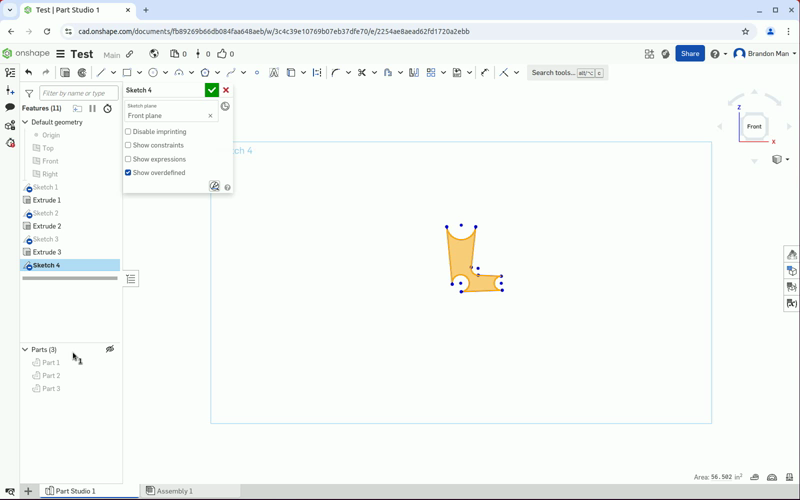
key(shift+y)
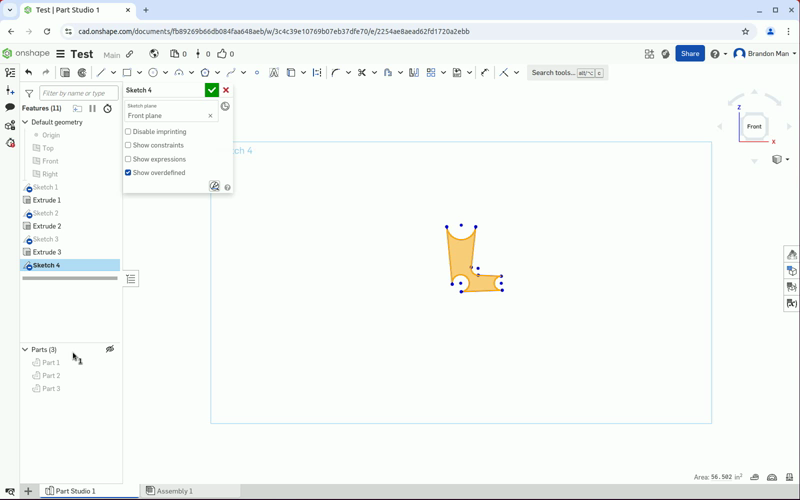
key(shift+e)
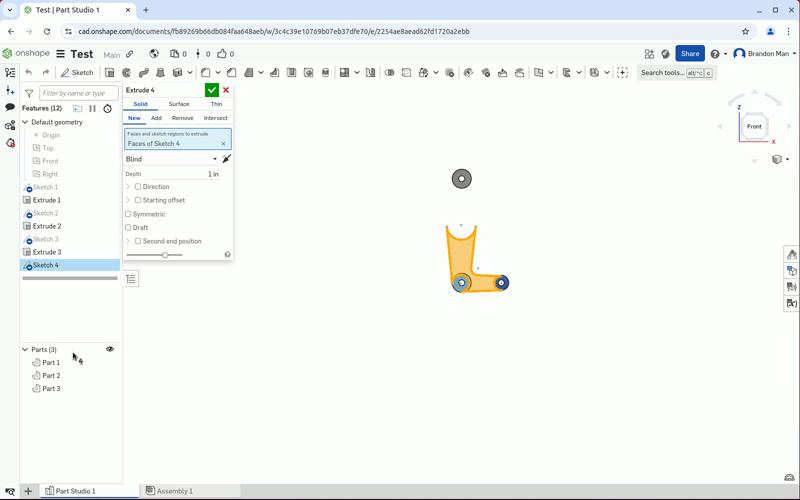
mouse_move(143, 106)
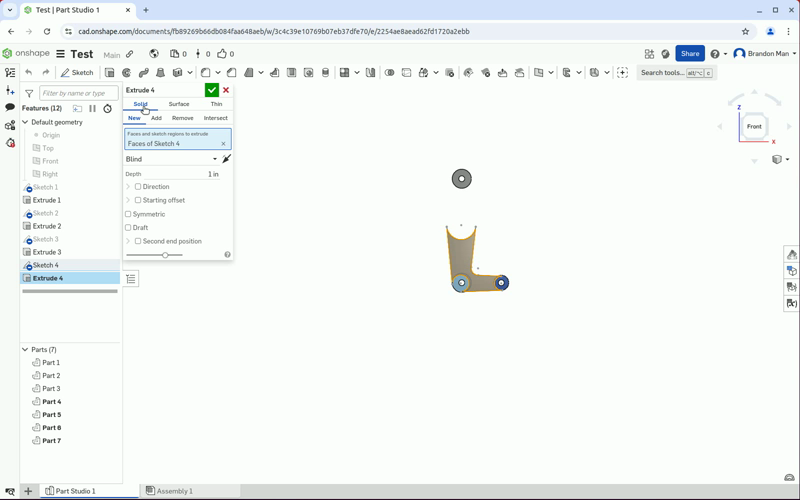
click(143, 106)
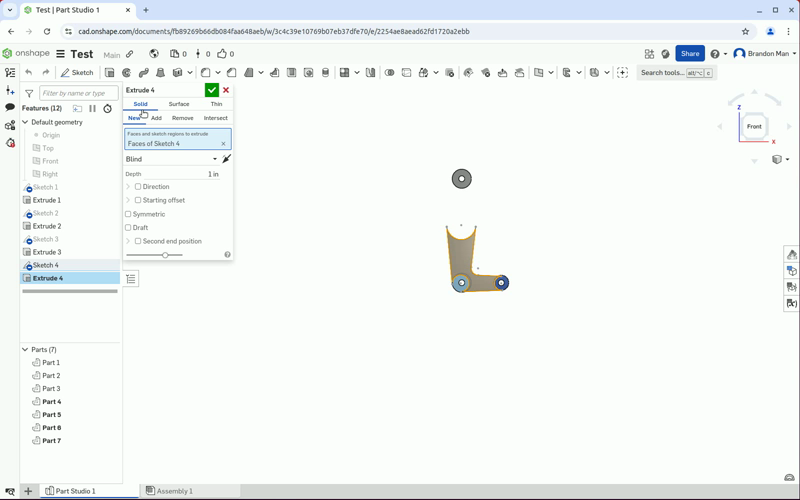
mouse_move(137, 120)
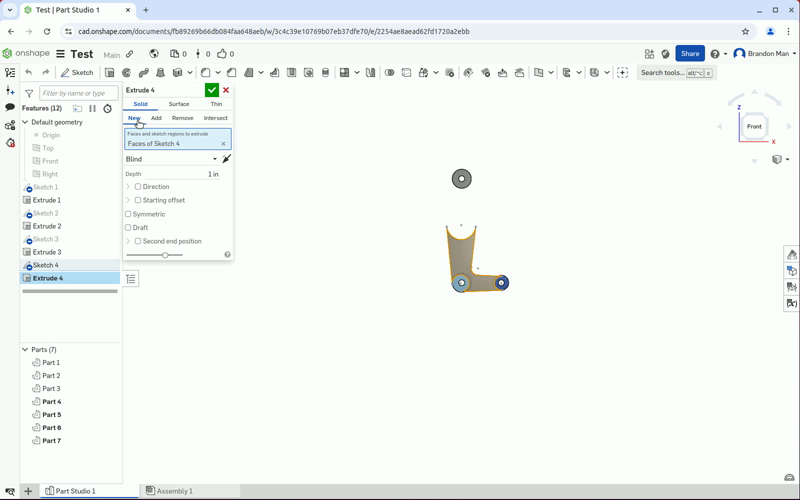
click(137, 120)
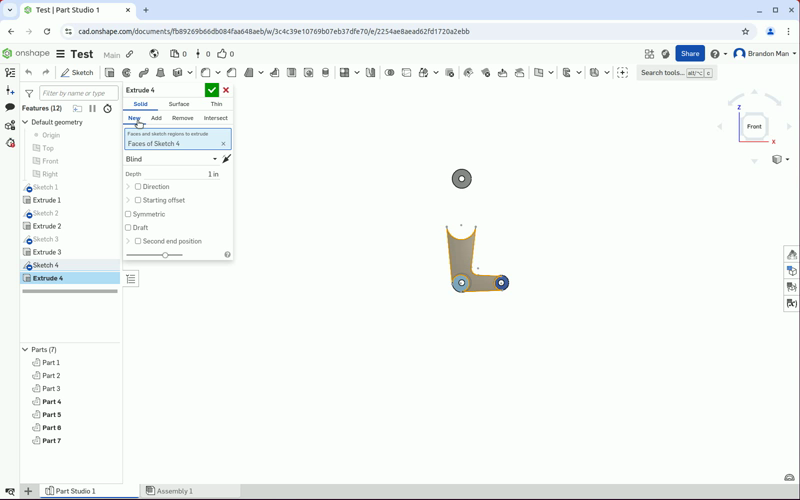
key(tab, 4)
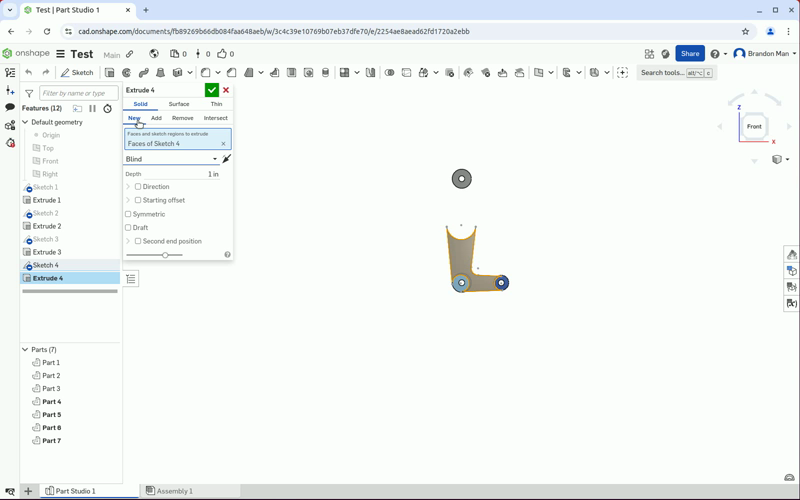
text(0.481)
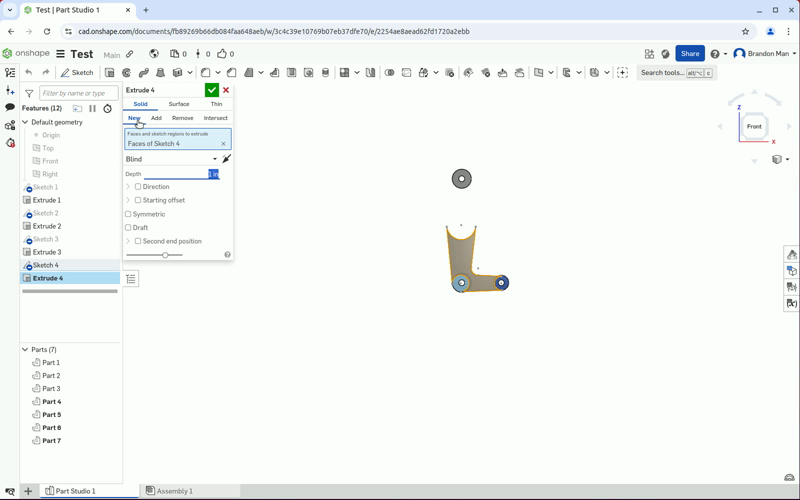
key(enter)
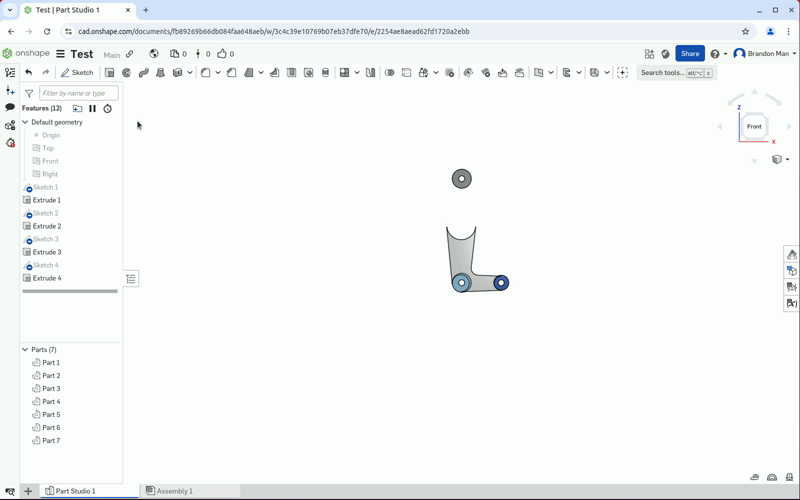
key(shift+h)
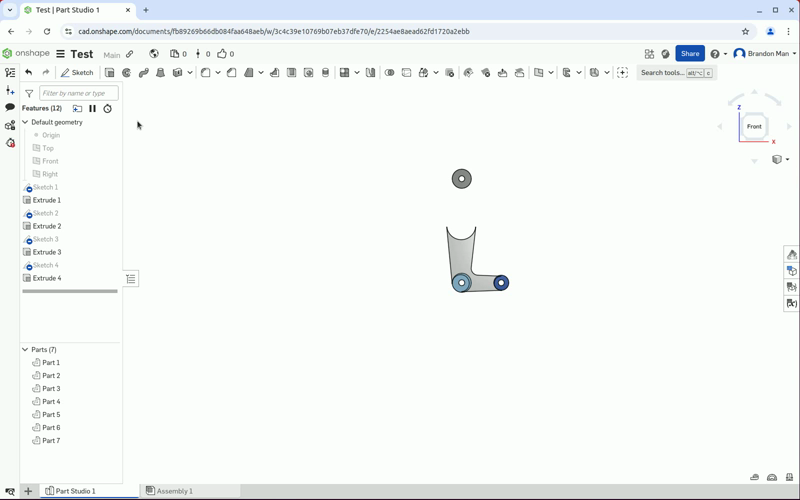
key(shift+h)
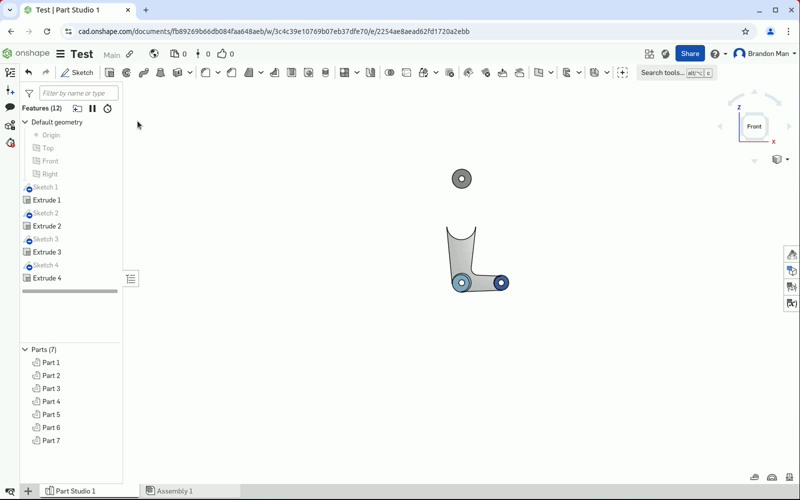
mouse_move(73, 189)
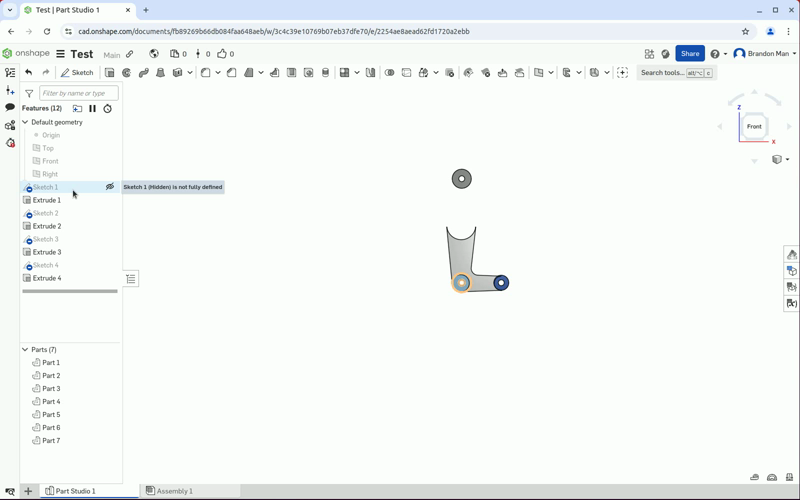
click(73, 189)
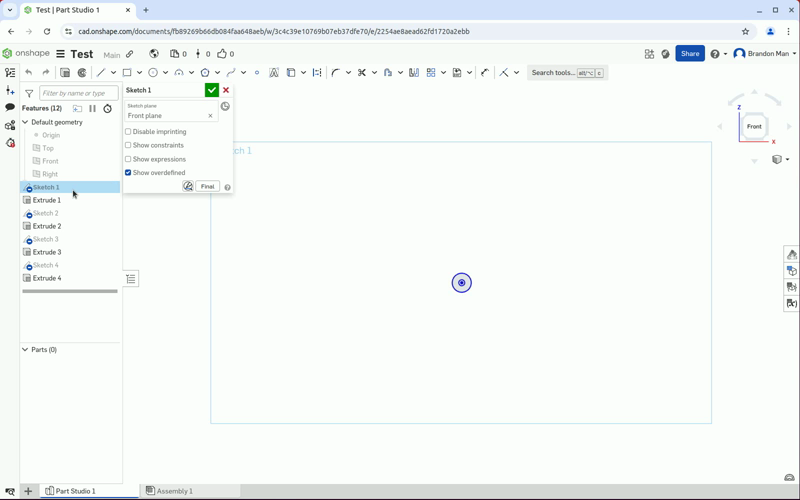
mouse_move(229, 92)
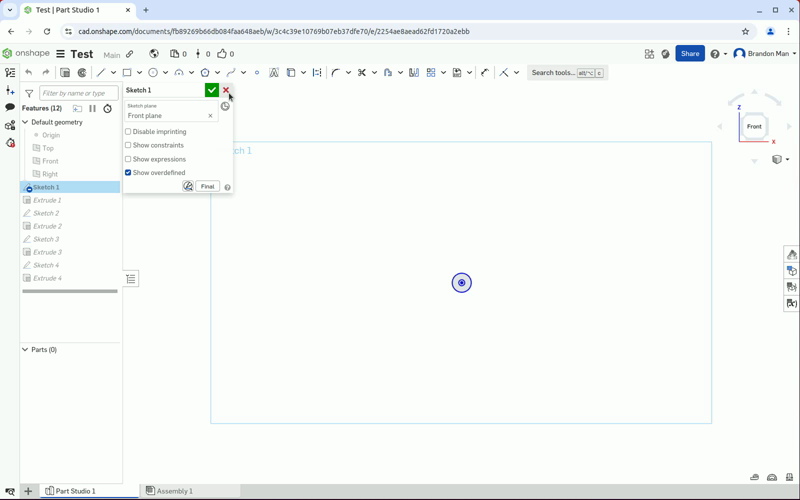
click(229, 92)
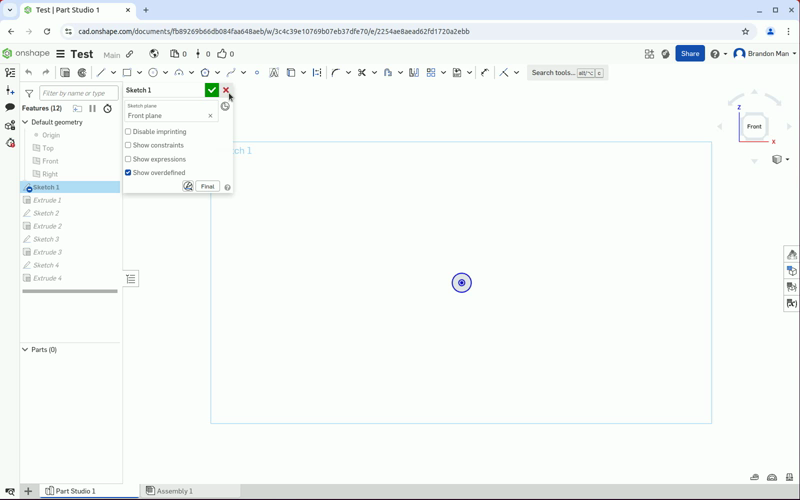
key(shift+s)
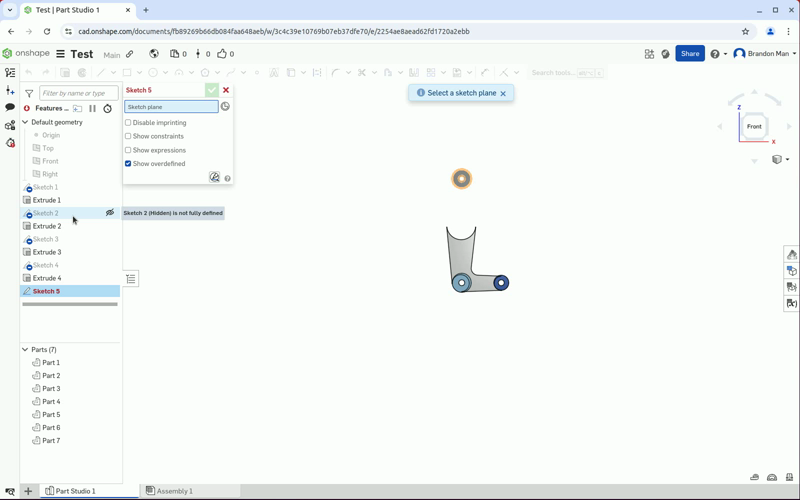
scroll(3)
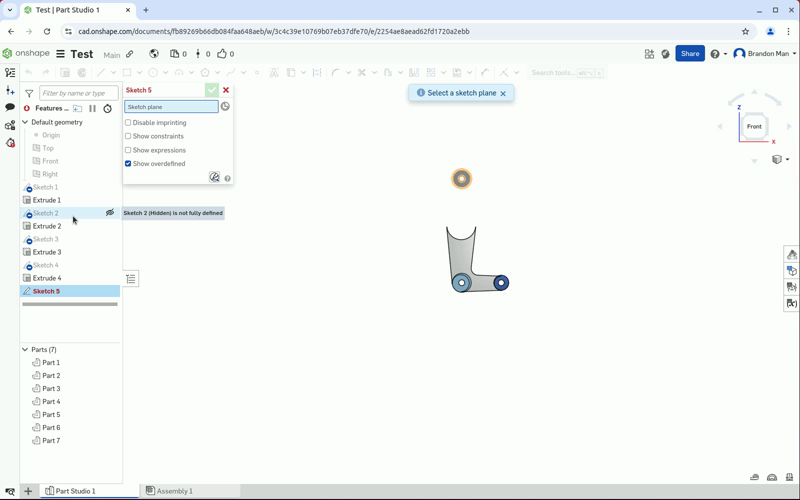
mouse_move(73, 163)
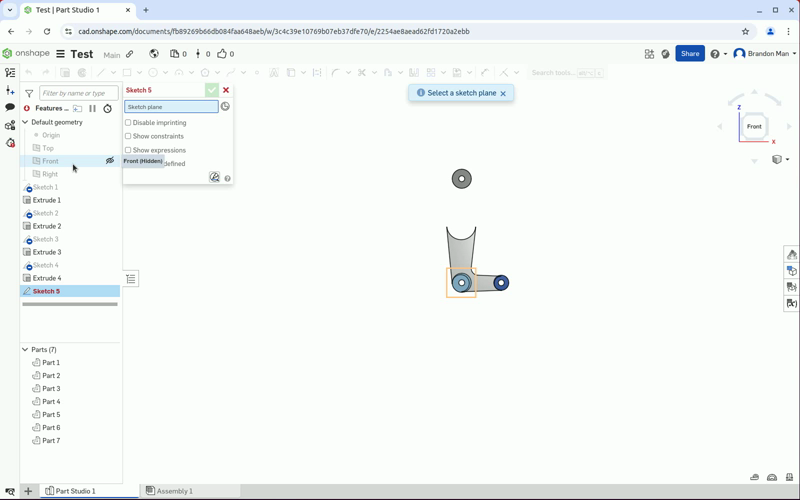
click(73, 163)
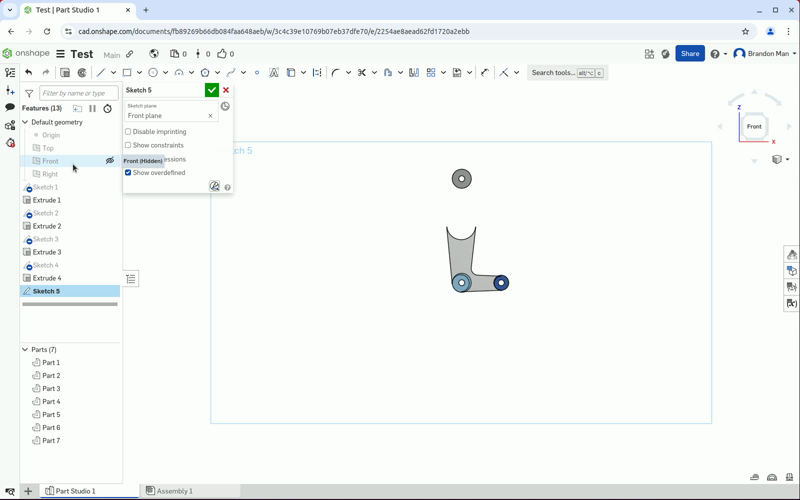
mouse_move(73, 352)
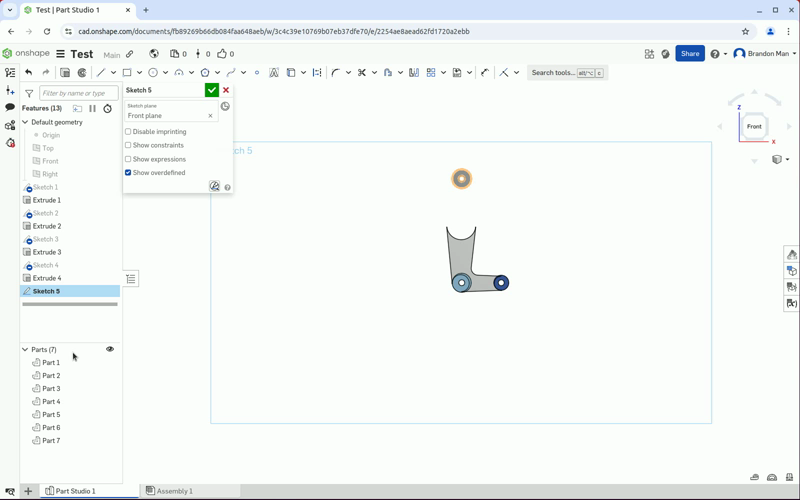
key(y)
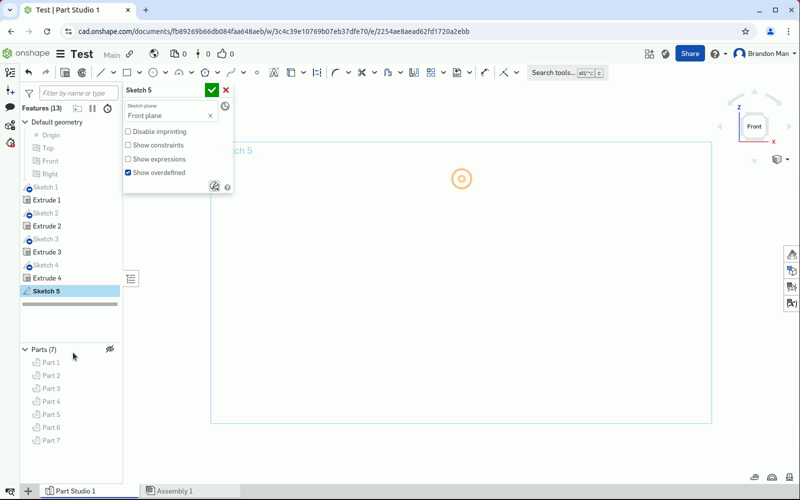
key(a)
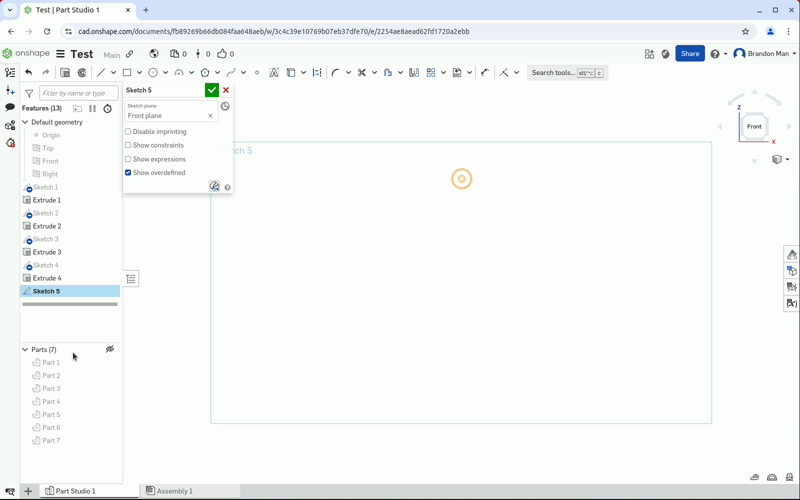
key_down(shift)
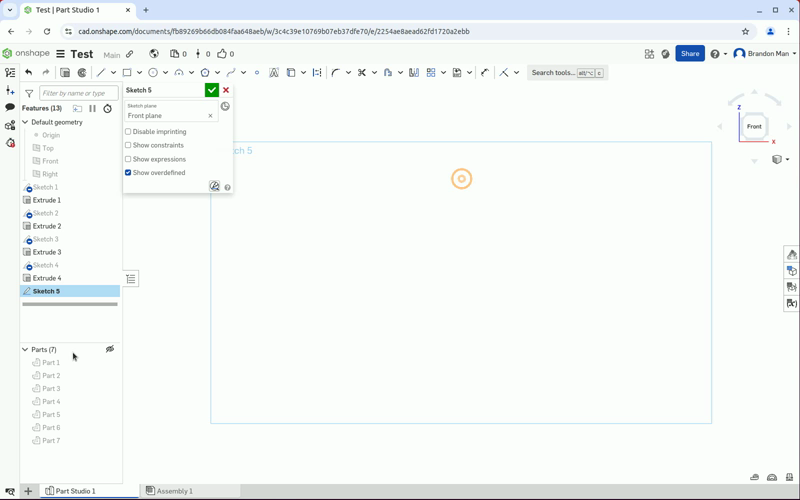
mouse_move(446, 223)
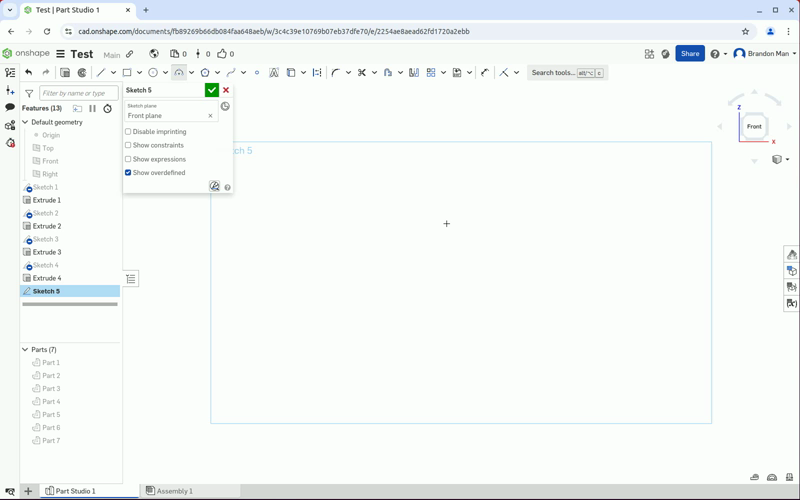
click(446, 223)
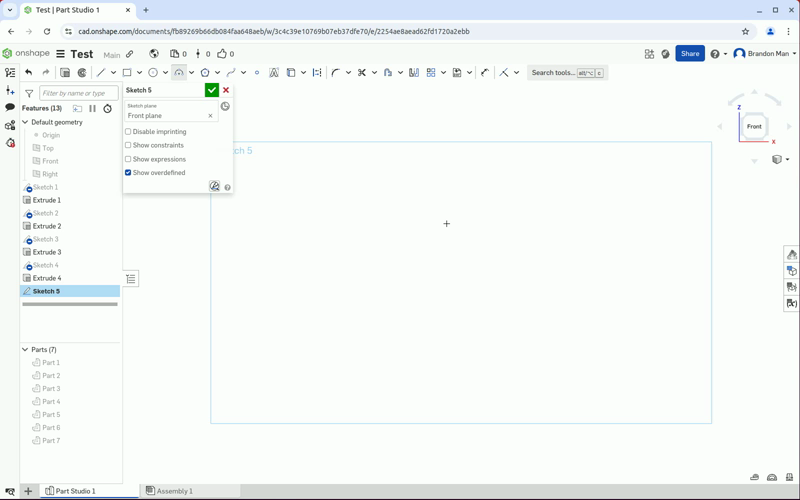
key_up(shift)
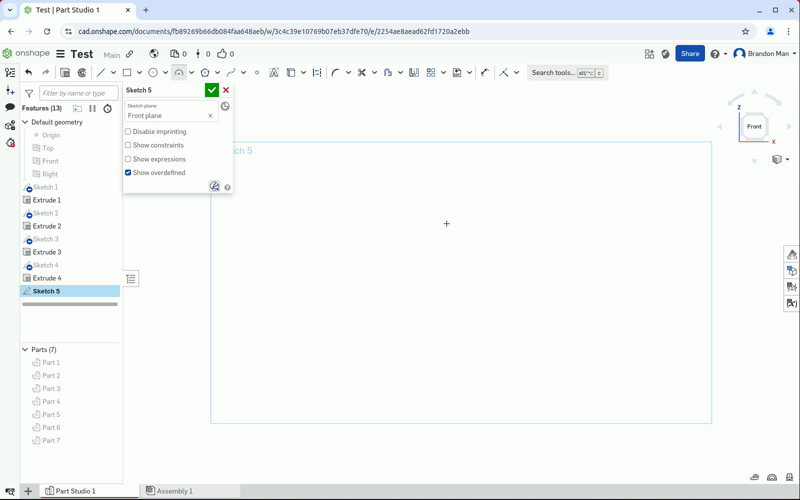
key_down(shift)
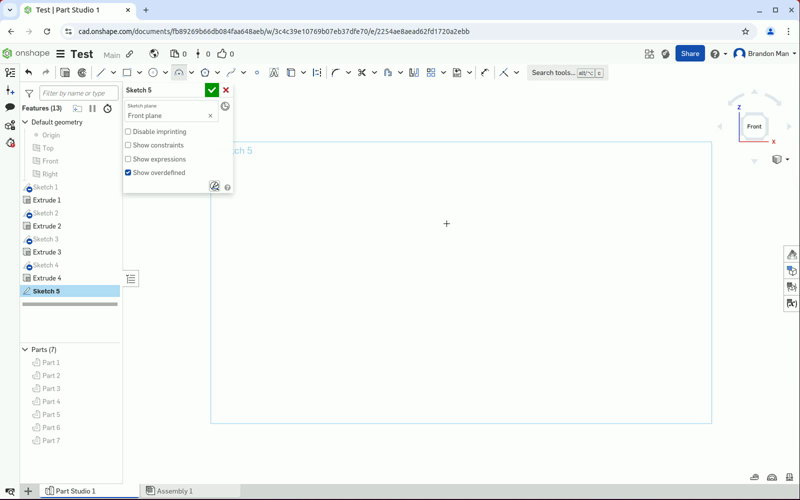
mouse_move(476, 223)
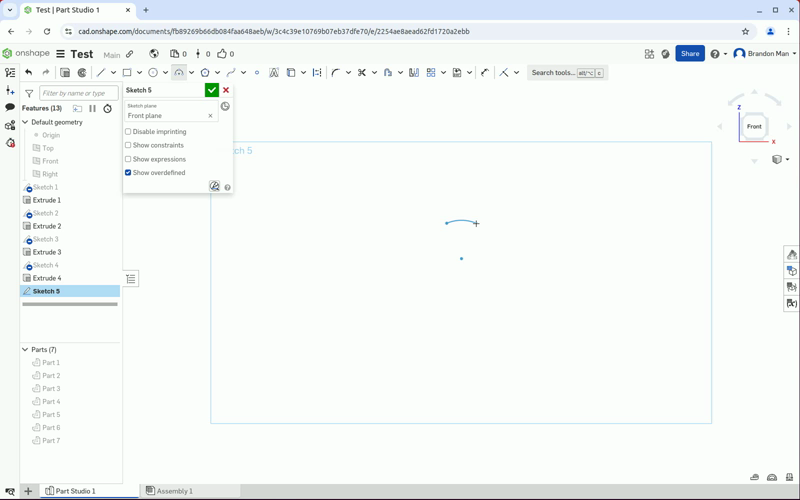
click(476, 223)
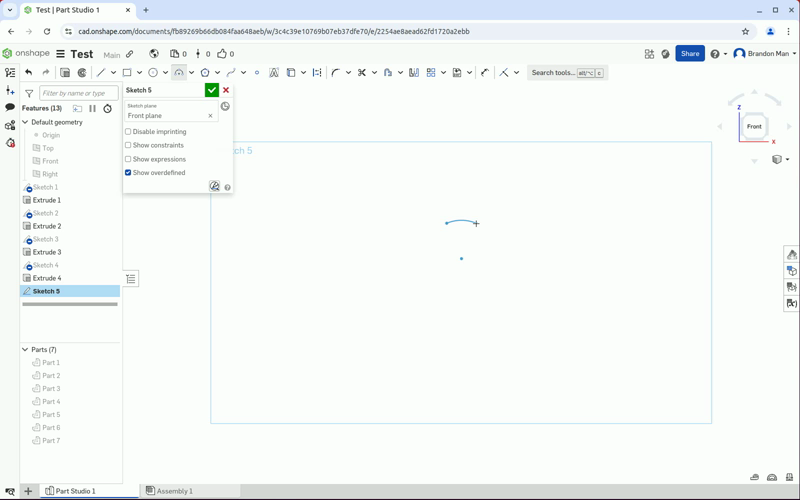
mouse_move(461, 210)
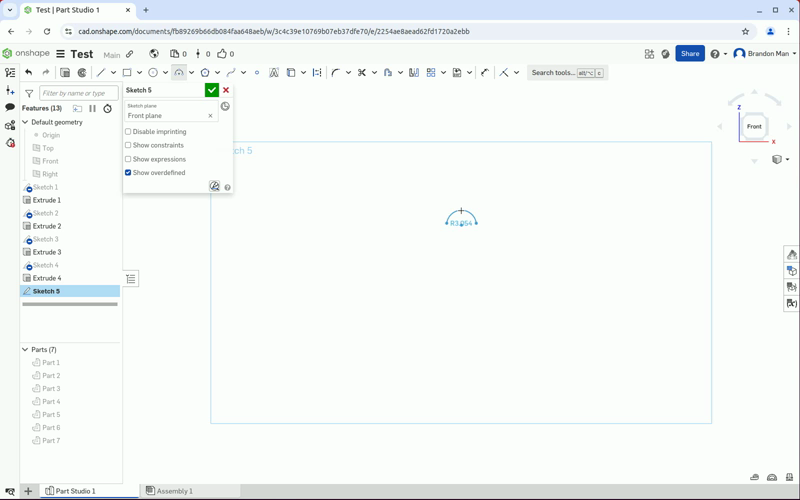
click(461, 210)
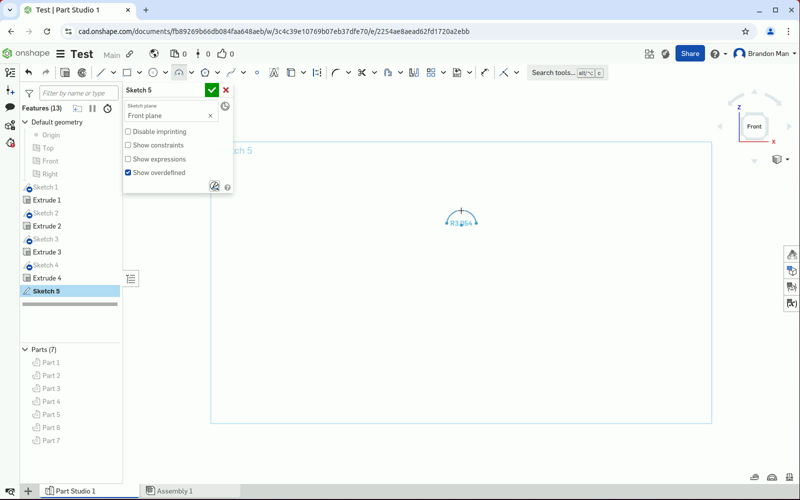
key_up(shift)
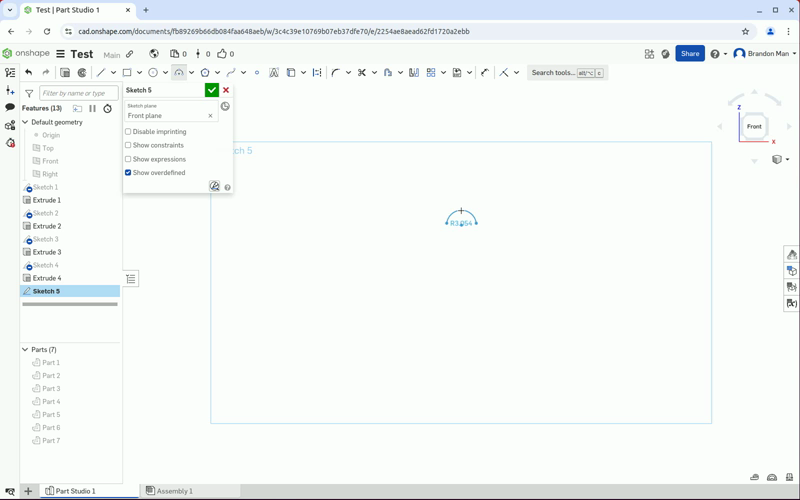
key(esc)
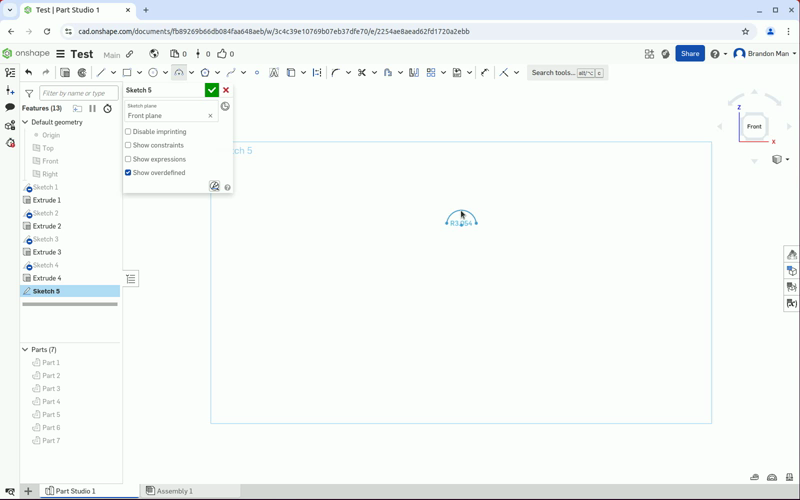
key(l)
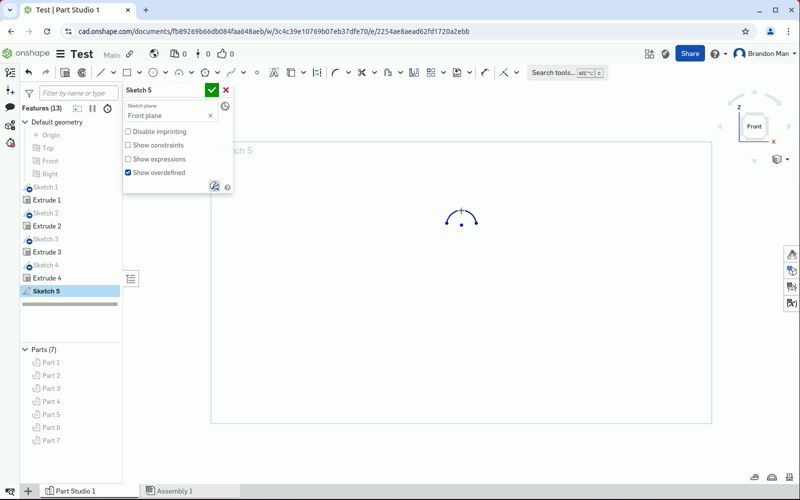
mouse_move(476, 223)
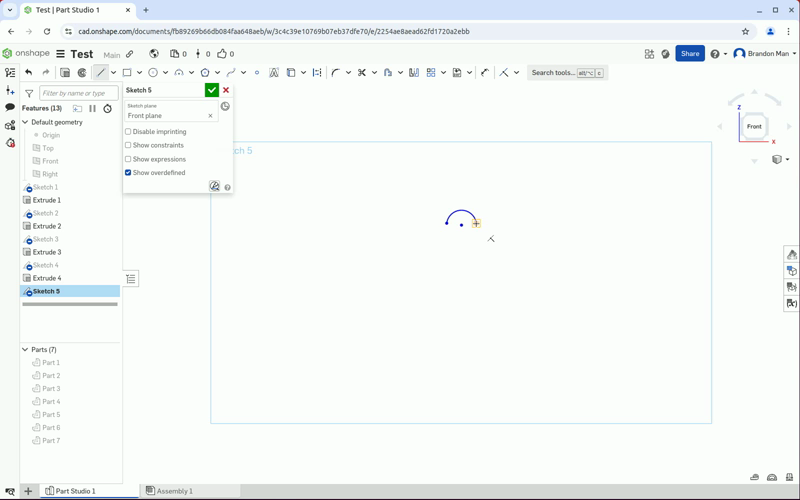
click(476, 223)
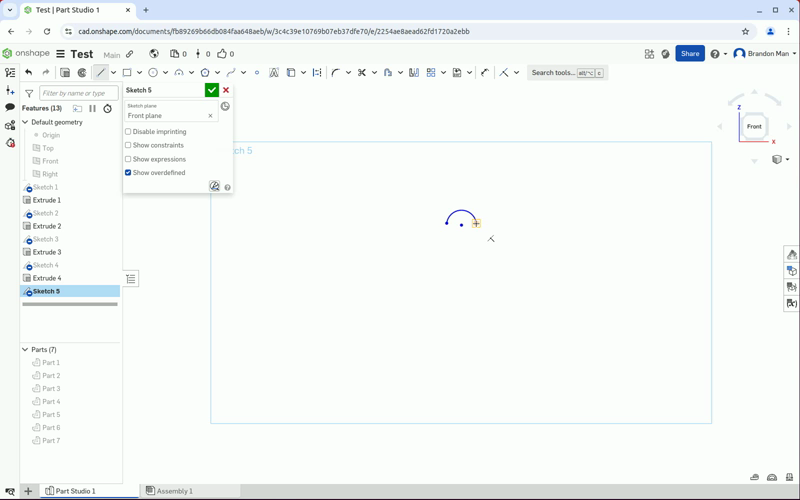
key_down(shift)
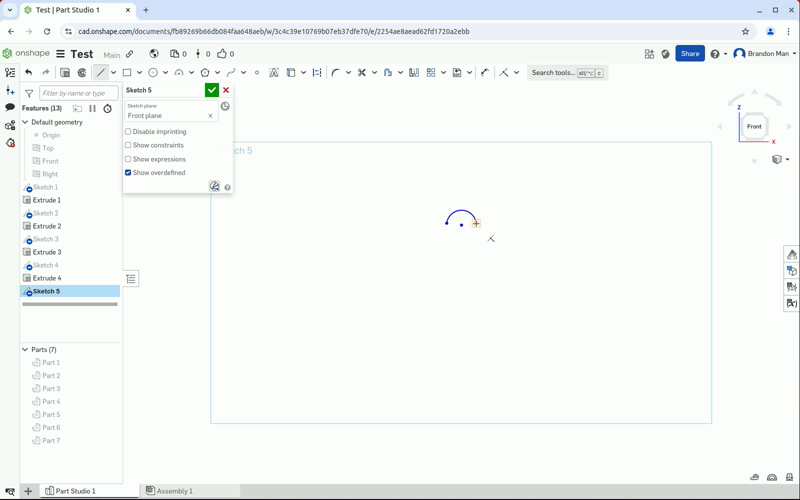
mouse_move(506, 223)
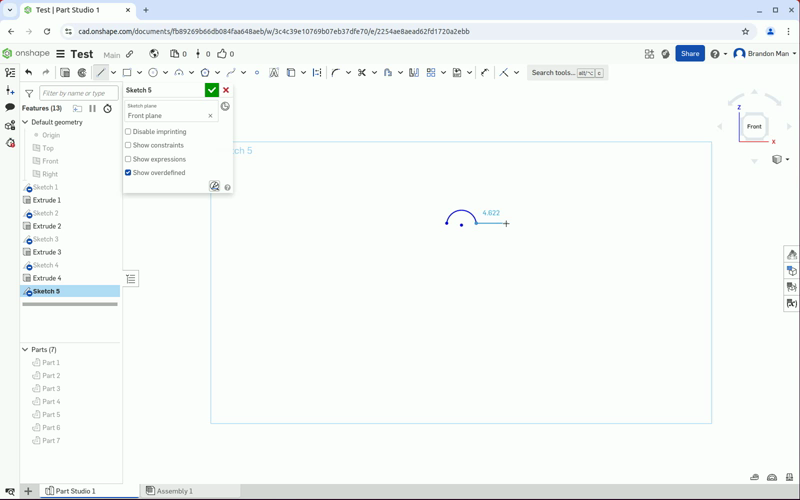
mouse_move(470, 176)
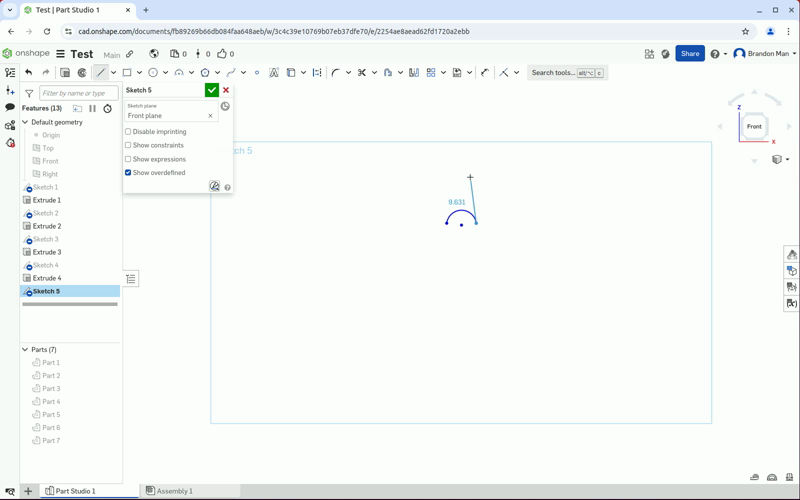
click(470, 176)
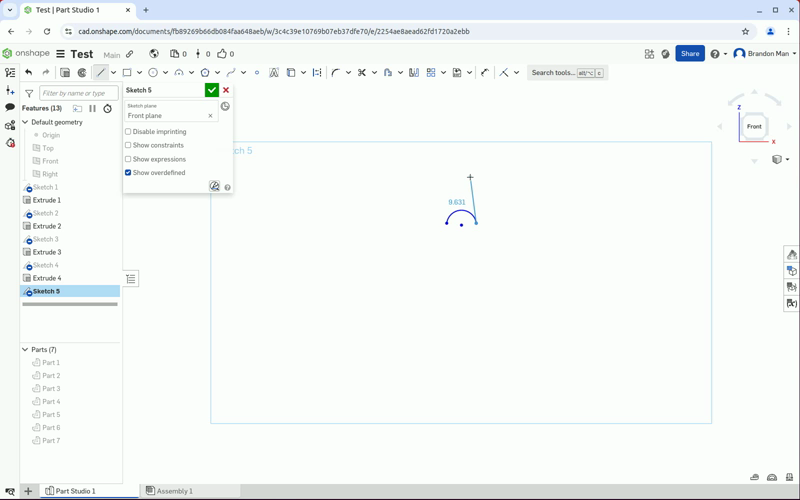
key_up(shift)
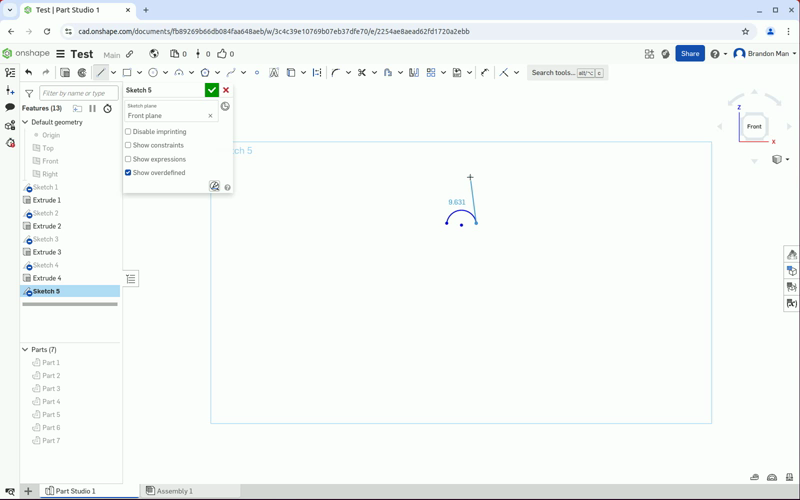
key(esc)
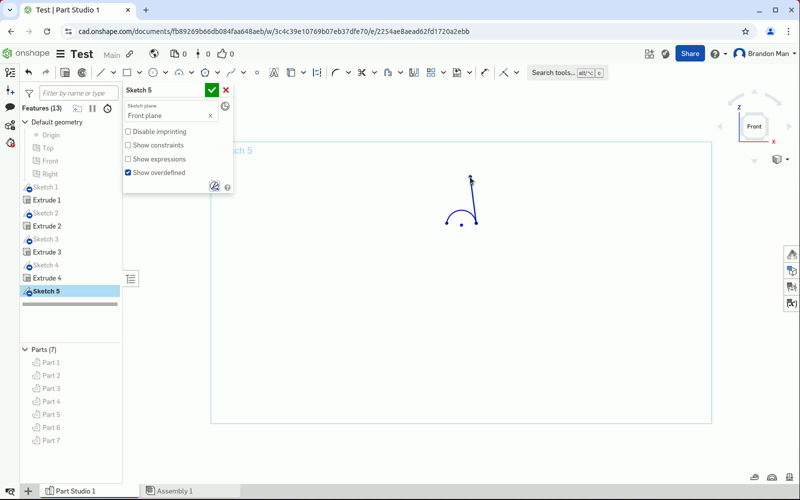
key(a)
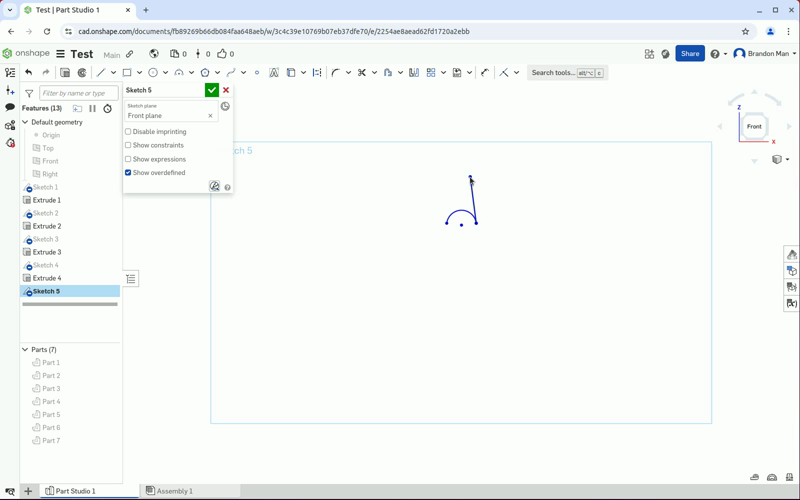
mouse_move(470, 176)
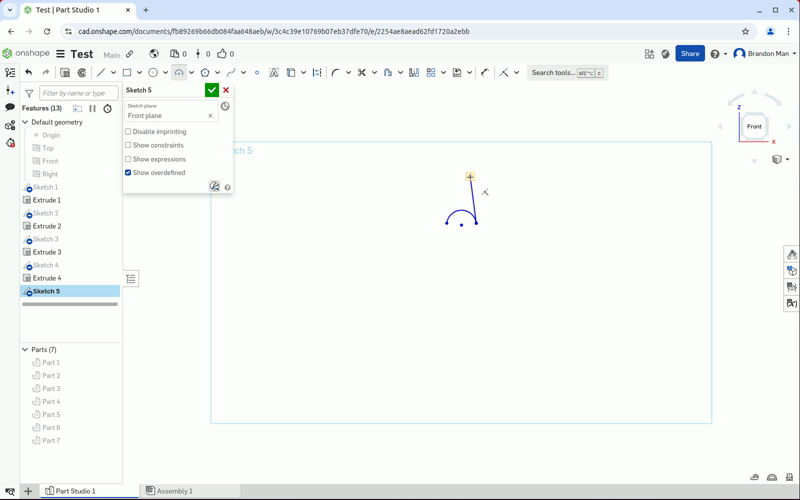
click(470, 176)
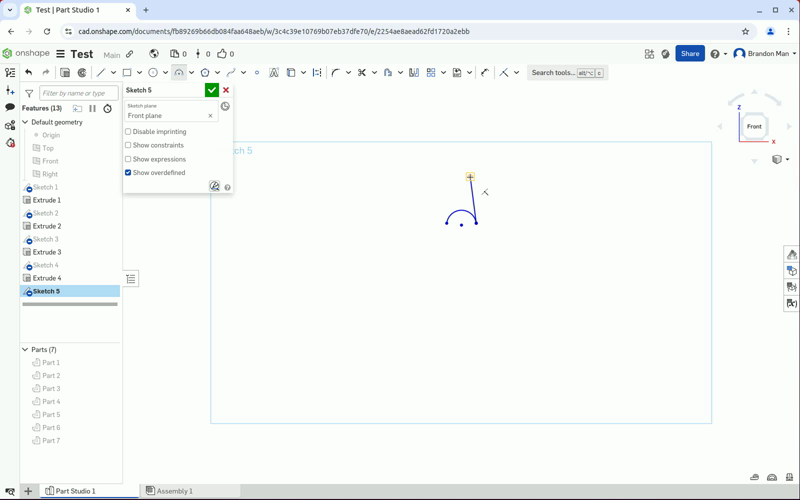
key_down(shift)
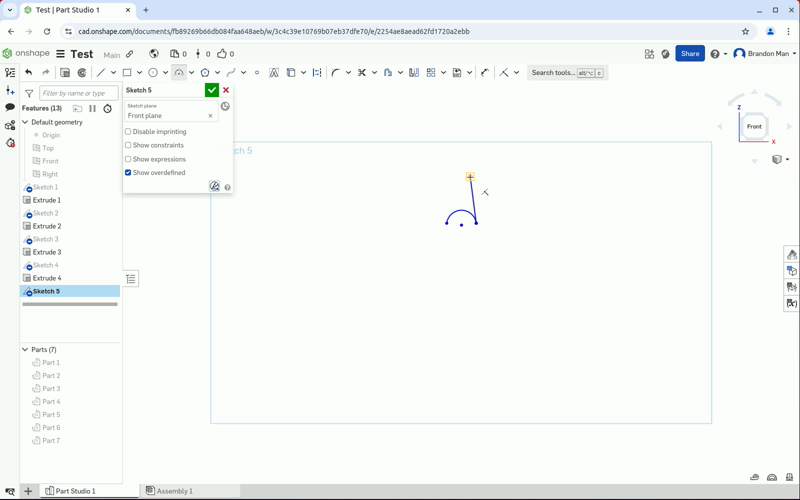
mouse_move(452, 176)
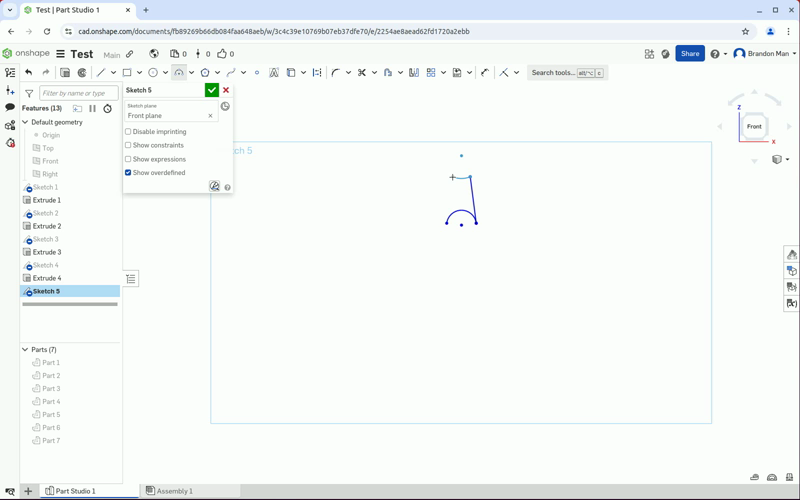
click(452, 176)
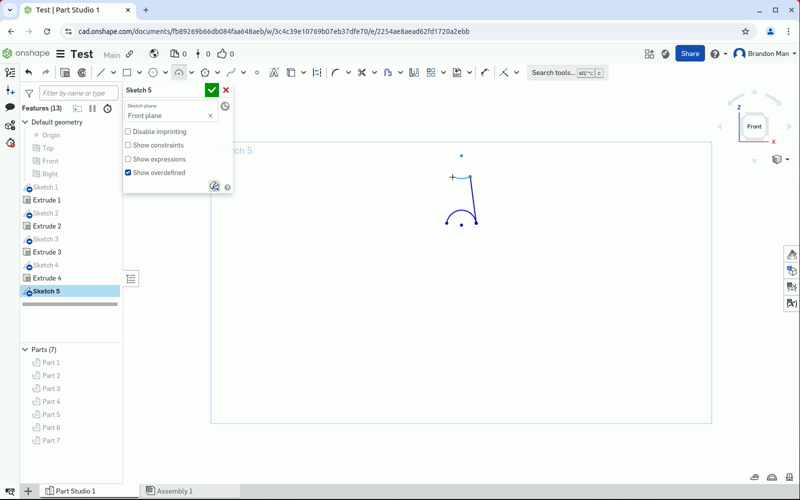
mouse_move(461, 186)
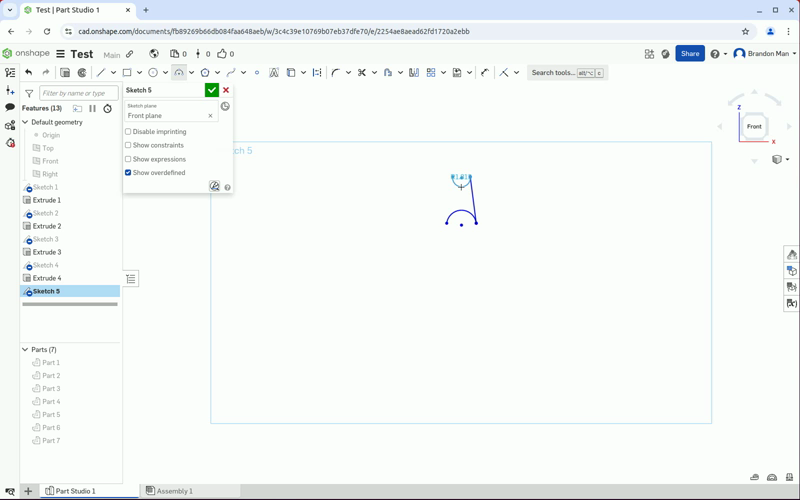
click(461, 186)
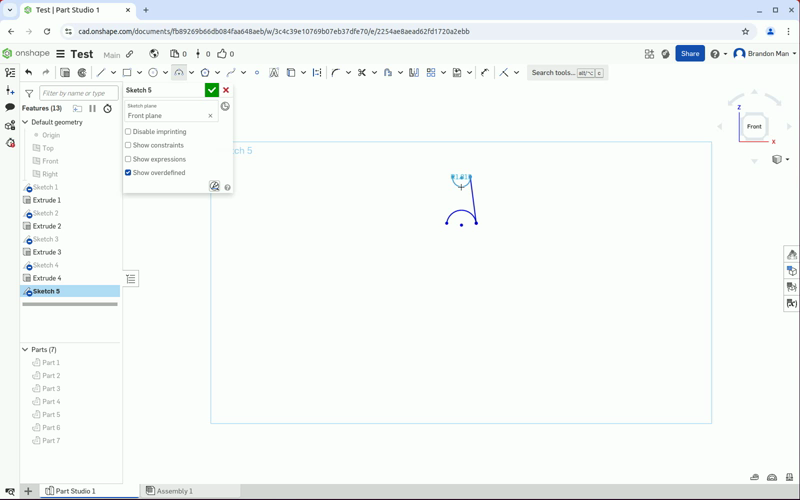
key_up(shift)
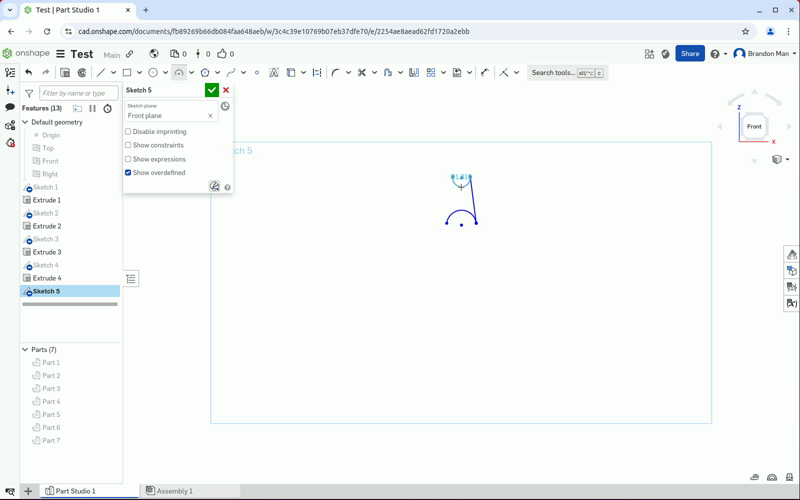
key(esc)
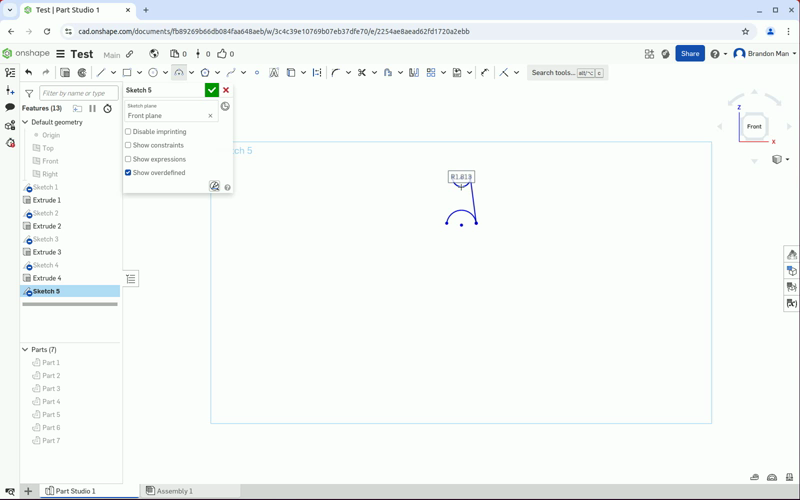
key(l)
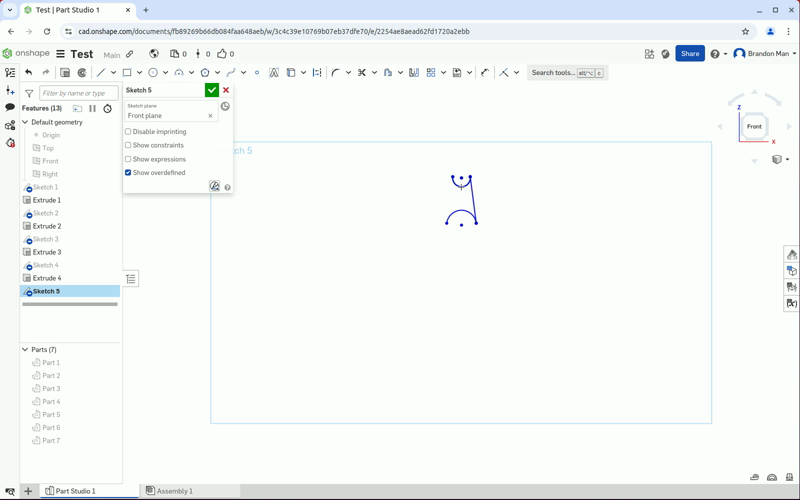
mouse_move(452, 176)
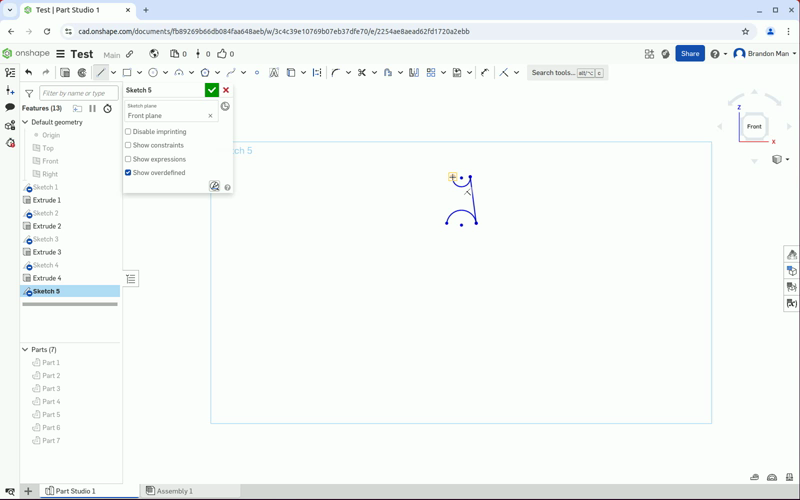
click(452, 176)
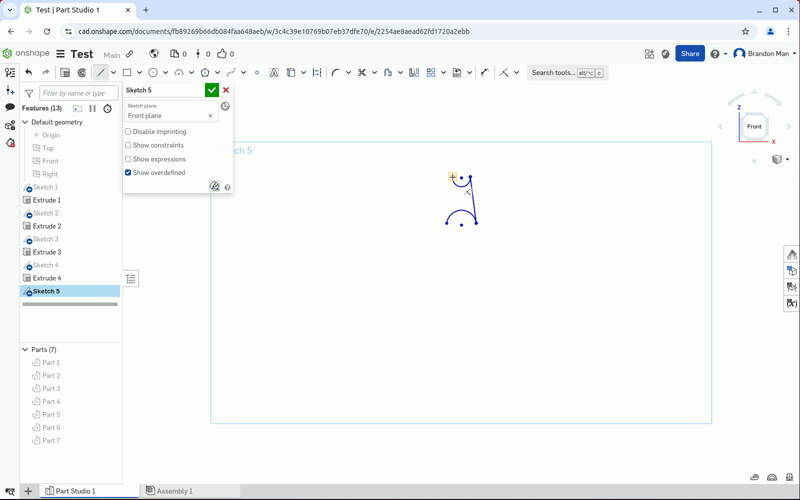
mouse_move(482, 176)
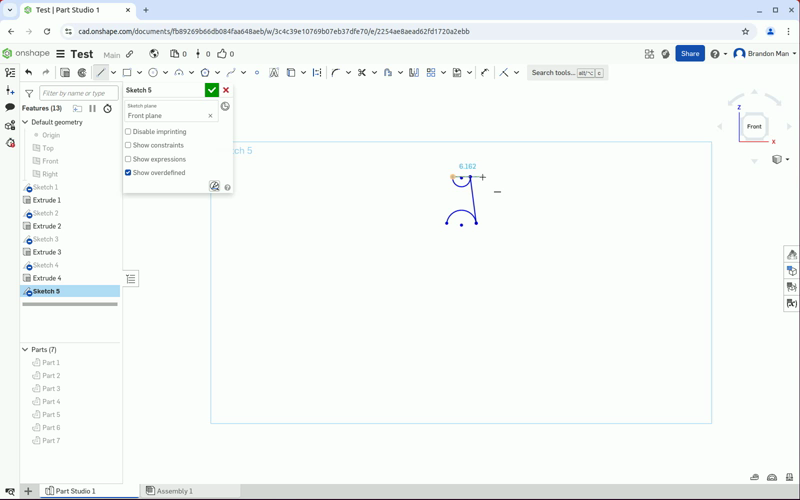
key_down(shift)
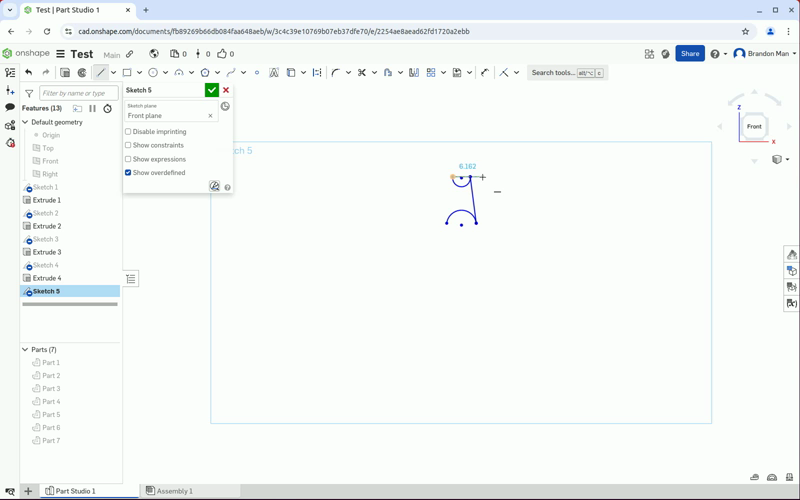
mouse_move(446, 223)
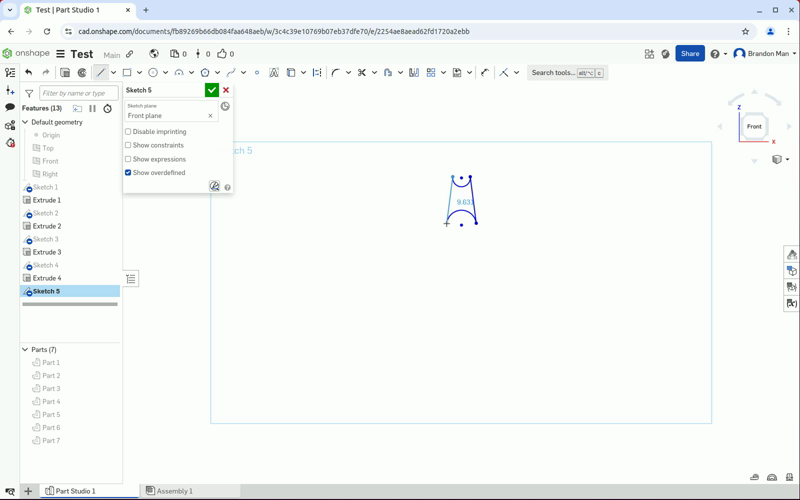
key_up(shift)
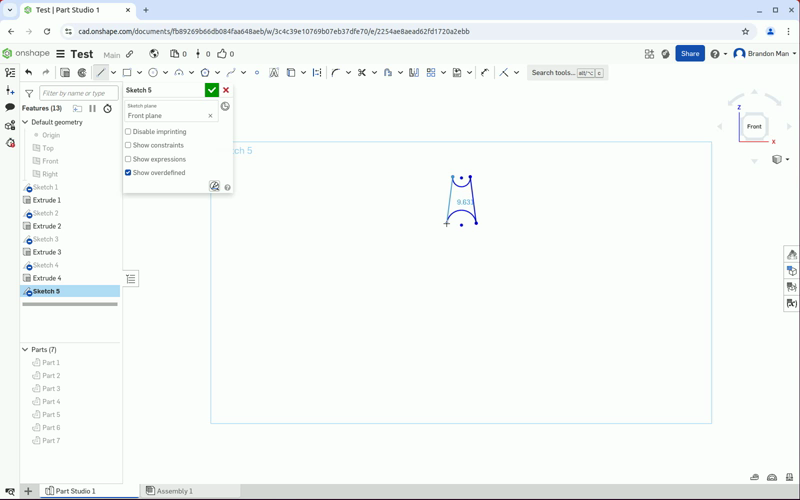
click(446, 223)
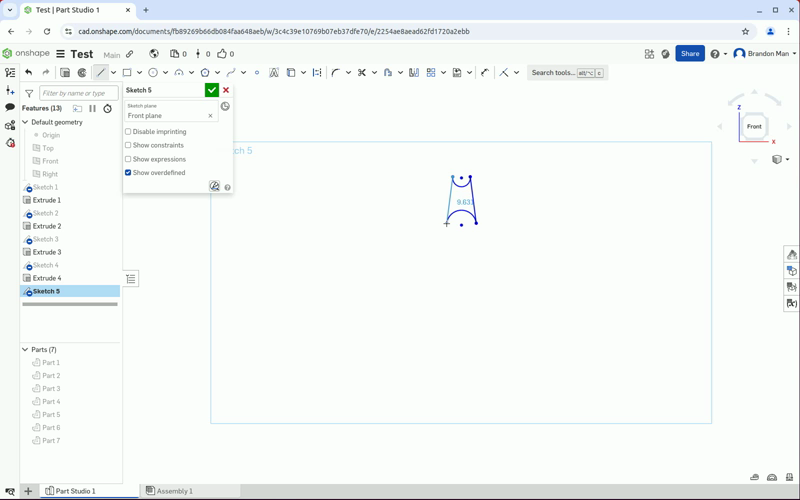
key(esc)
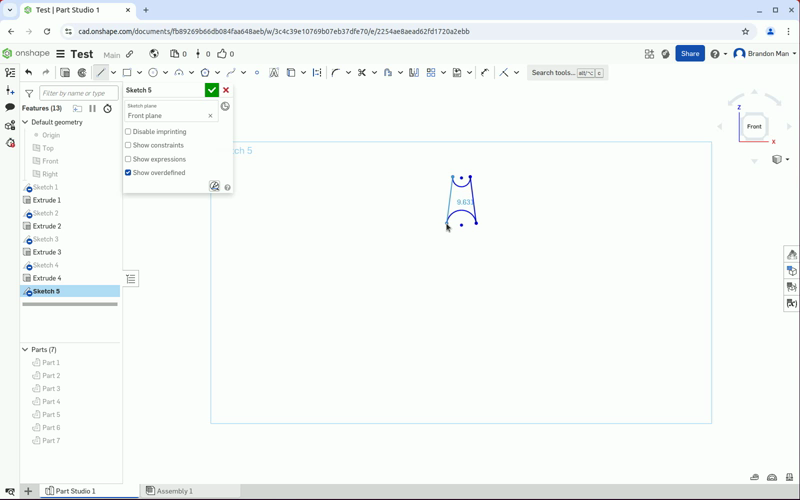
key(c)
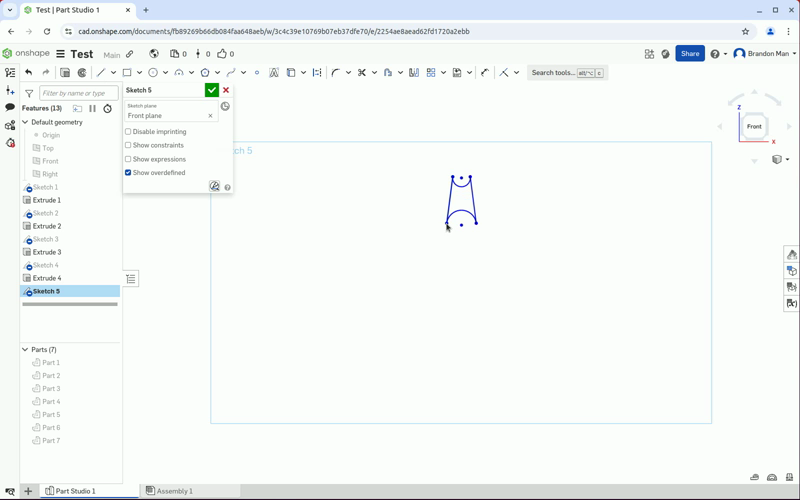
key_down(shift)
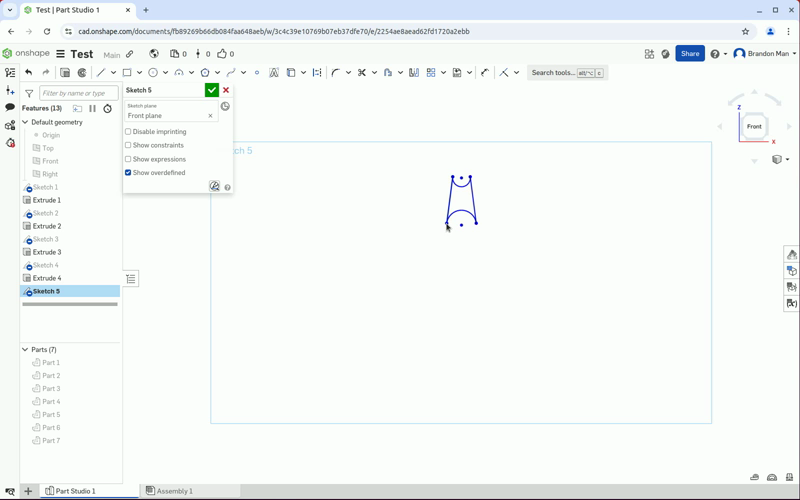
mouse_move(458, 191)
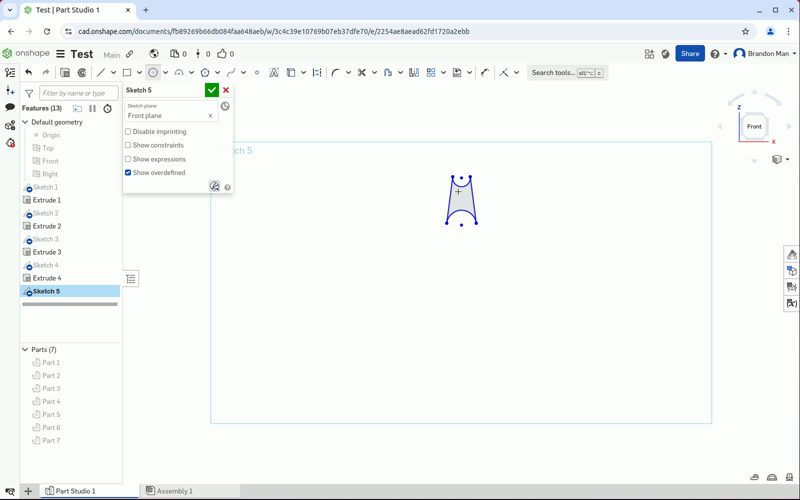
click(458, 191)
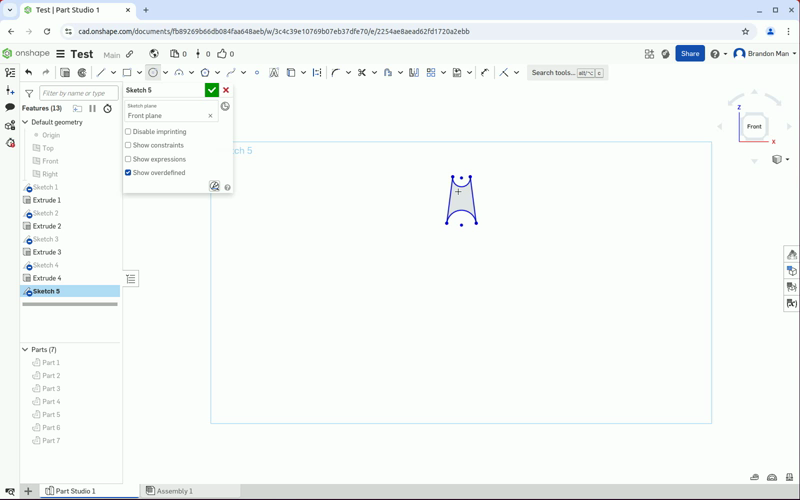
key_up(shift)
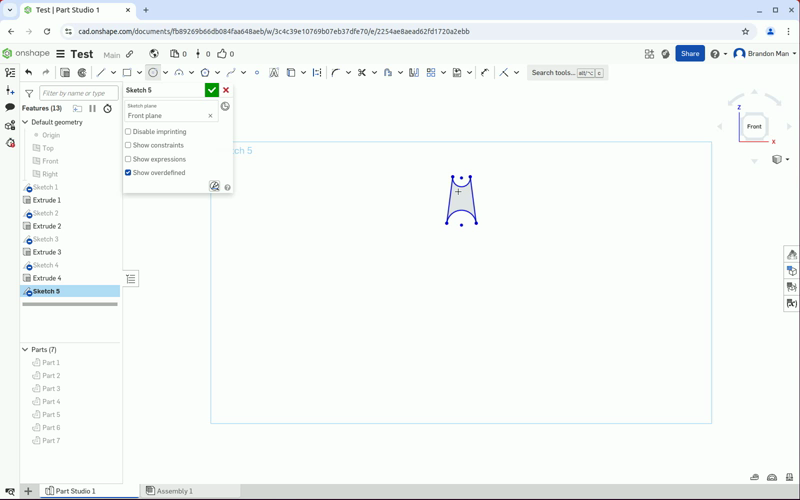
mouse_move(461, 191)
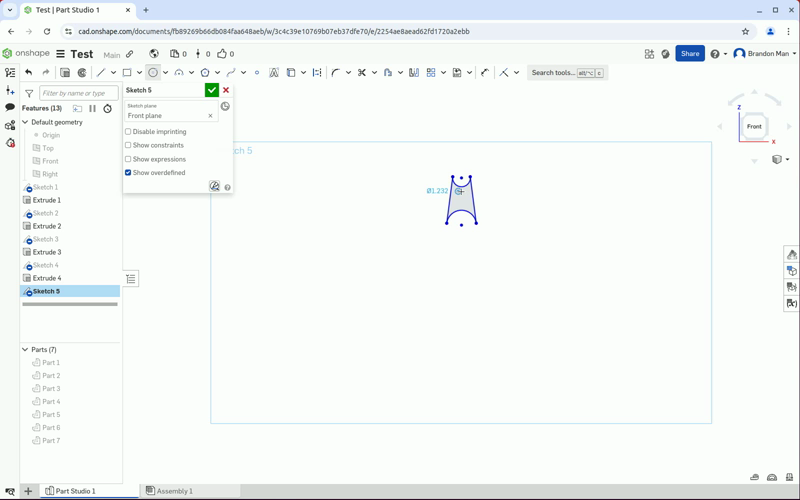
scroll(6)
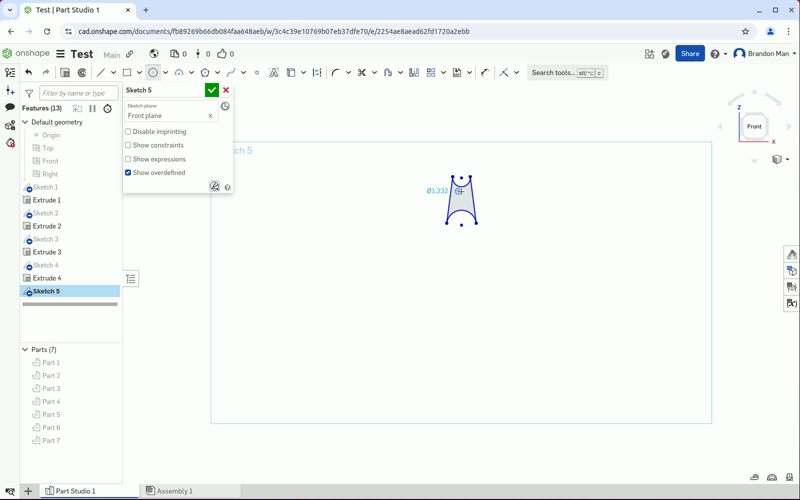
scroll(6)
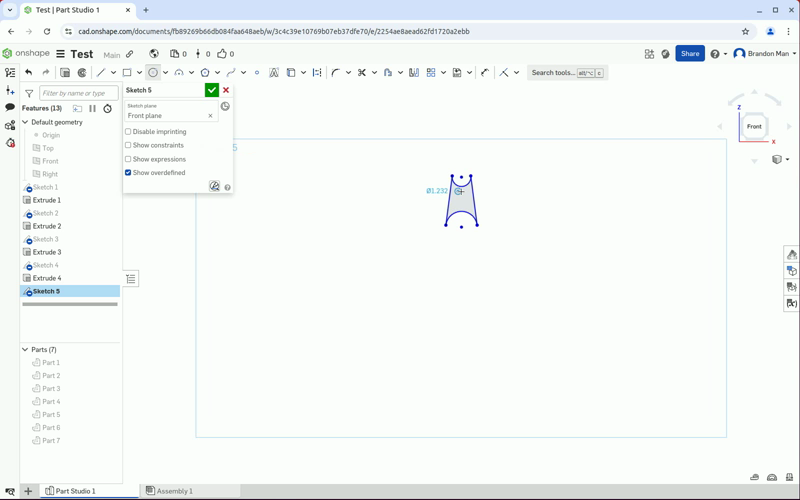
scroll(6)
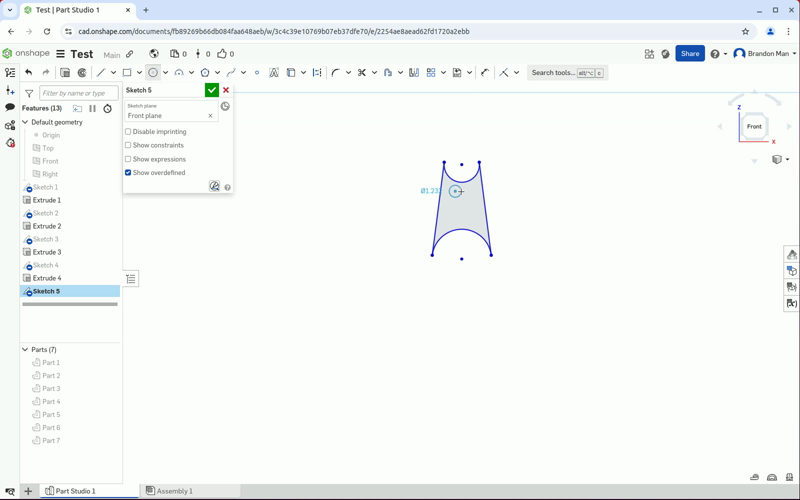
scroll(6)
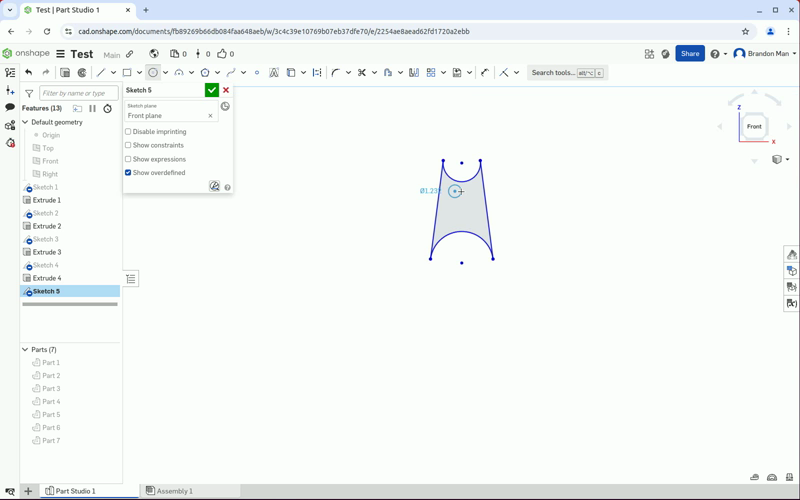
scroll(6)
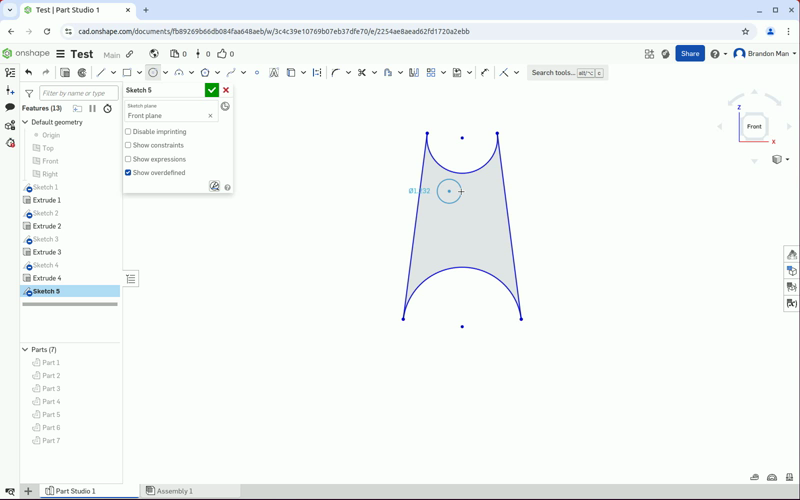
scroll(6)
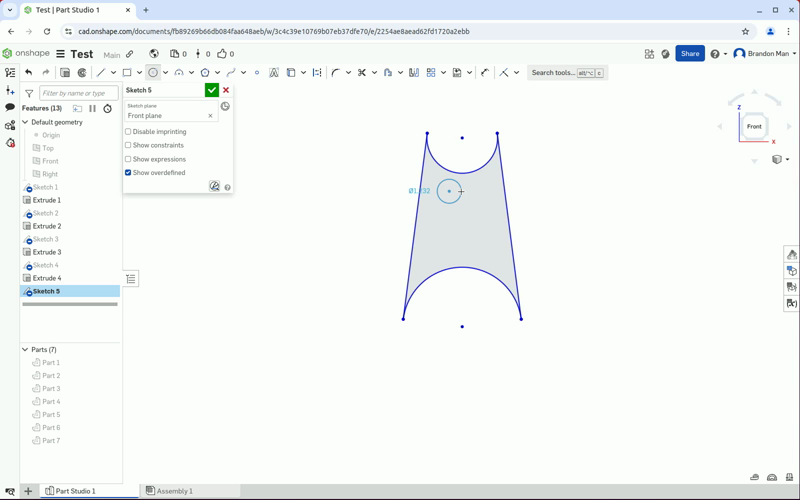
scroll(6)
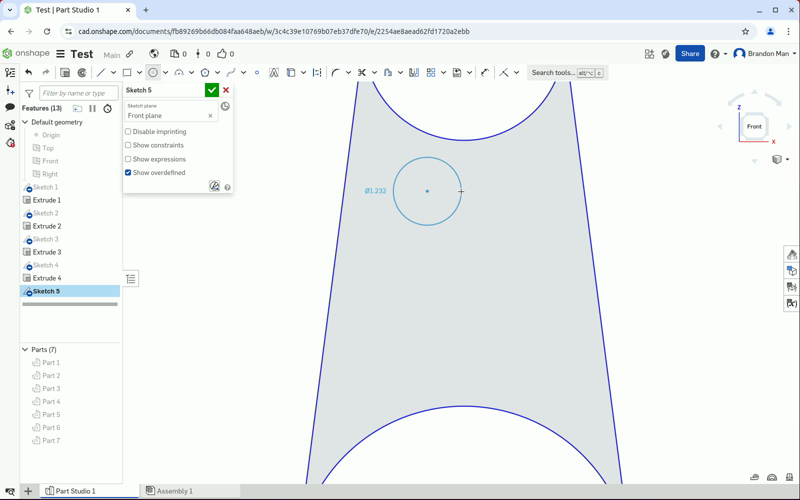
click(461, 191)
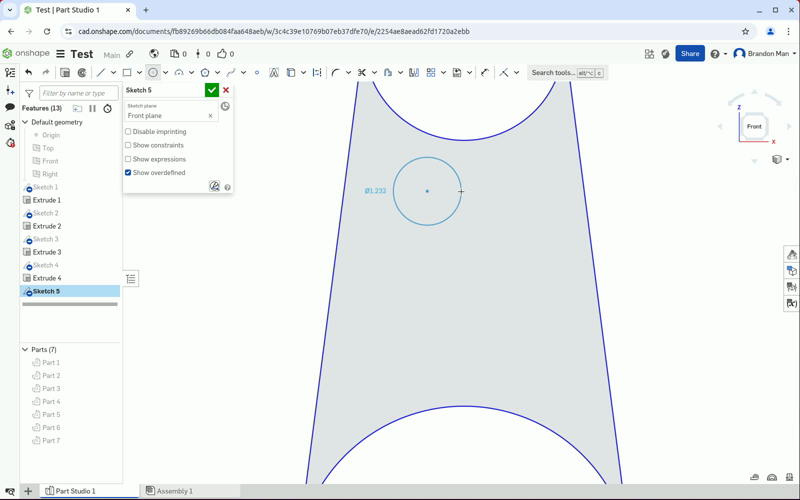
scroll(-6)
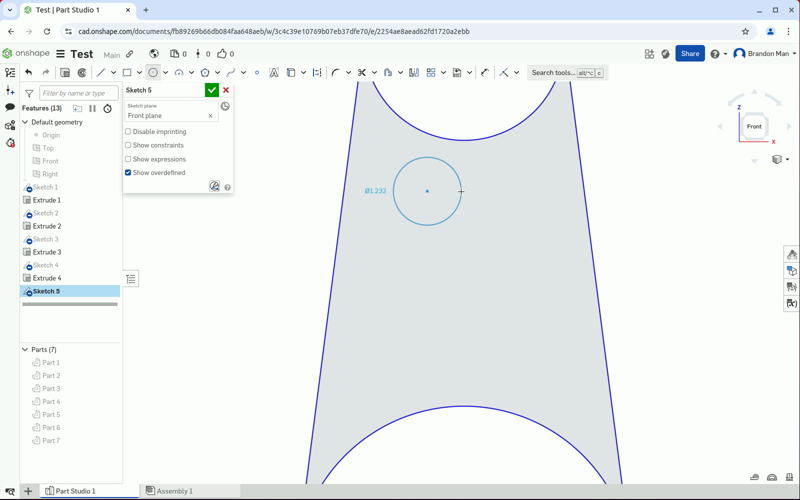
scroll(-6)
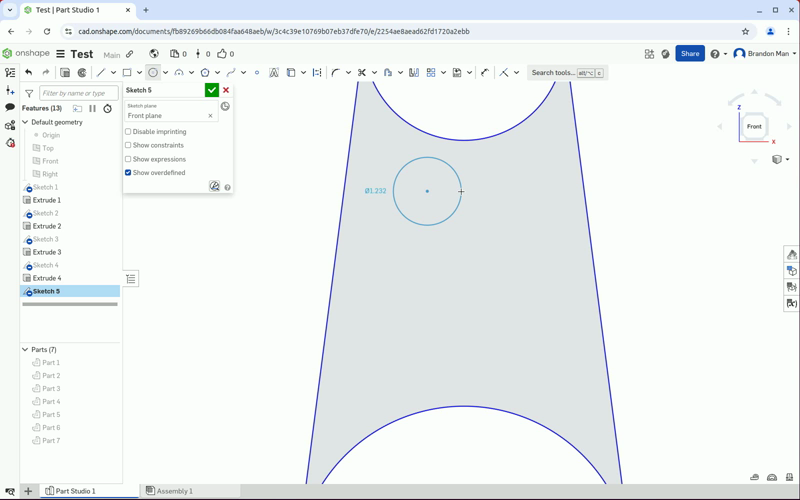
scroll(-6)
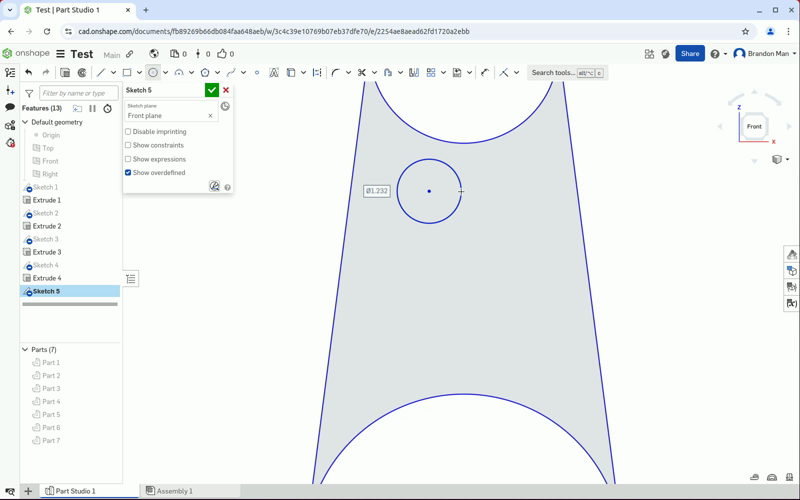
scroll(-6)
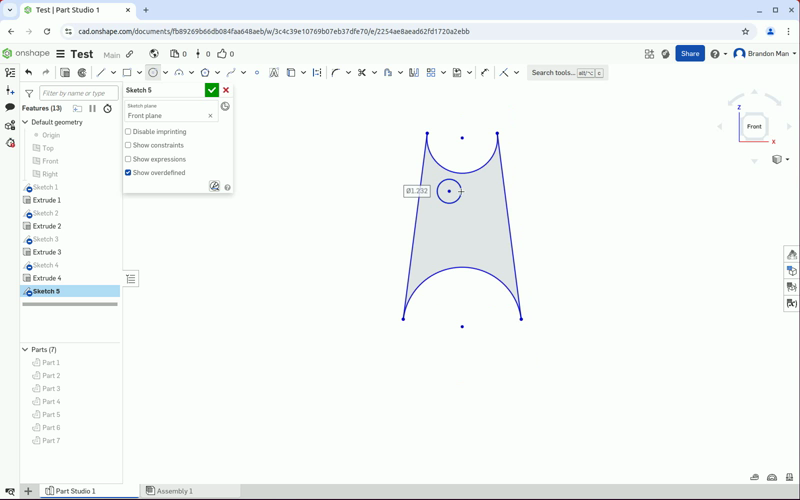
scroll(-6)
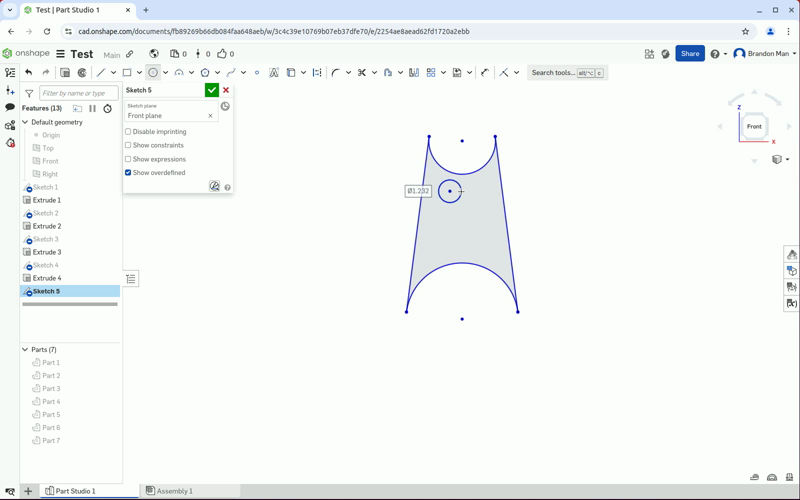
scroll(-6)
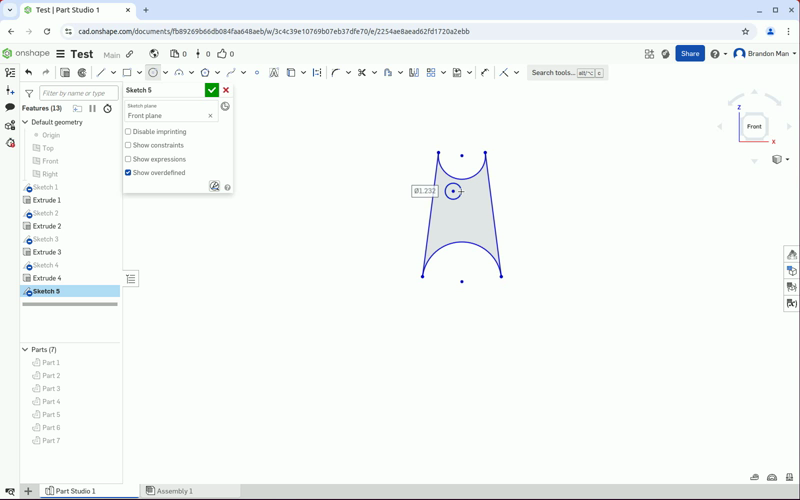
scroll(-6)
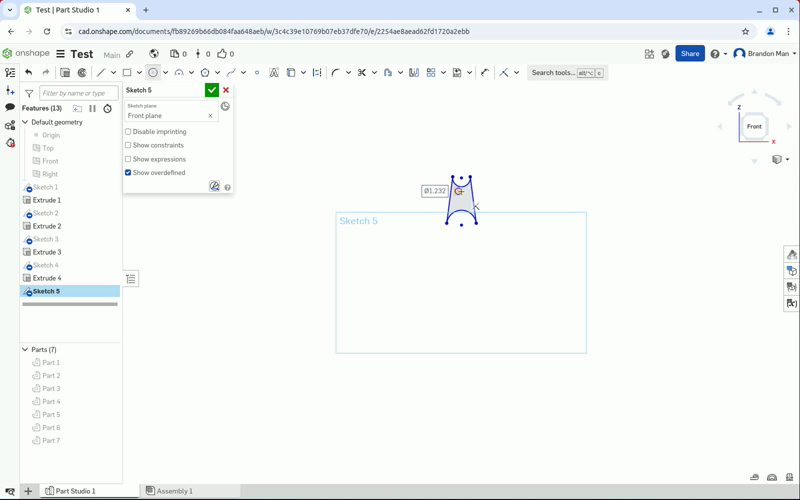
key(esc)
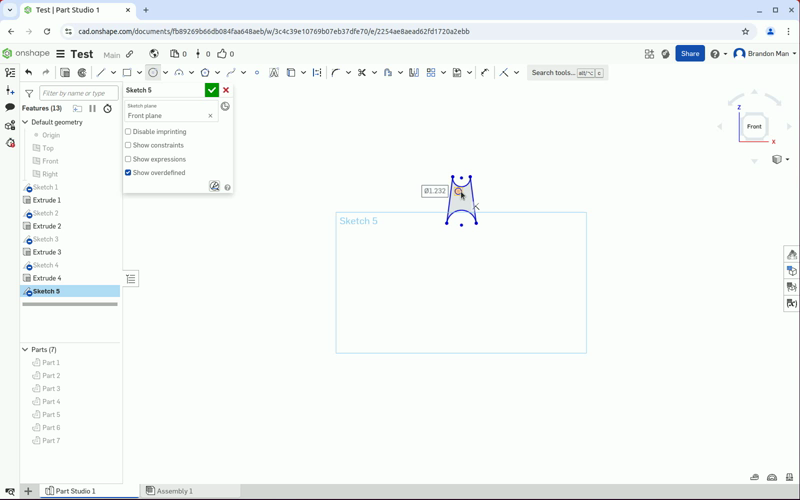
mouse_move(469, 203)
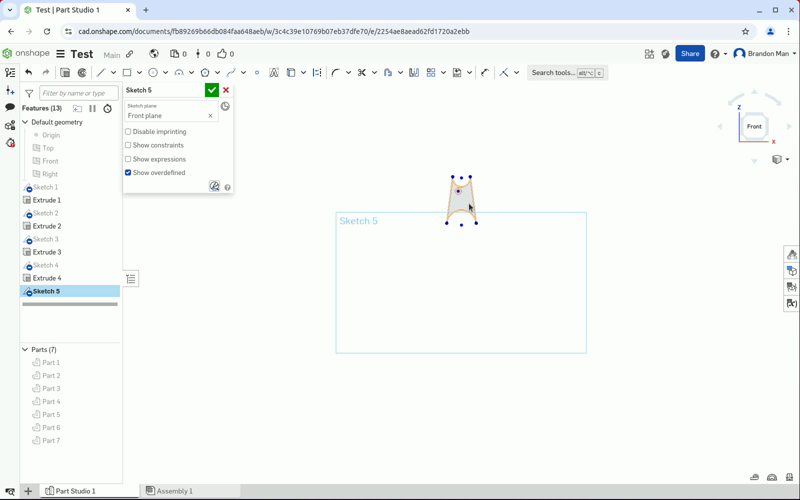
scroll(6)
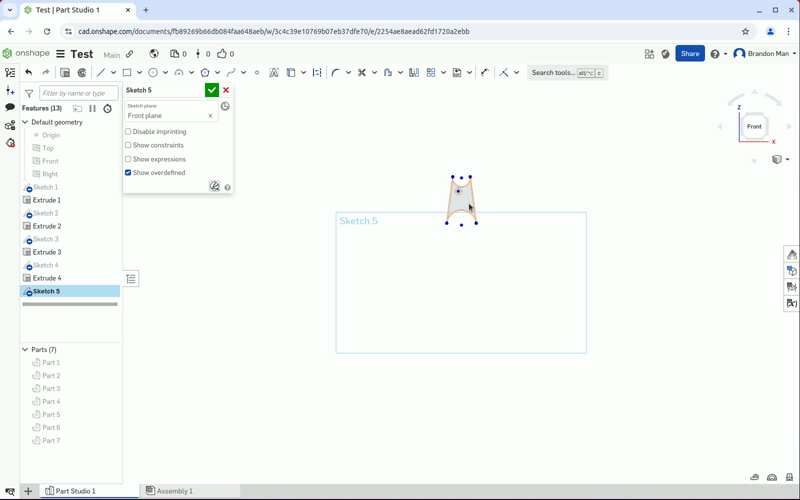
scroll(6)
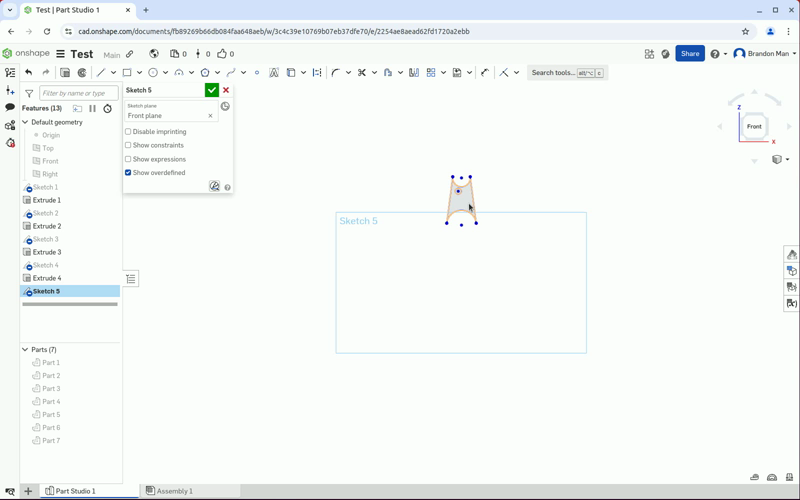
scroll(6)
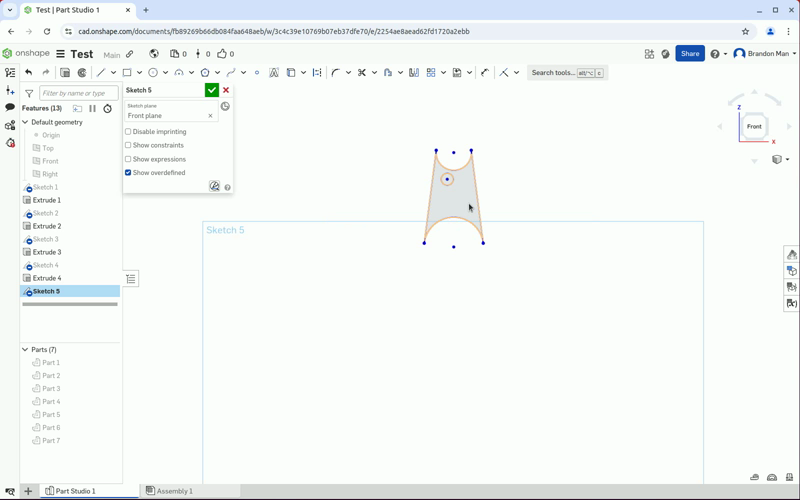
scroll(6)
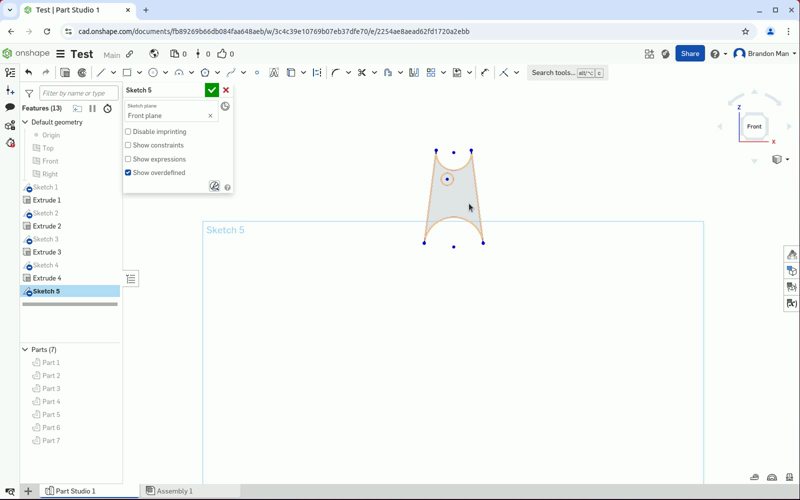
scroll(6)
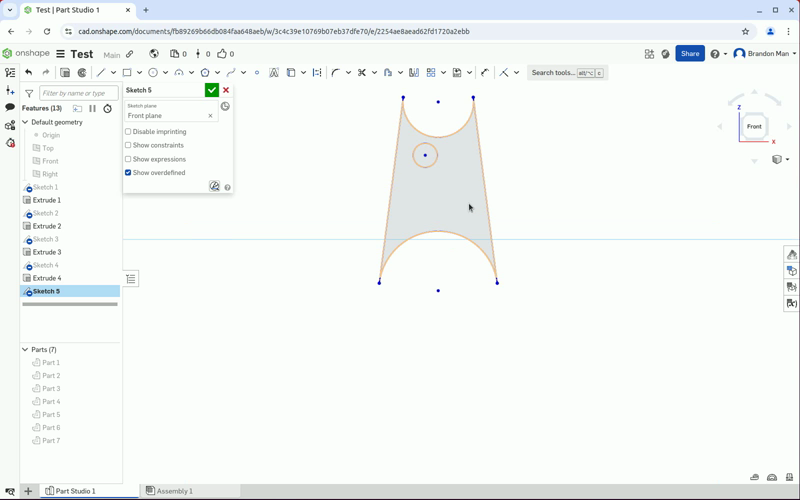
scroll(6)
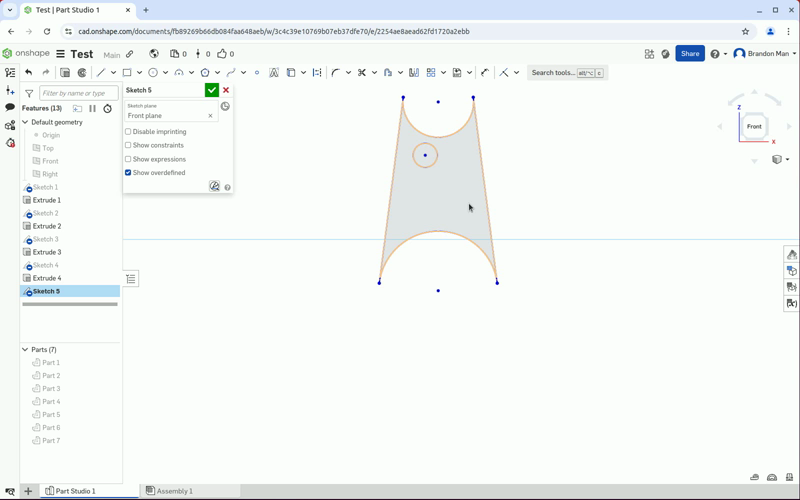
scroll(6)
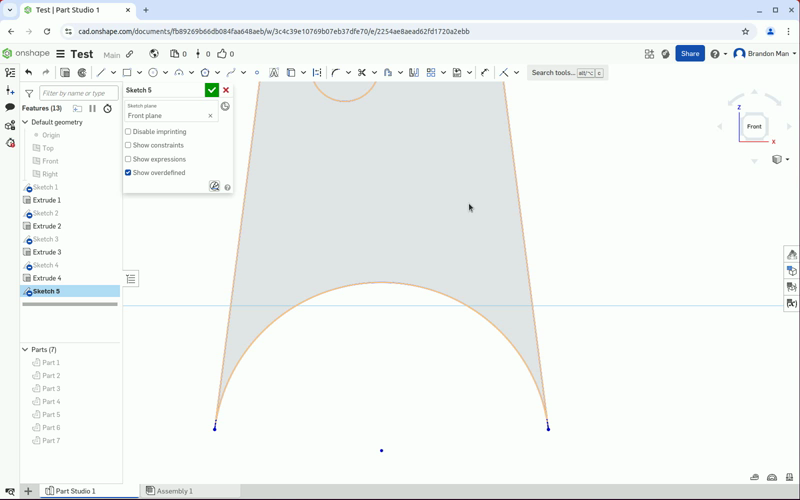
click(469, 203)
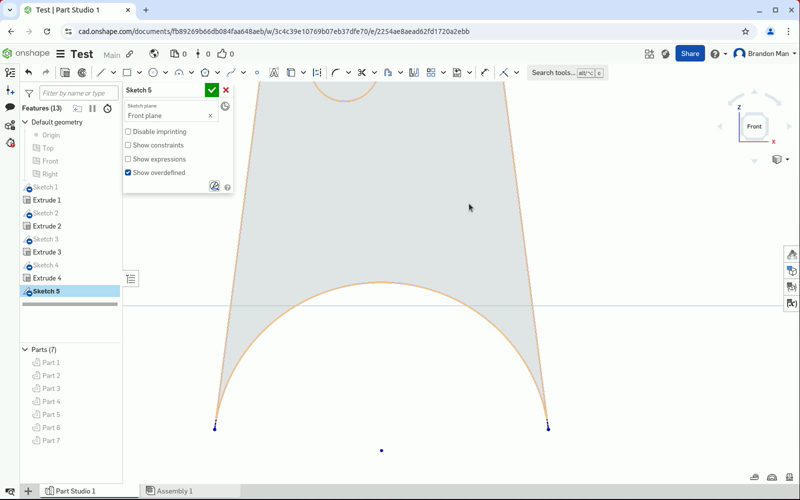
scroll(-6)
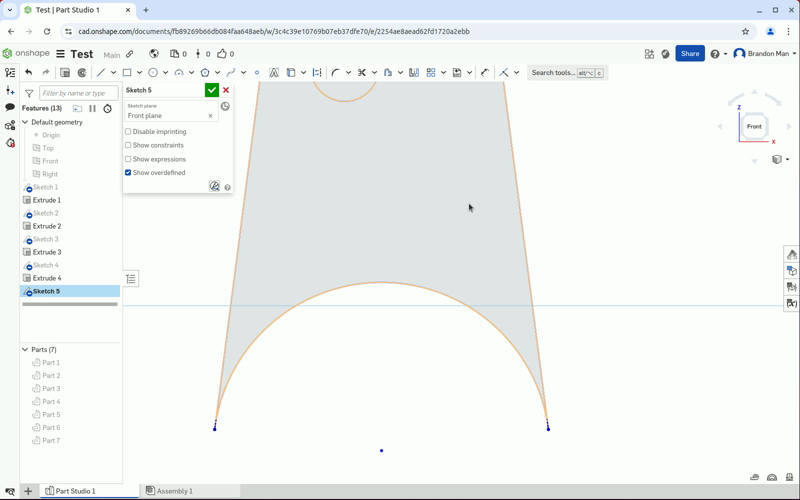
scroll(-6)
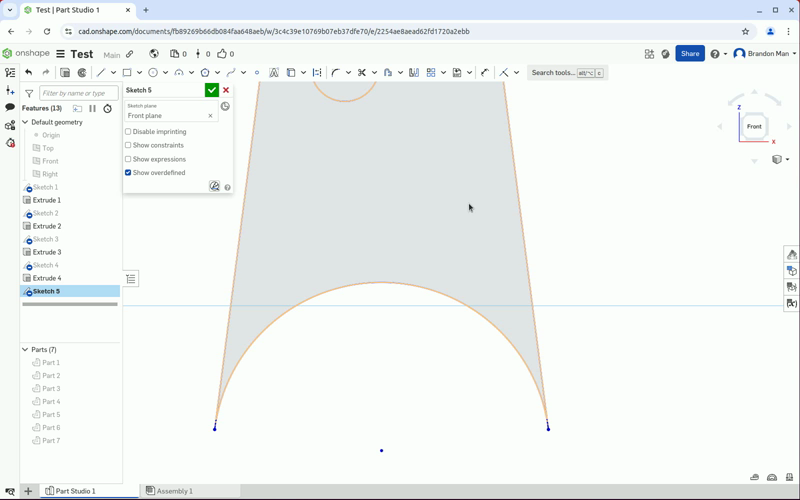
scroll(-6)
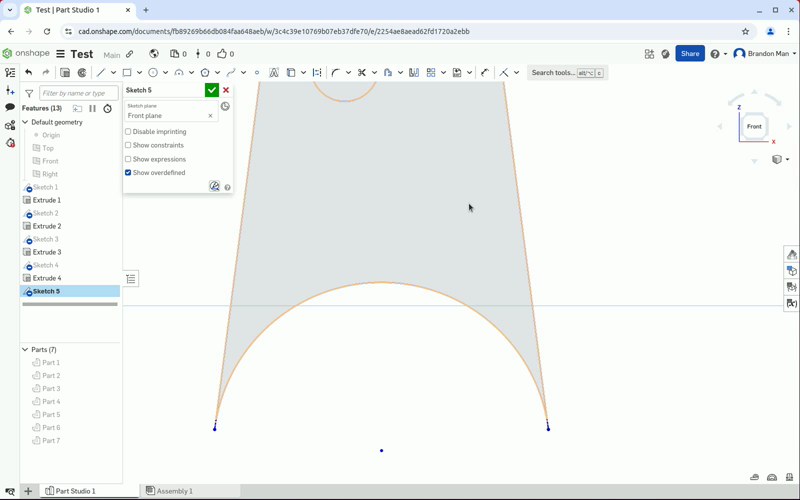
scroll(-6)
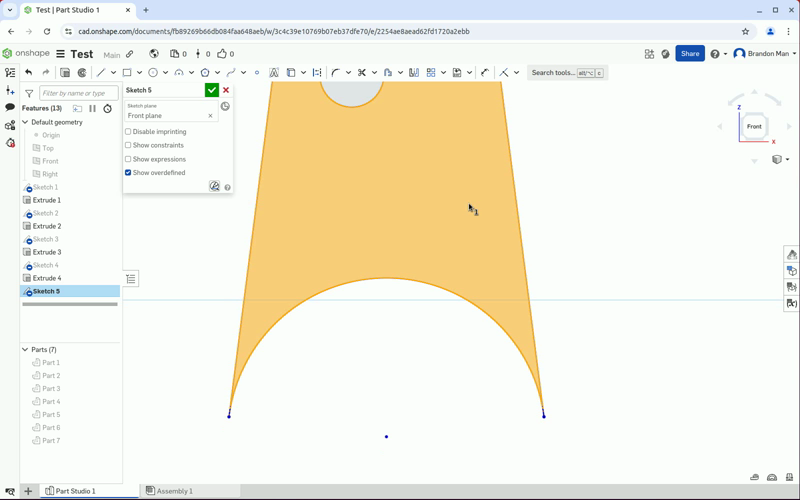
scroll(-6)
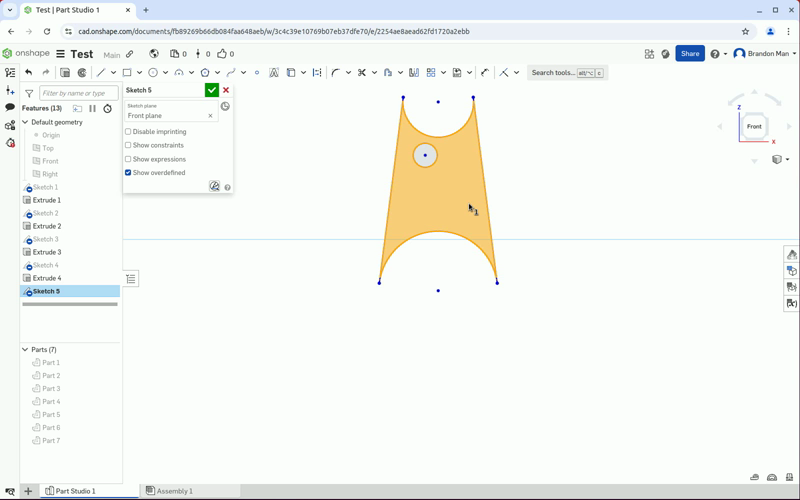
scroll(-6)
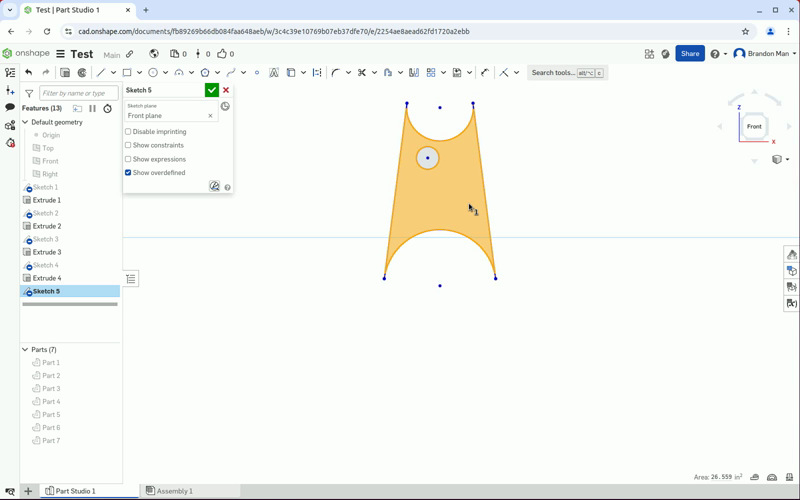
scroll(-6)
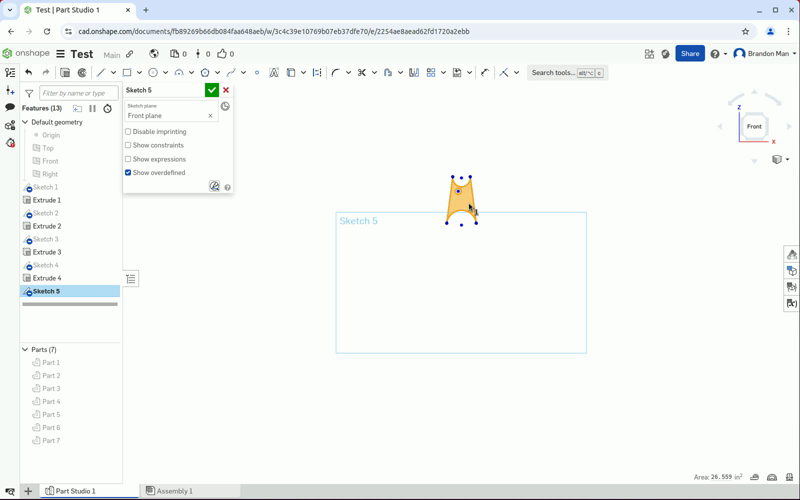
mouse_move(73, 352)
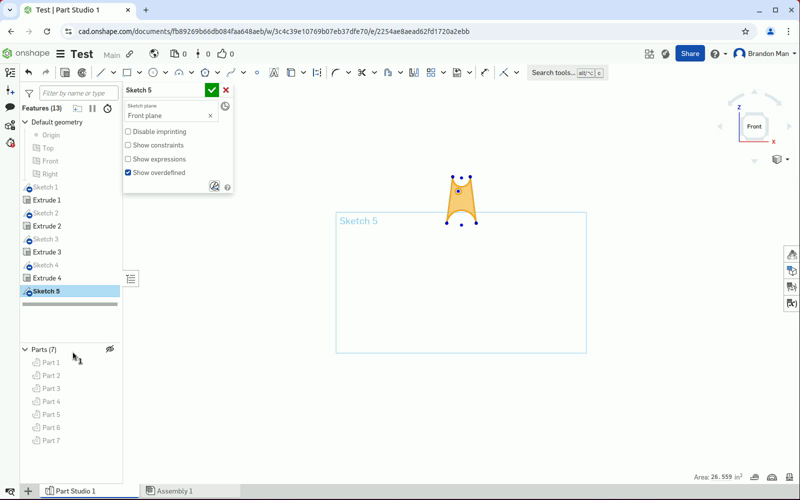
key(shift+y)
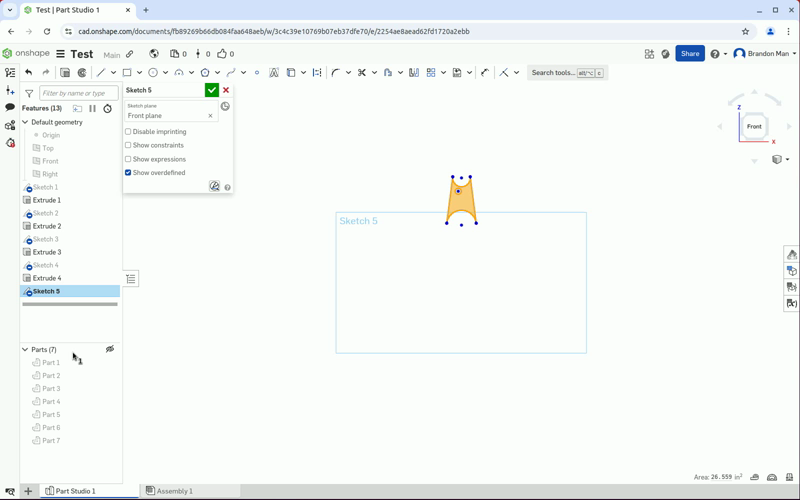
key(shift+e)
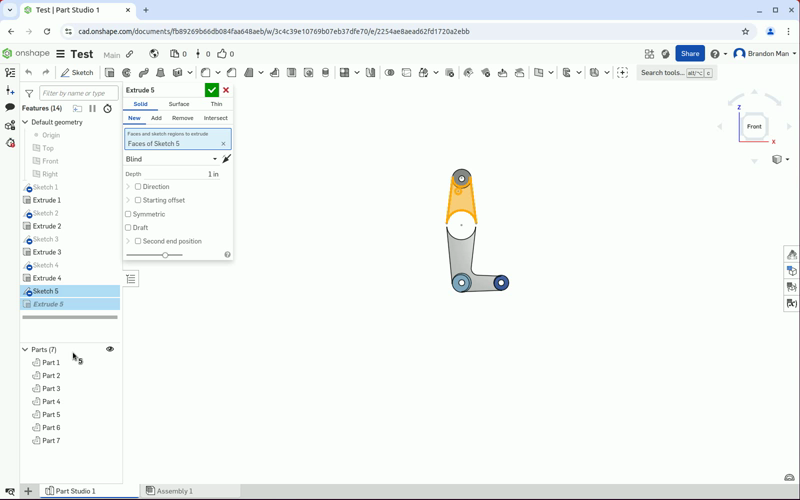
mouse_move(143, 106)
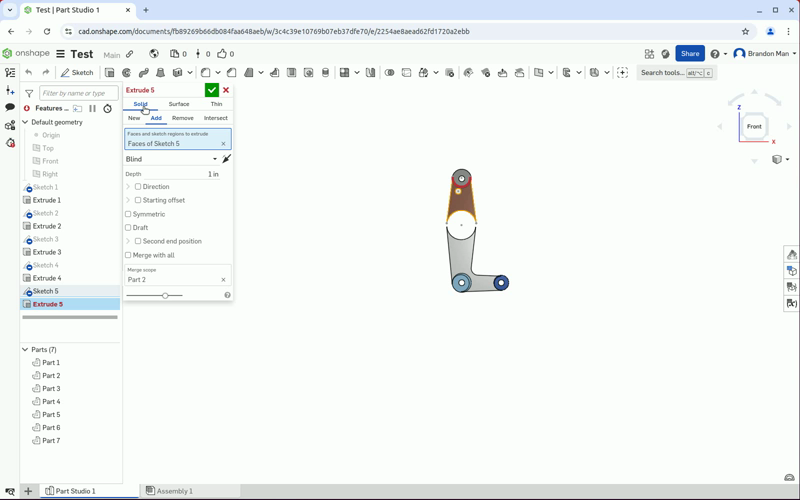
click(143, 106)
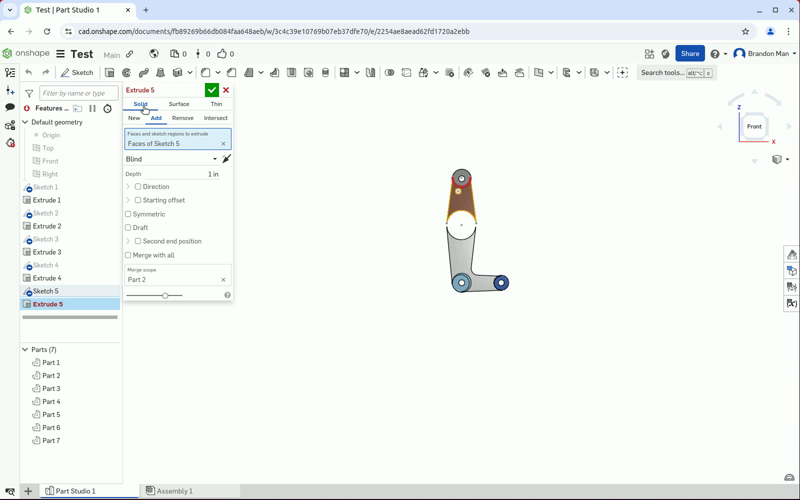
mouse_move(137, 120)
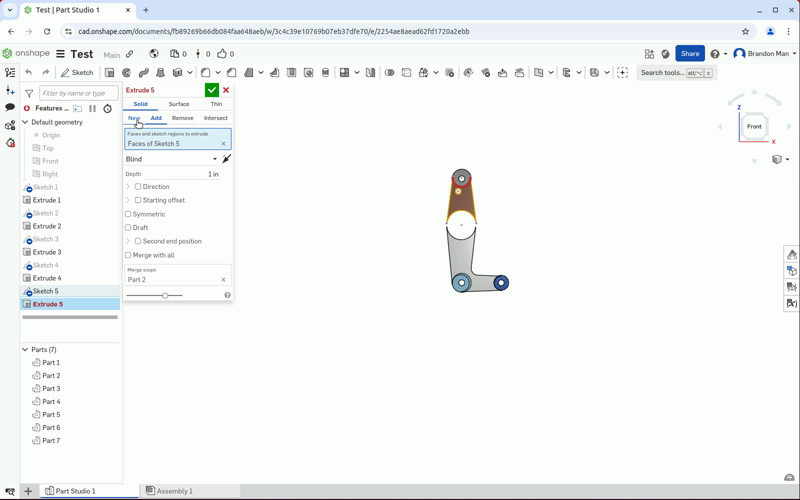
click(137, 120)
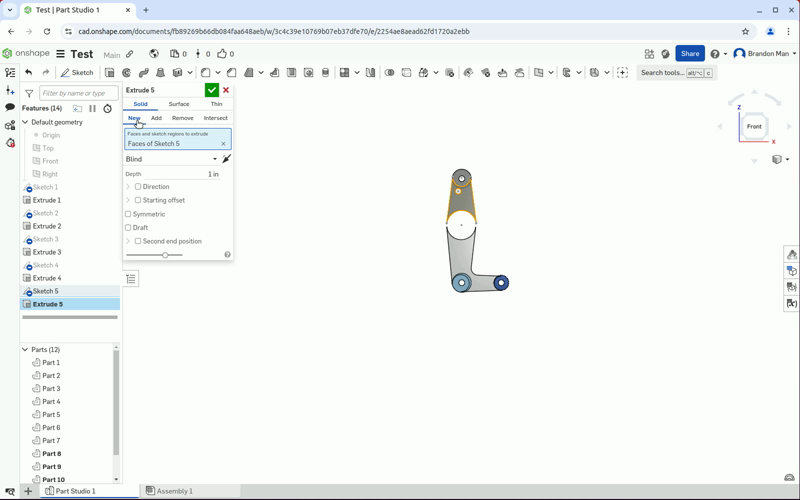
key(tab, 4)
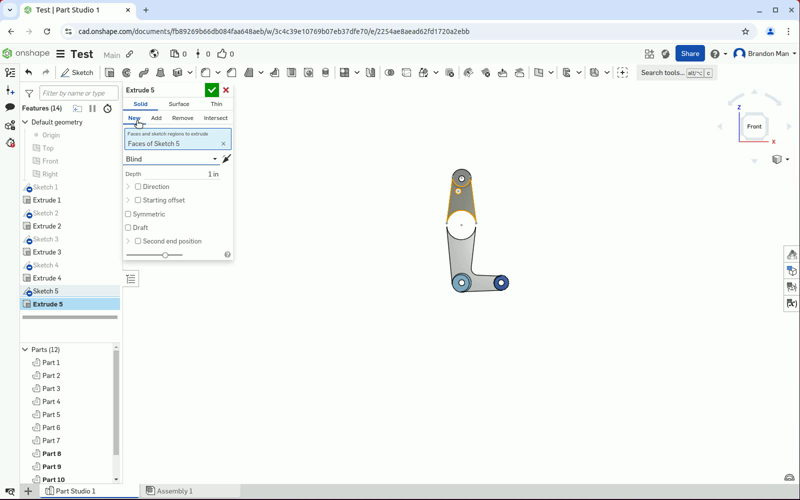
text(0.481)
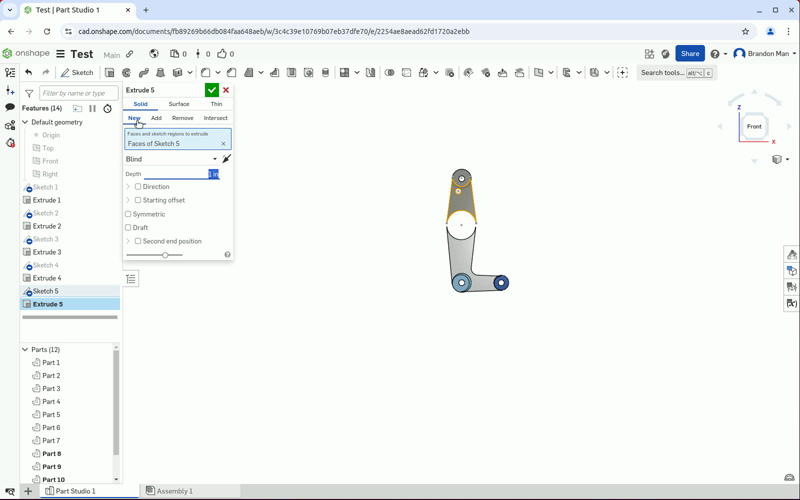
key(enter)
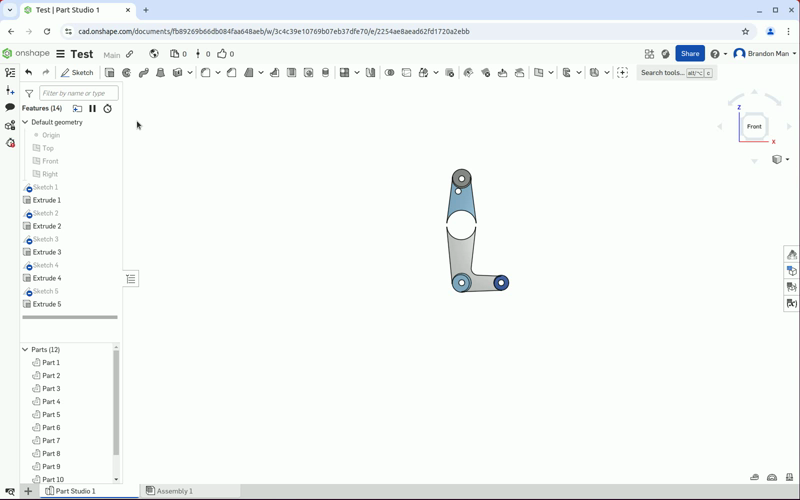
key(shift+h)
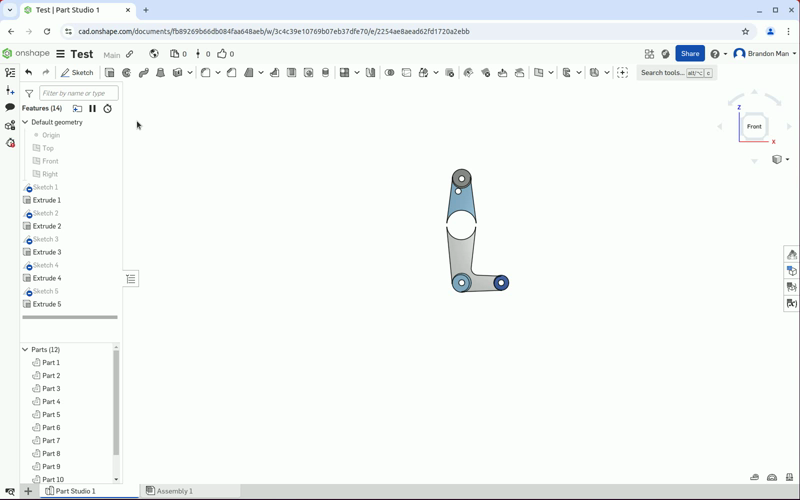
key(shift+h)
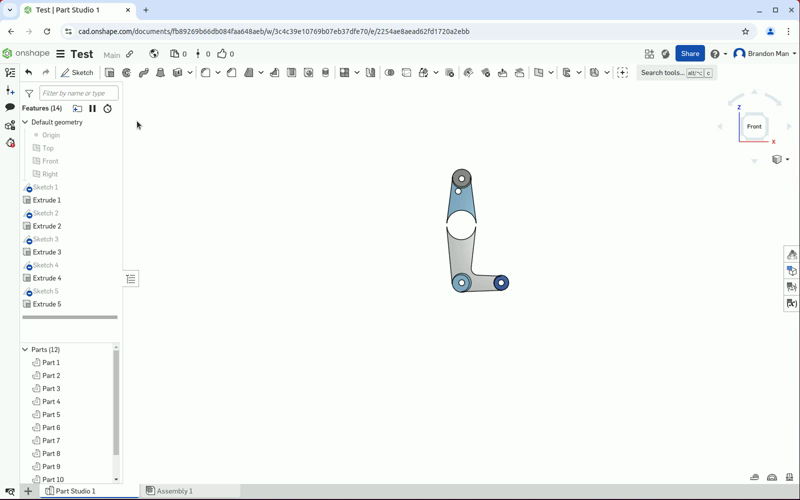
mouse_move(73, 189)
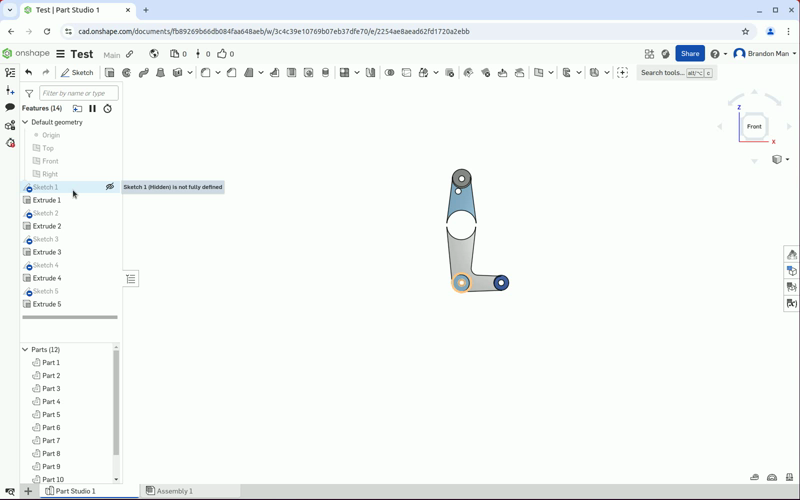
click(73, 189)
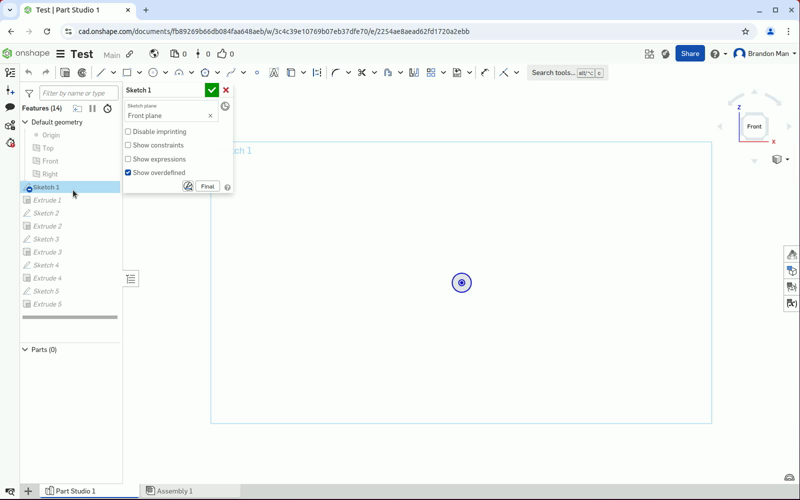
mouse_move(229, 92)
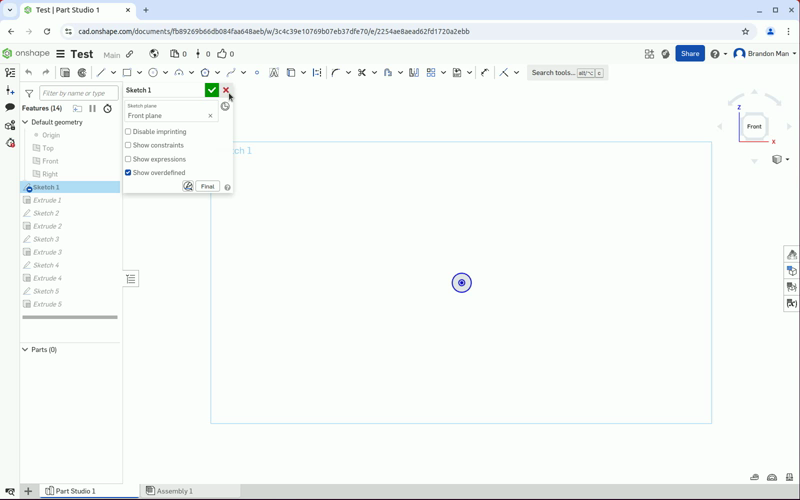
click(229, 92)
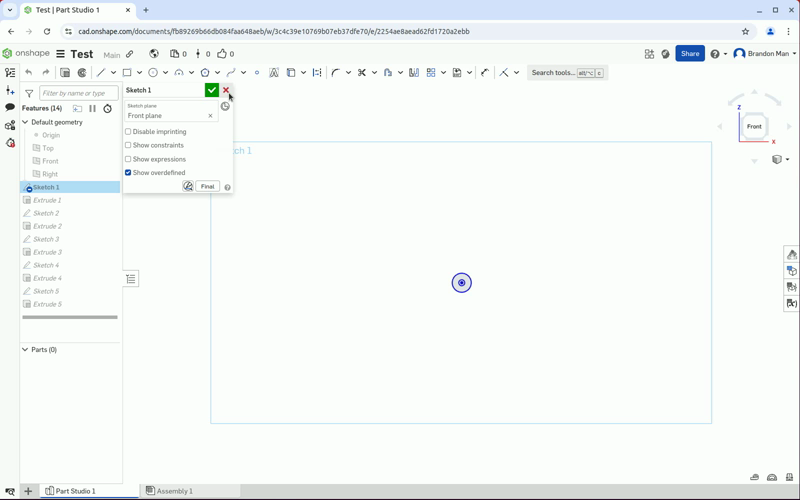
key(shift+s)
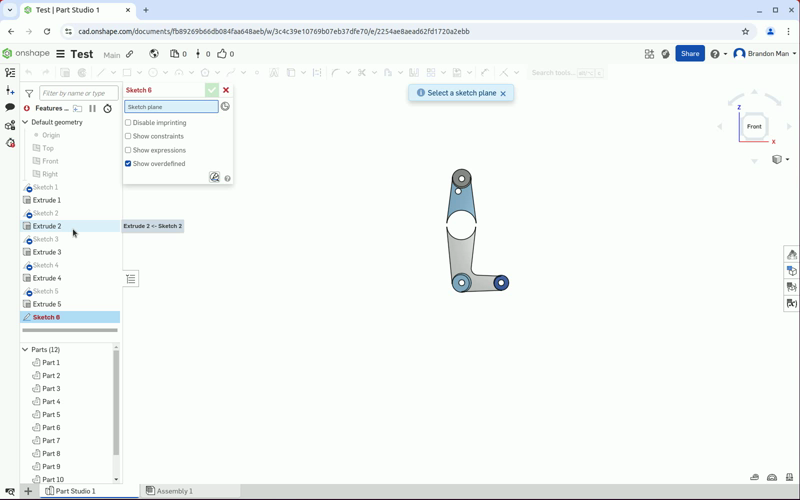
scroll(3)
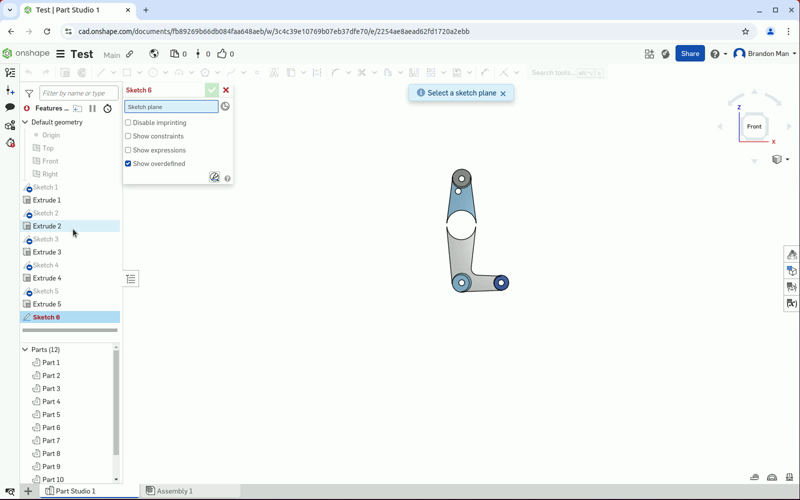
mouse_move(73, 163)
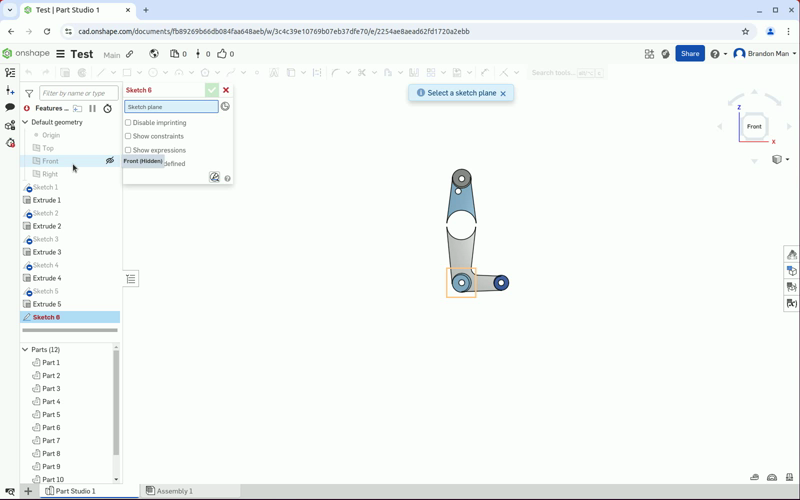
click(73, 163)
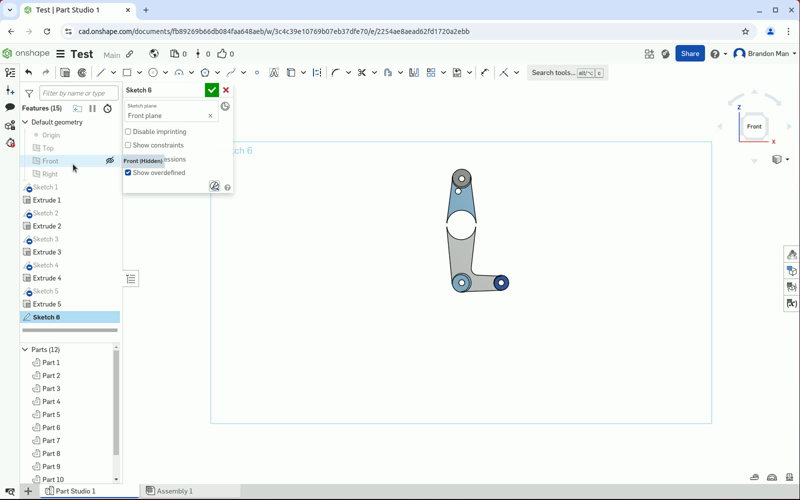
mouse_move(69, 352)
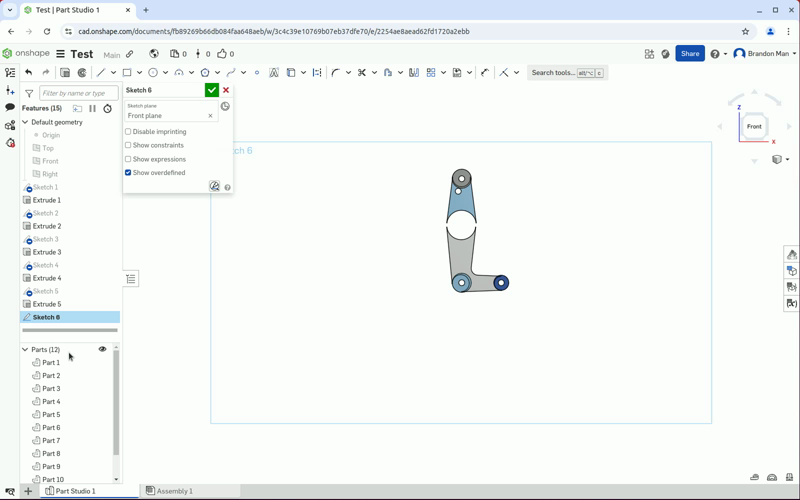
key(y)
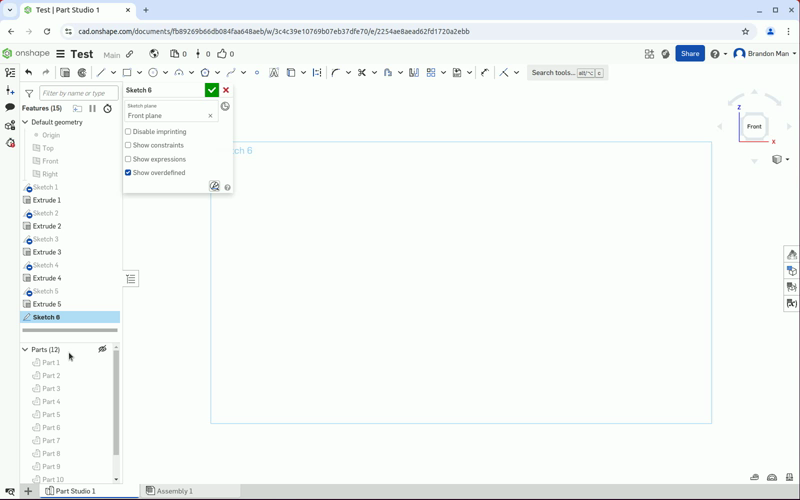
key(c)
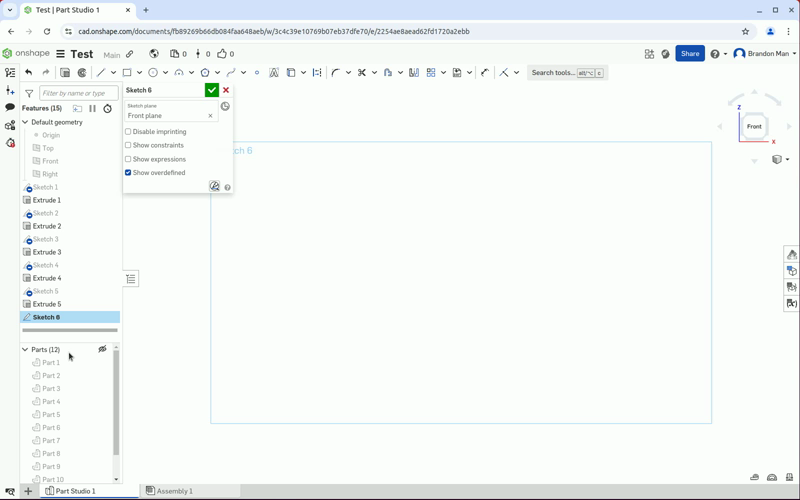
key_down(shift)
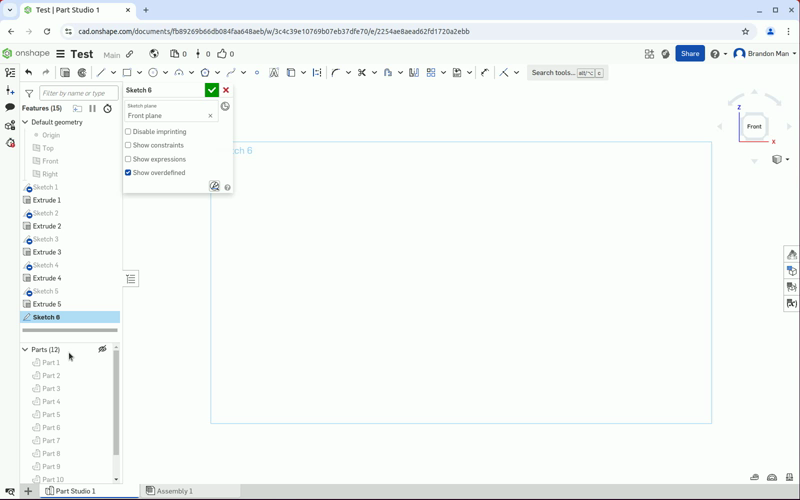
mouse_move(461, 225)
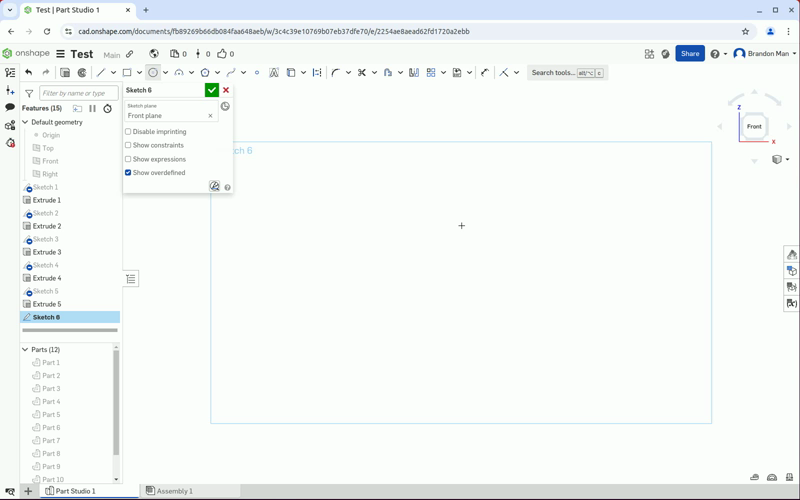
click(461, 225)
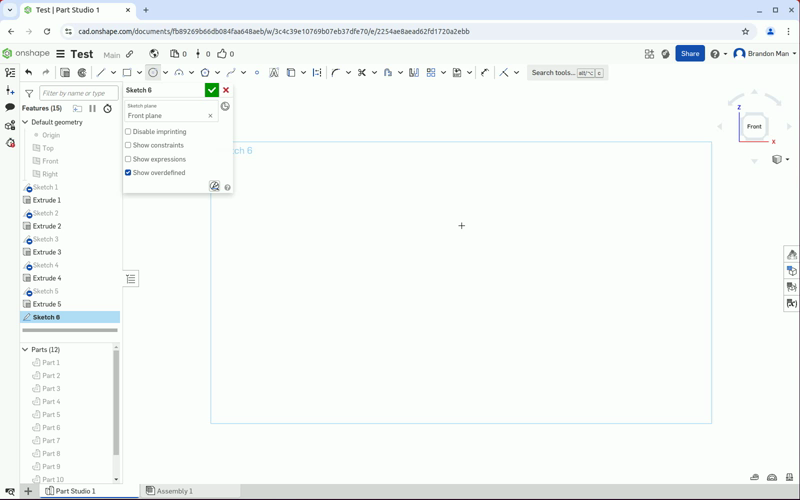
key_up(shift)
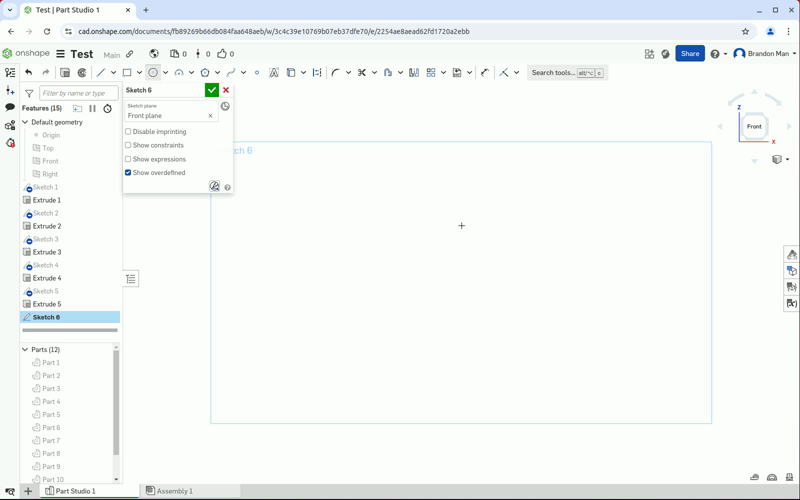
mouse_move(477, 225)
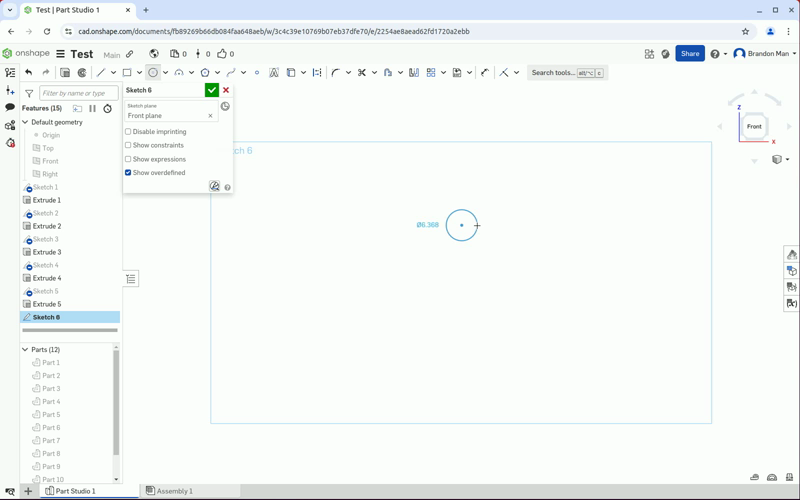
click(477, 225)
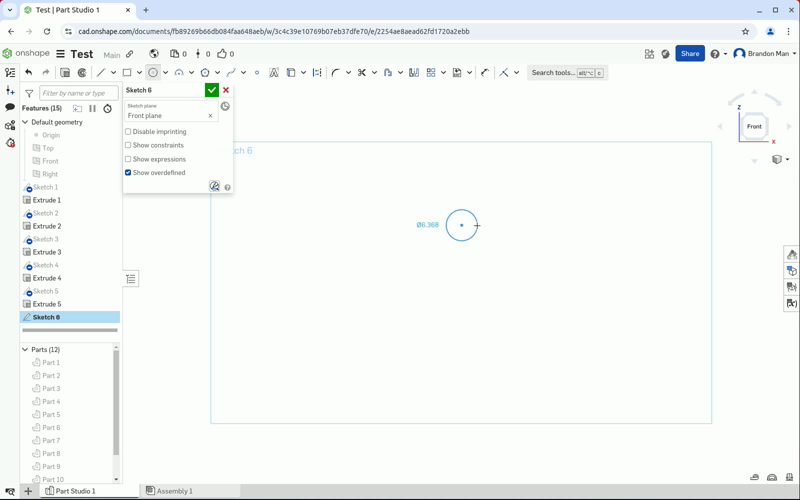
key(esc)
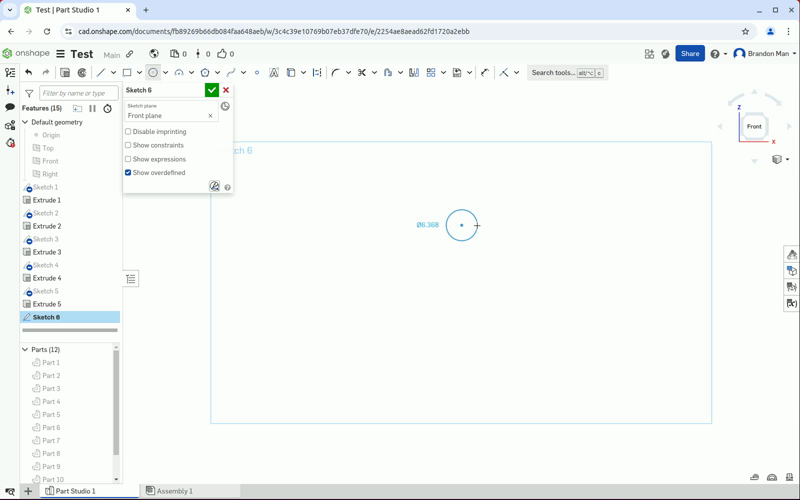
key(c)
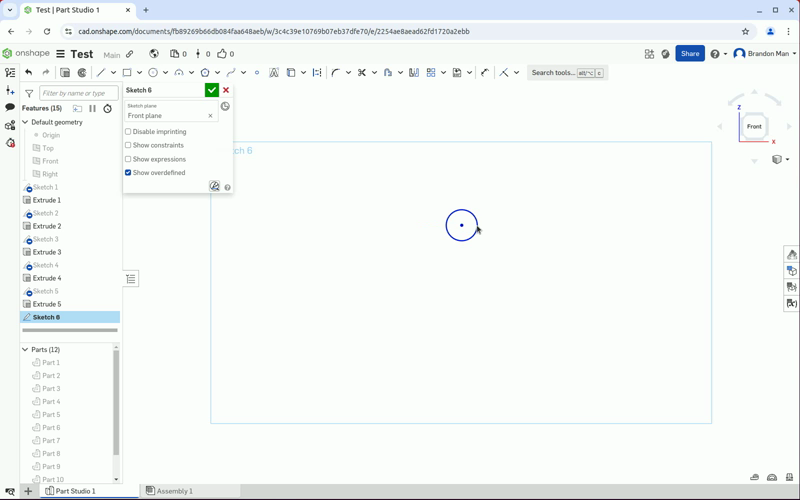
key_down(shift)
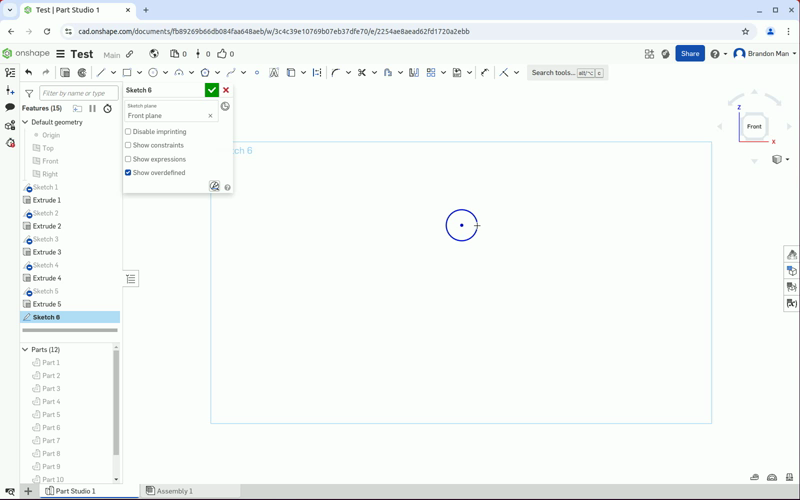
mouse_move(461, 225)
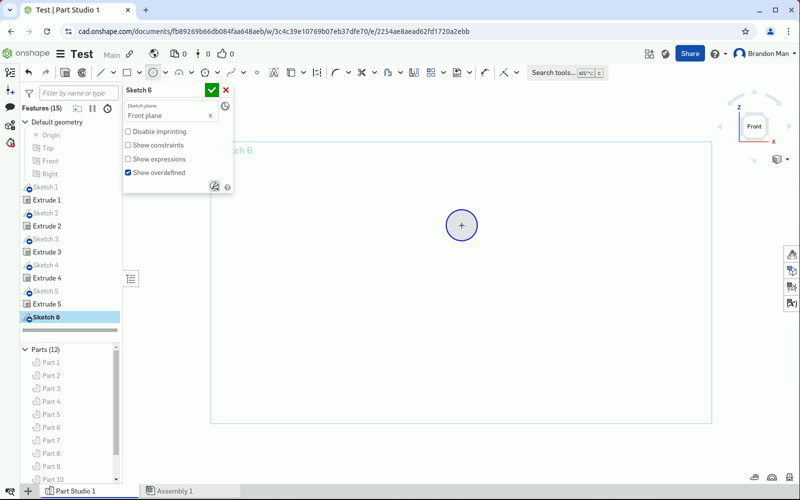
click(461, 225)
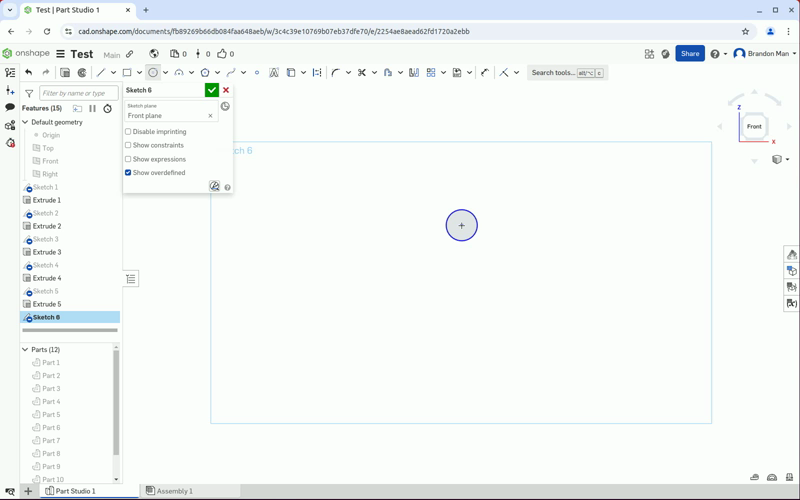
key_up(shift)
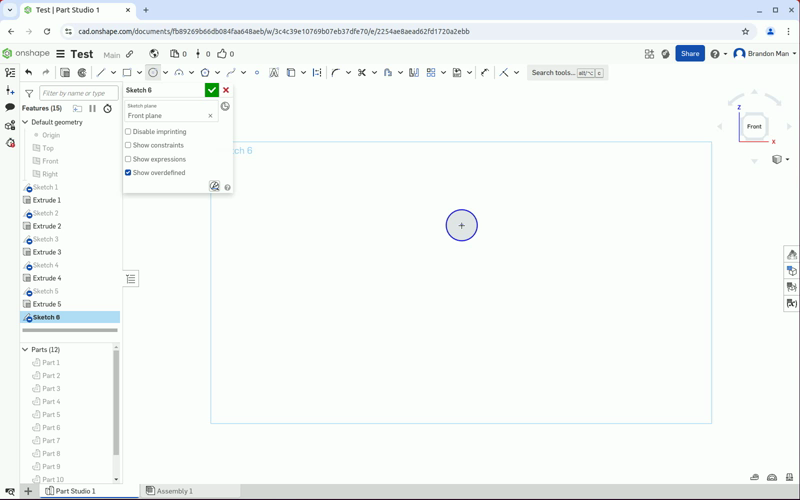
mouse_move(465, 225)
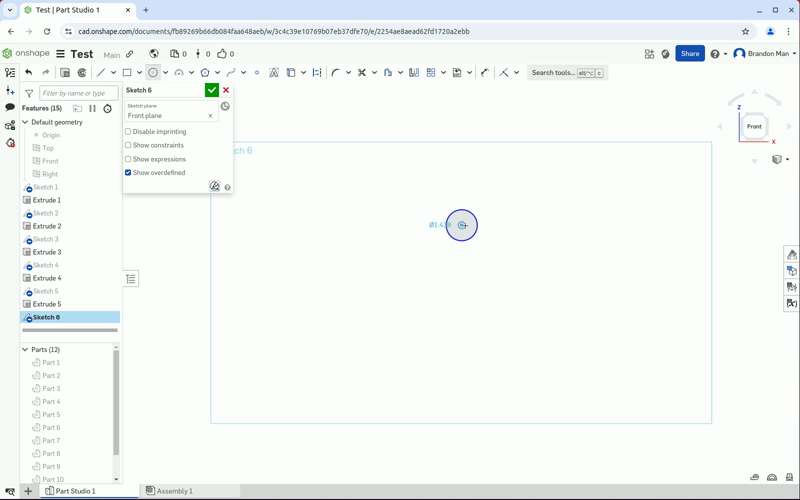
scroll(6)
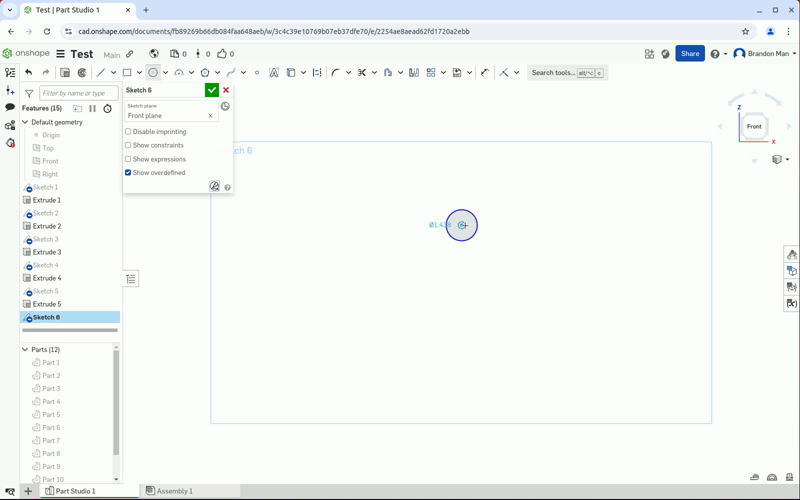
scroll(6)
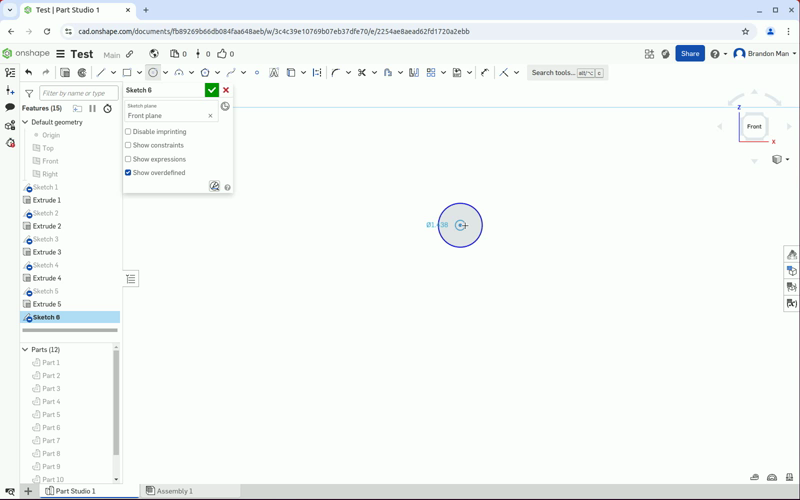
scroll(6)
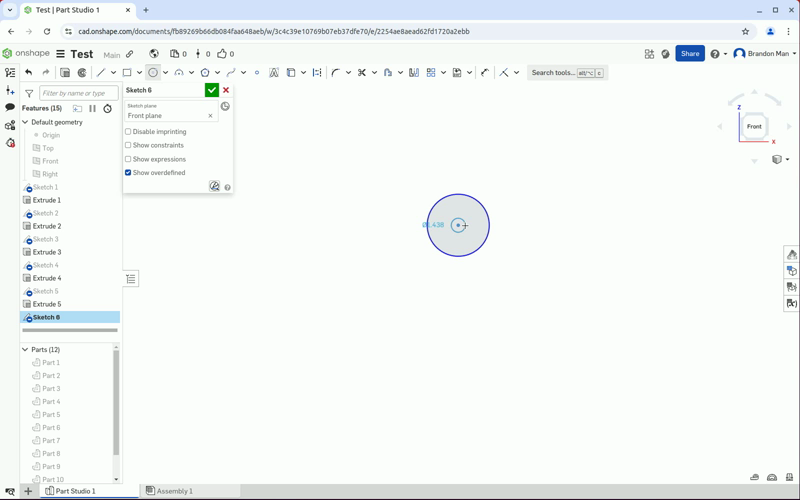
scroll(6)
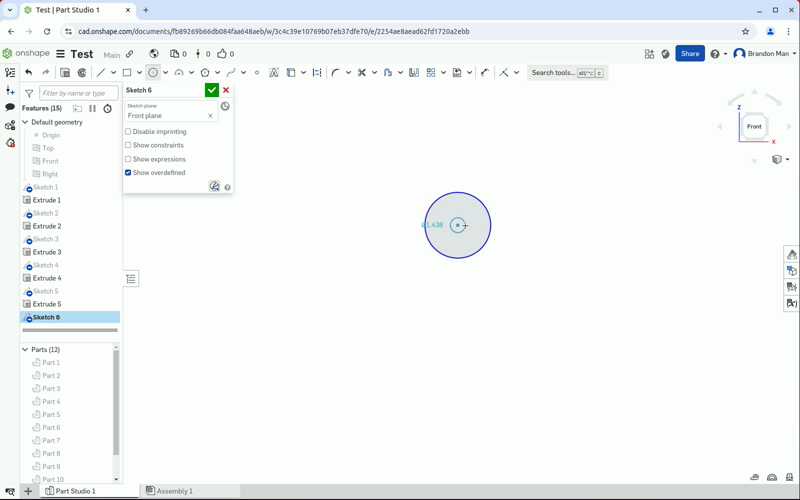
scroll(6)
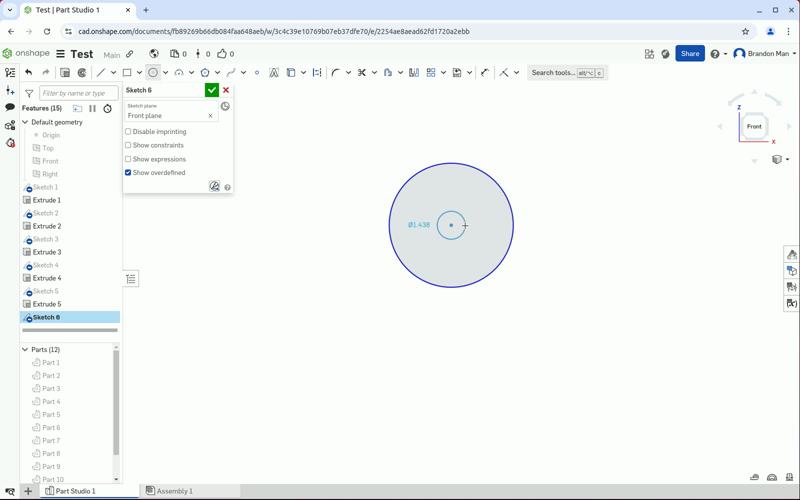
scroll(6)
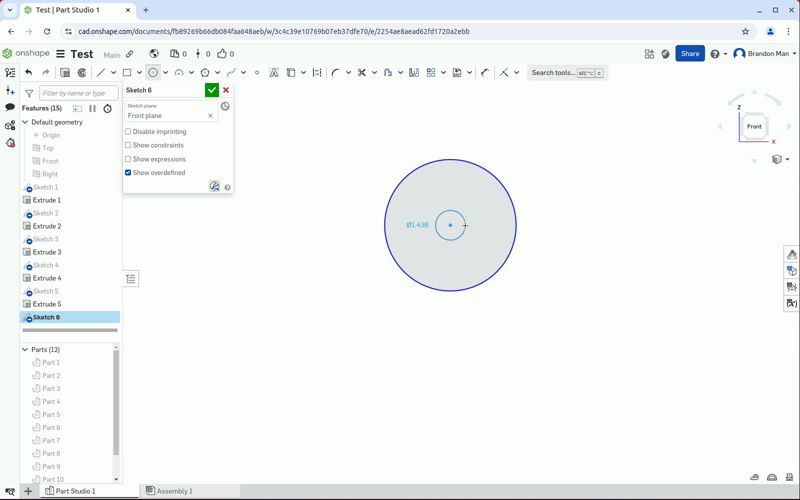
scroll(6)
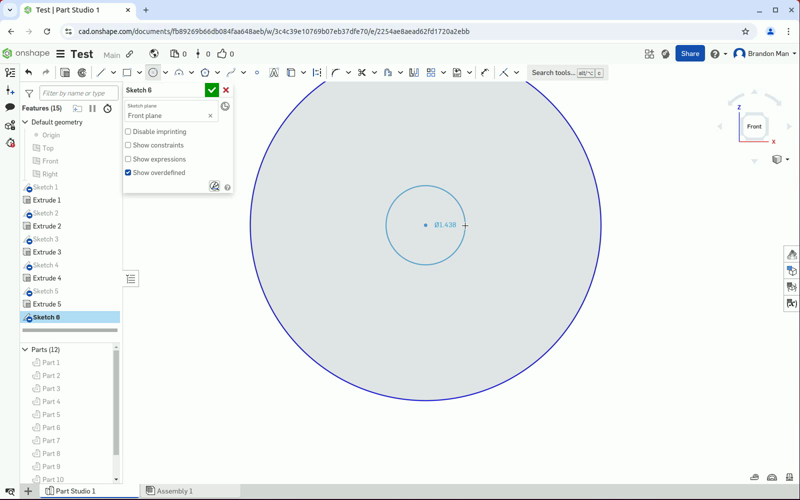
click(465, 225)
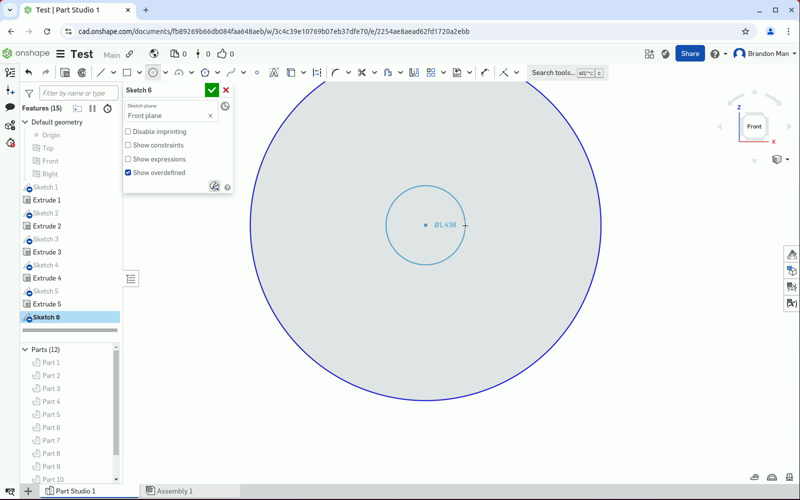
scroll(-6)
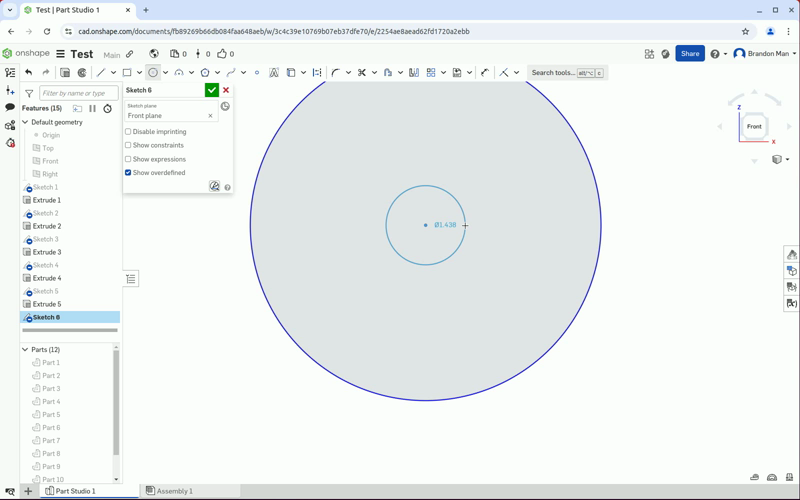
scroll(-6)
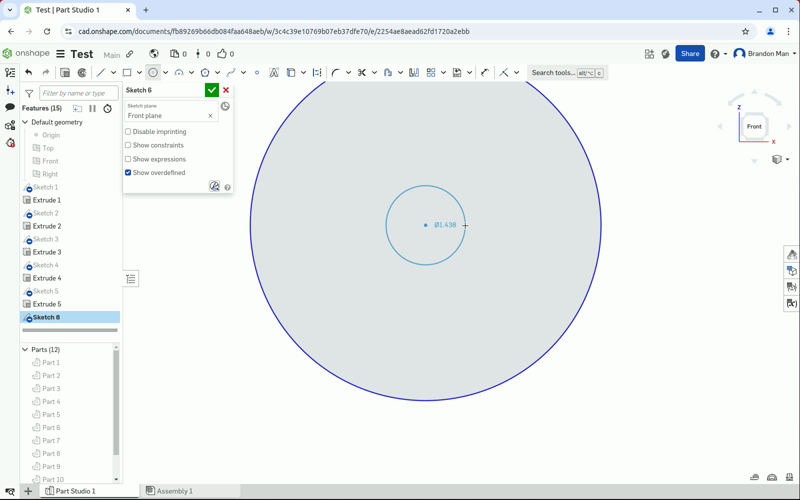
scroll(-6)
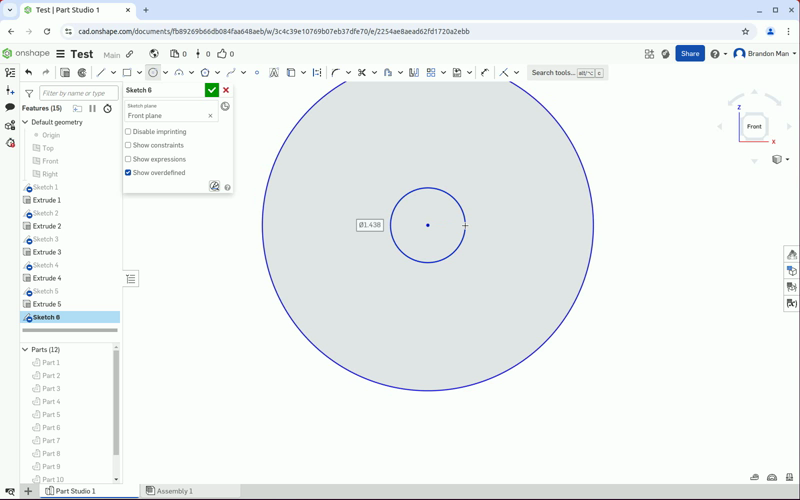
scroll(-6)
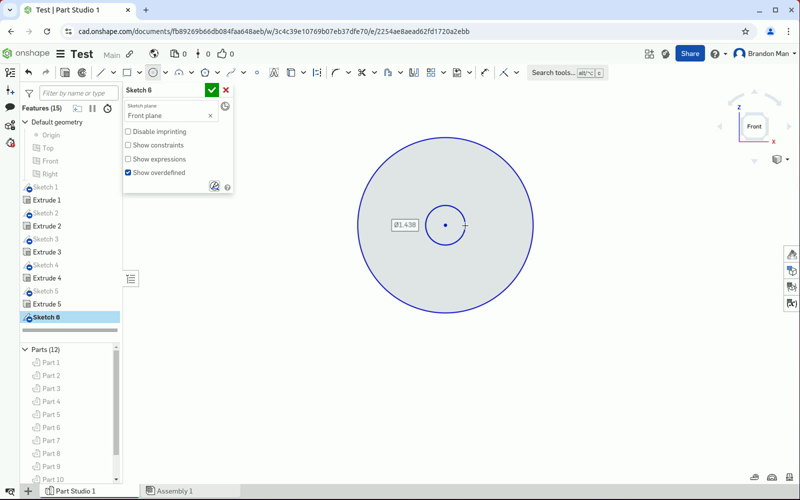
scroll(-6)
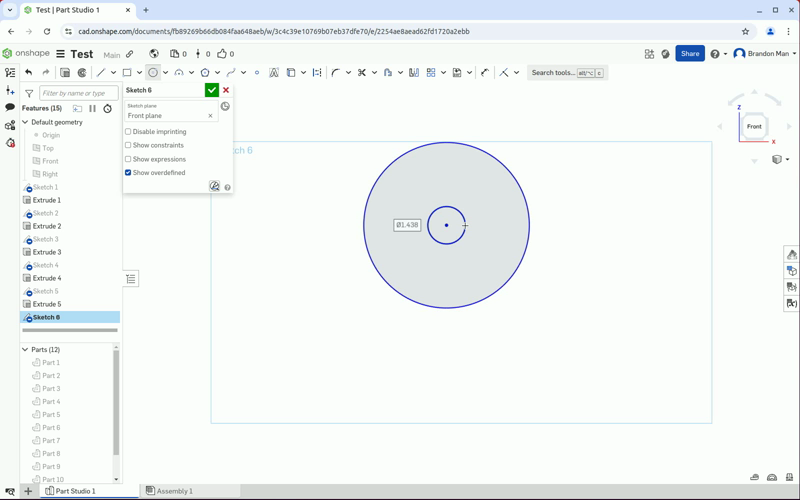
scroll(-6)
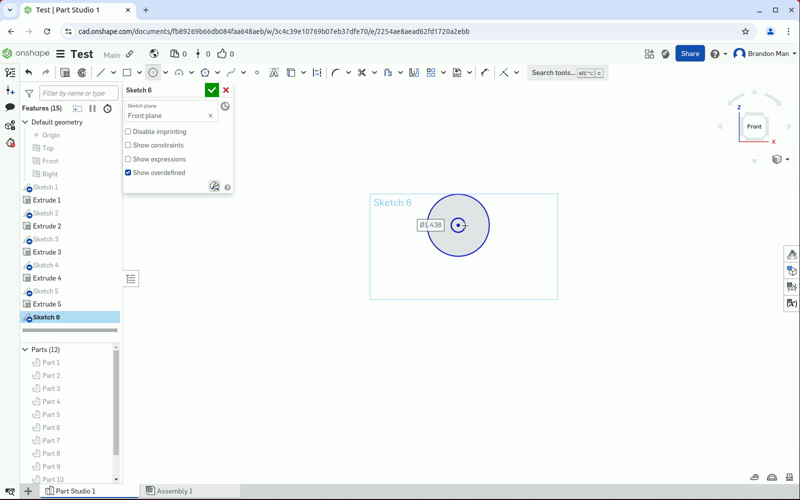
scroll(-6)
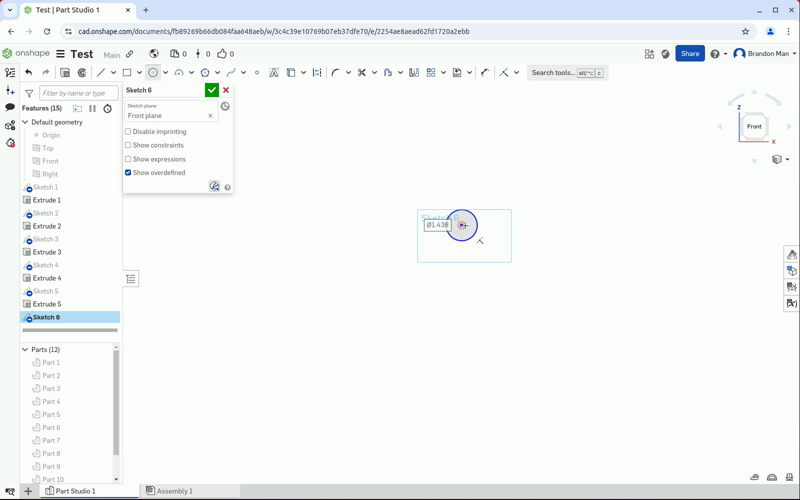
key(esc)
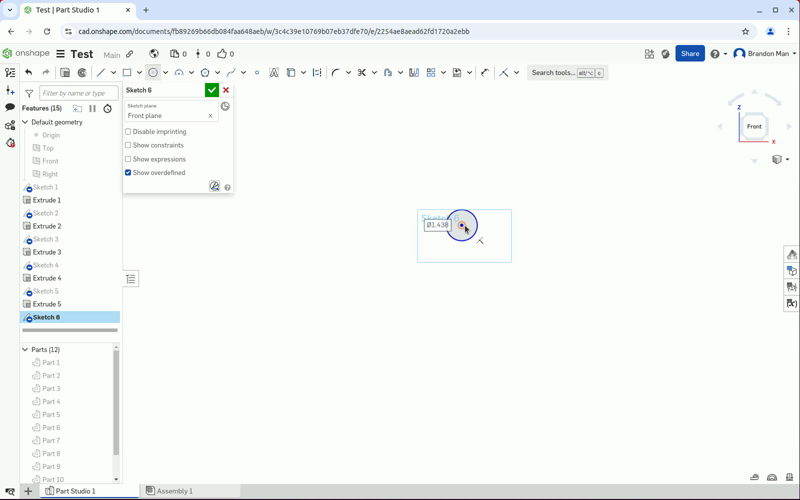
mouse_move(449, 218)
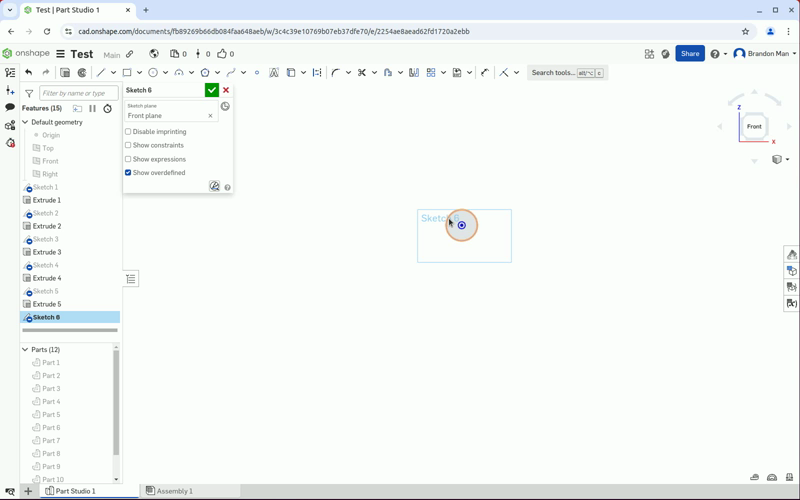
scroll(6)
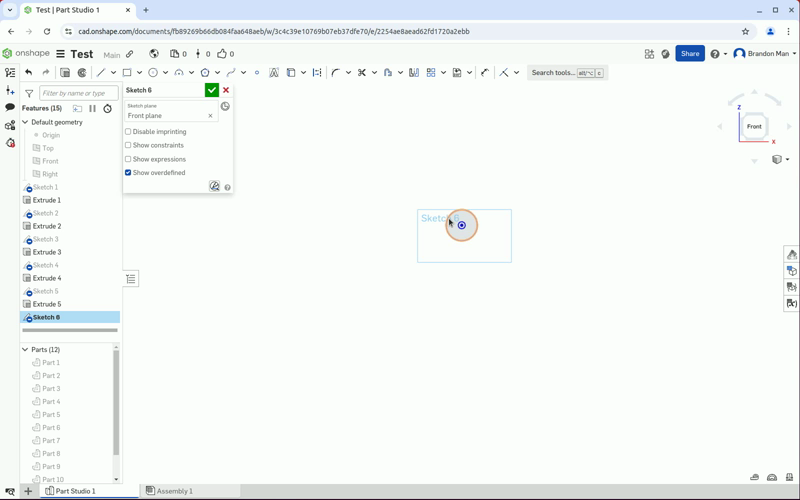
scroll(6)
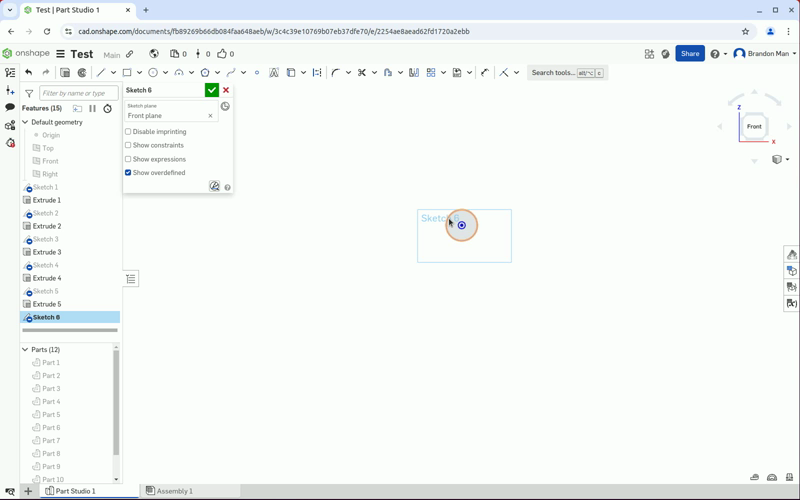
scroll(6)
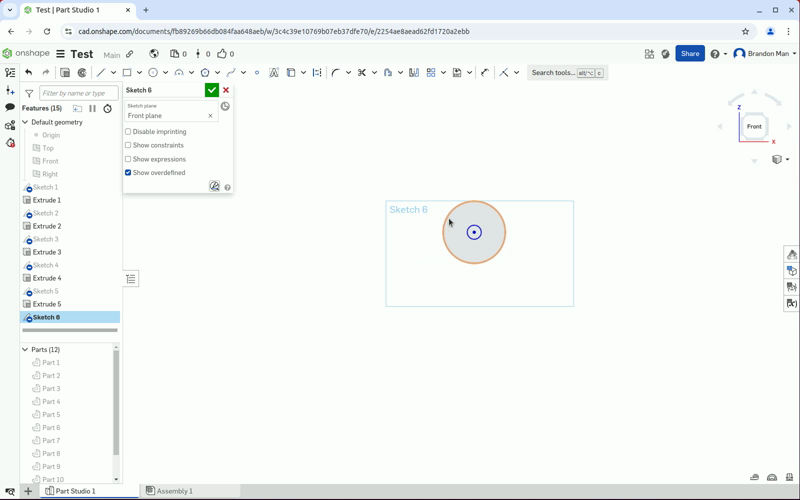
scroll(6)
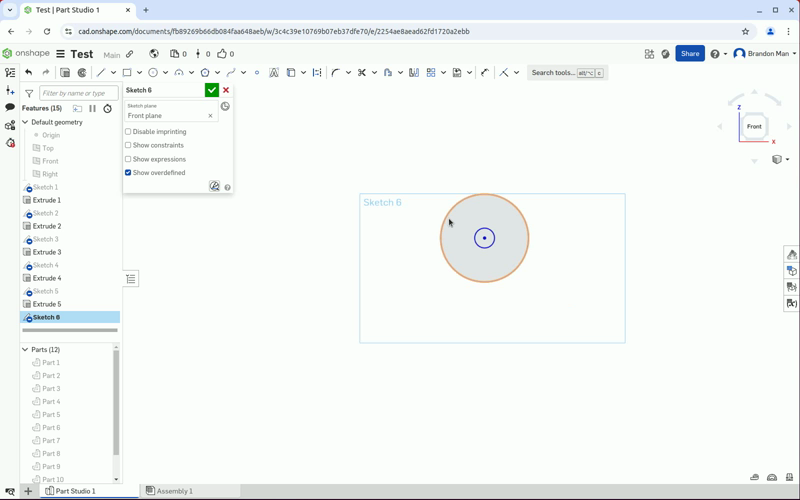
scroll(6)
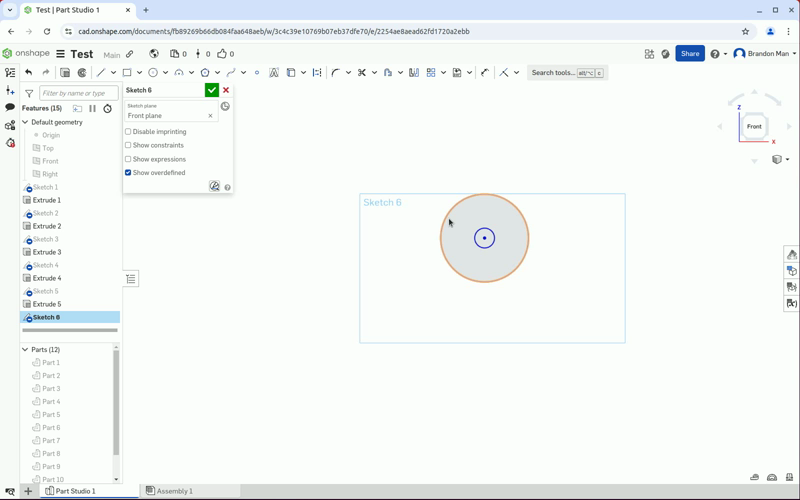
scroll(6)
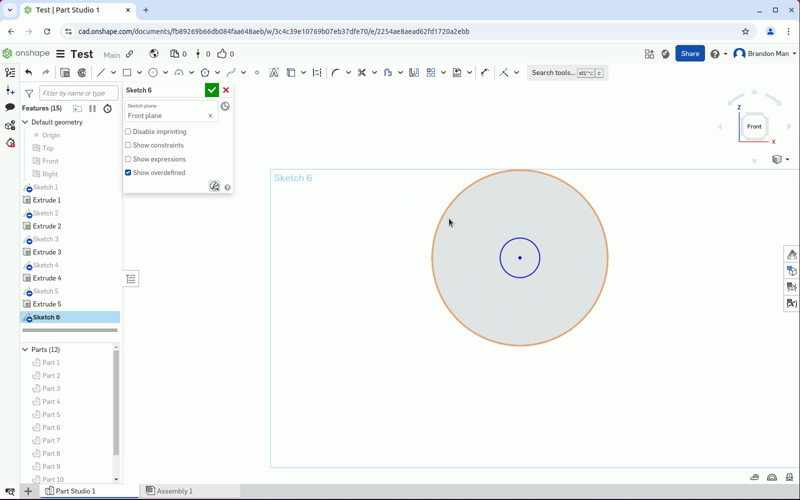
scroll(6)
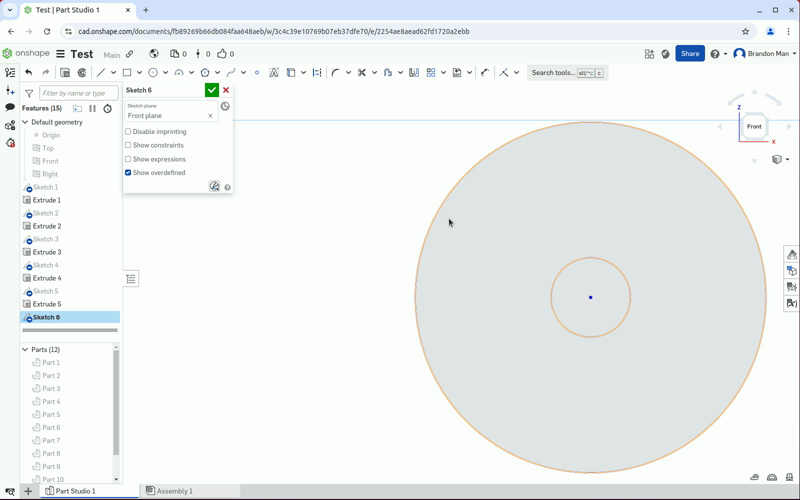
click(449, 218)
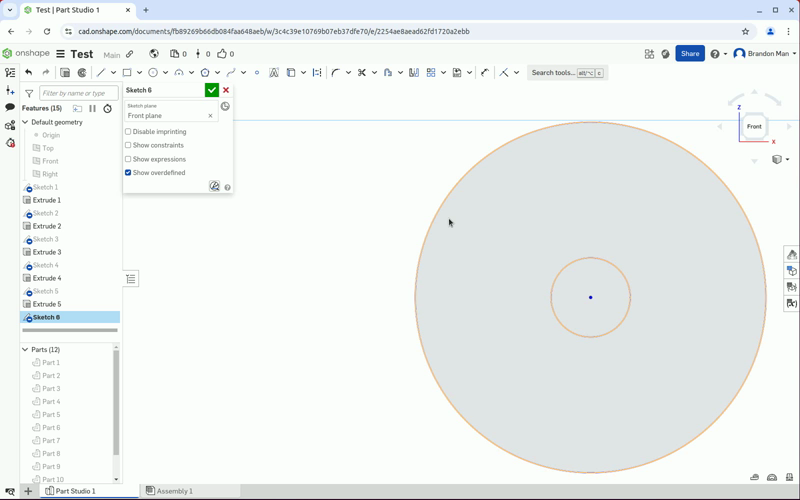
scroll(-6)
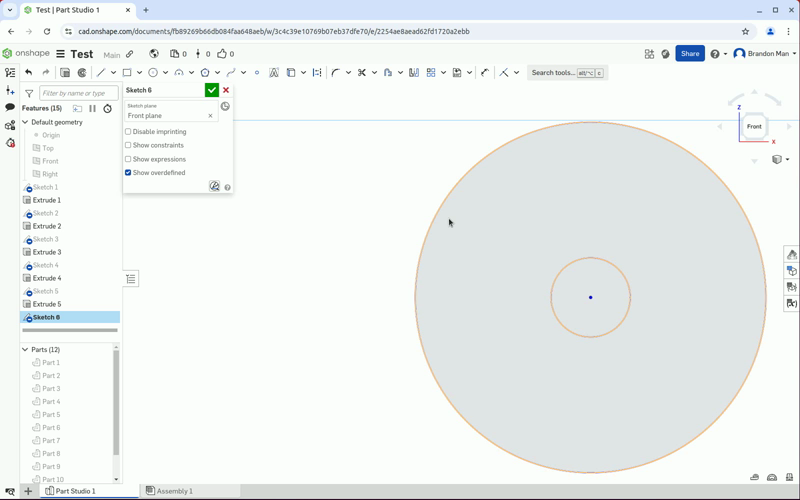
scroll(-6)
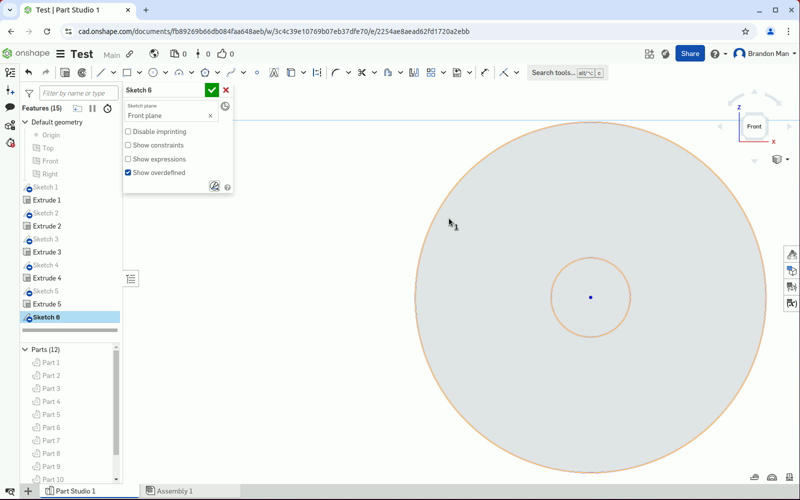
scroll(-6)
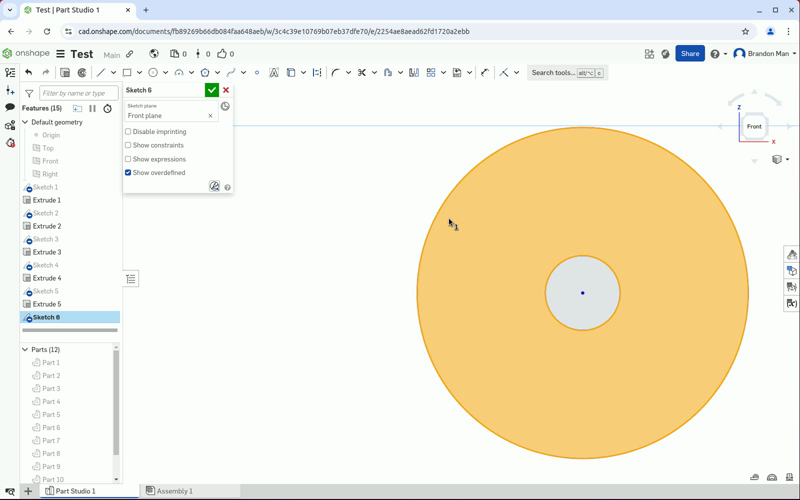
scroll(-6)
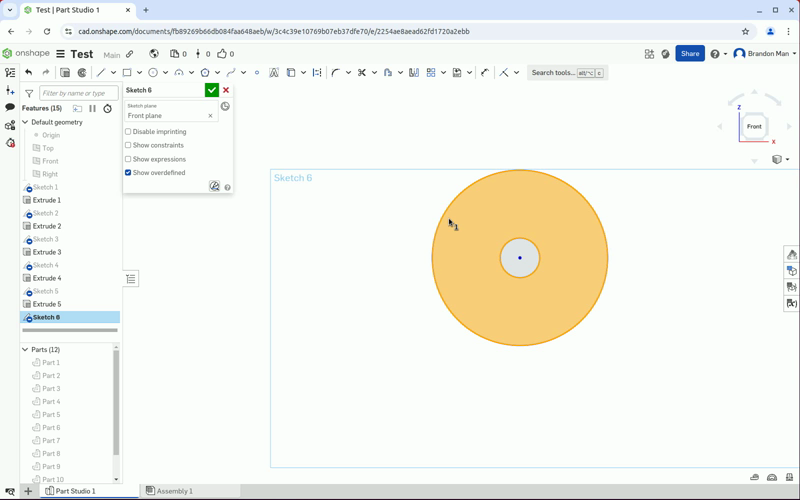
scroll(-6)
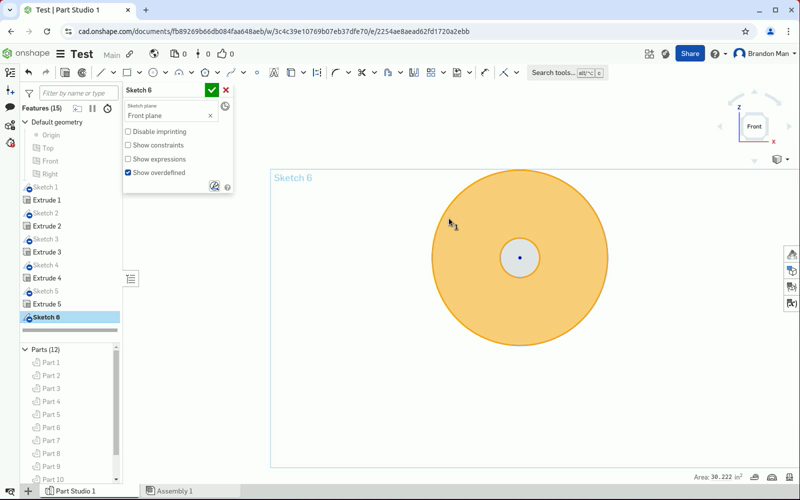
scroll(-6)
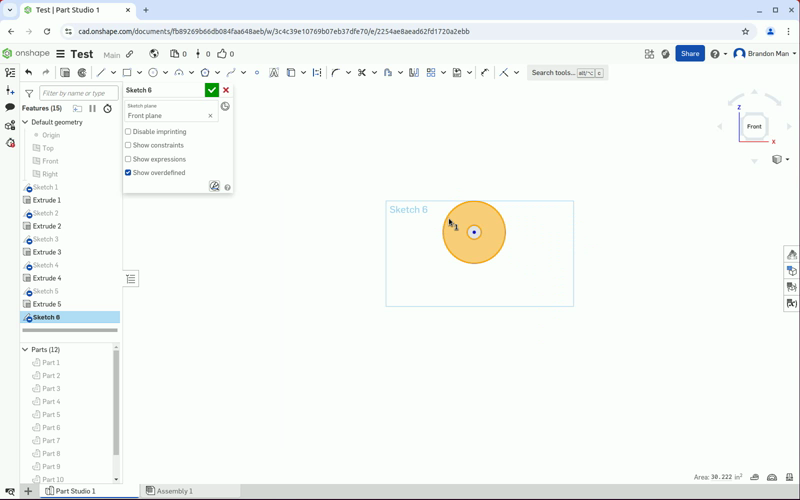
scroll(-6)
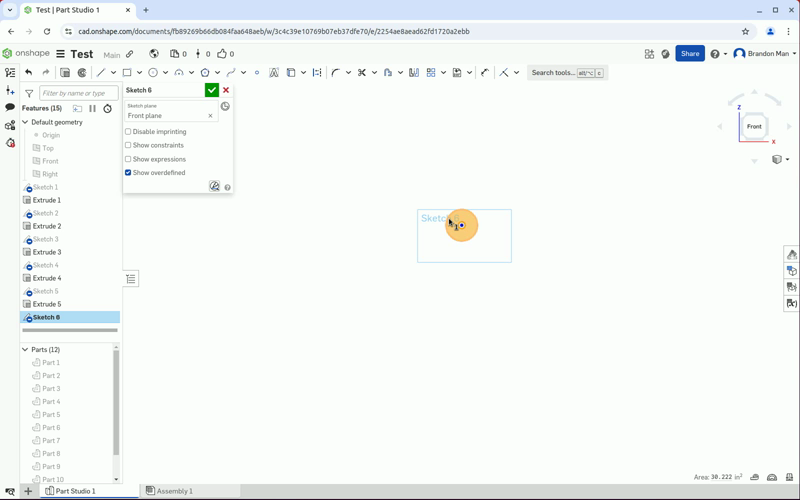
mouse_move(69, 352)
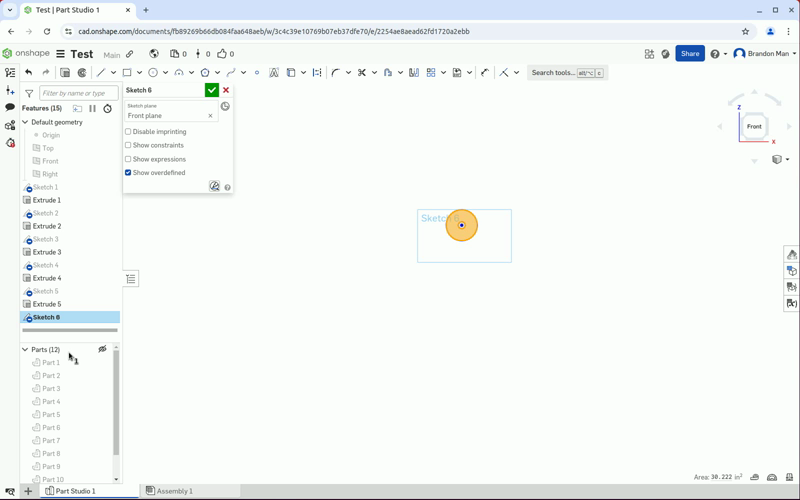
key(shift+y)
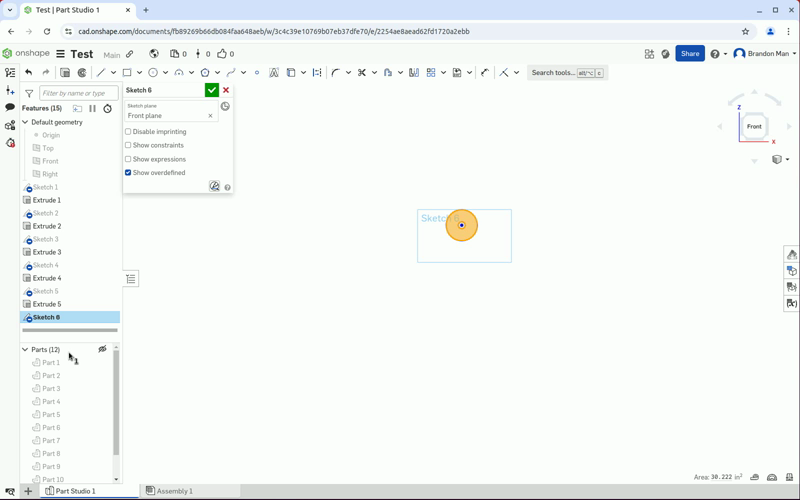
key(shift+e)
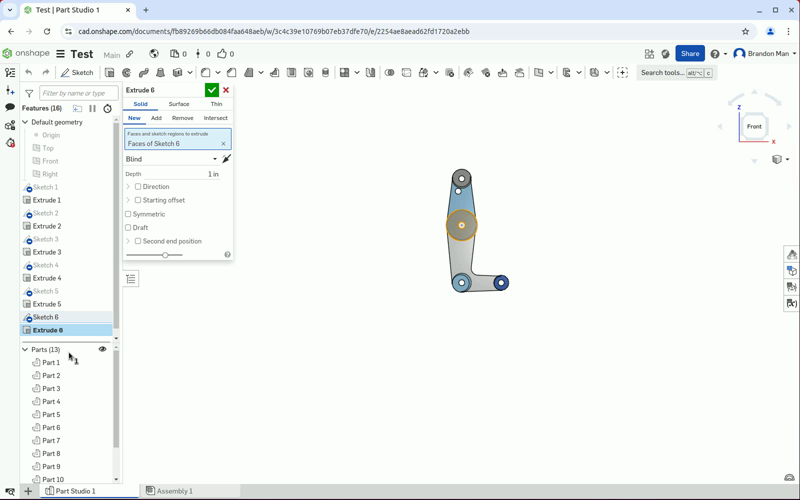
mouse_move(143, 106)
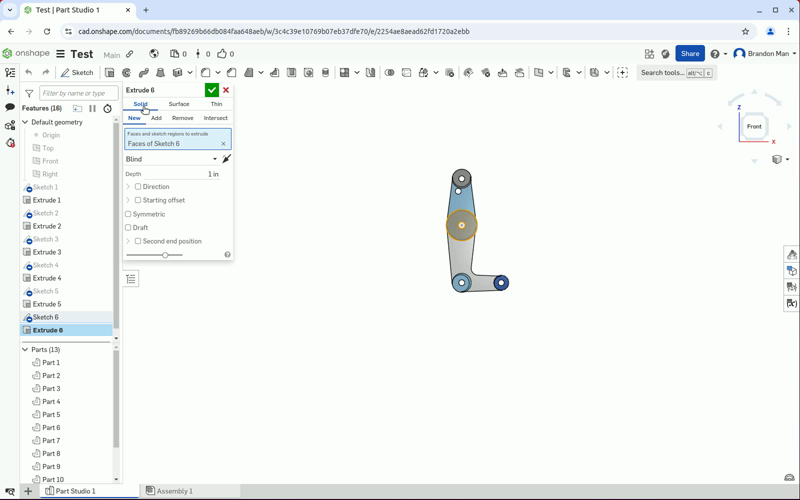
click(143, 106)
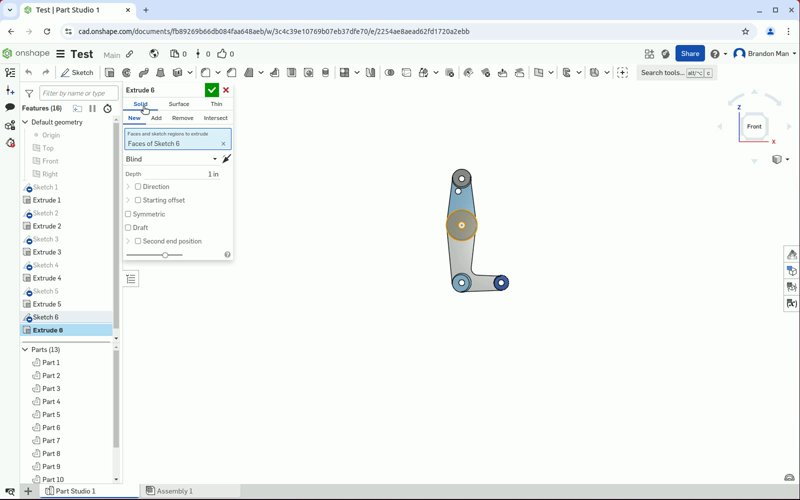
mouse_move(137, 120)
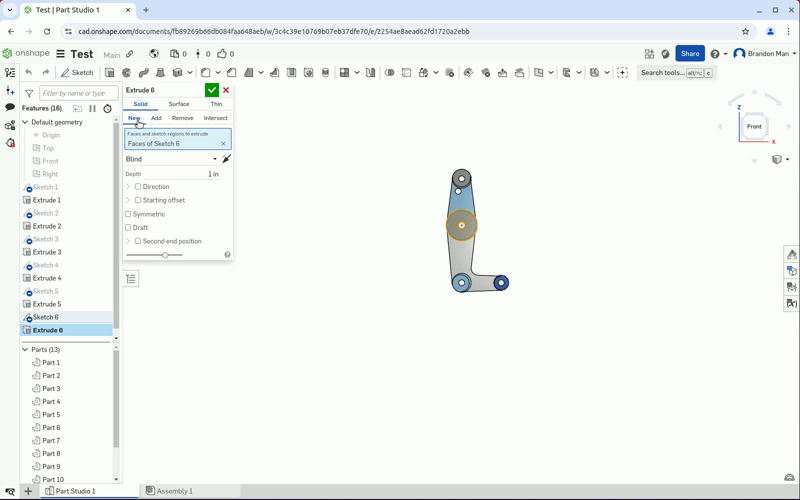
click(137, 120)
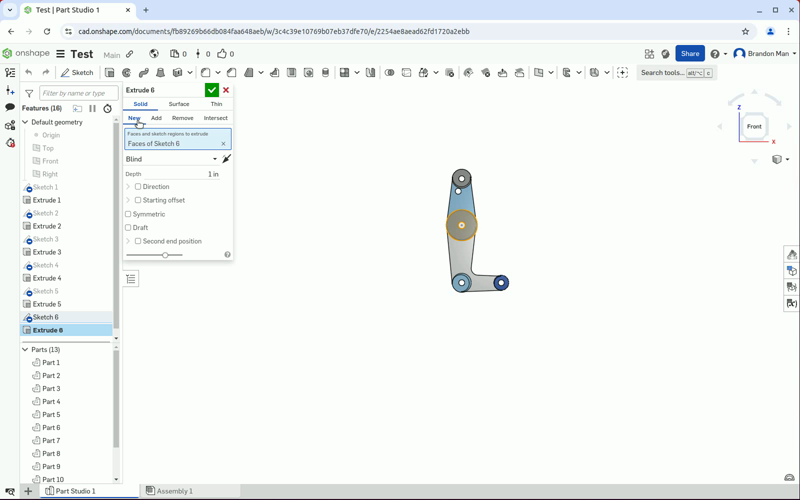
key(tab, 4)
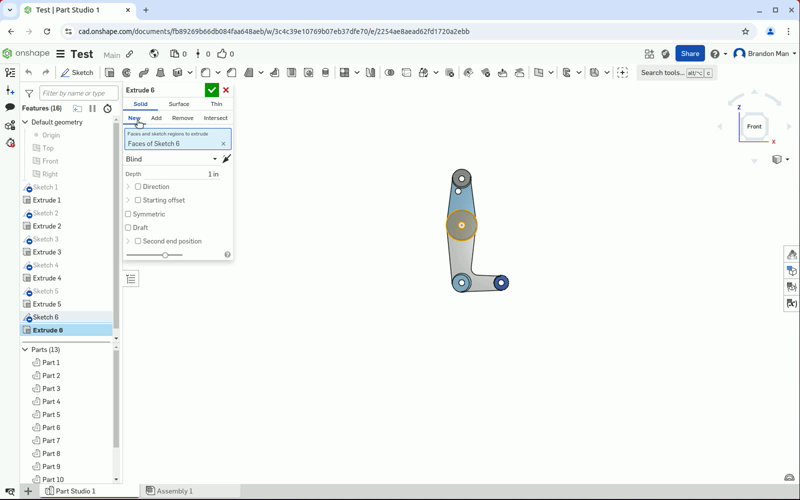
text(0.481)
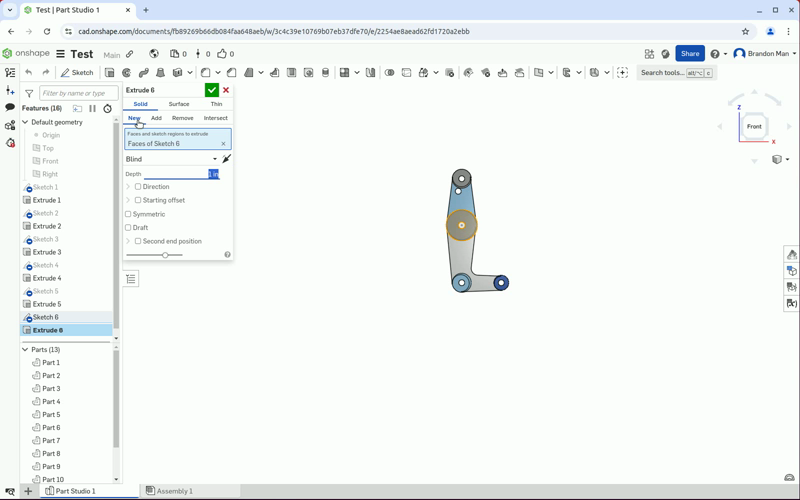
key(enter)
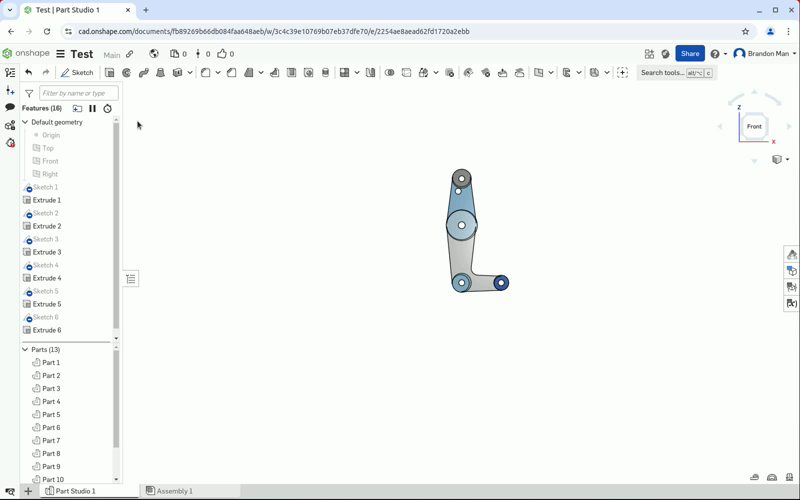
key(shift+h)
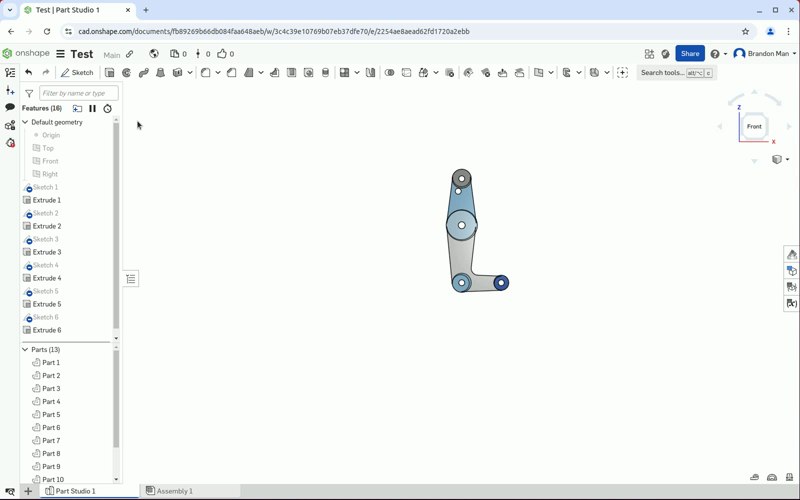
key(shift+h)
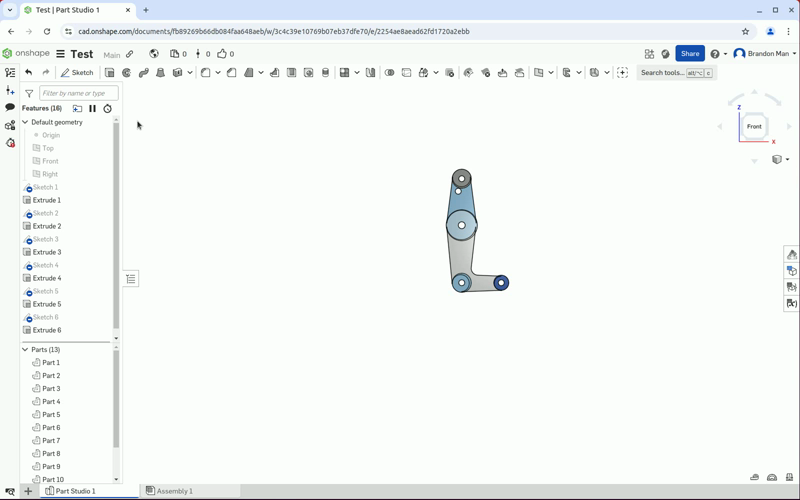
key(shift+7)
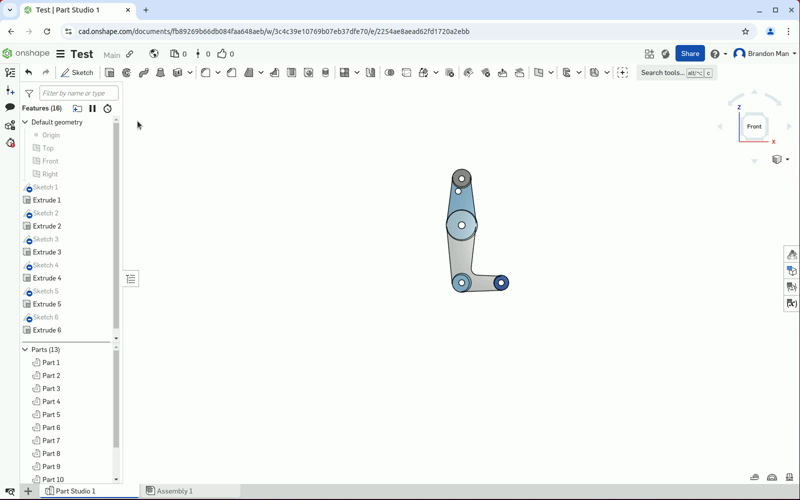
key(left, 2)
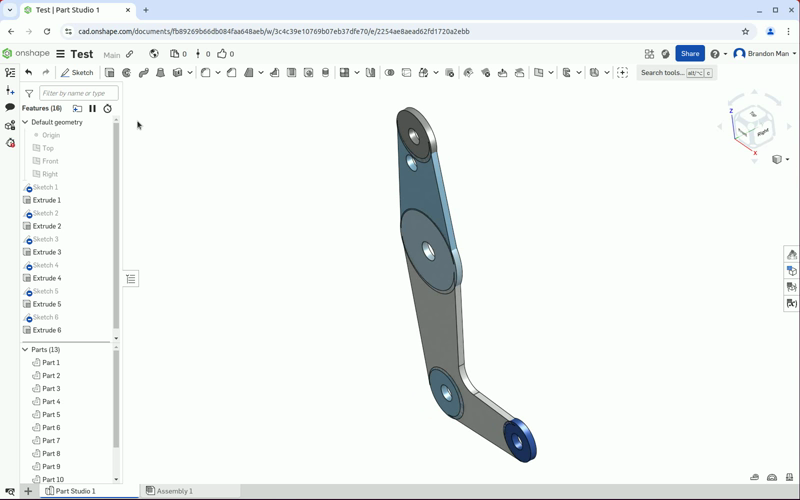
key(down, 2)
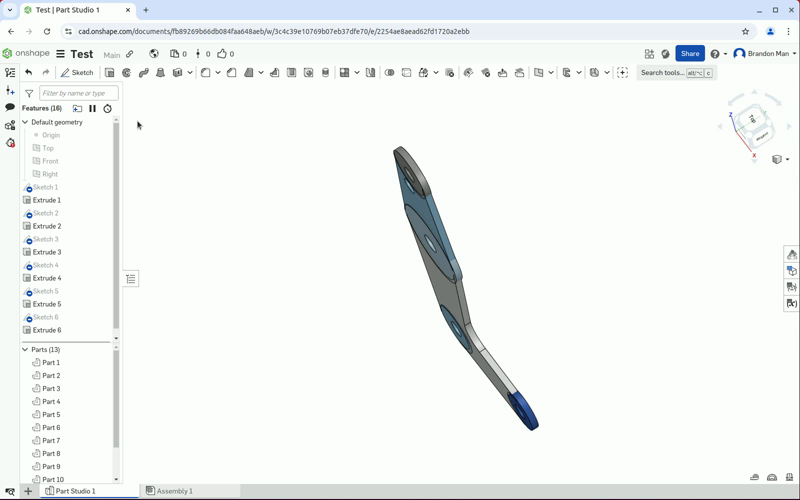
key(up, 2)
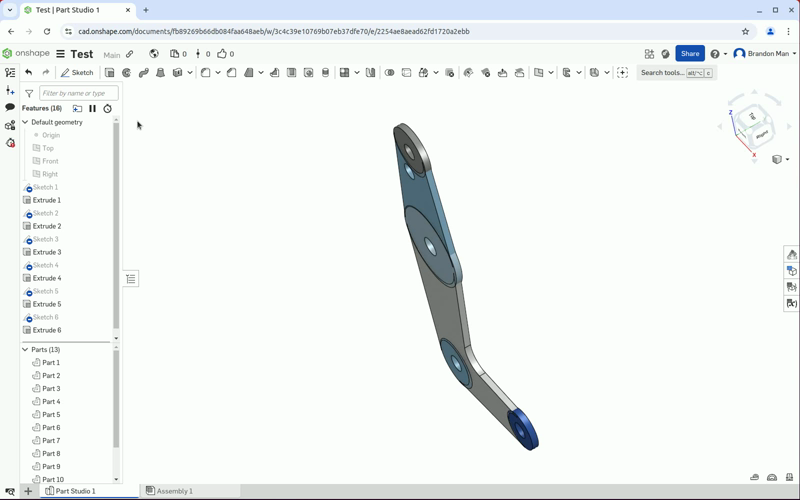
key(right, 2)
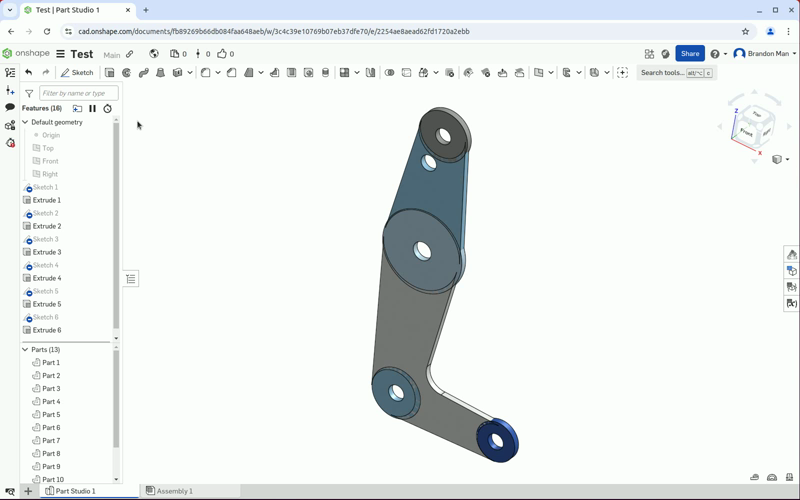
mouse_move(69, 189)
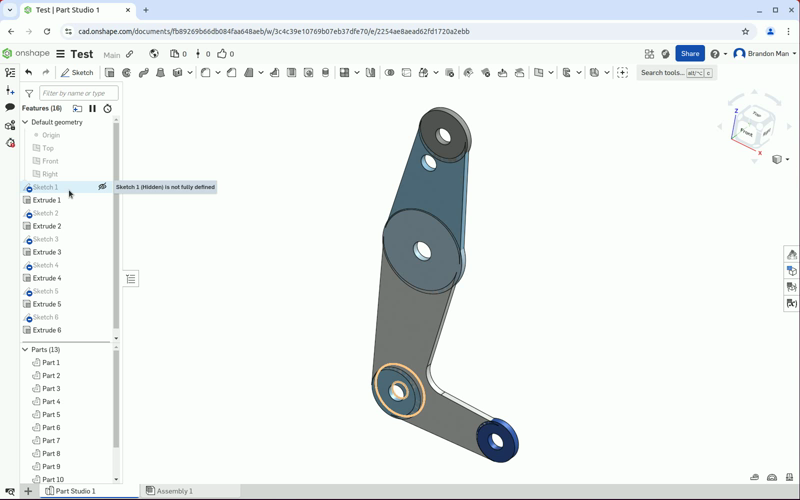
click(69, 189)